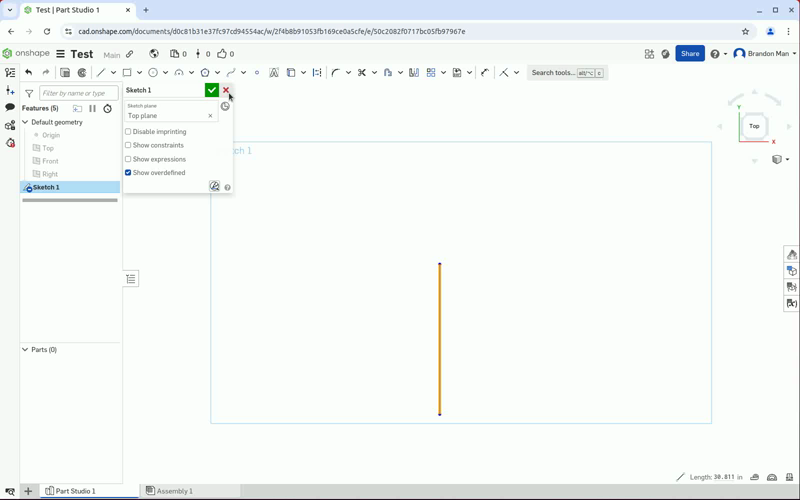
key(shift+h)
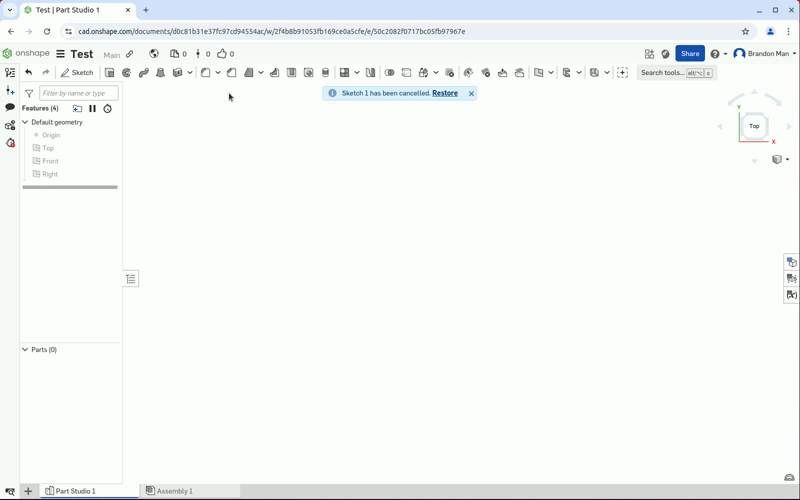
mouse_move(73, 352)
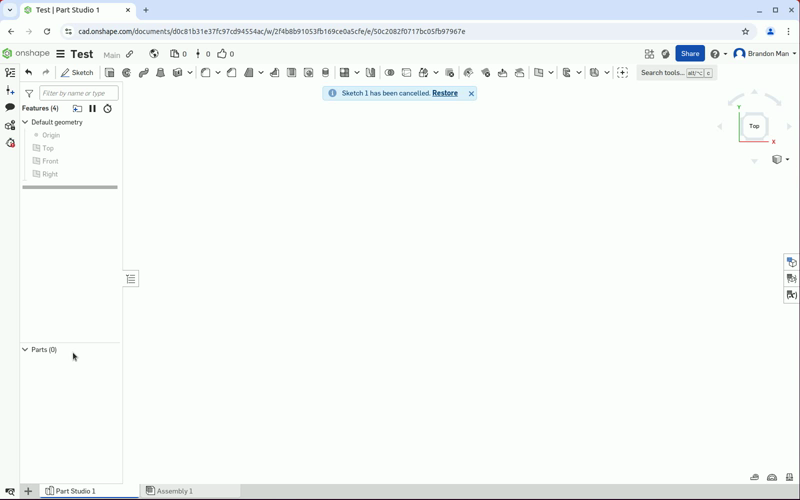
key(y)
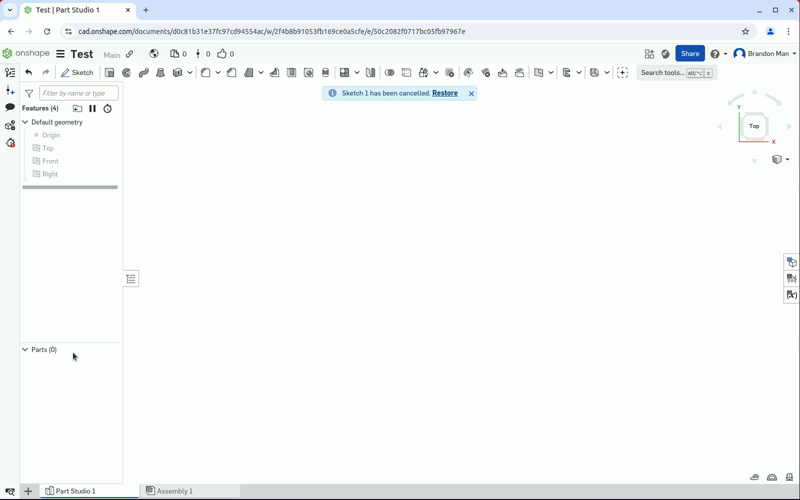
key(shift+p)
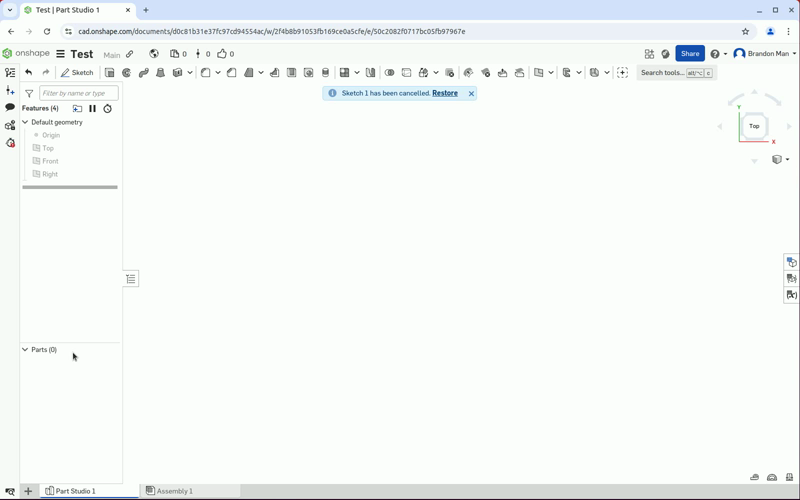
key(space)
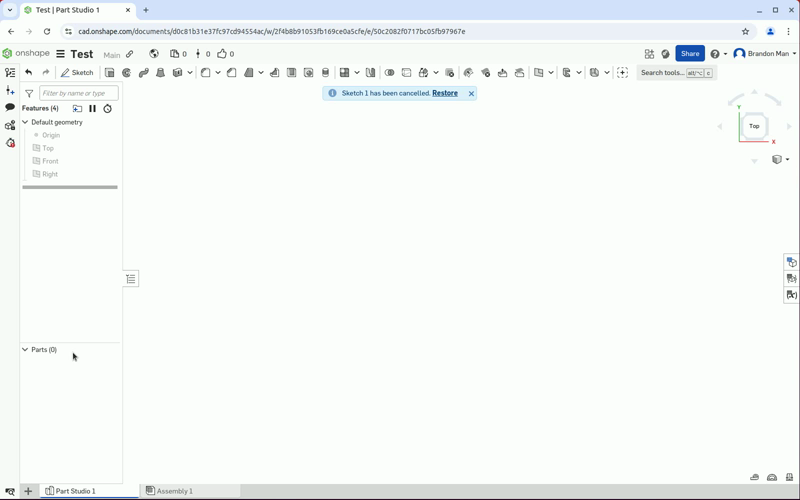
key_down(shift)
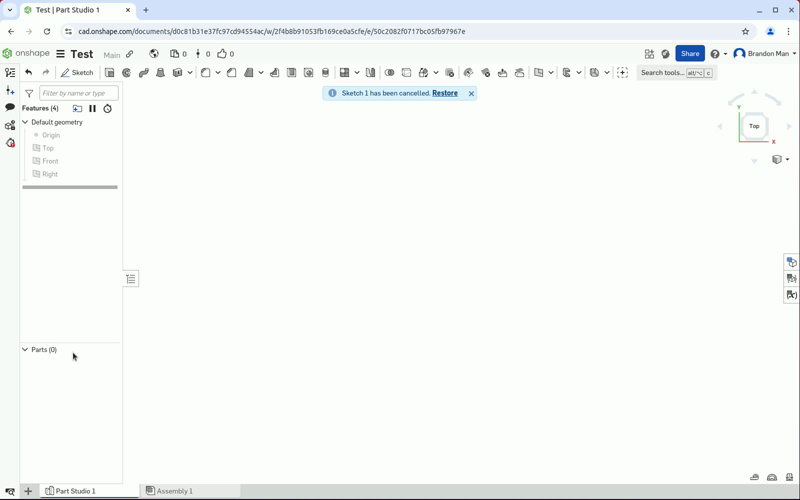
key(up)
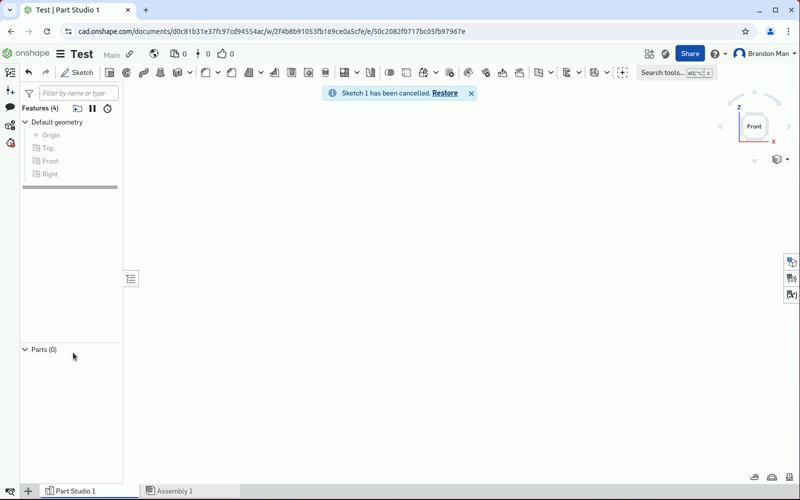
key_up(shift)
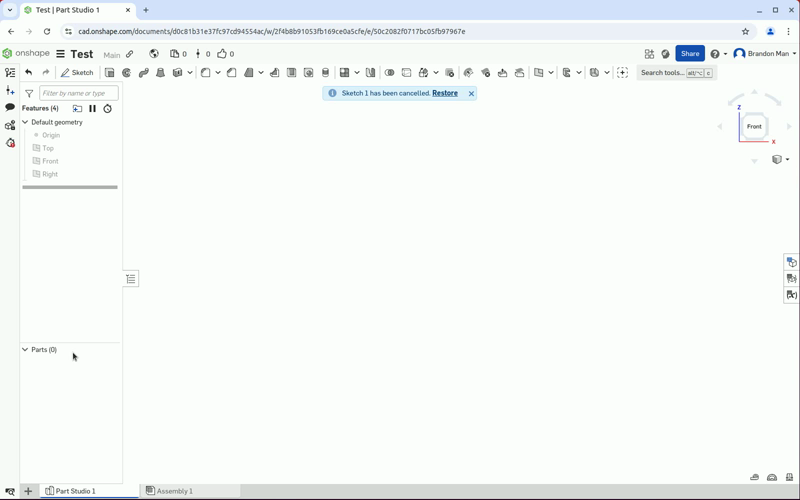
mouse_move(73, 352)
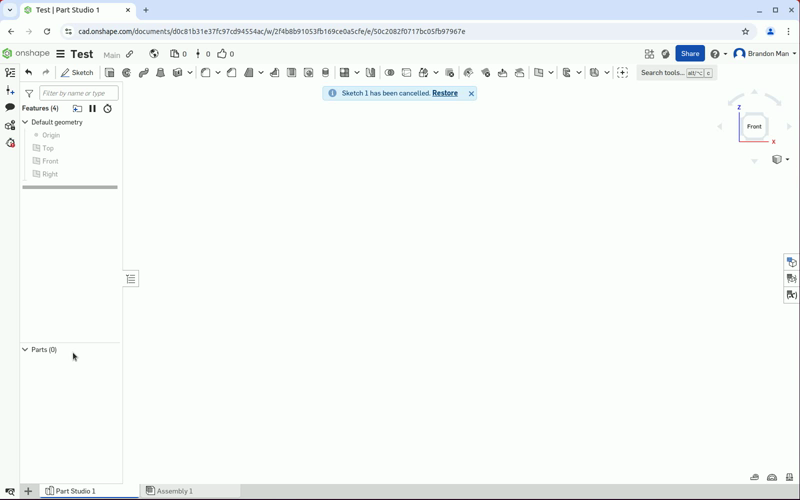
key(shift+y)
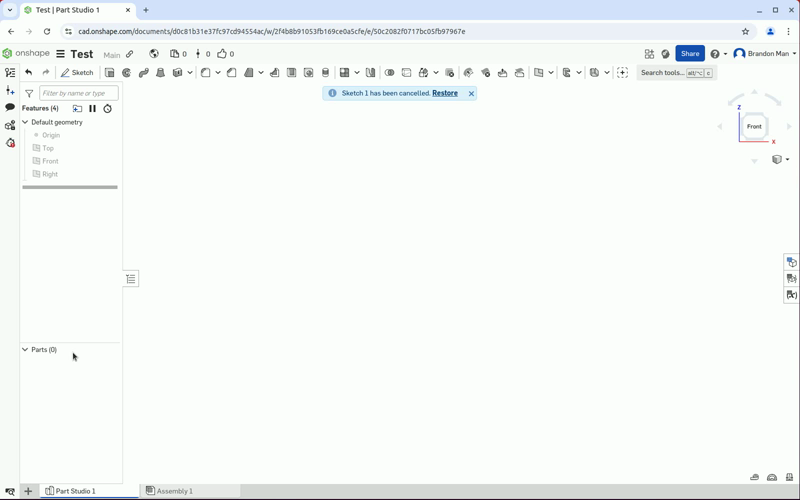
key(shift+s)
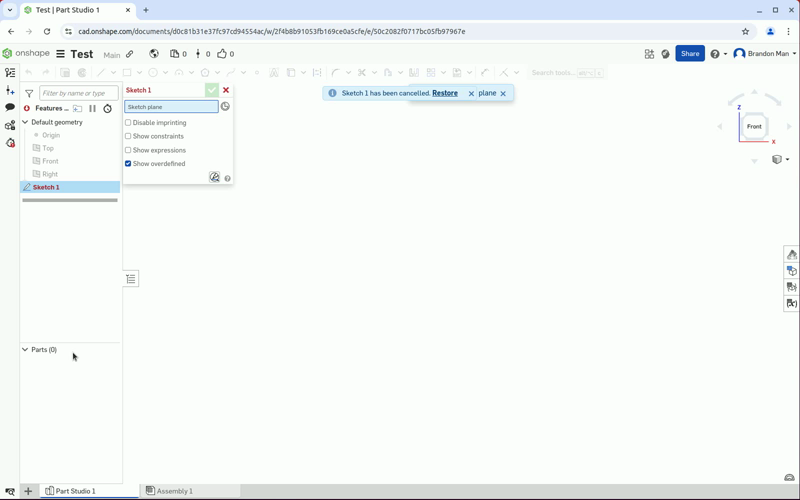
mouse_move(73, 163)
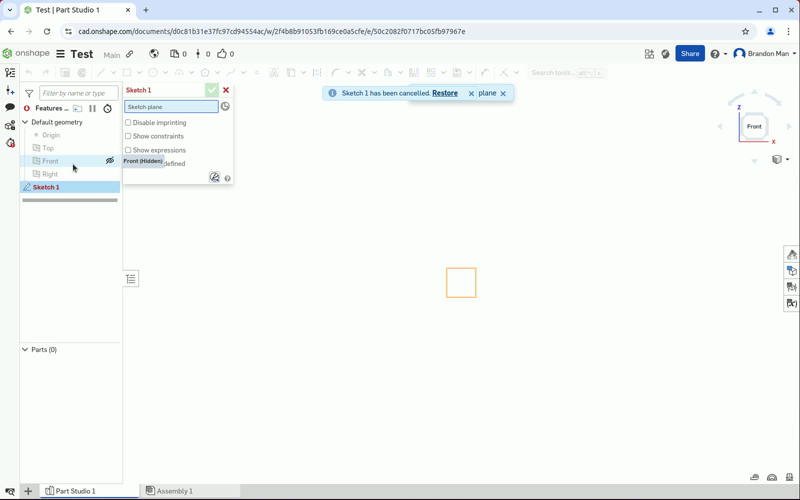
click(73, 163)
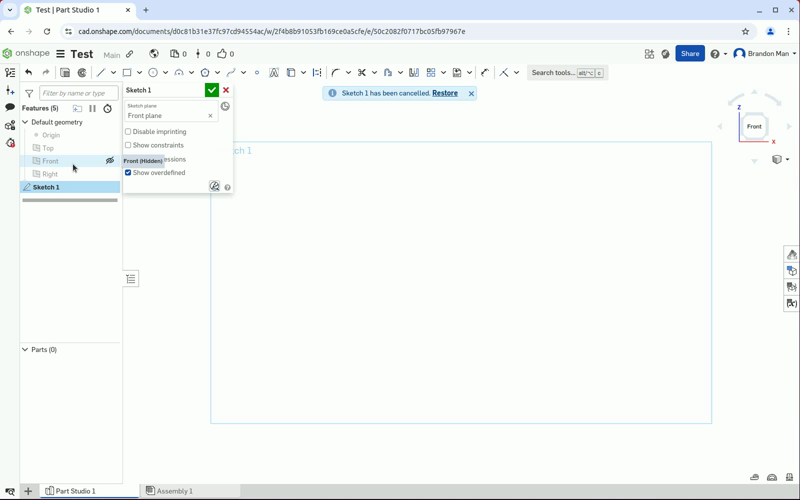
mouse_move(73, 352)
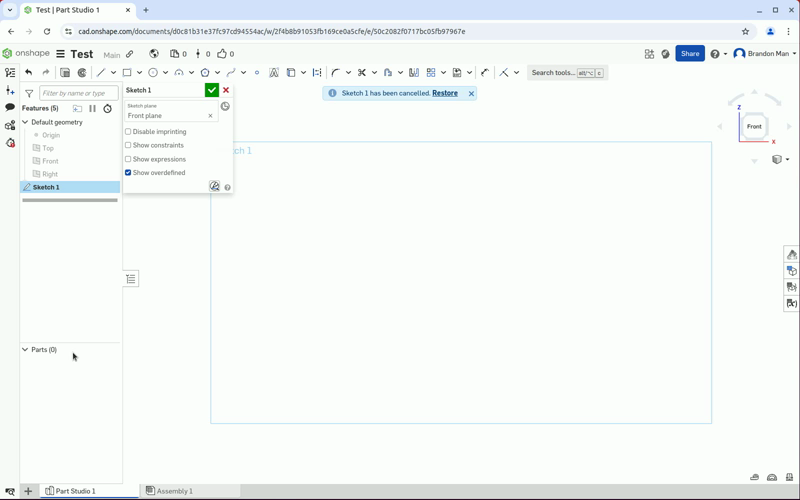
key(y)
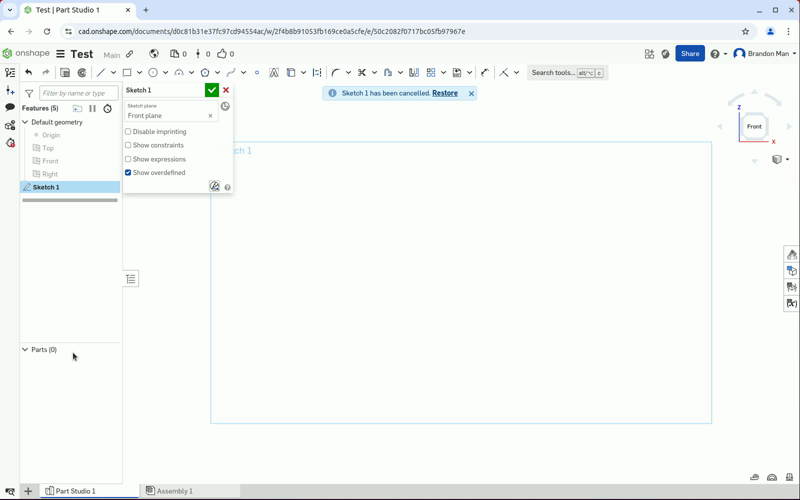
key(l)
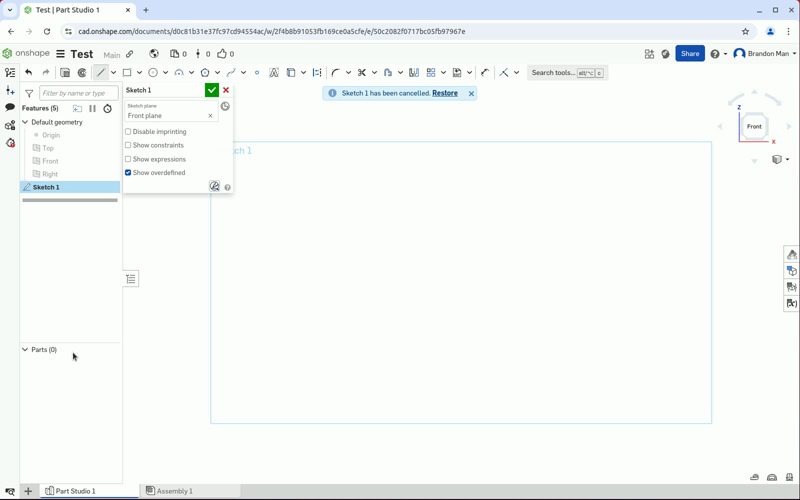
key_down(shift)
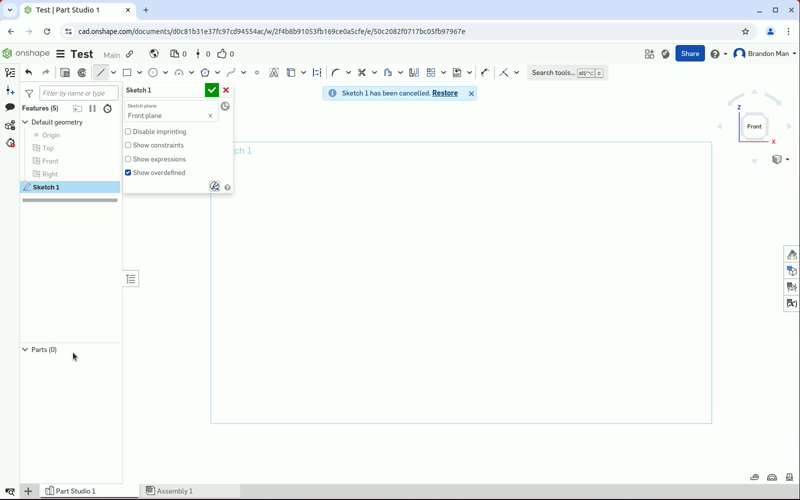
mouse_move(460, 282)
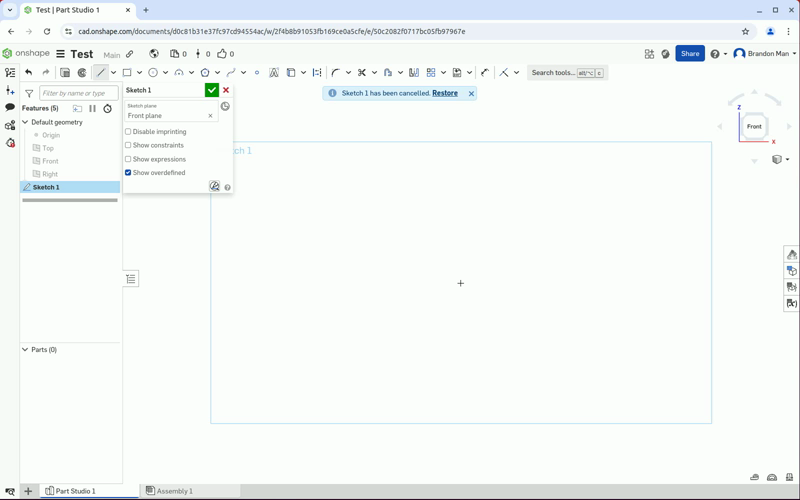
click(460, 282)
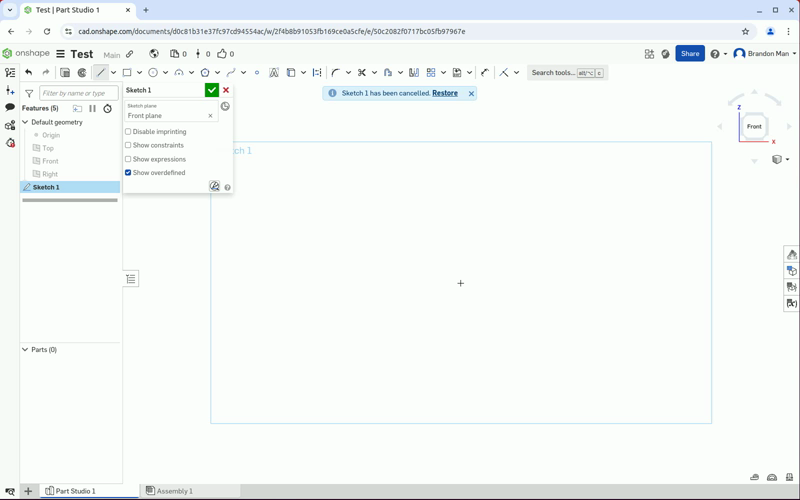
key_up(shift)
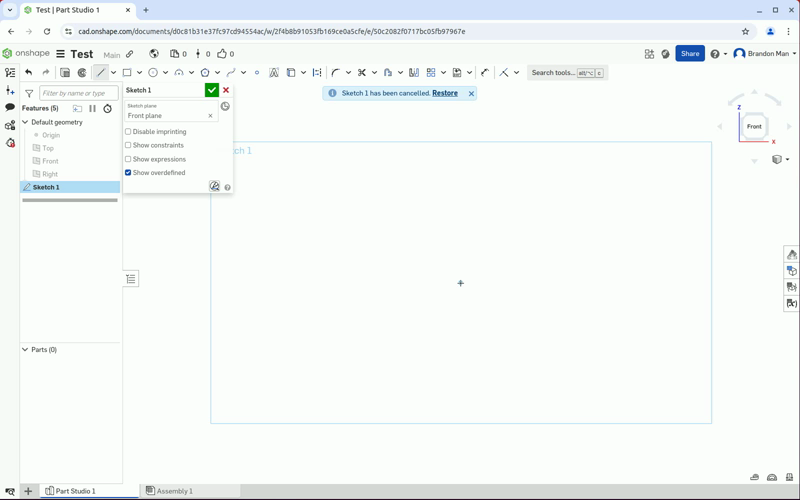
key_down(shift)
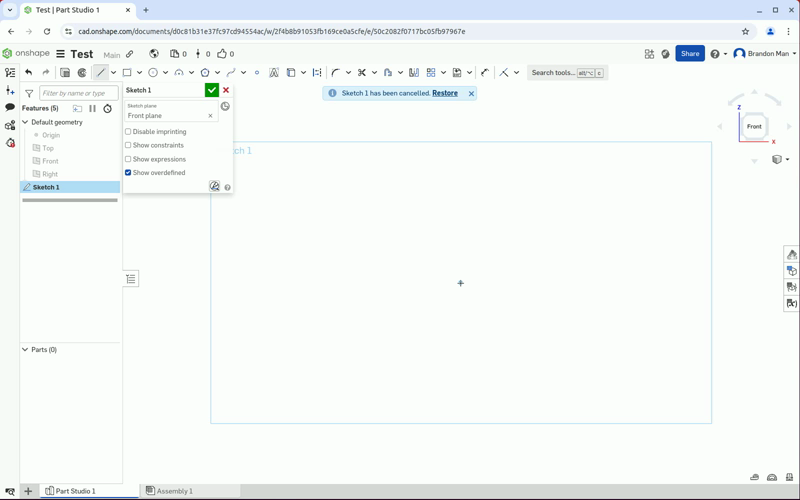
mouse_move(573, 282)
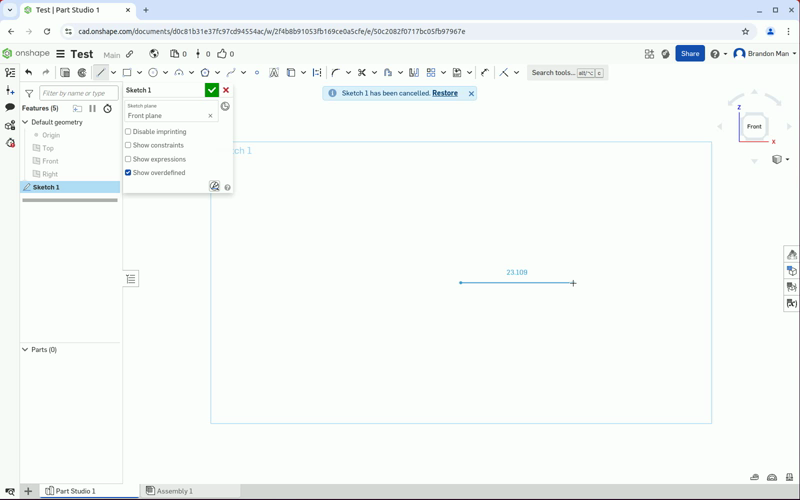
click(573, 282)
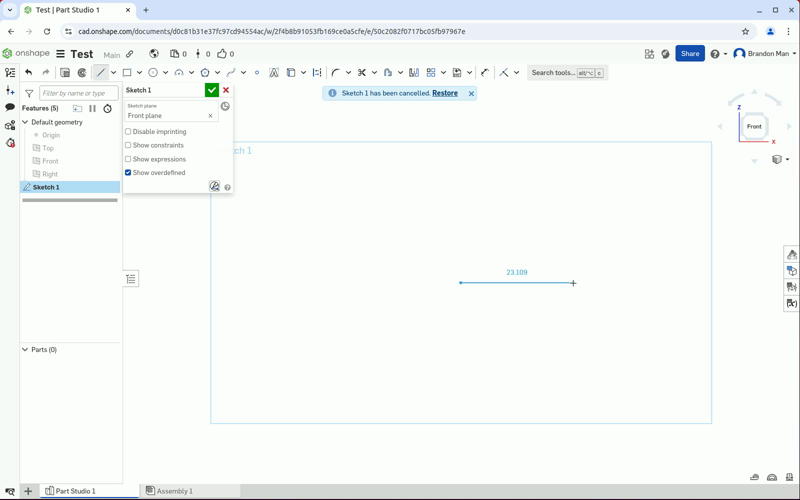
key_up(shift)
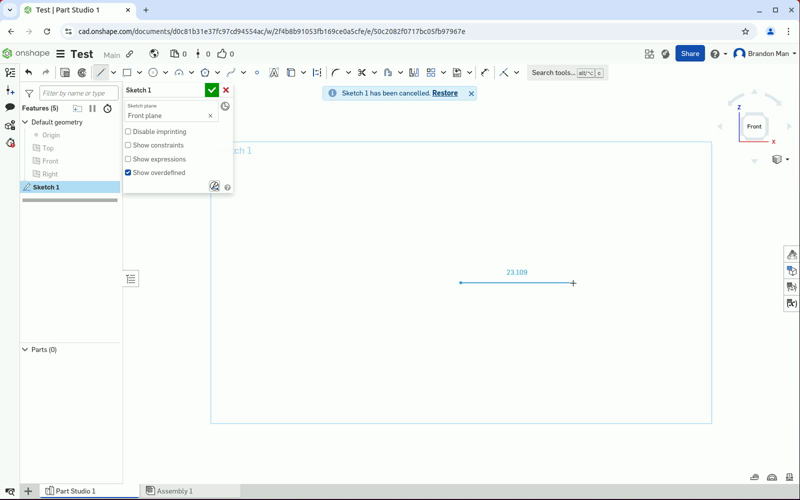
key_down(shift)
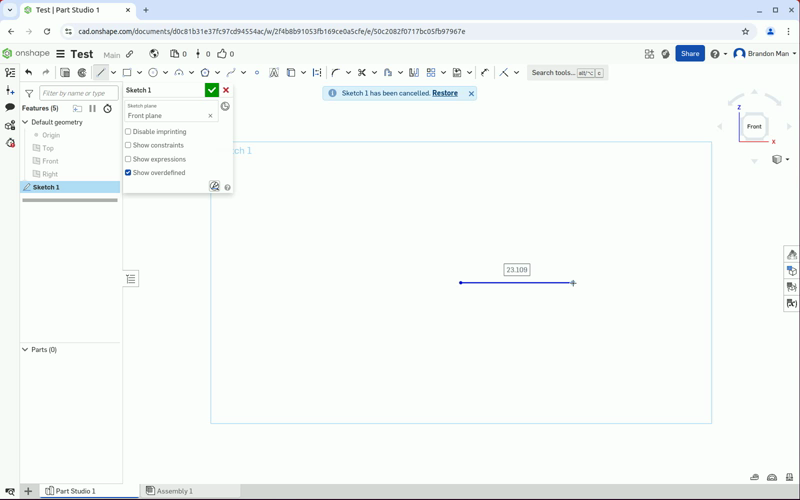
mouse_move(589, 282)
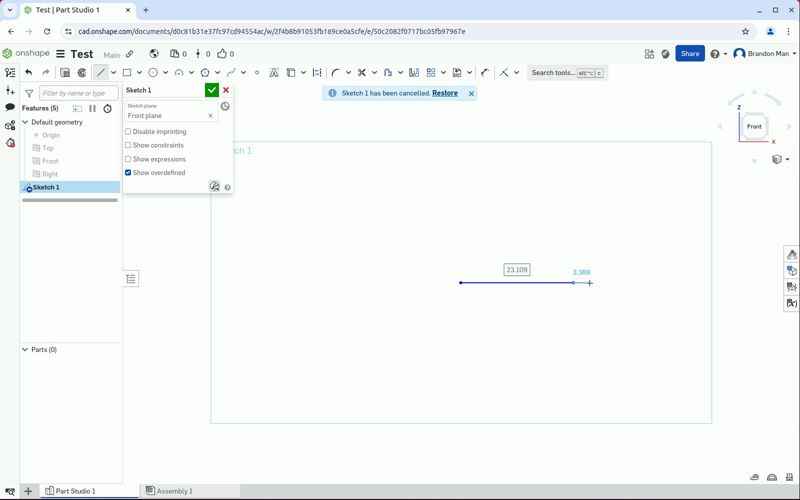
mouse_move(573, 235)
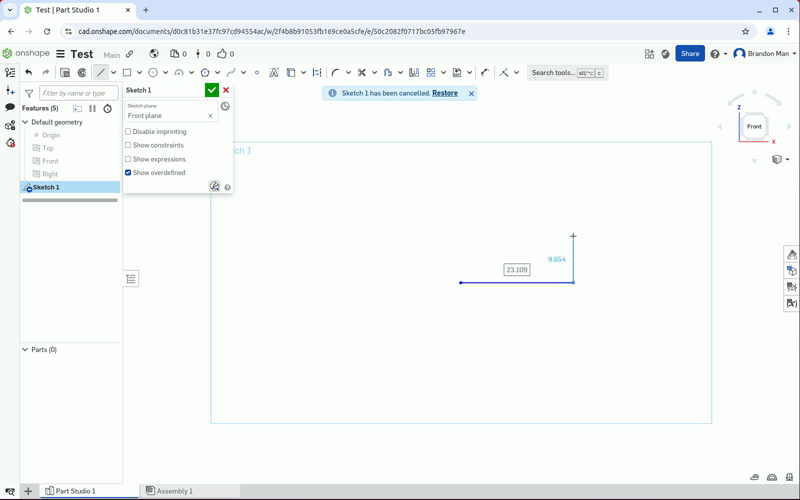
click(573, 235)
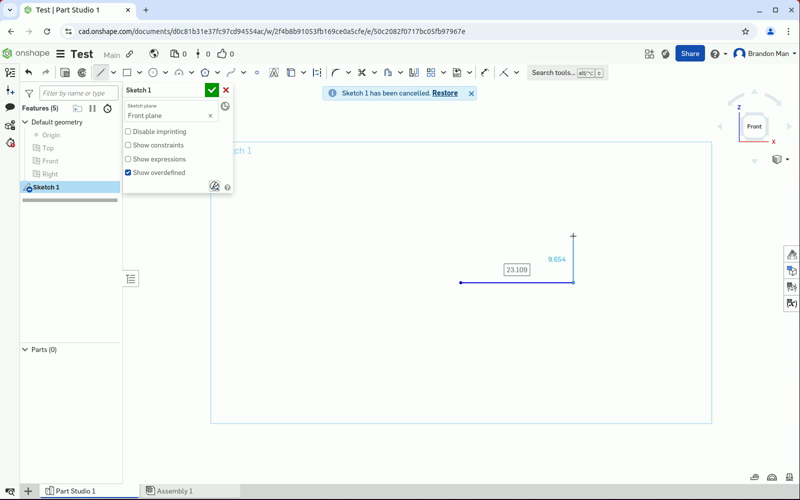
key_up(shift)
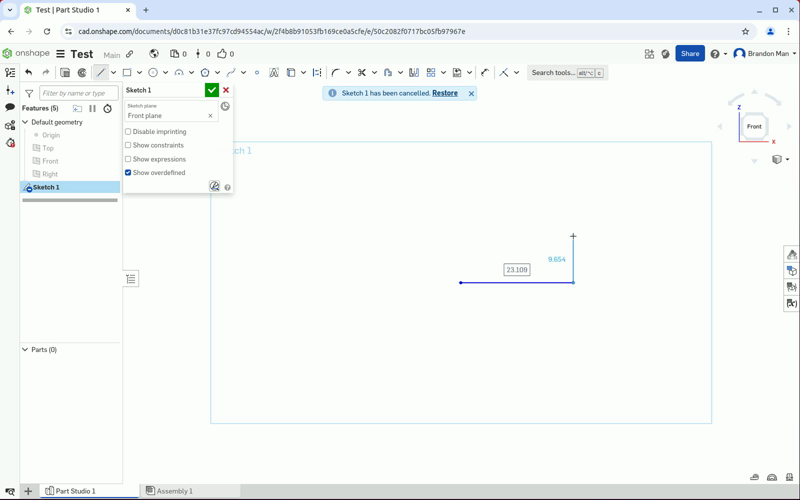
key_down(shift)
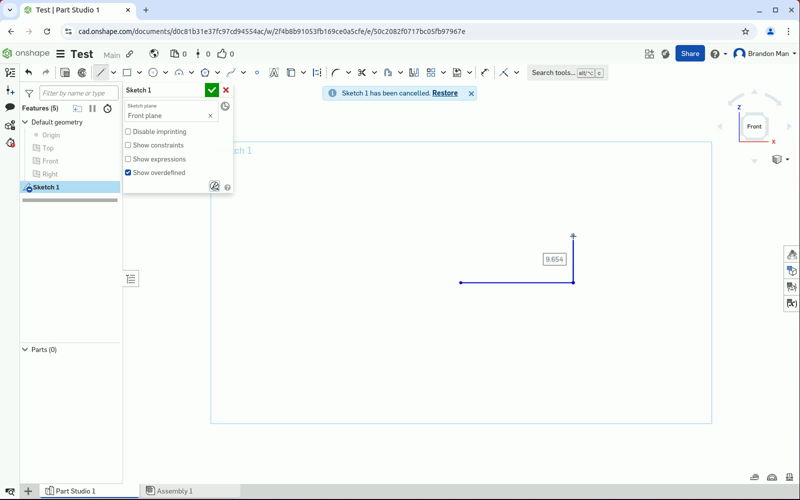
mouse_move(460, 235)
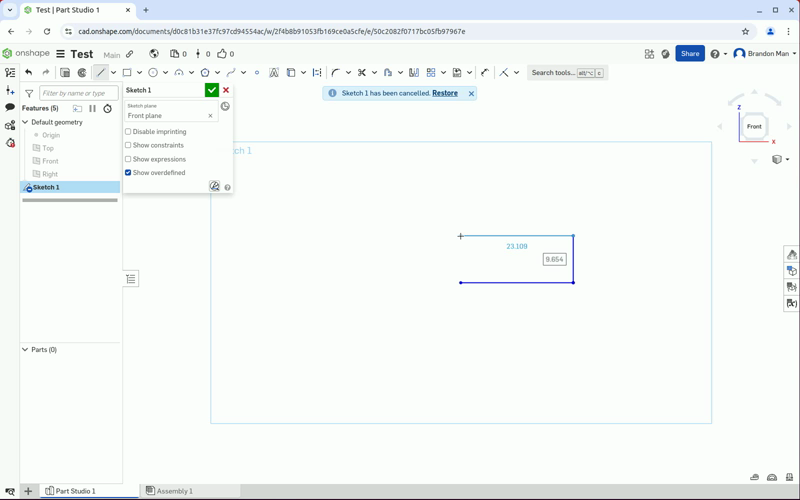
click(460, 235)
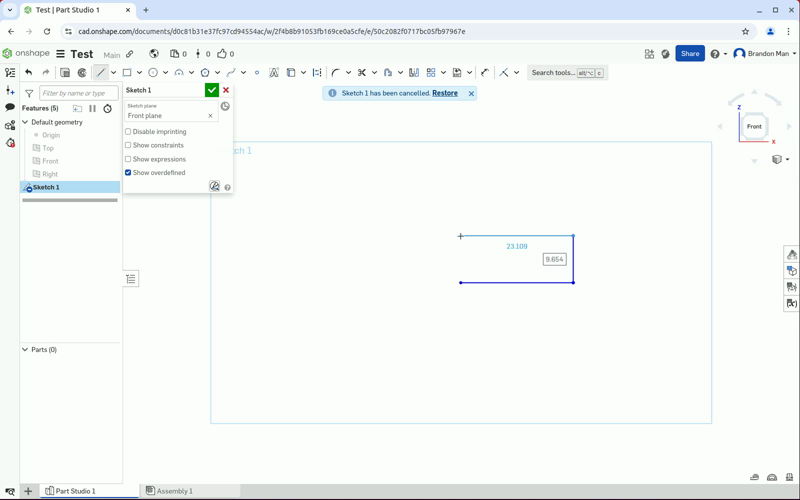
key_up(shift)
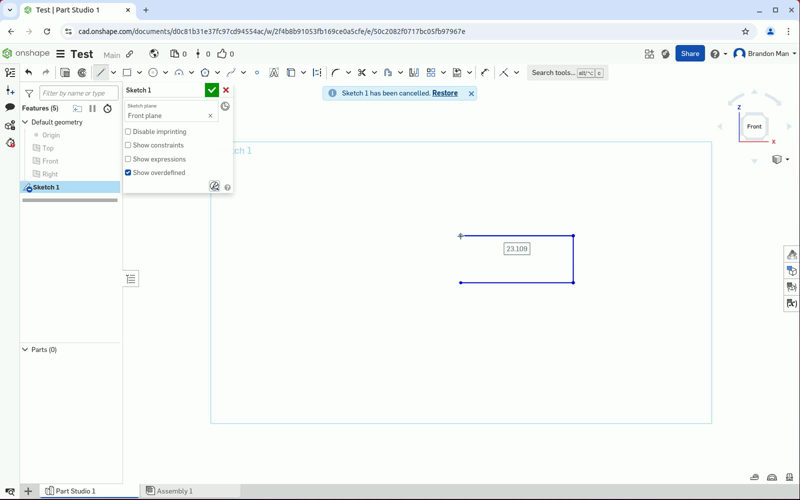
mouse_move(490, 235)
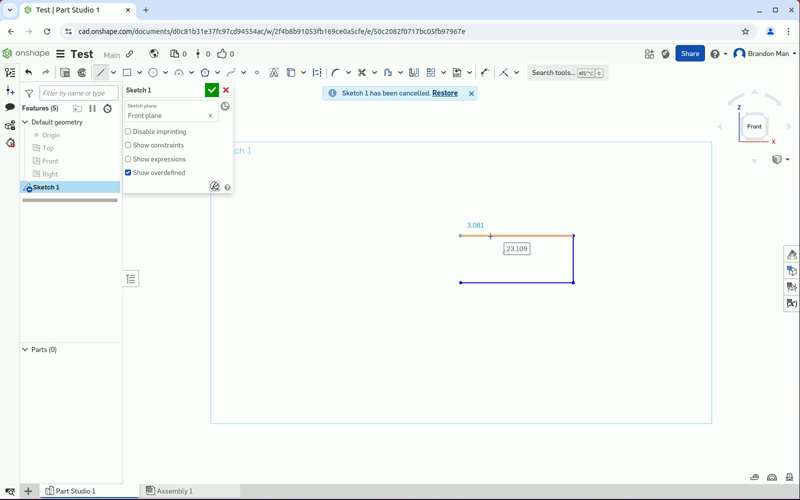
key_down(shift)
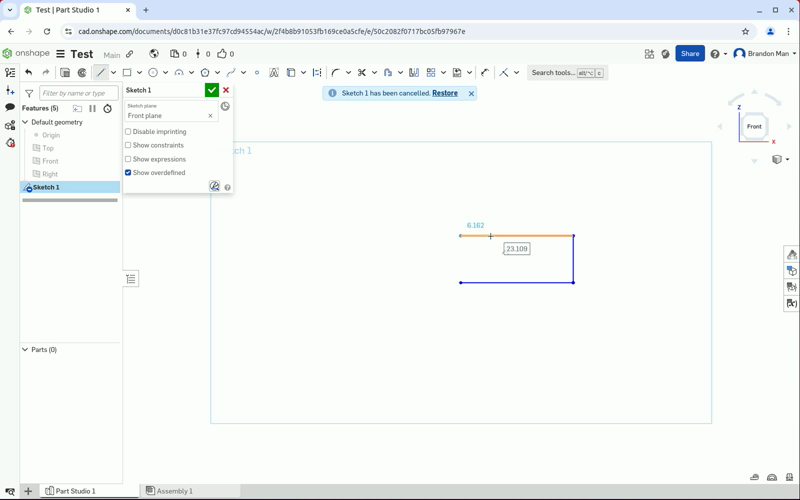
mouse_move(460, 282)
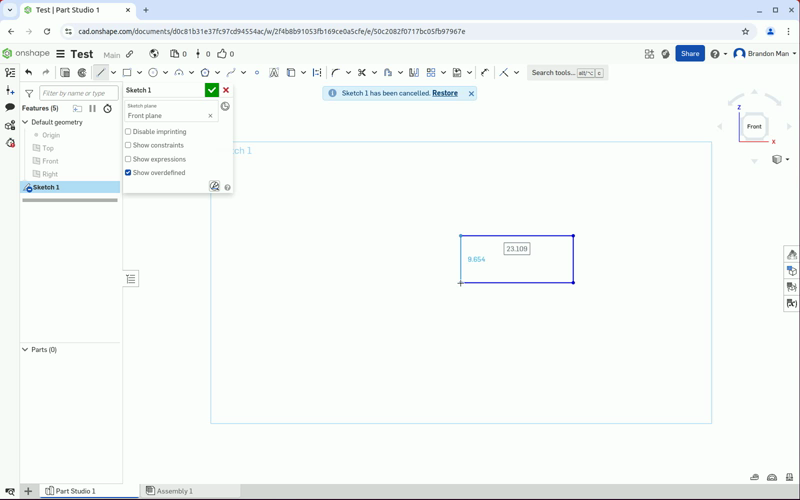
key_up(shift)
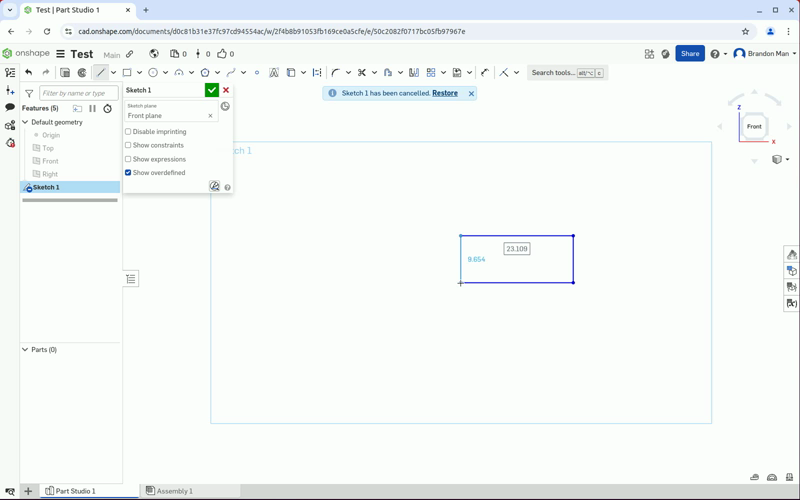
click(460, 282)
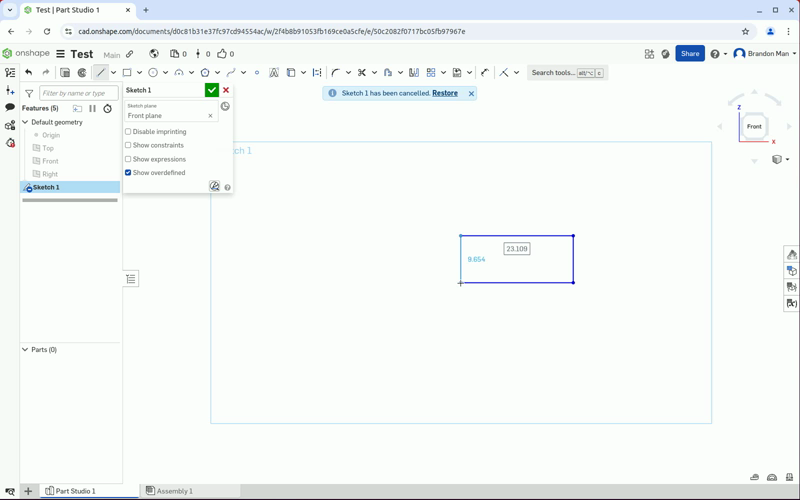
key(esc)
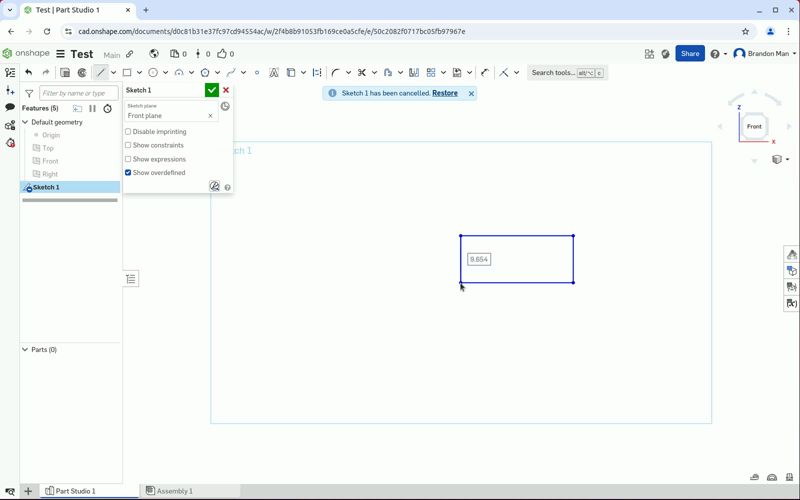
mouse_move(511, 241)
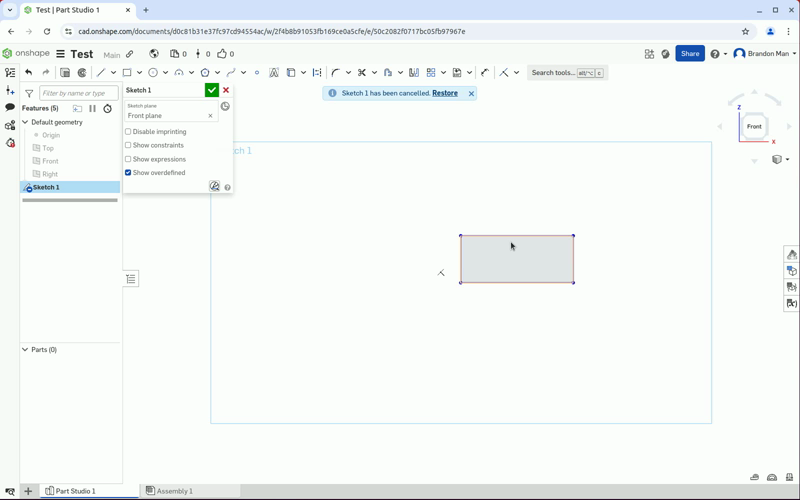
click(511, 241)
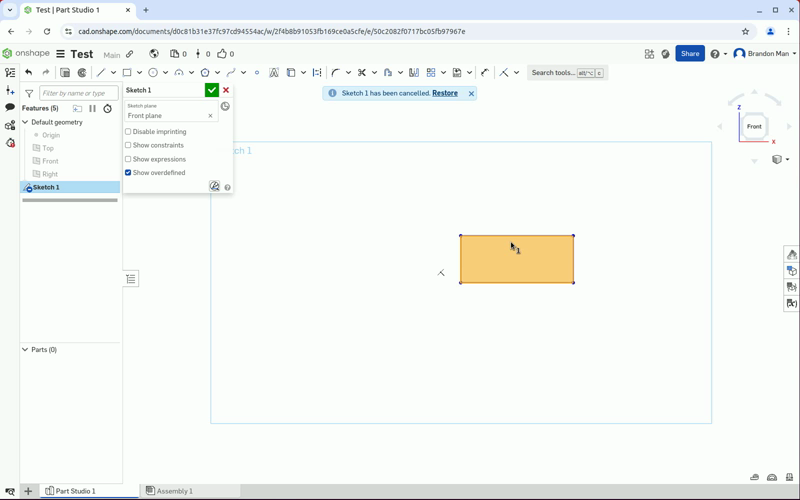
mouse_move(73, 352)
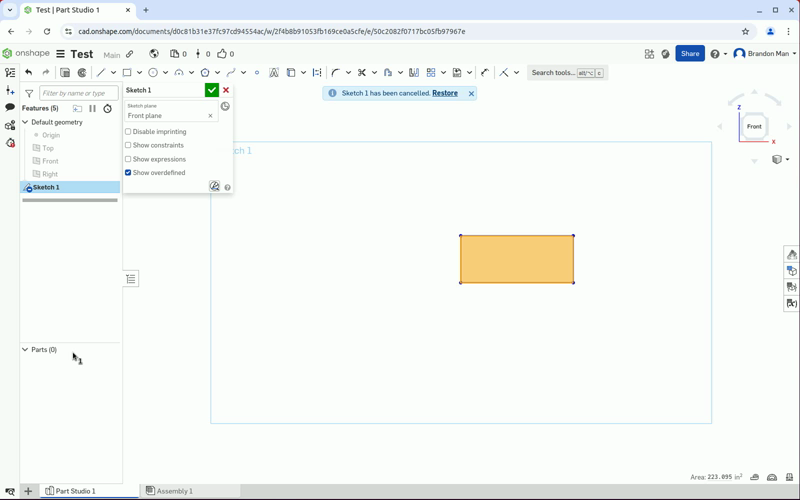
key(shift+y)
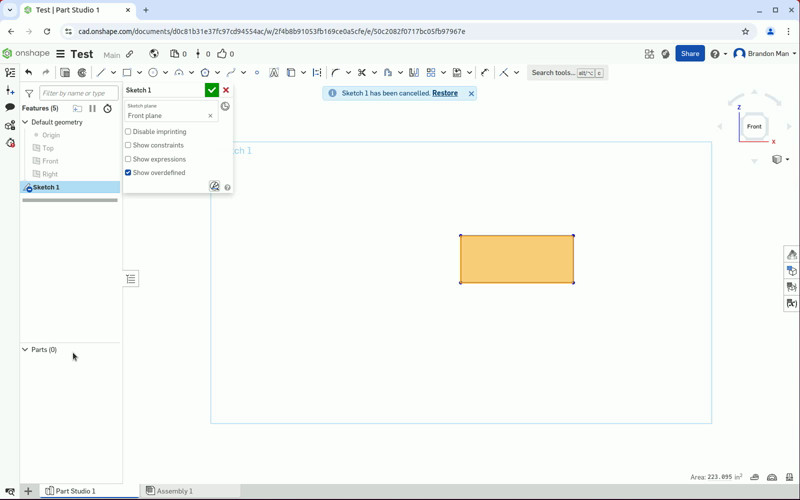
key(shift+e)
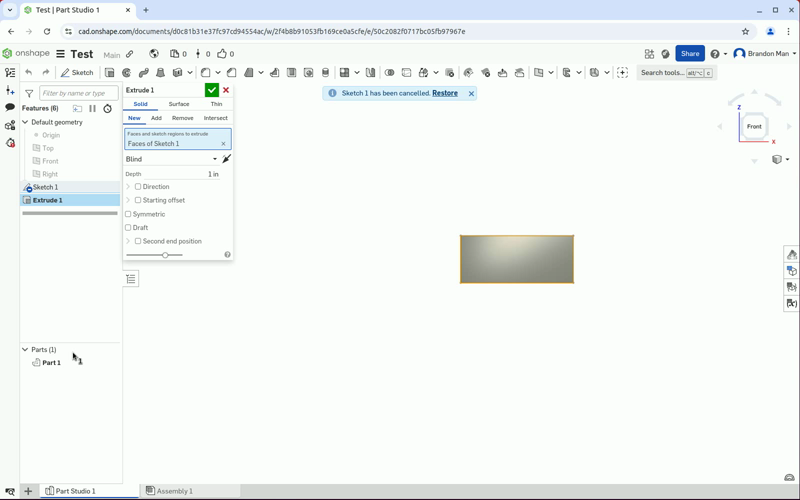
mouse_move(143, 106)
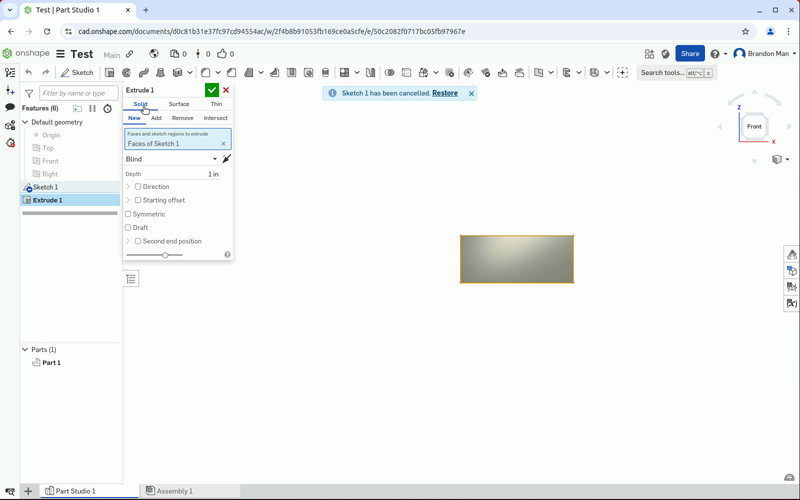
click(143, 106)
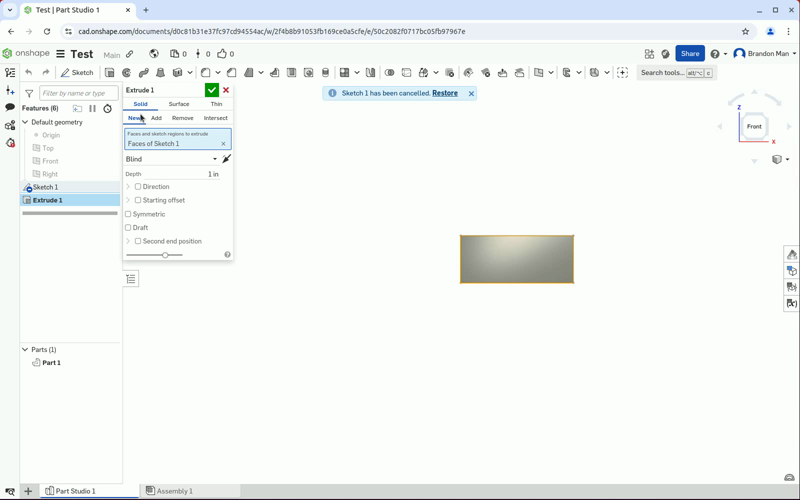
mouse_move(137, 120)
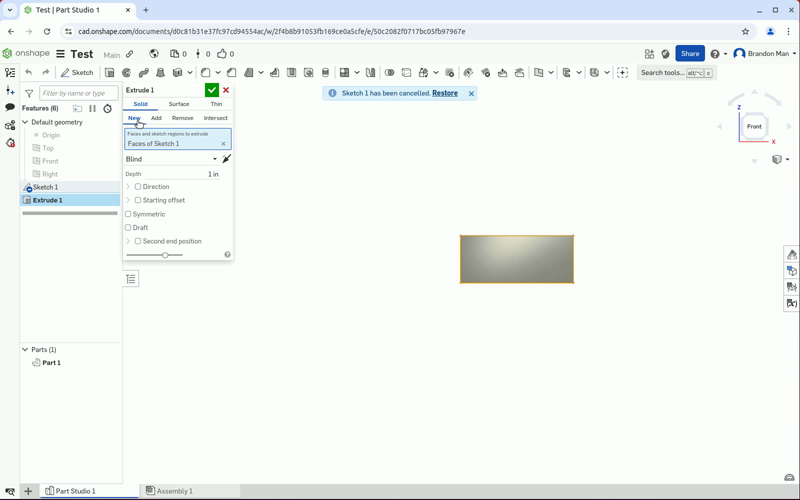
click(137, 120)
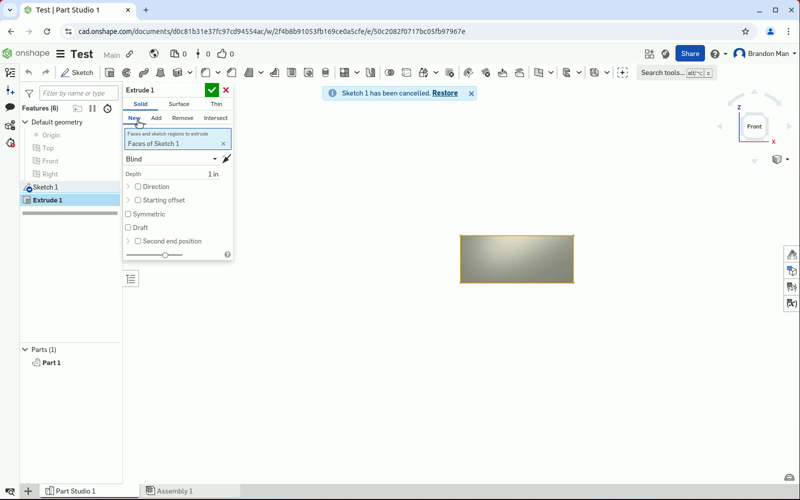
key(tab, 4)
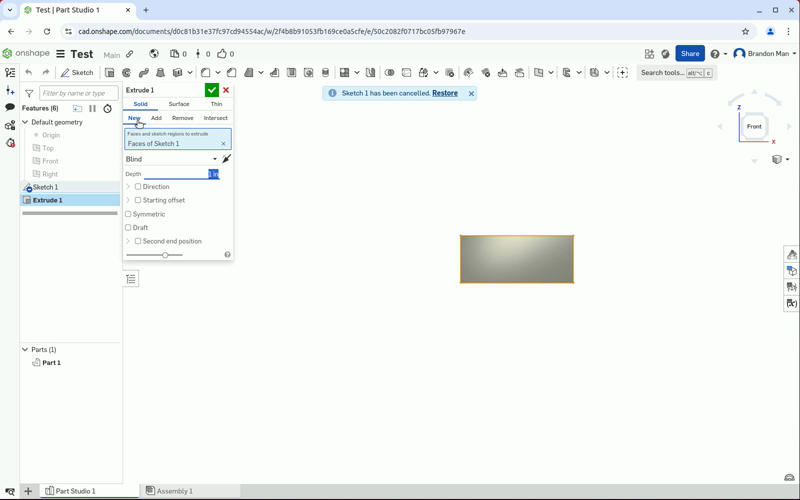
text(2.166)
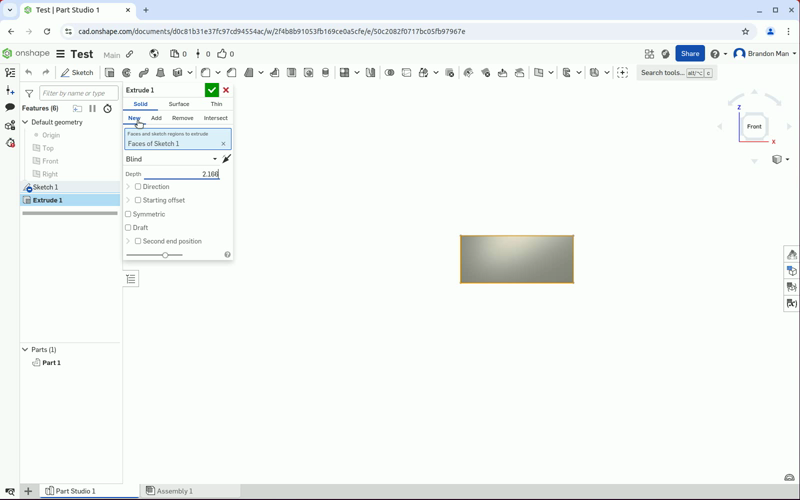
key(enter)
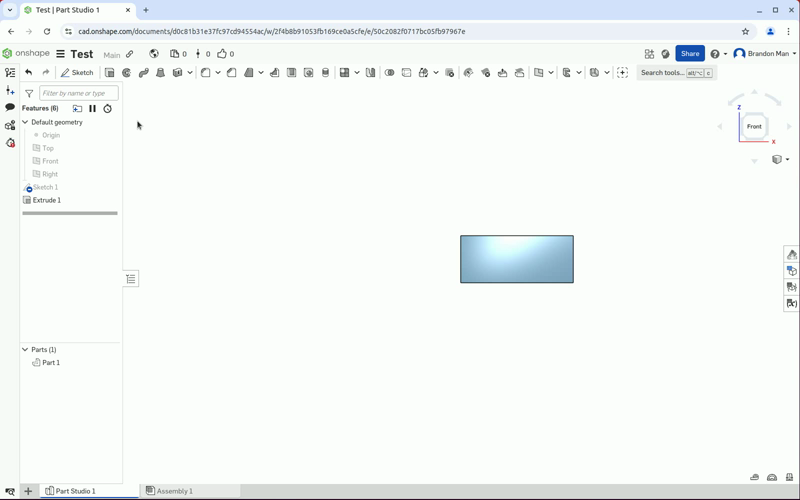
key(shift+h)
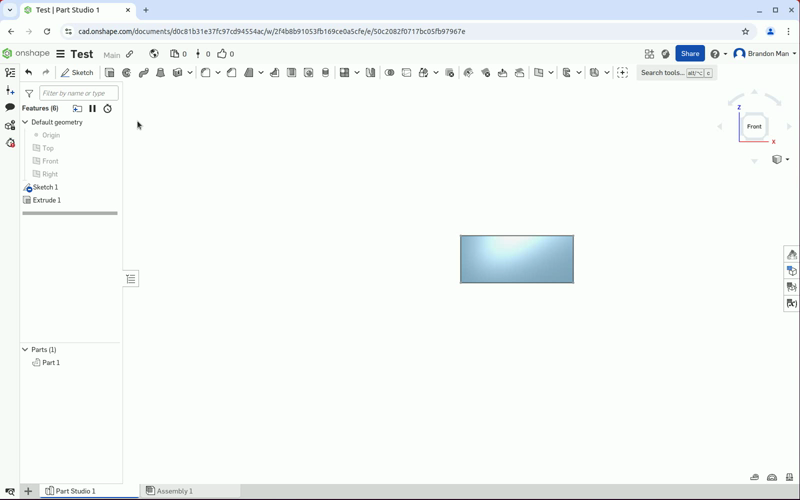
key(shift+h)
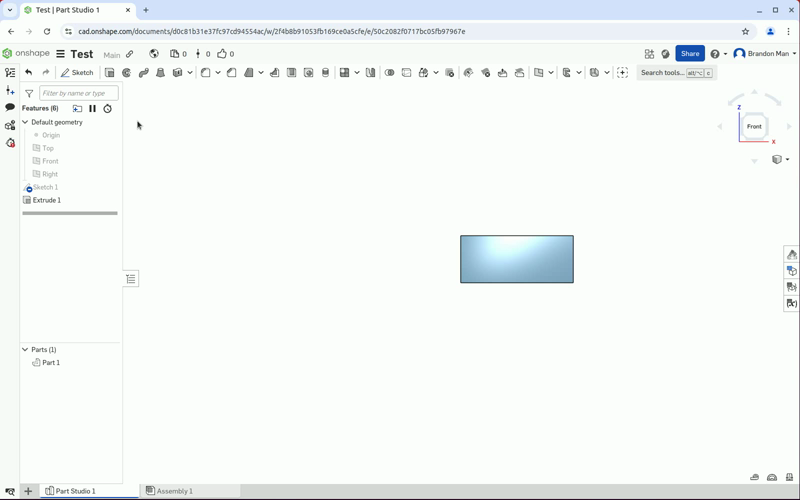
mouse_move(73, 189)
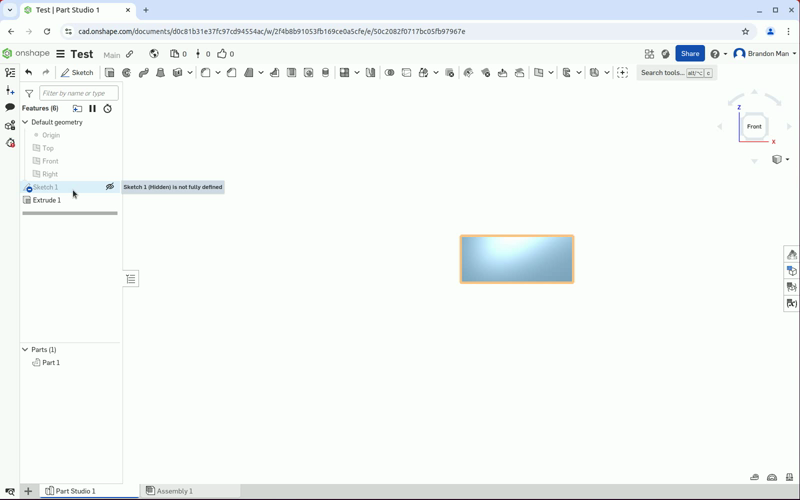
click(73, 189)
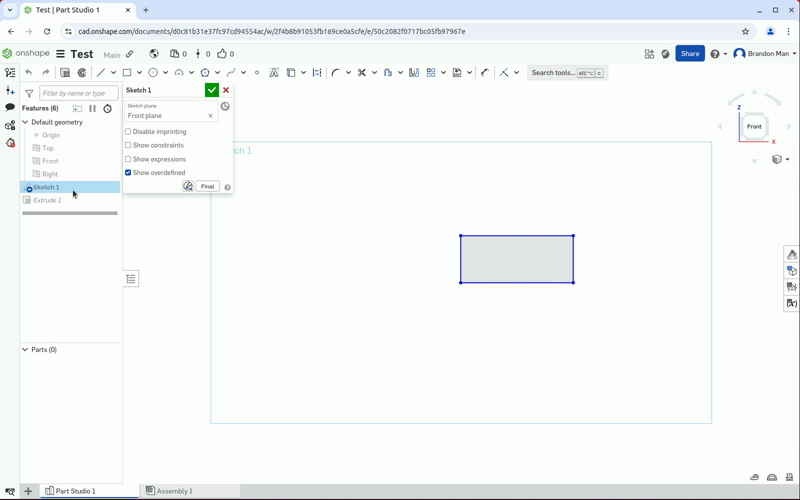
mouse_move(229, 92)
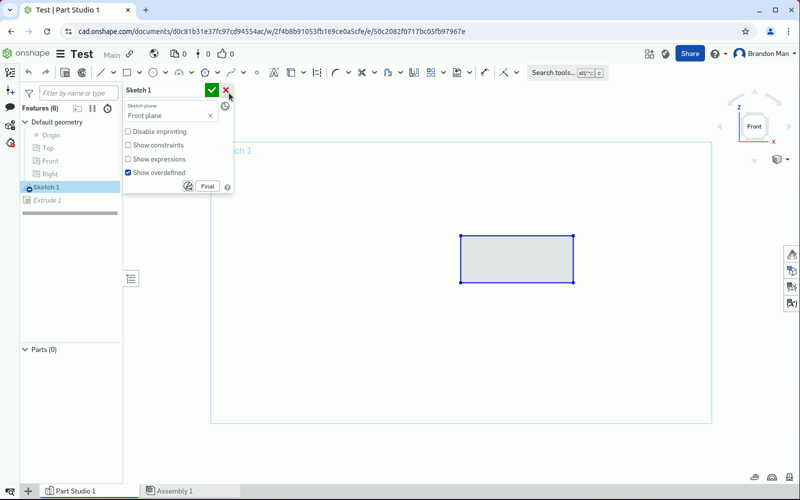
click(229, 92)
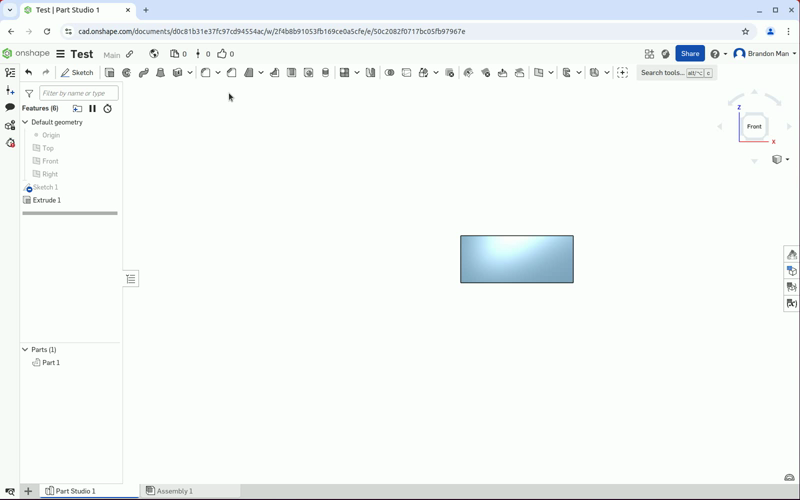
mouse_move(541, 75)
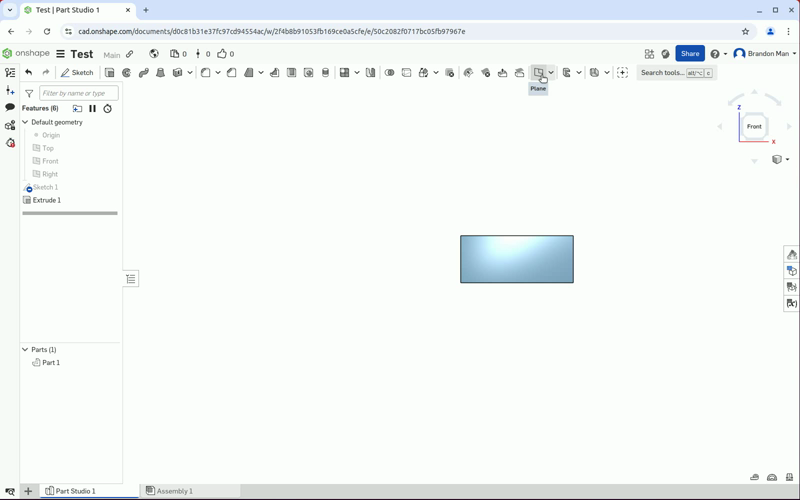
click(541, 75)
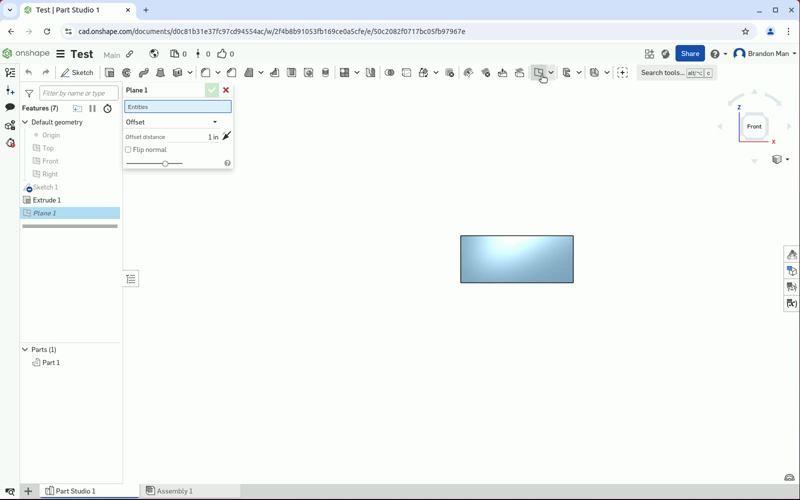
mouse_move(73, 163)
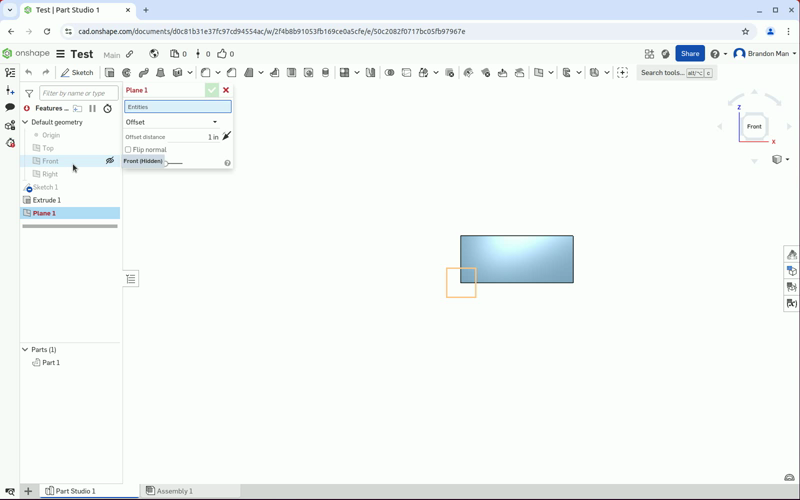
click(73, 163)
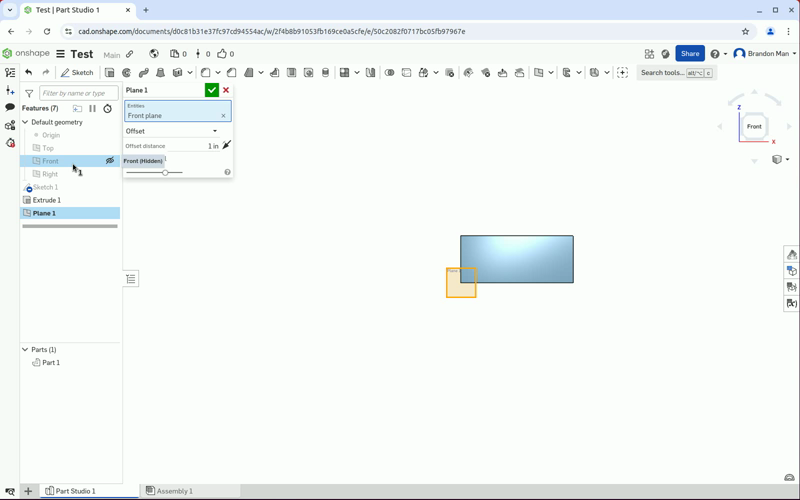
key(tab, 2)
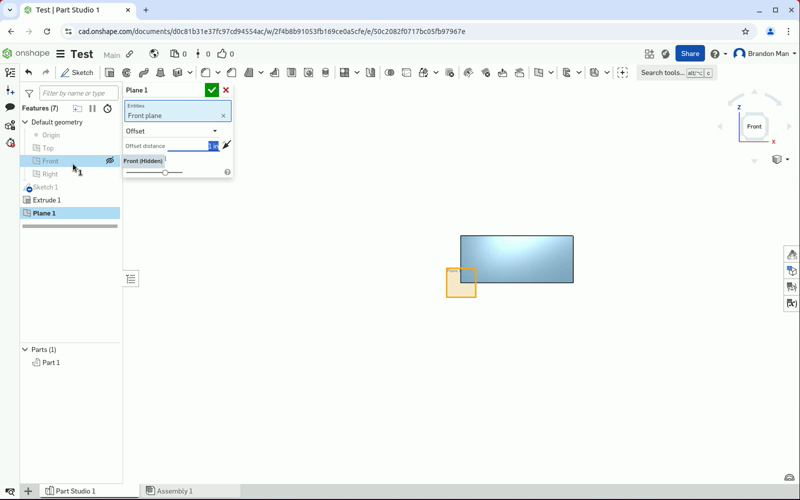
text(2.157)
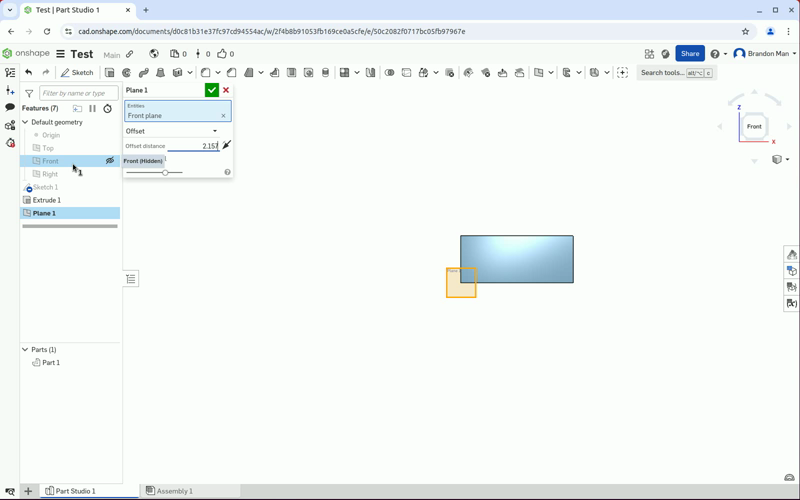
key(enter, 2)
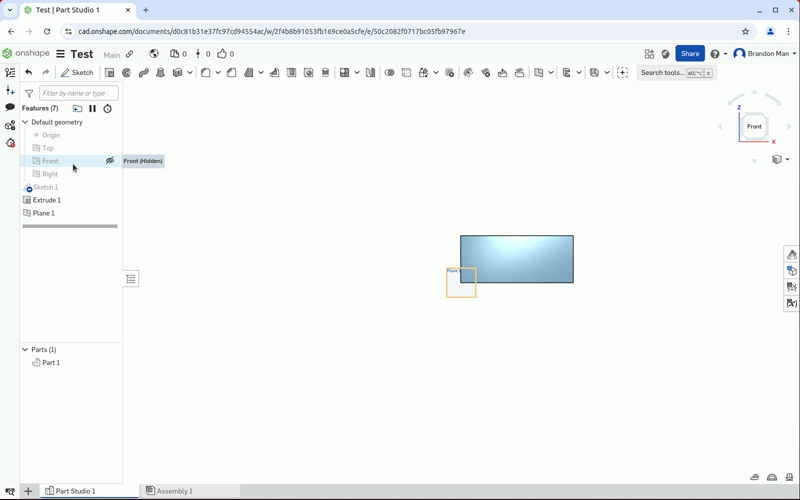
key(shift+s)
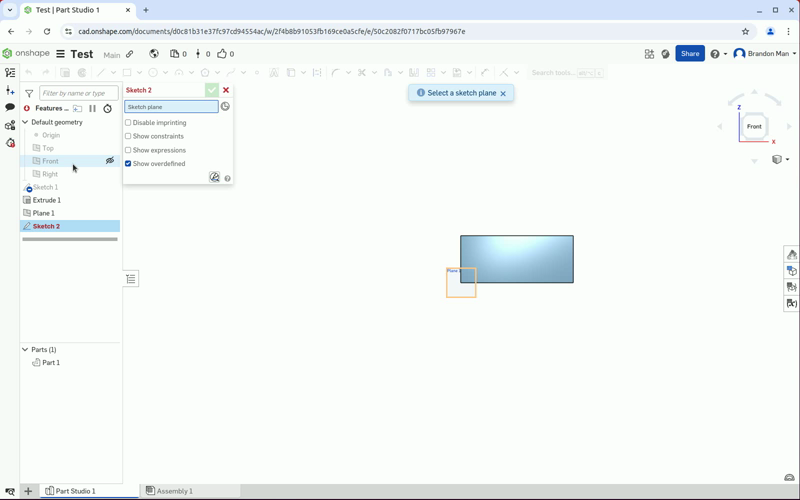
mouse_move(73, 215)
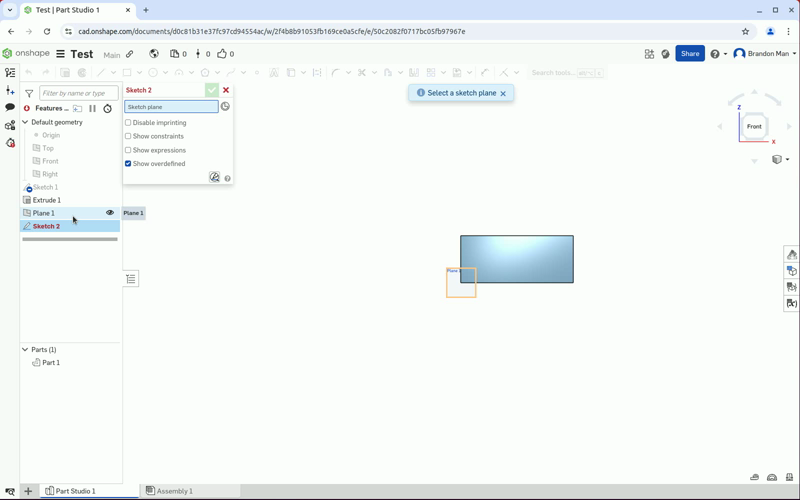
click(73, 215)
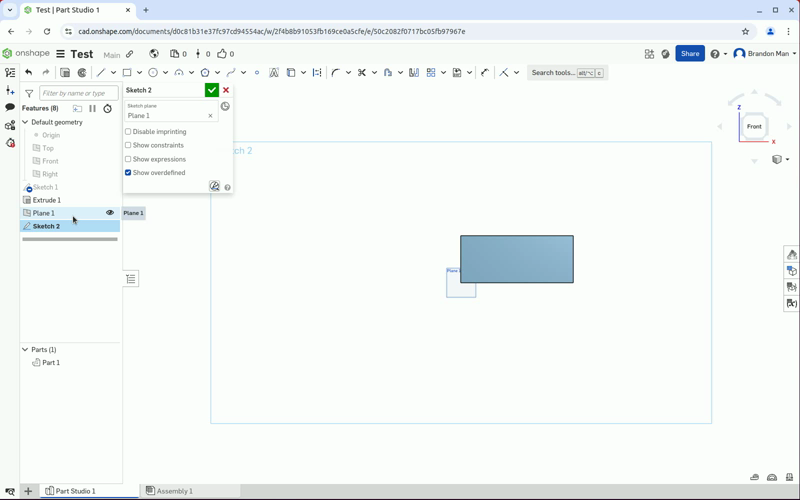
mouse_move(73, 352)
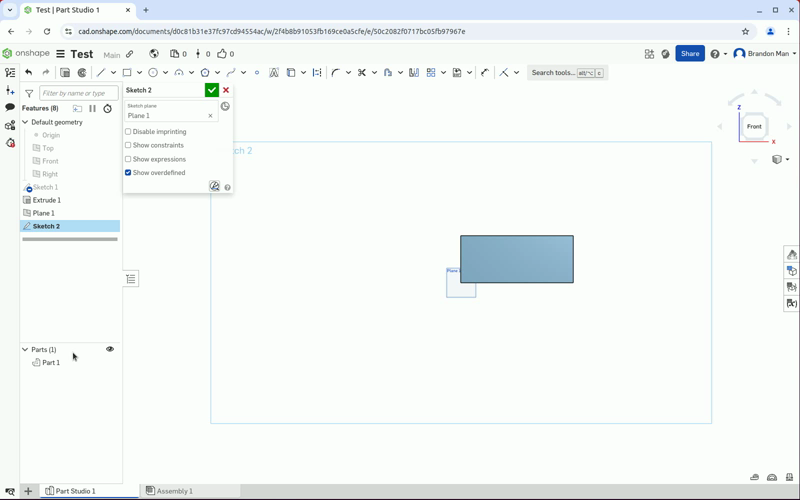
key(y)
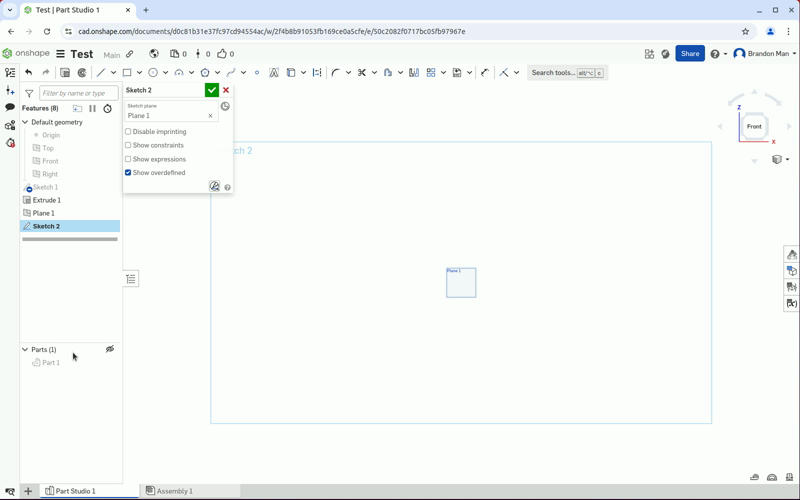
key(c)
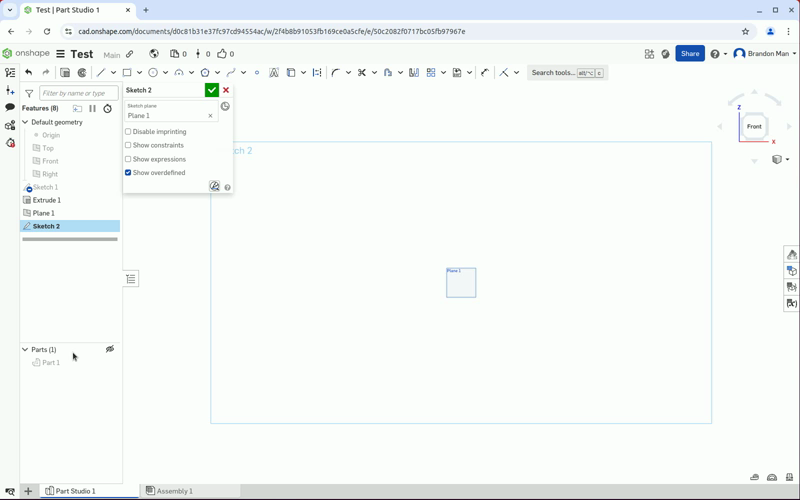
key_down(shift)
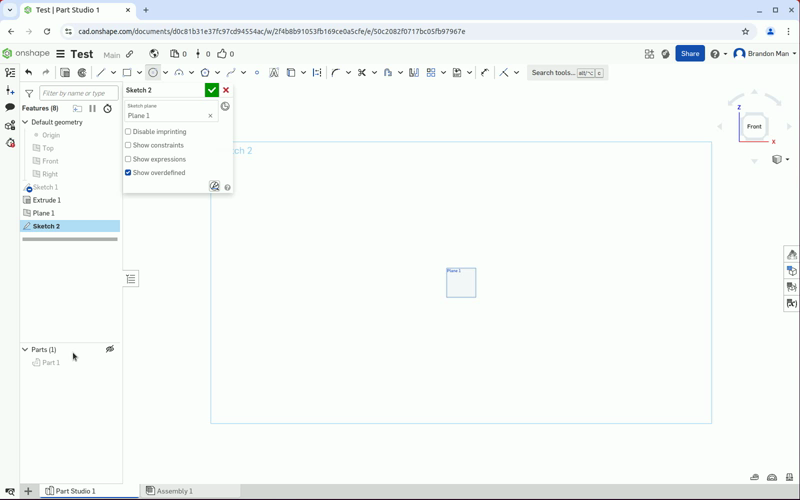
mouse_move(480, 261)
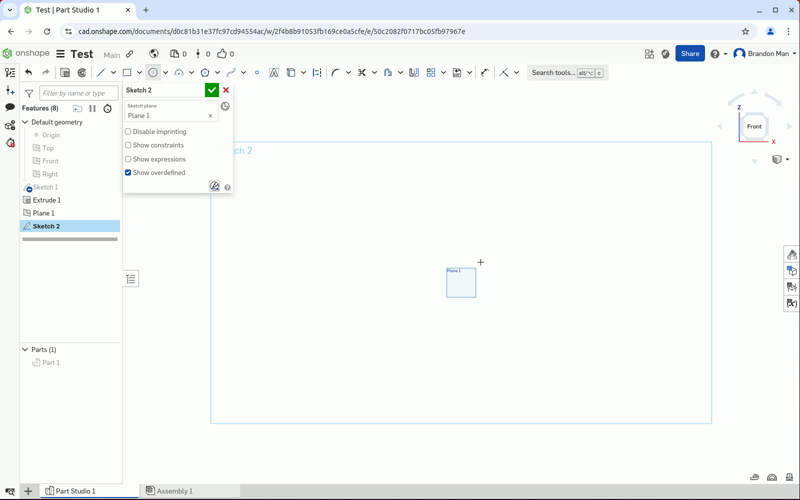
click(480, 261)
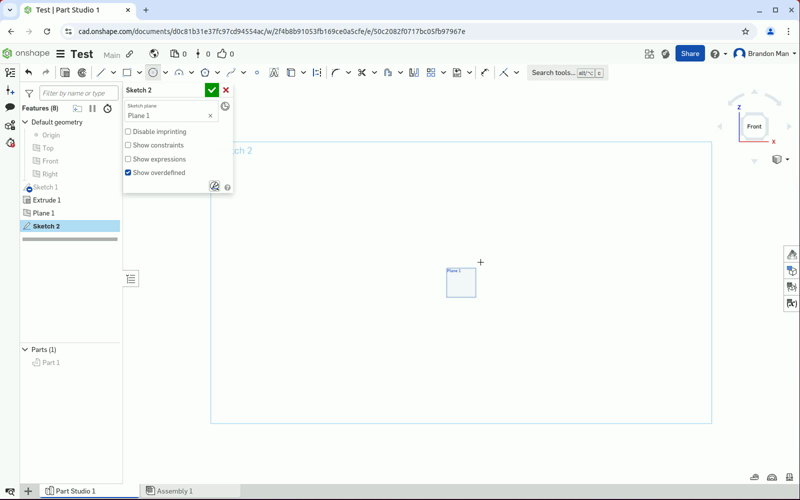
key_up(shift)
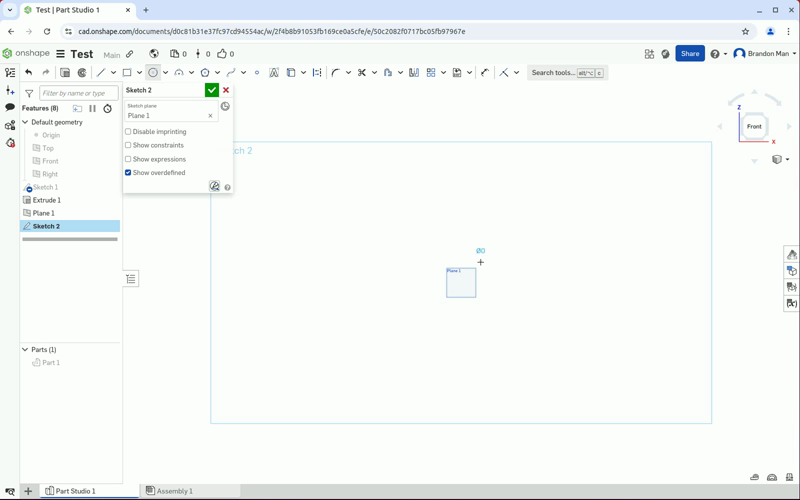
mouse_move(497, 261)
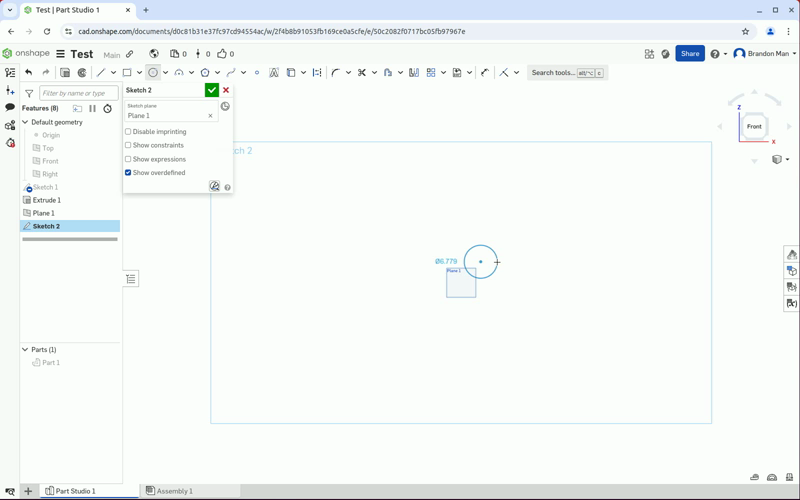
click(497, 261)
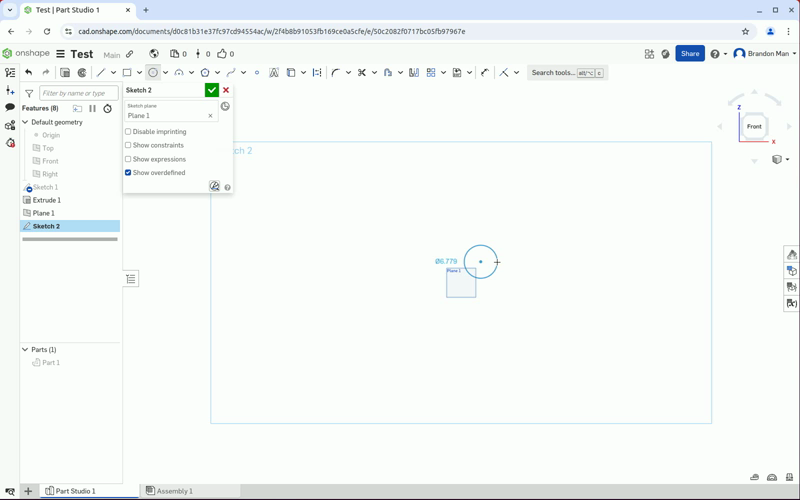
key(esc)
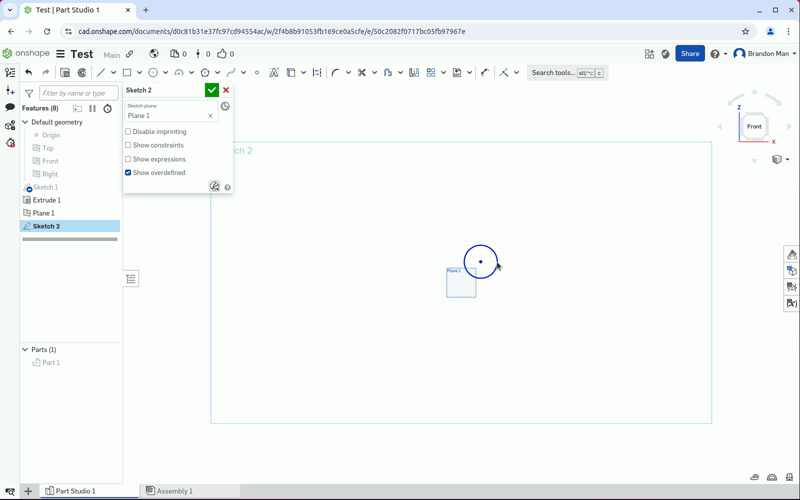
mouse_move(478, 258)
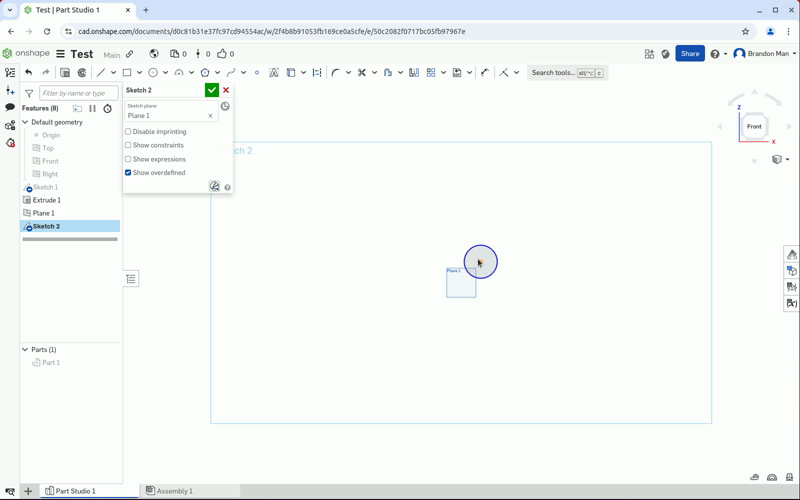
scroll(6)
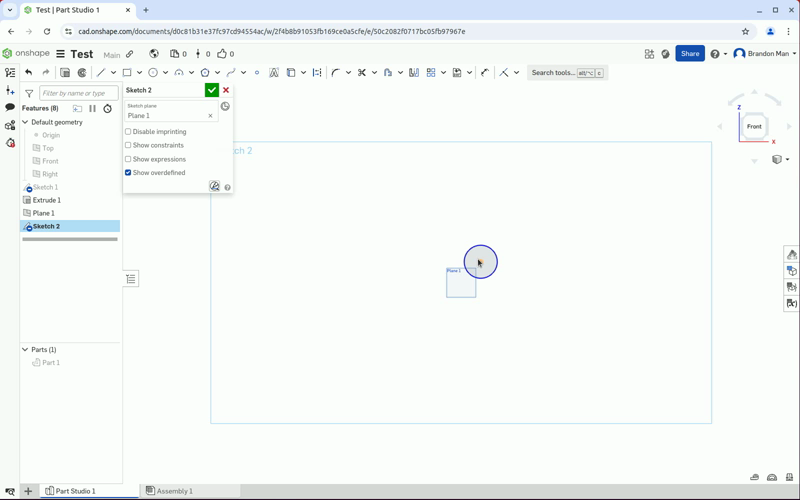
scroll(6)
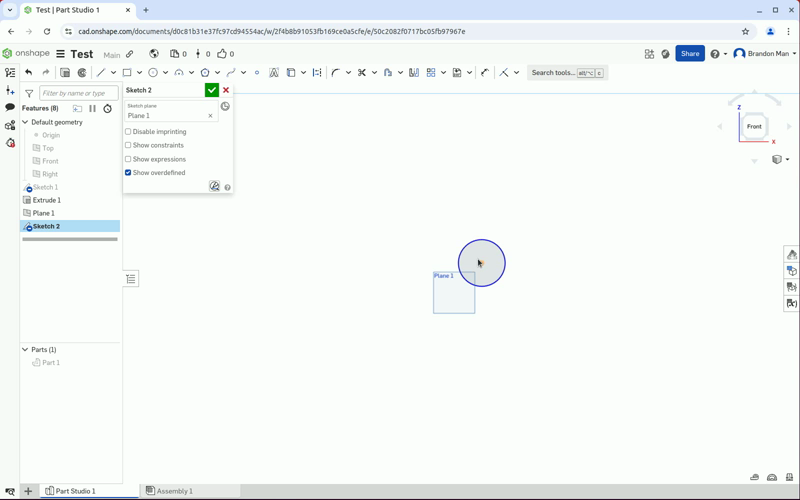
scroll(6)
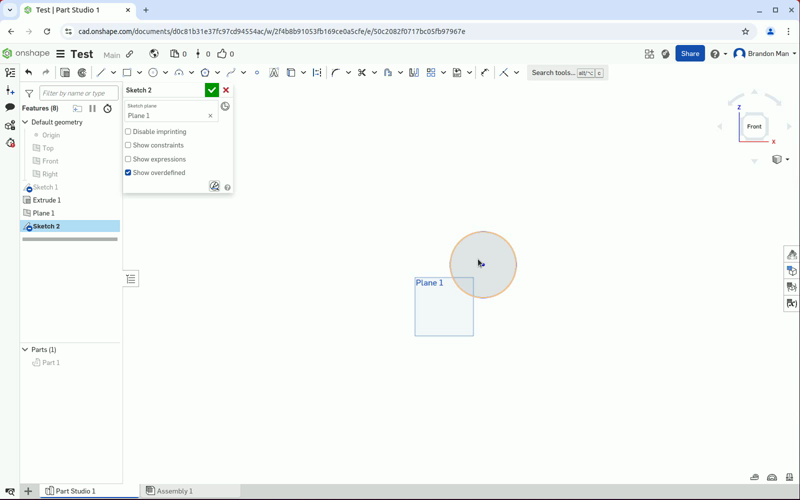
scroll(6)
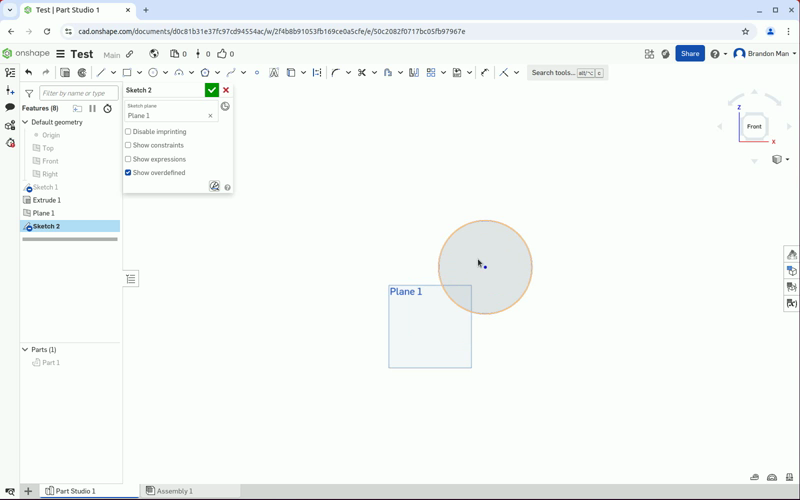
scroll(6)
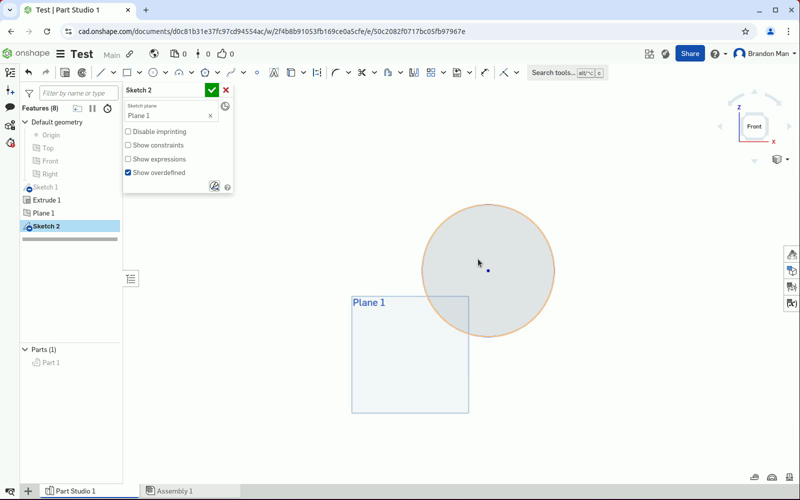
scroll(6)
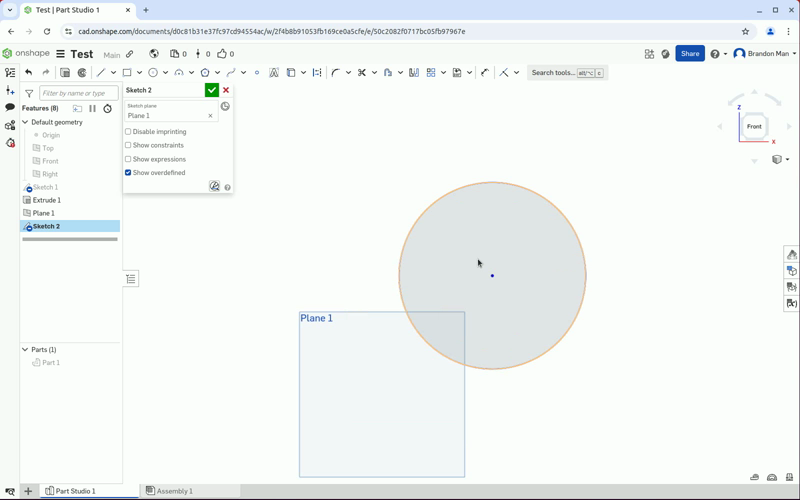
scroll(6)
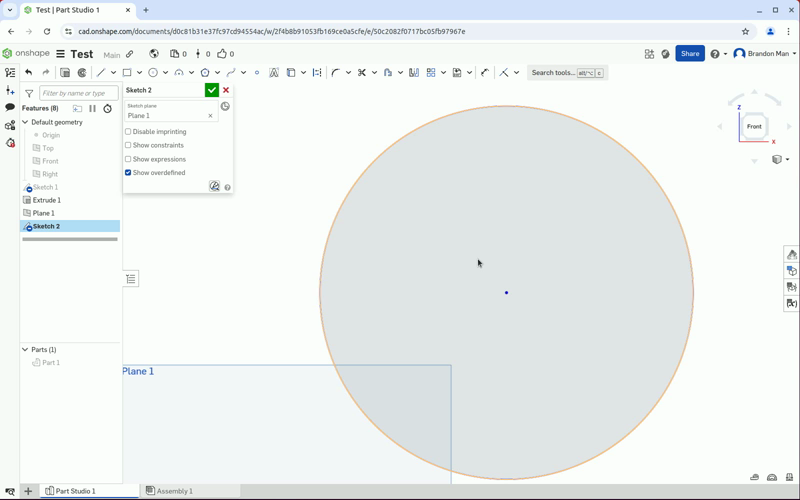
click(478, 258)
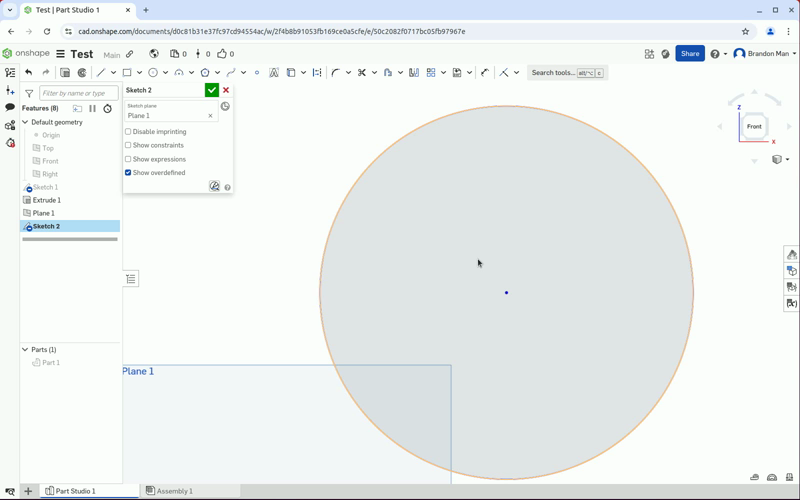
scroll(-6)
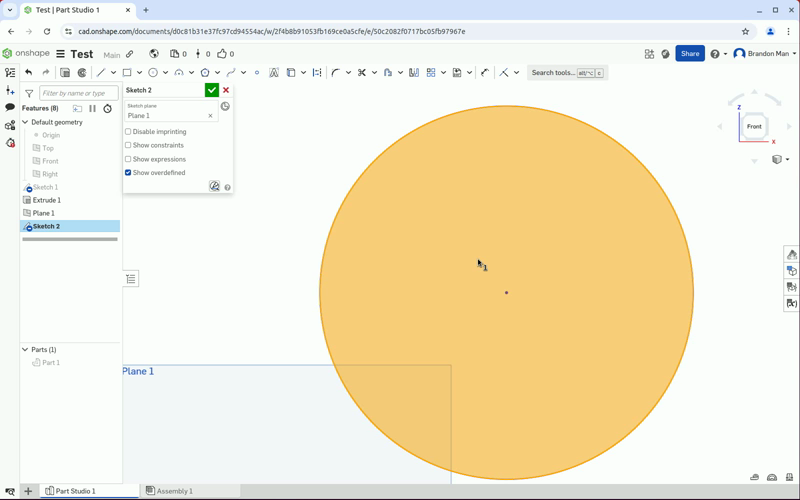
scroll(-6)
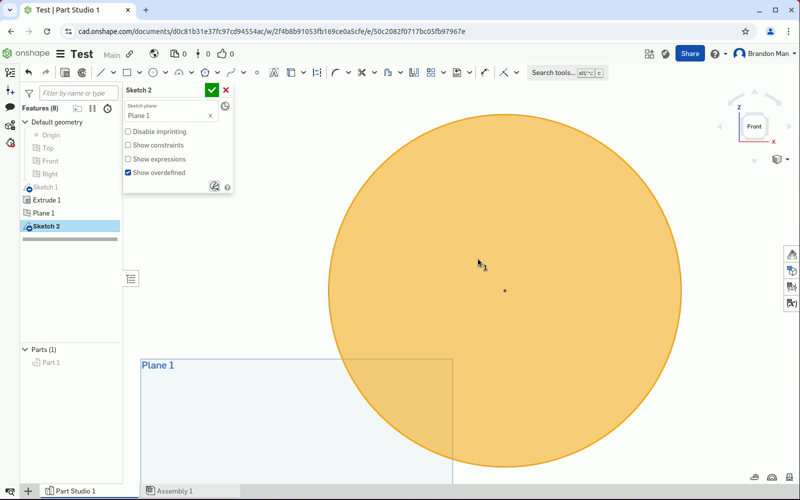
scroll(-6)
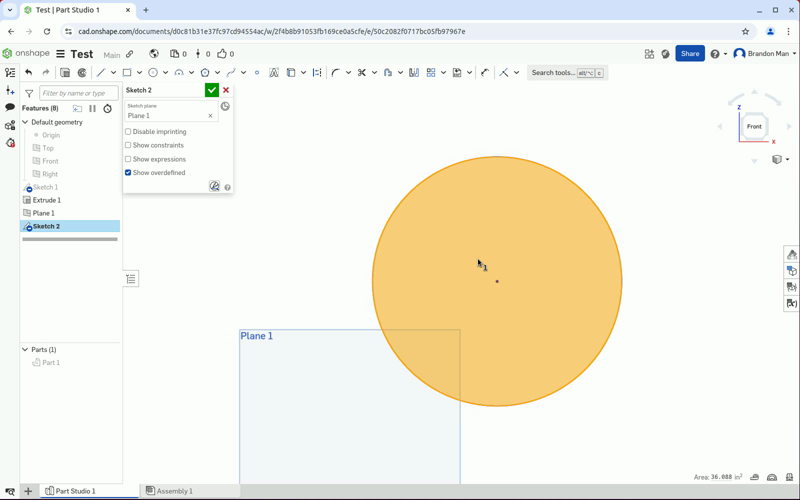
scroll(-6)
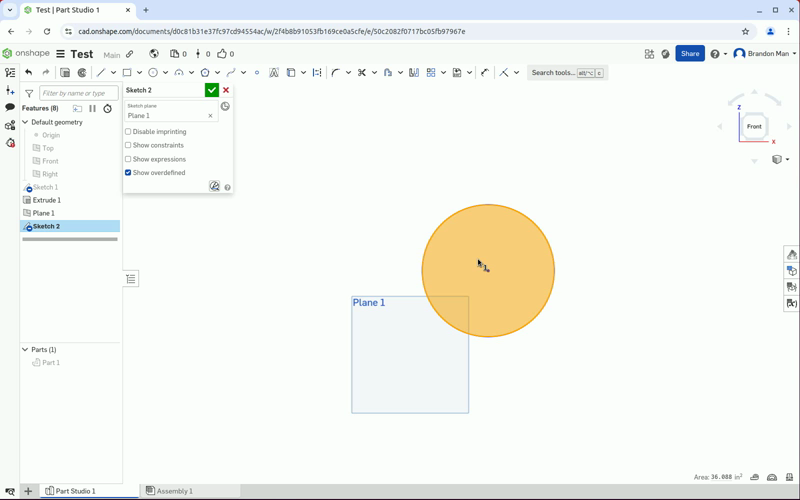
scroll(-6)
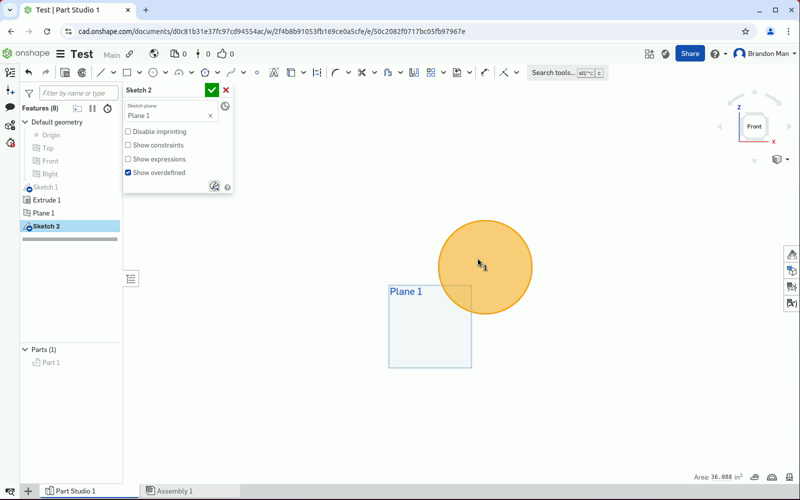
scroll(-6)
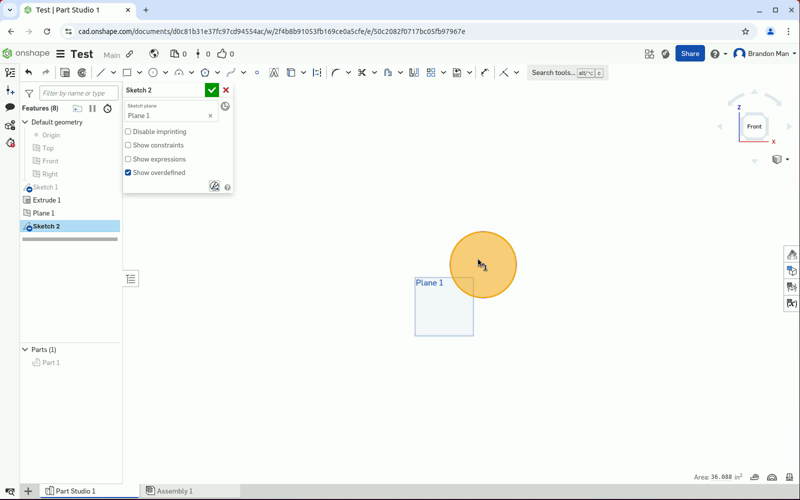
scroll(-6)
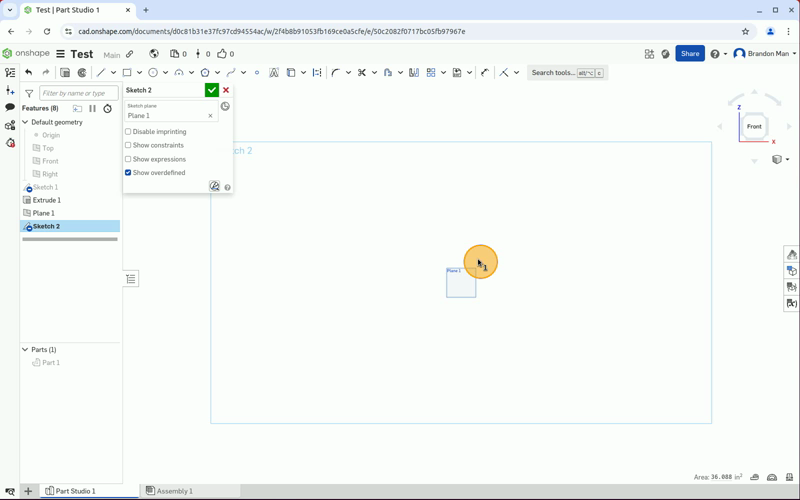
mouse_move(73, 352)
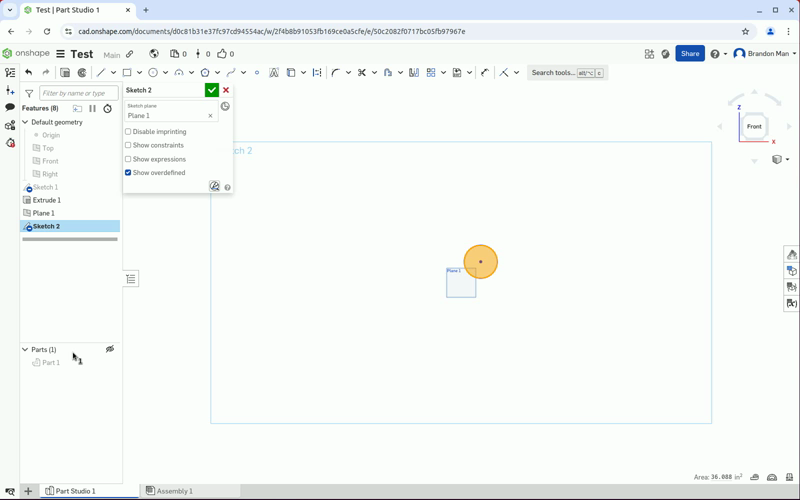
key(shift+y)
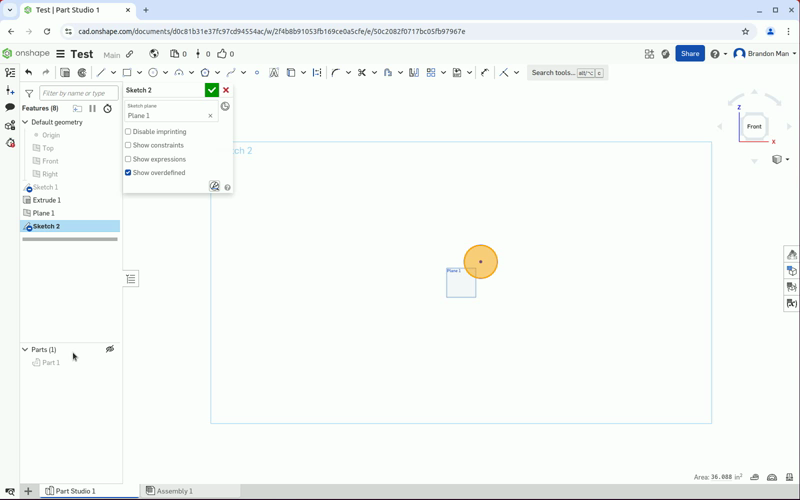
key(shift+e)
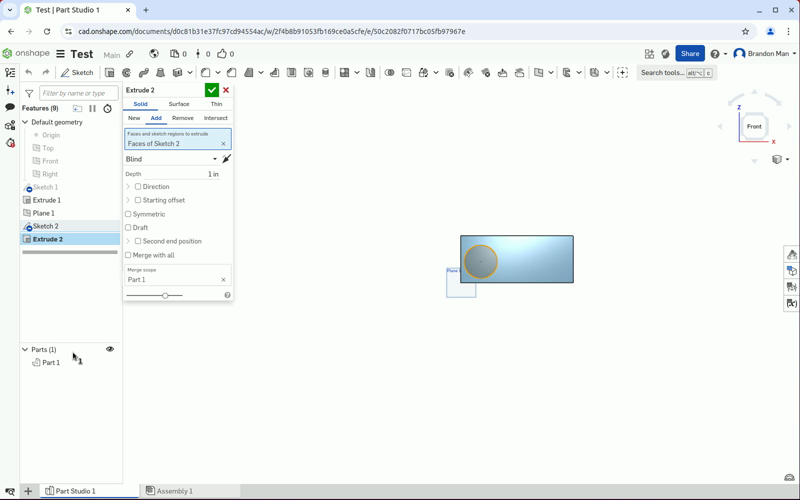
mouse_move(143, 106)
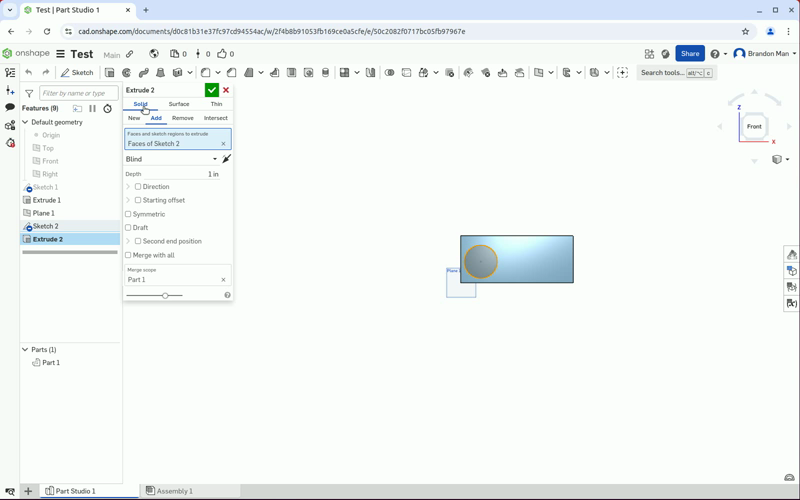
click(143, 106)
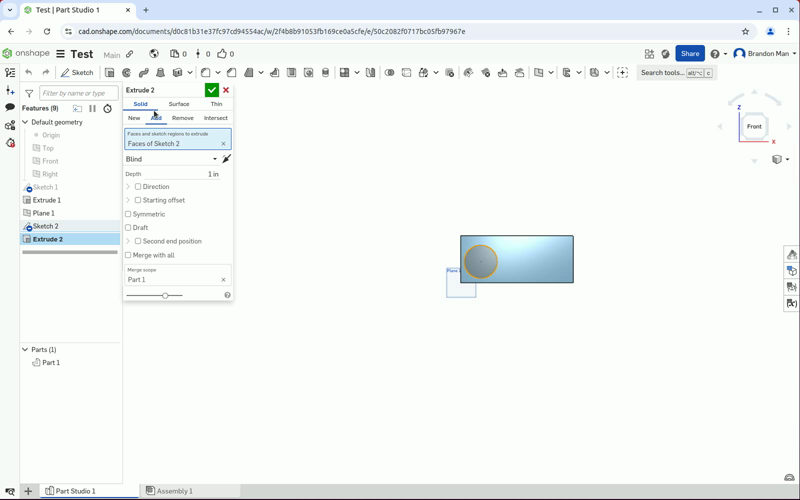
mouse_move(186, 120)
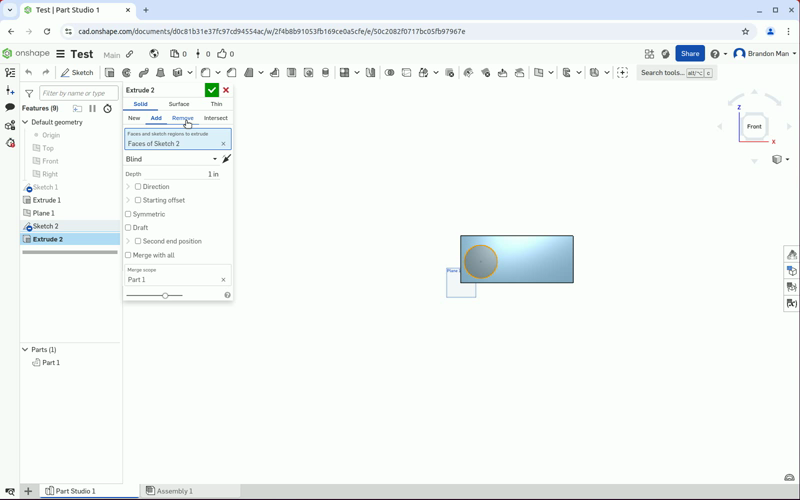
click(186, 120)
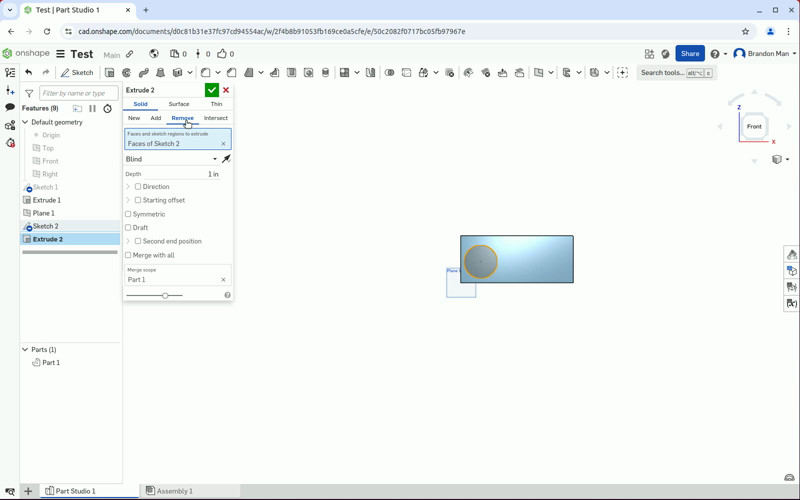
key(tab, 4)
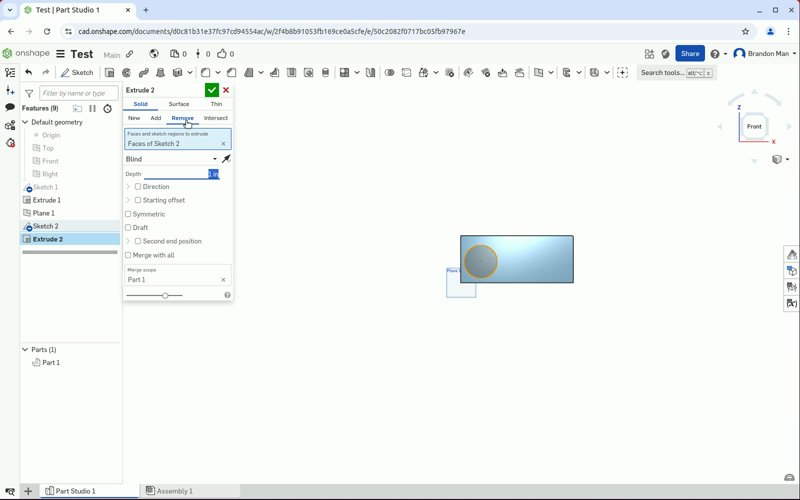
text(2.166)
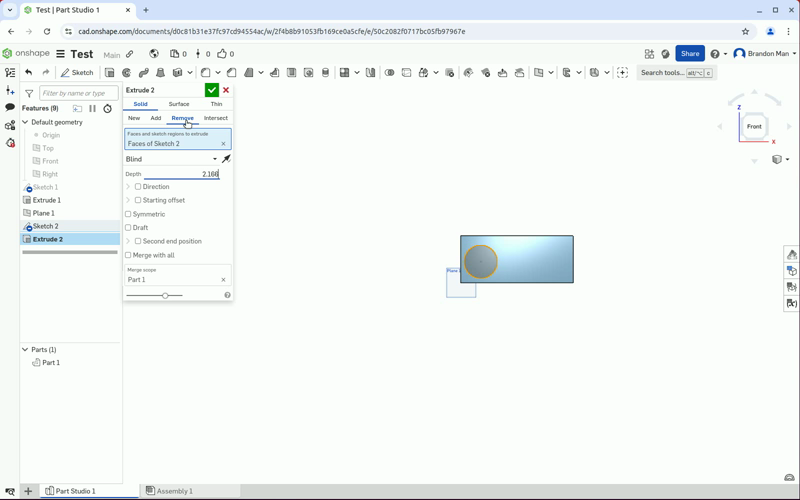
key(tab, 6)
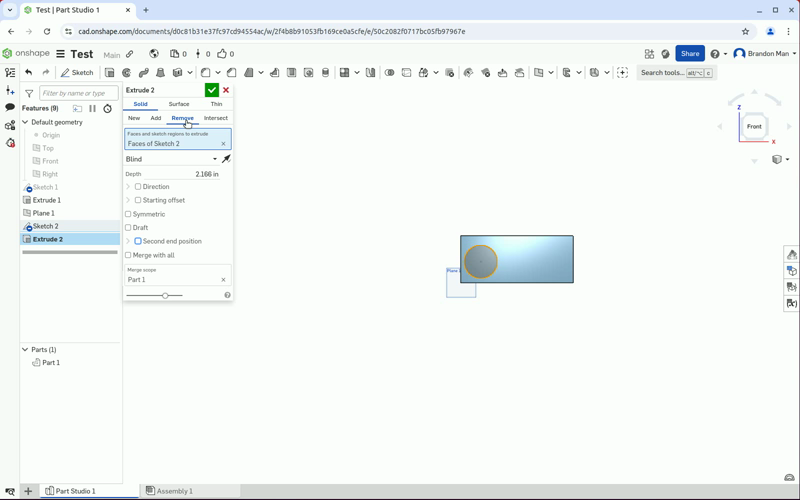
key(space)
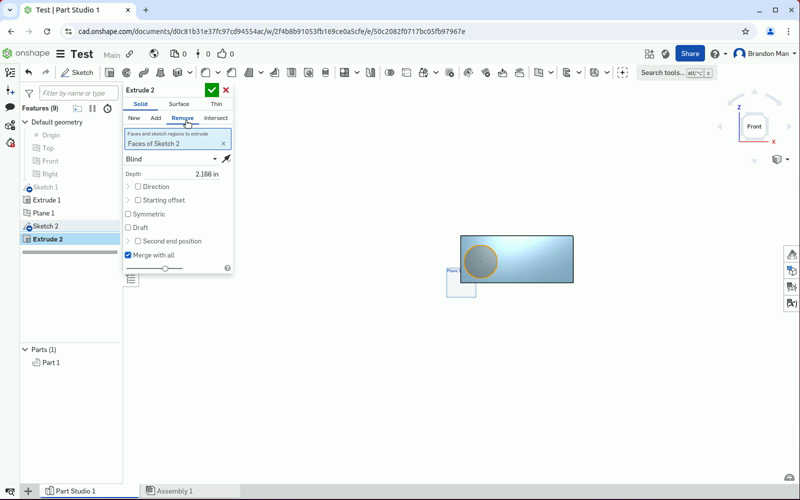
key(enter)
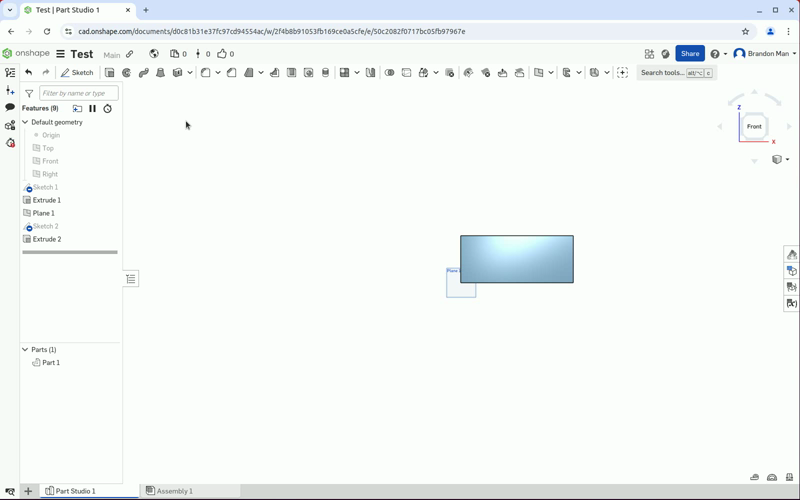
key(shift+h)
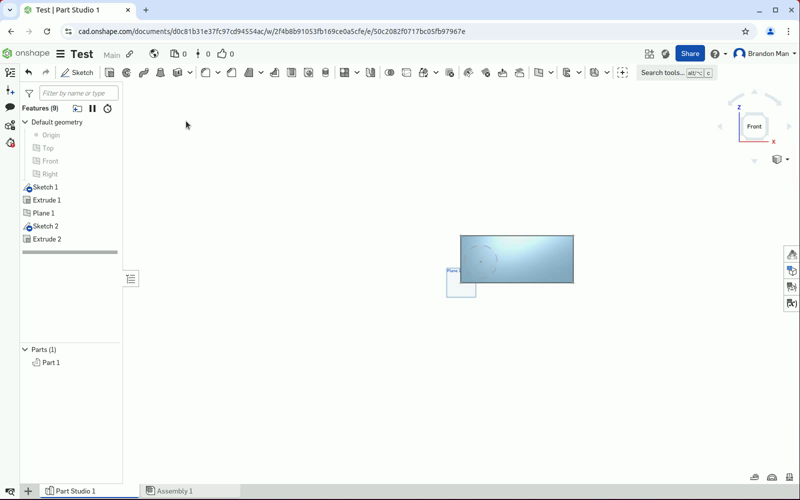
key(shift+h)
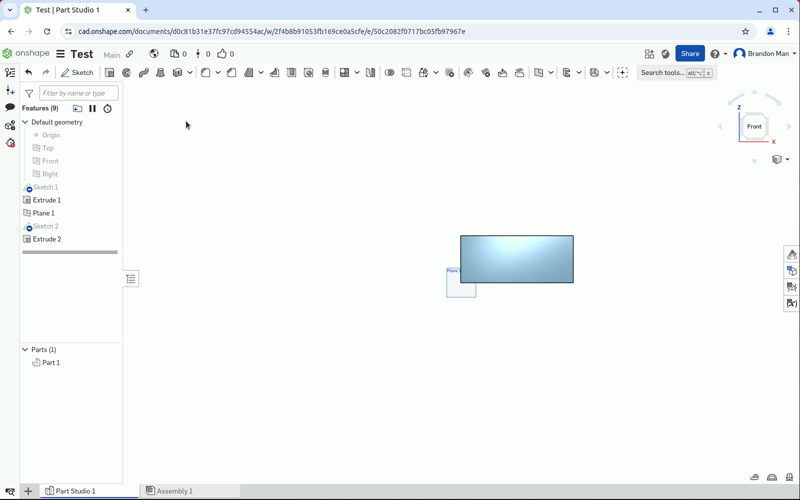
mouse_move(73, 189)
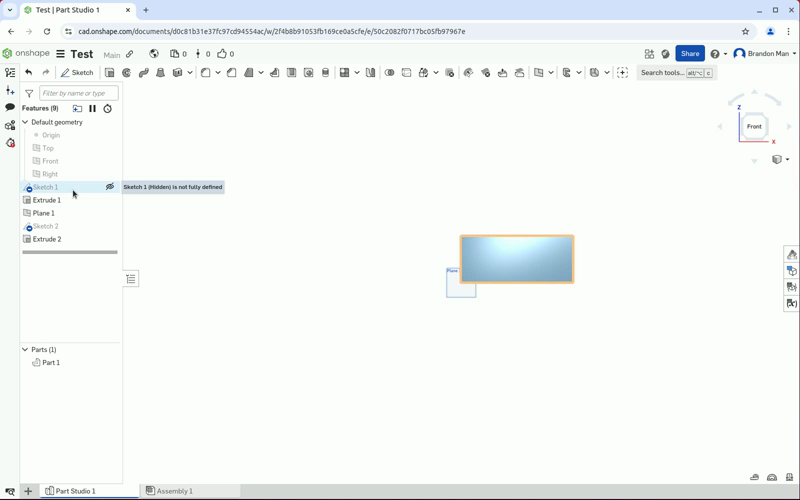
click(73, 189)
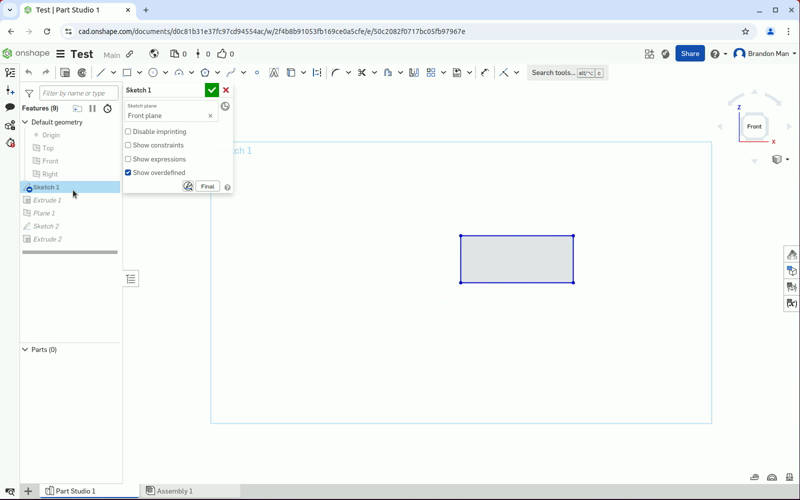
mouse_move(229, 92)
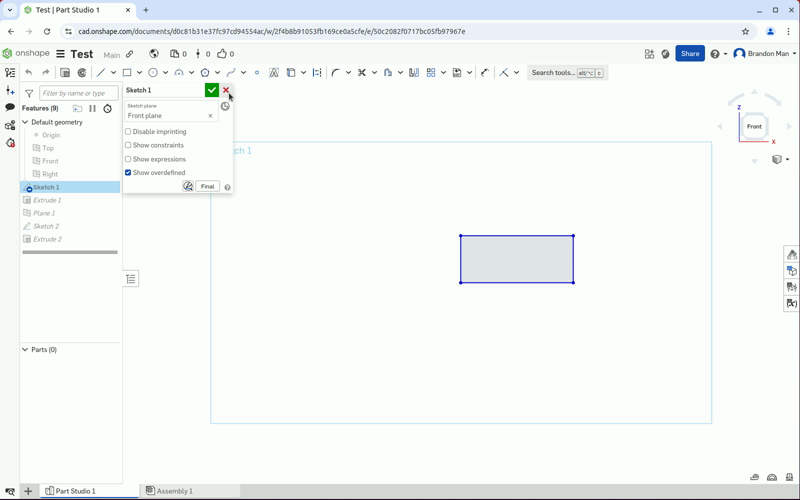
click(229, 92)
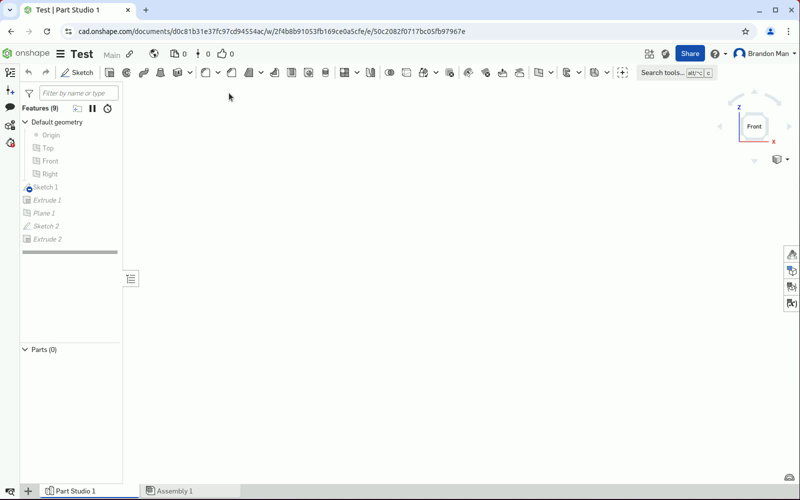
key(shift+s)
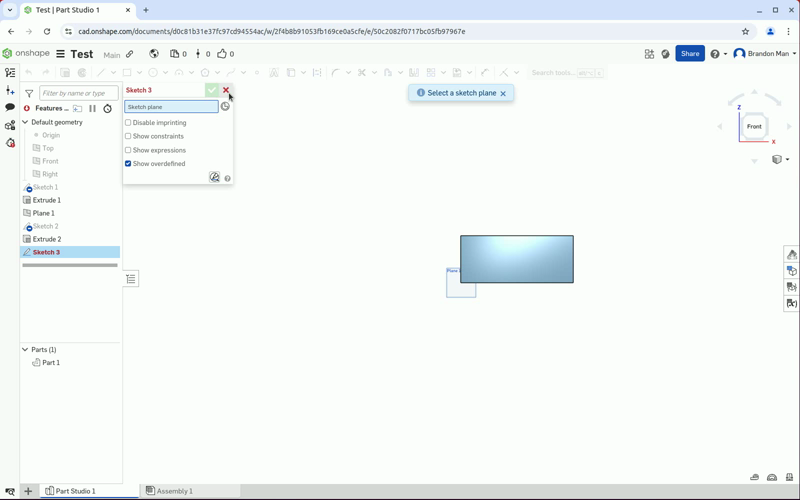
mouse_move(73, 215)
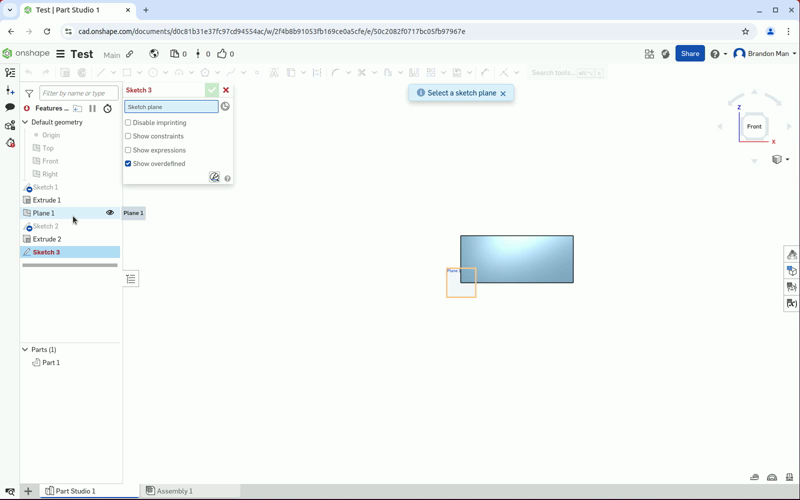
click(73, 215)
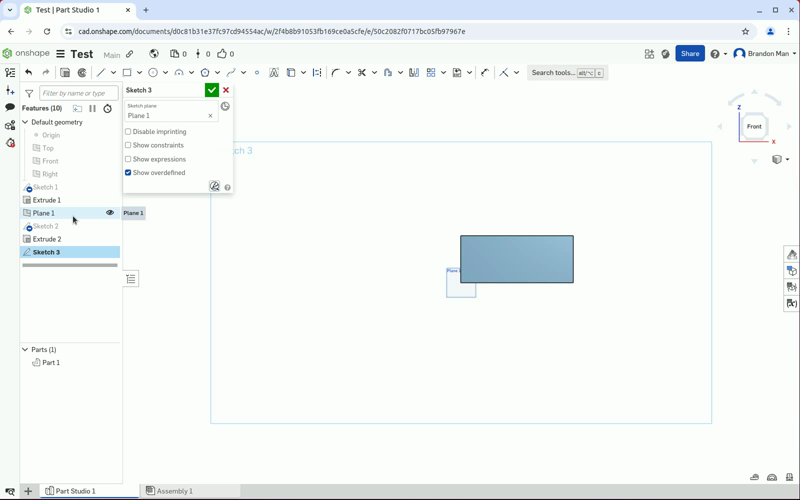
mouse_move(73, 352)
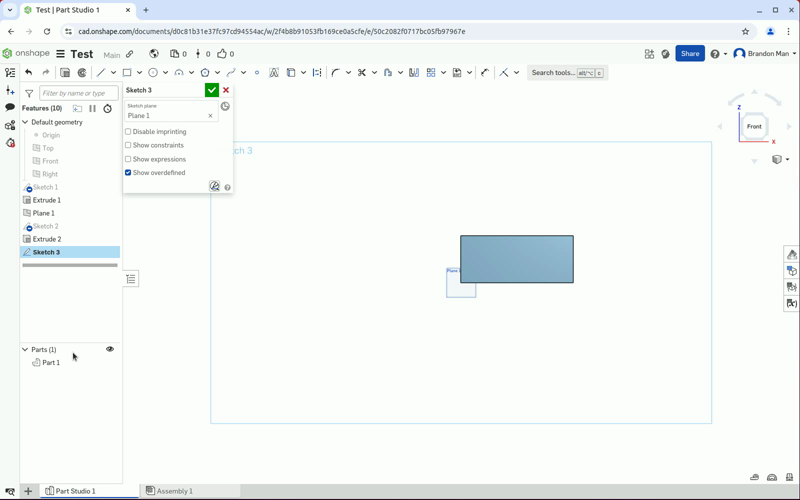
key(y)
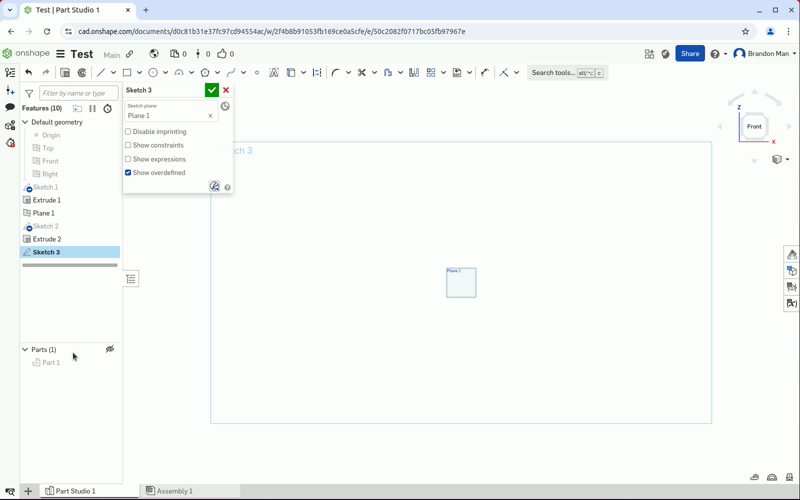
key(c)
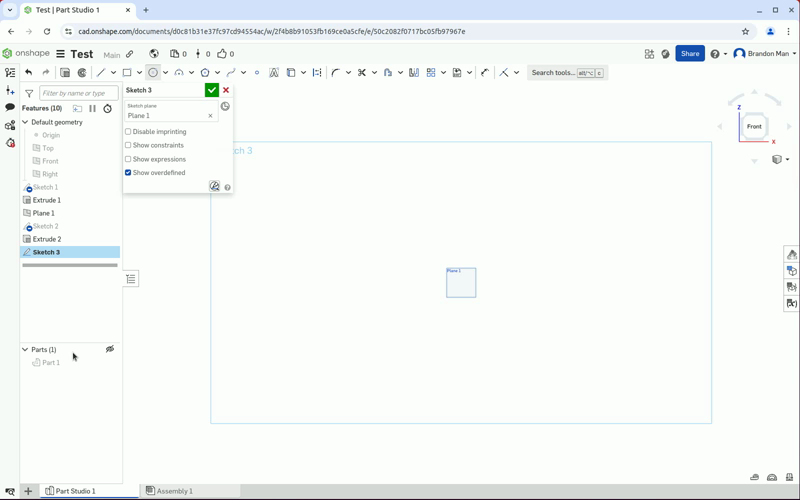
key_down(shift)
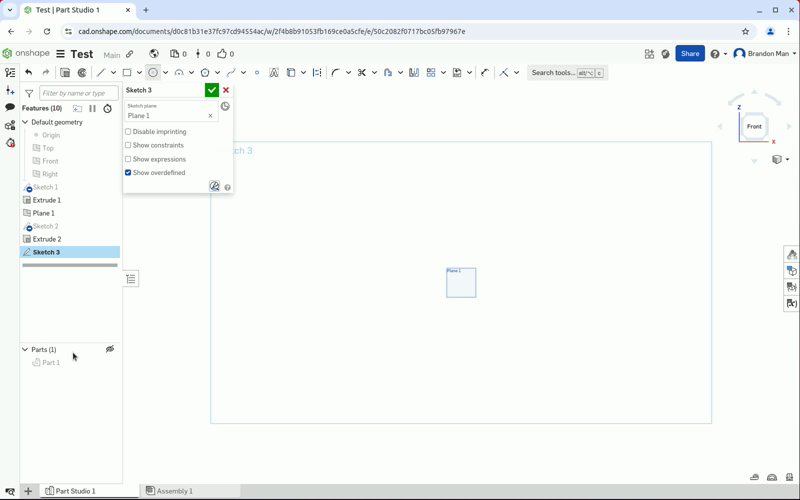
mouse_move(554, 261)
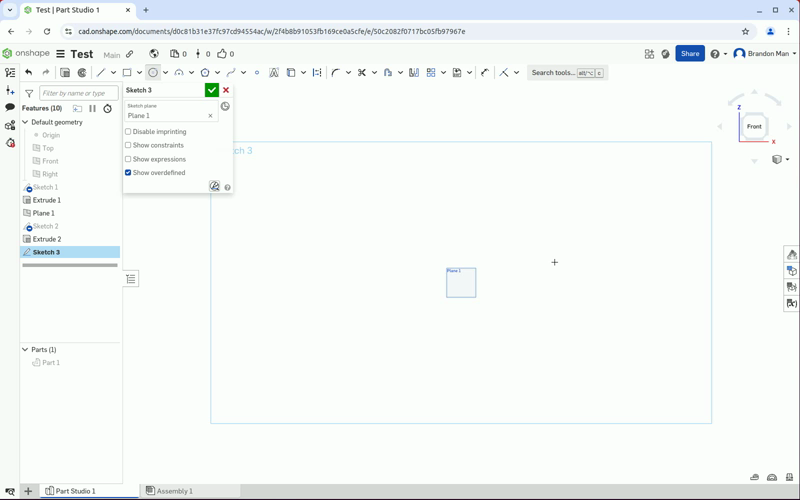
click(554, 261)
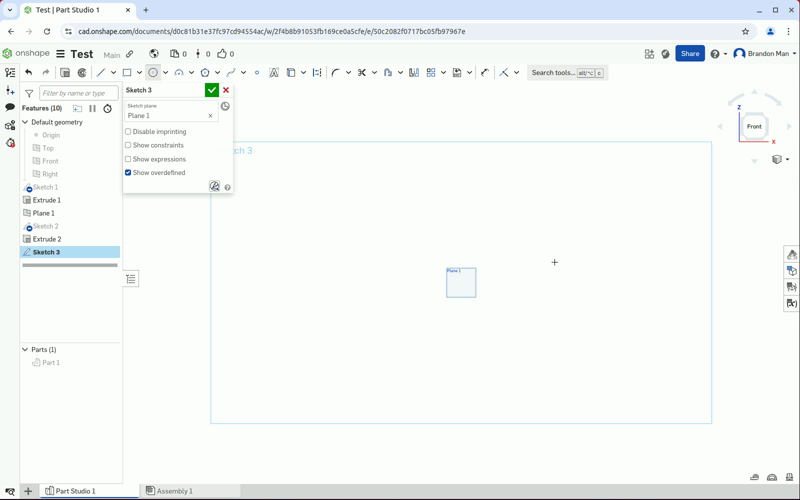
key_up(shift)
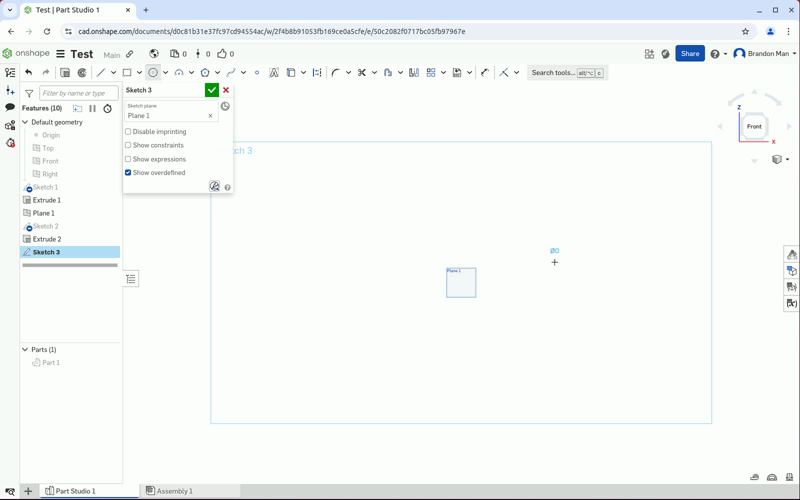
mouse_move(571, 261)
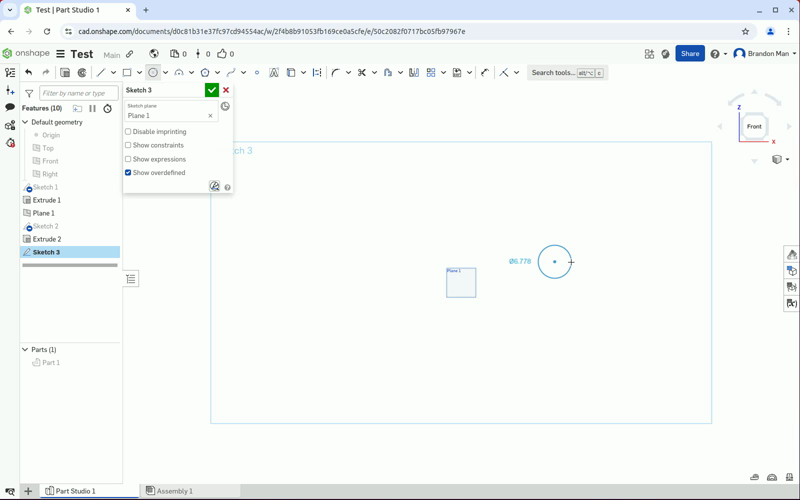
click(571, 261)
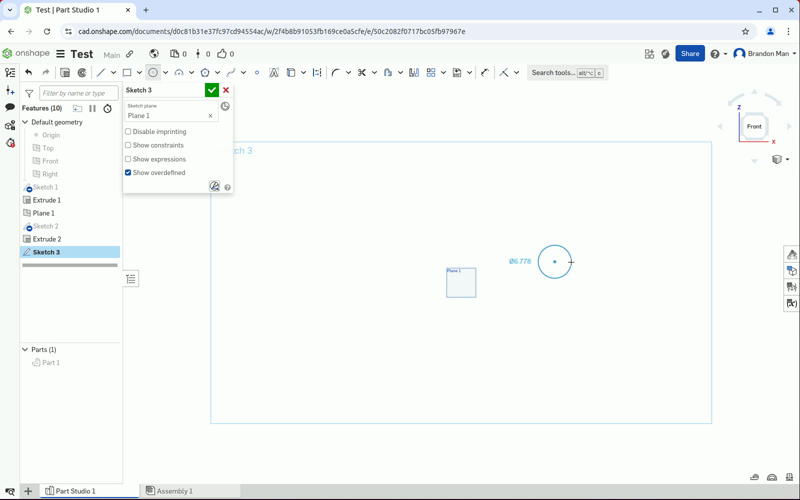
key(esc)
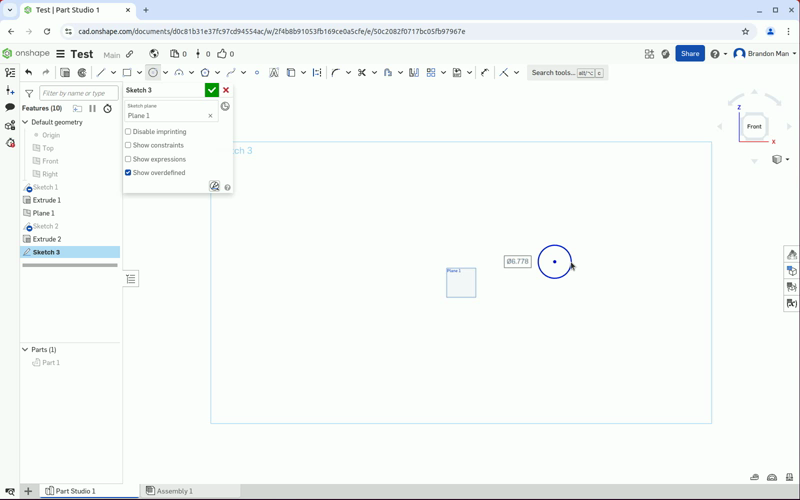
mouse_move(555, 246)
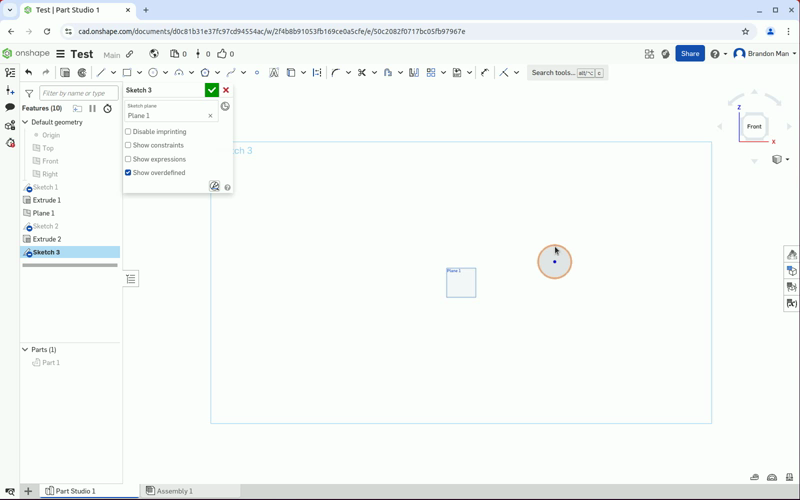
scroll(6)
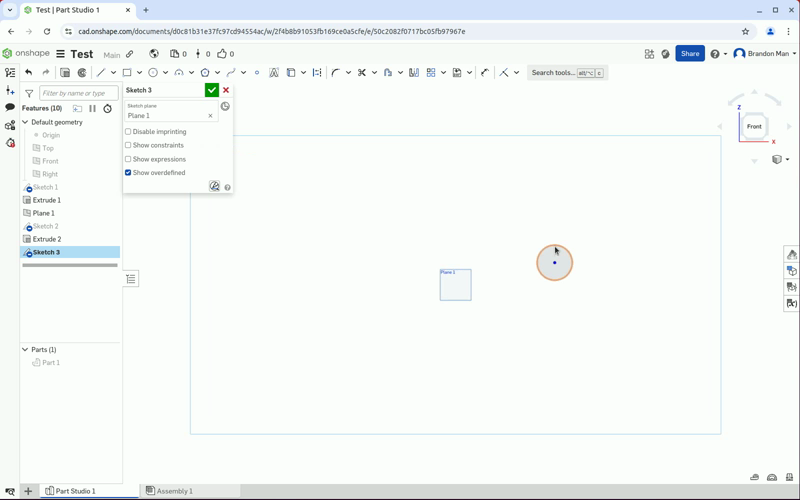
scroll(6)
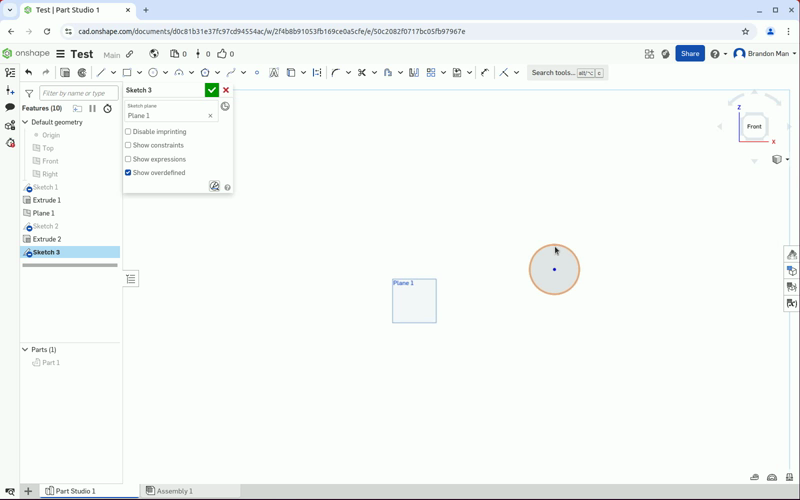
scroll(6)
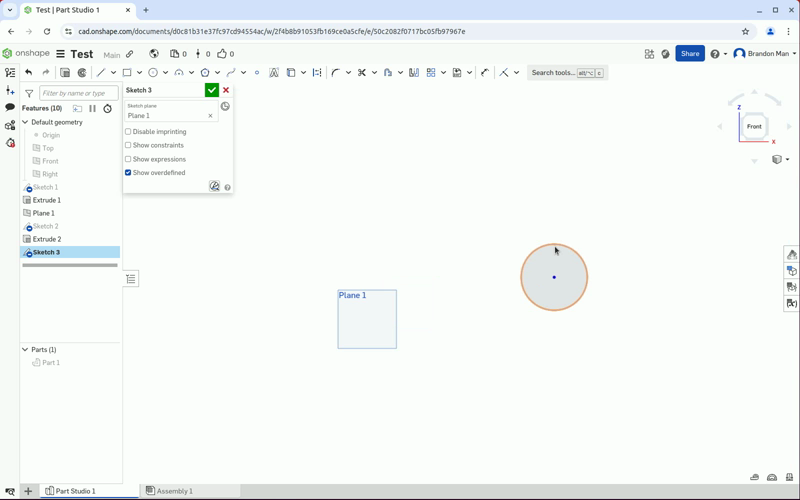
scroll(6)
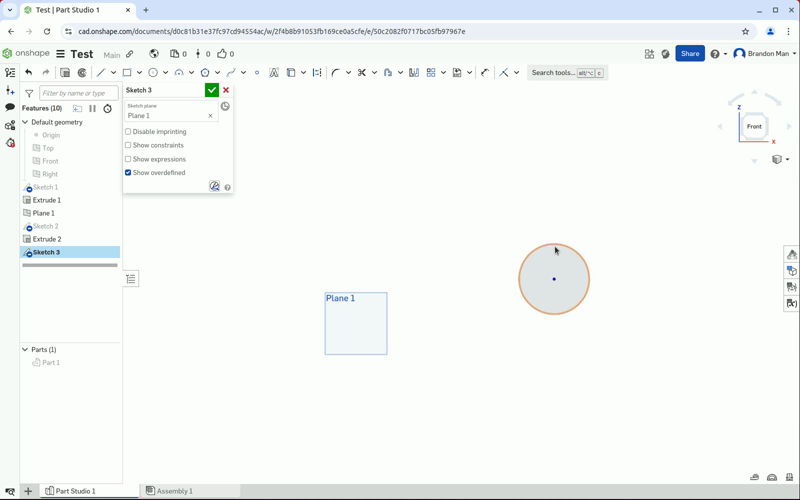
scroll(6)
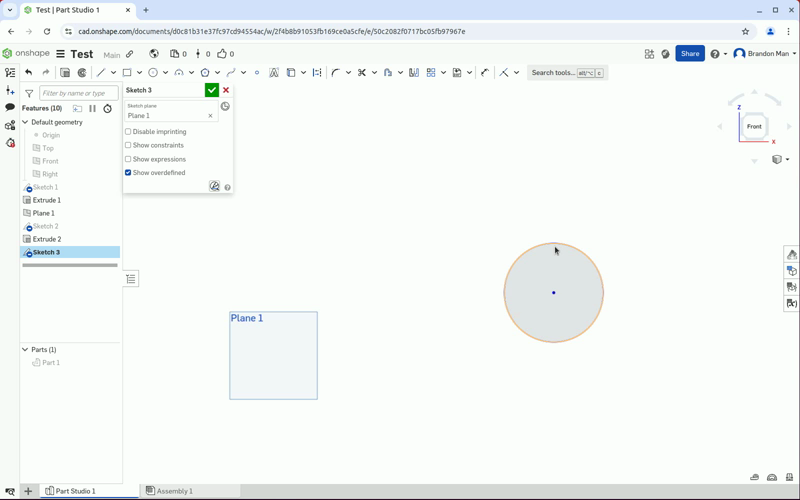
scroll(6)
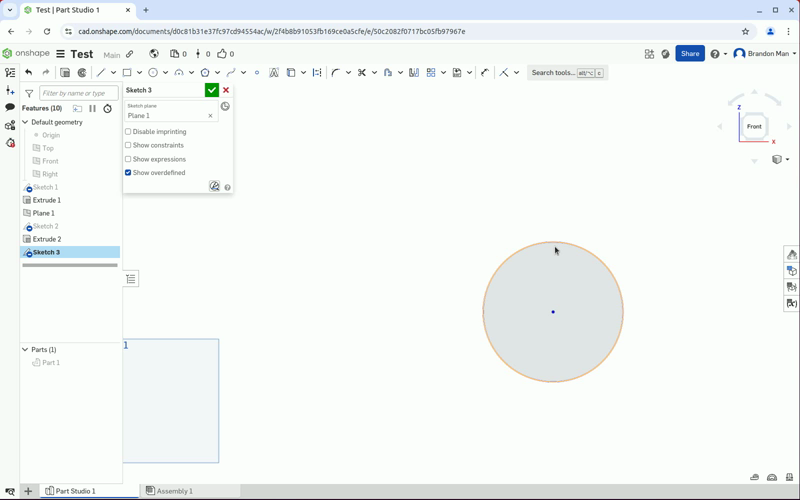
scroll(6)
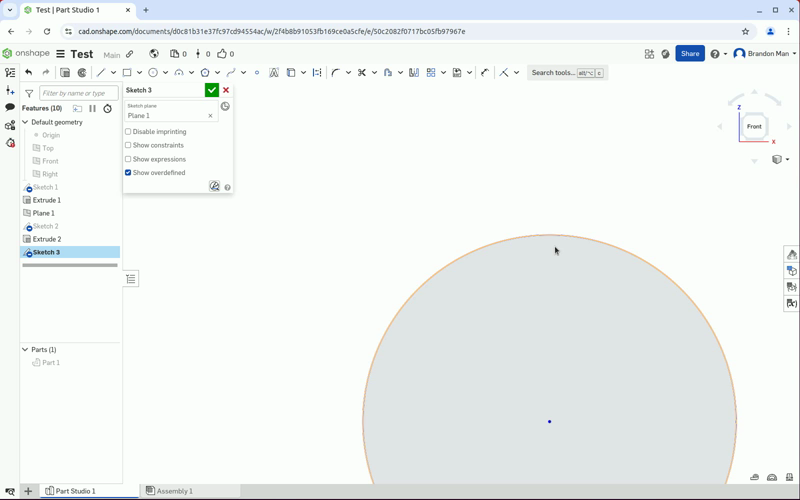
click(555, 246)
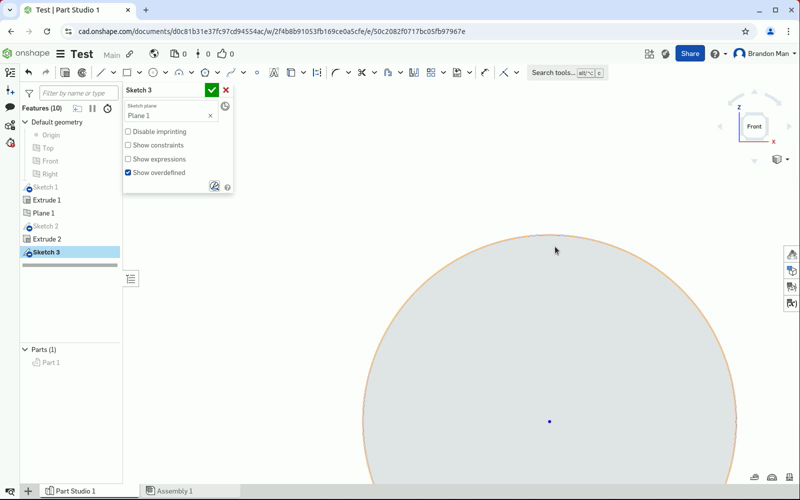
scroll(-6)
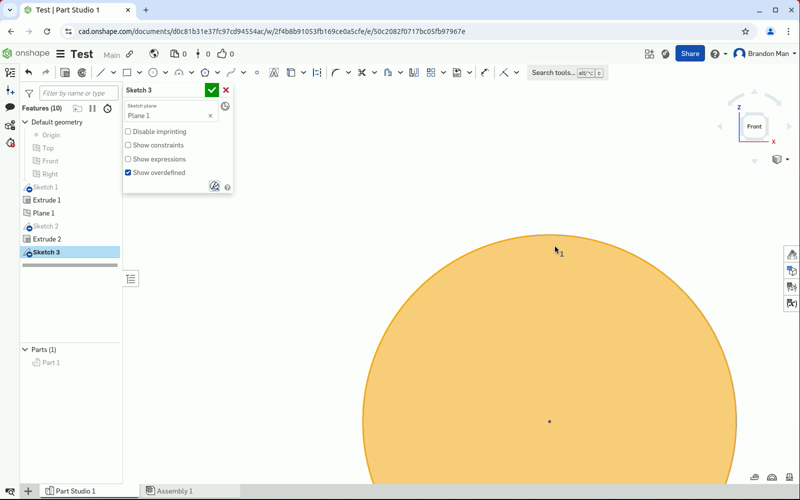
scroll(-6)
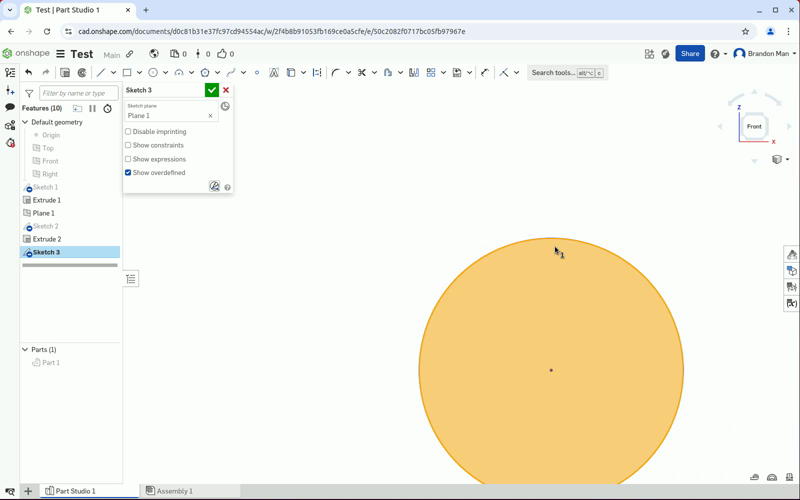
scroll(-6)
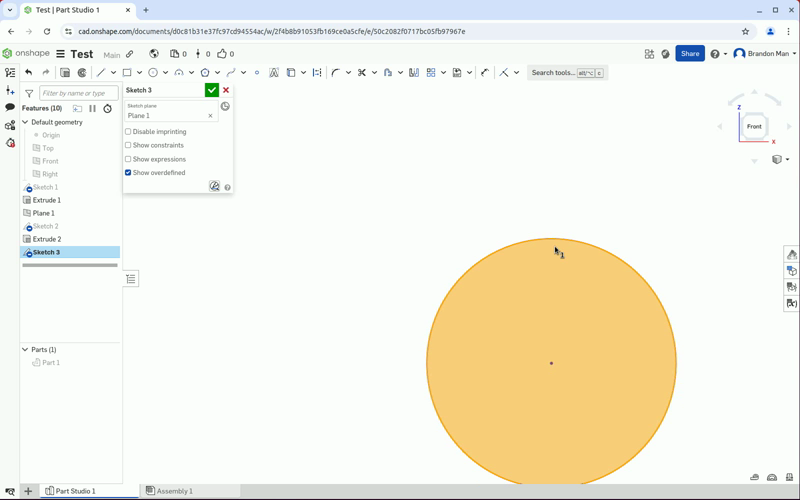
scroll(-6)
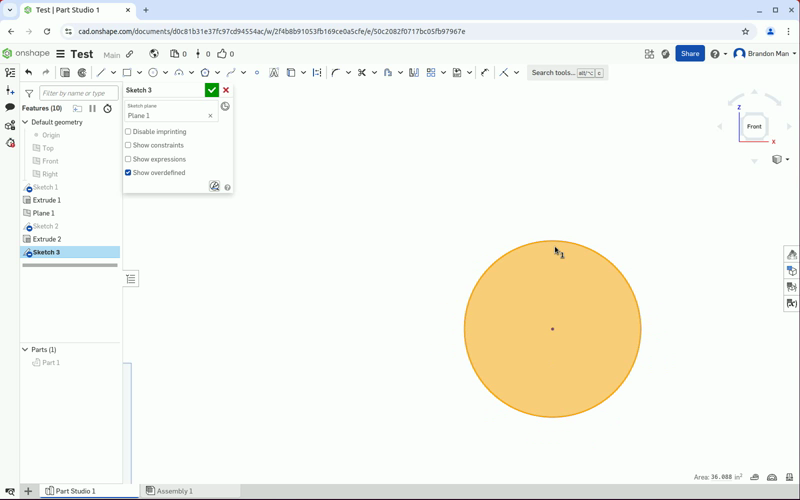
scroll(-6)
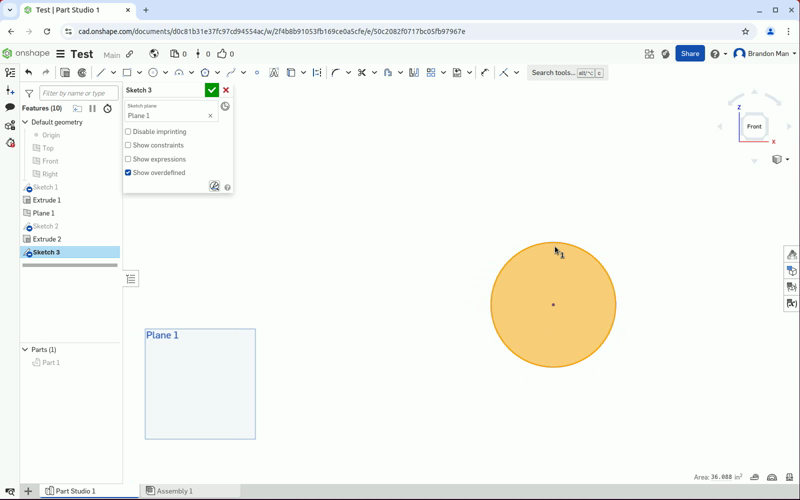
scroll(-6)
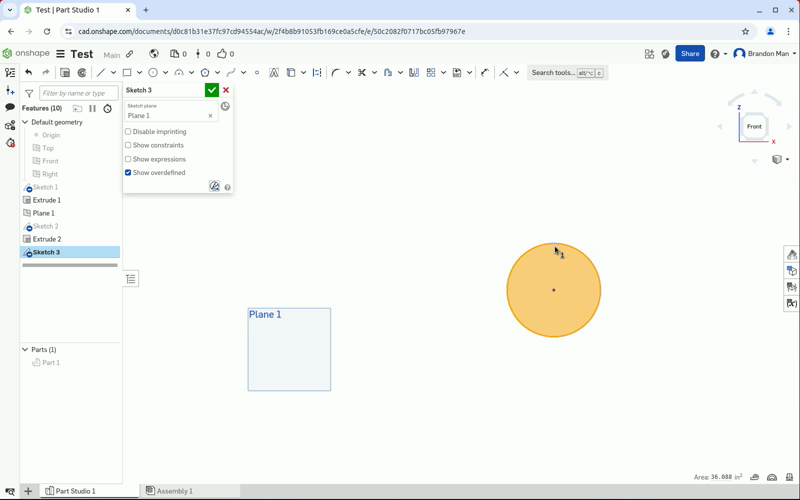
scroll(-6)
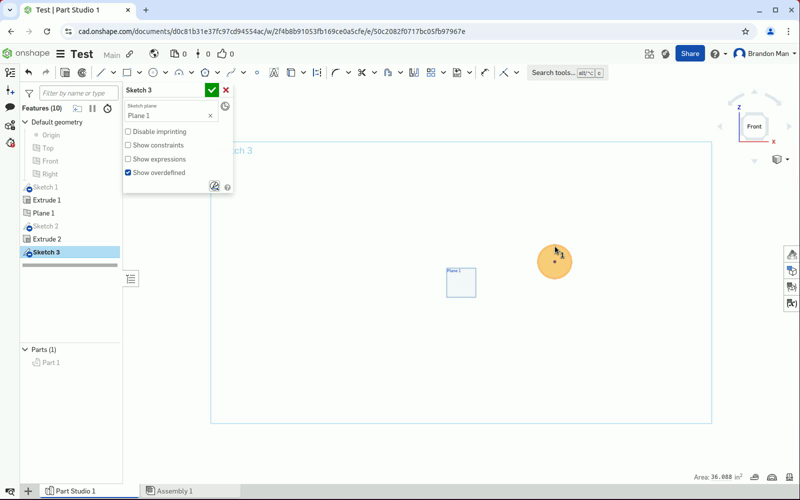
mouse_move(73, 352)
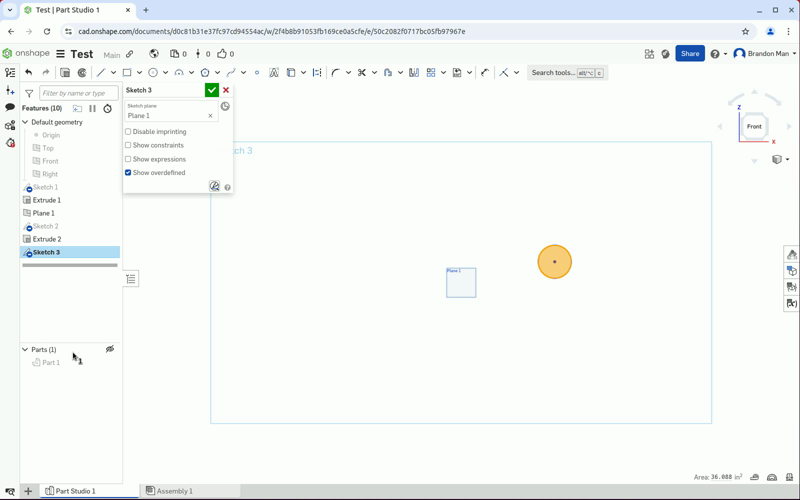
key(shift+y)
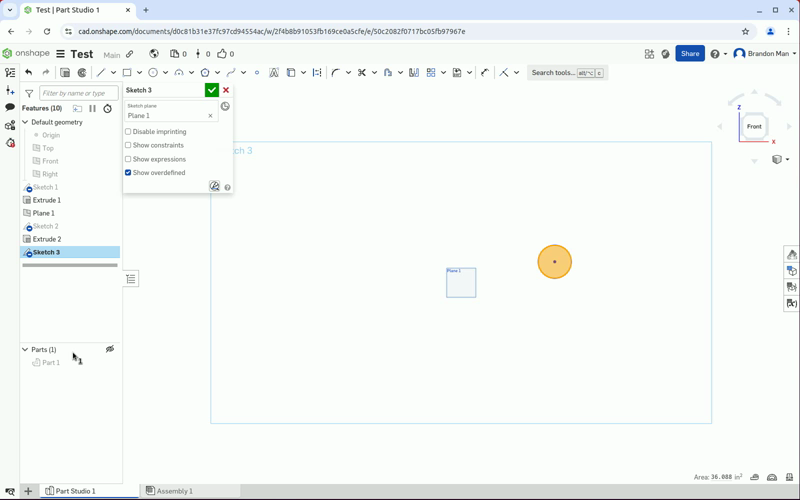
key(shift+e)
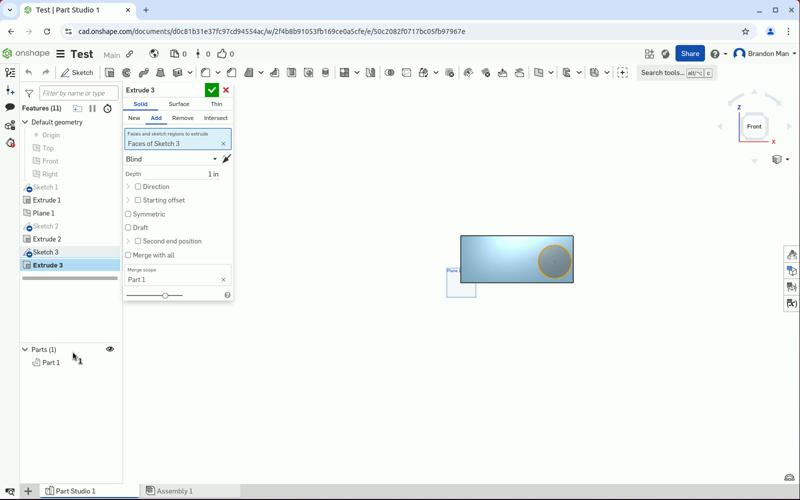
mouse_move(143, 106)
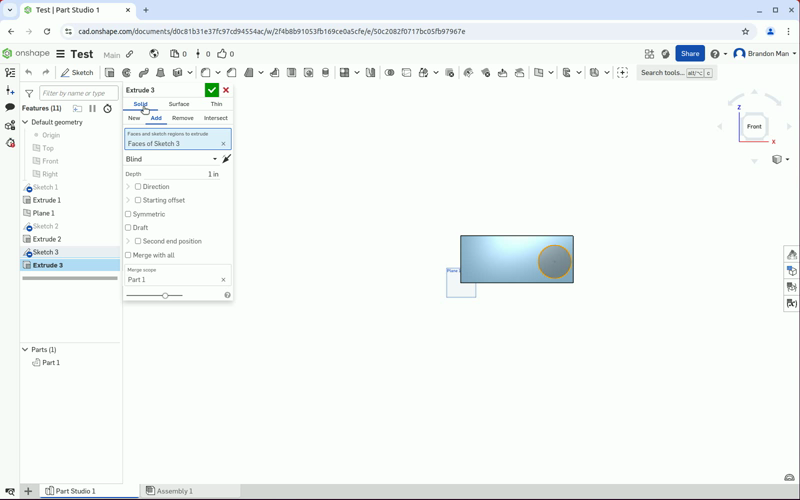
click(143, 106)
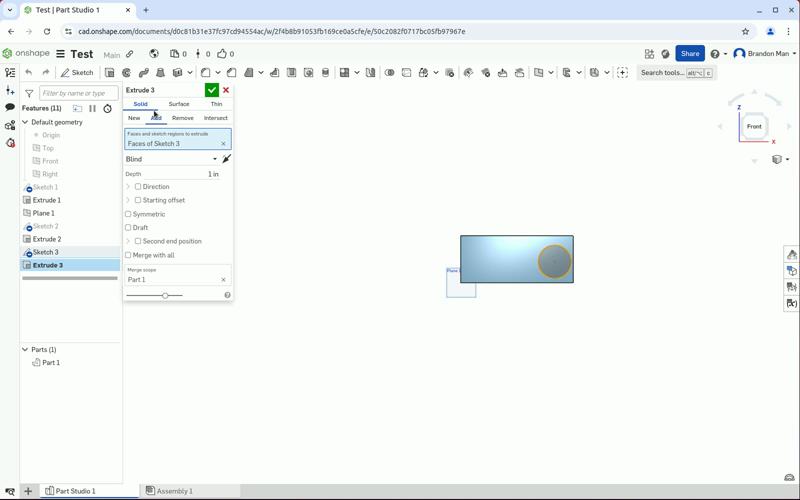
mouse_move(186, 120)
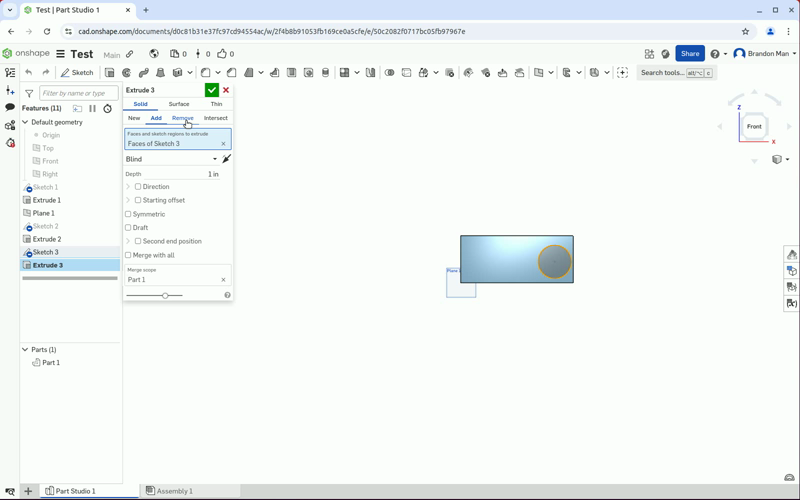
click(186, 120)
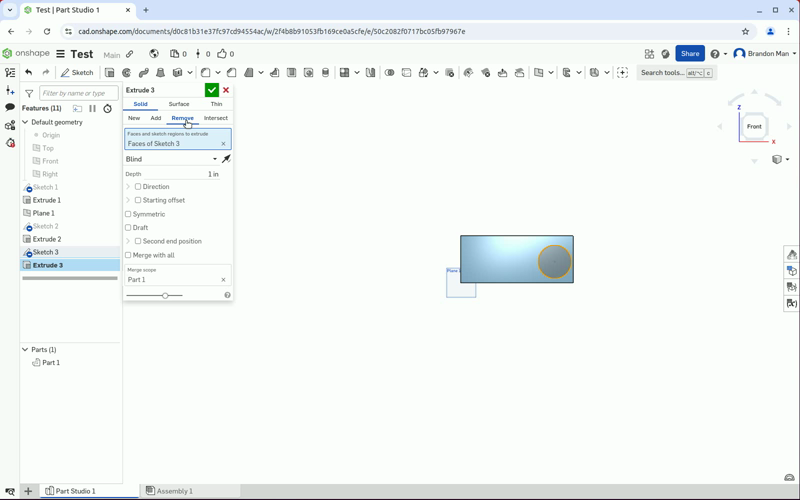
key(tab, 4)
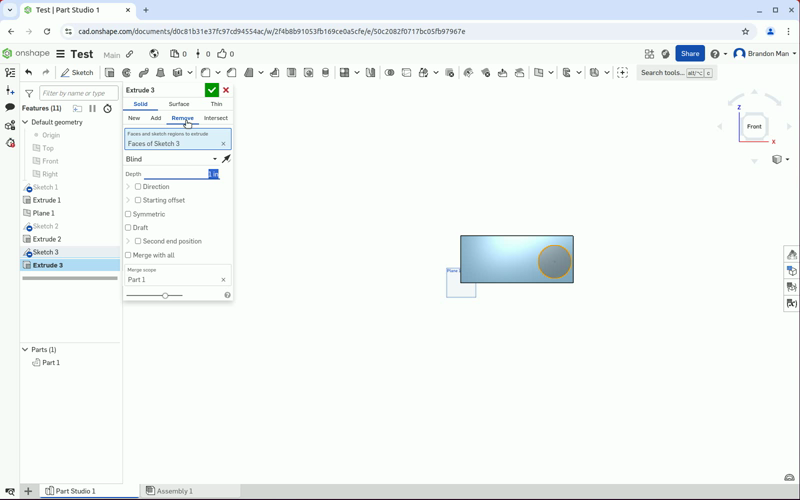
text(2.166)
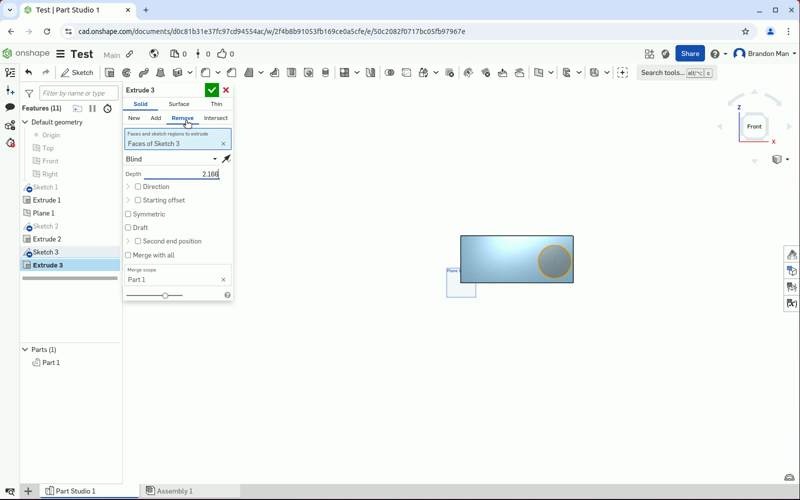
key(tab, 6)
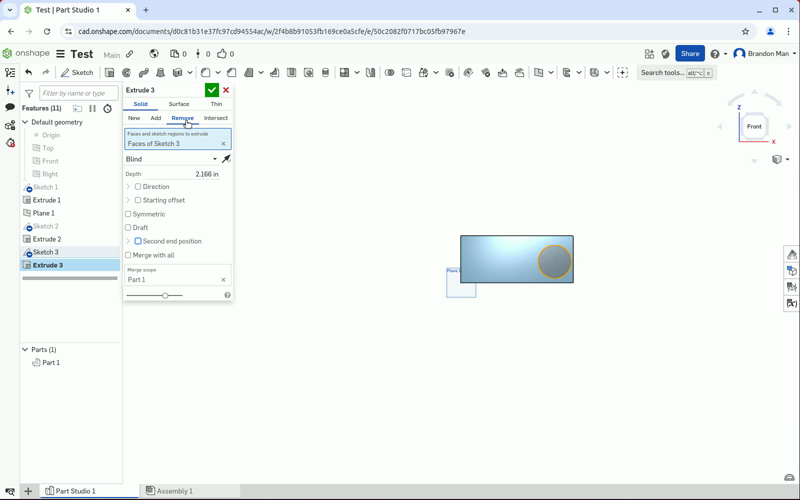
key(space)
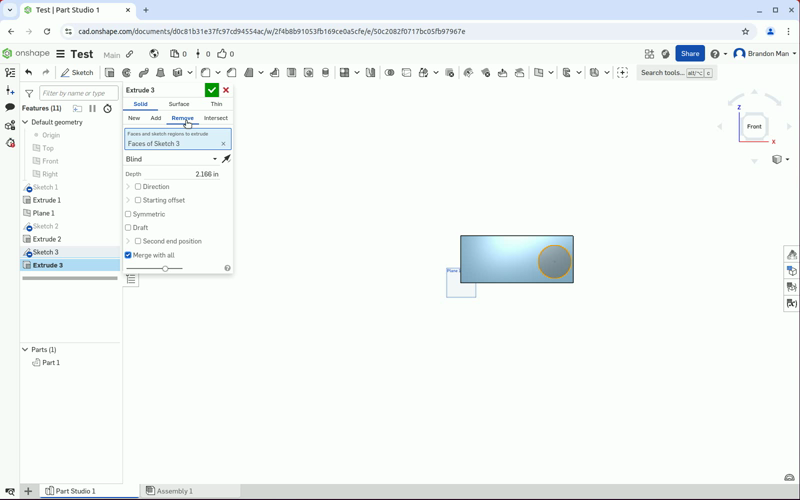
key(enter)
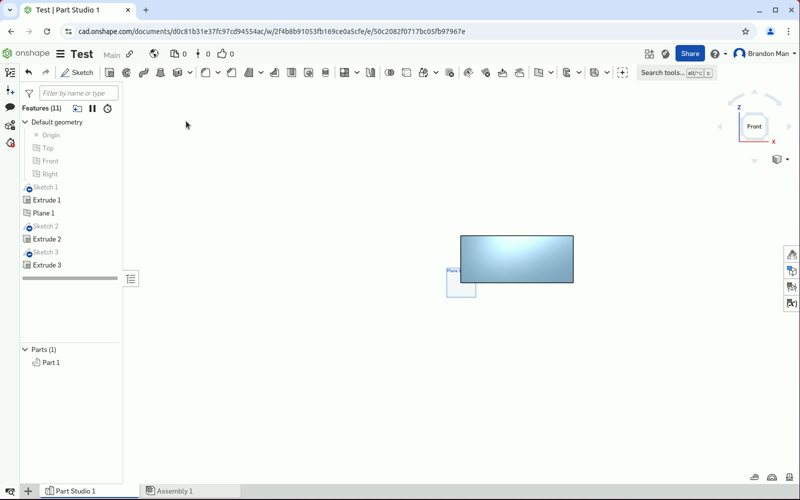
key(shift+h)
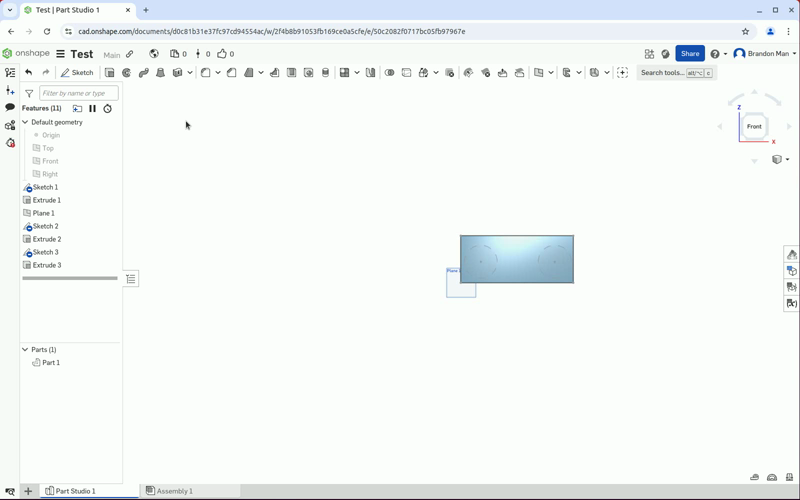
key(shift+h)
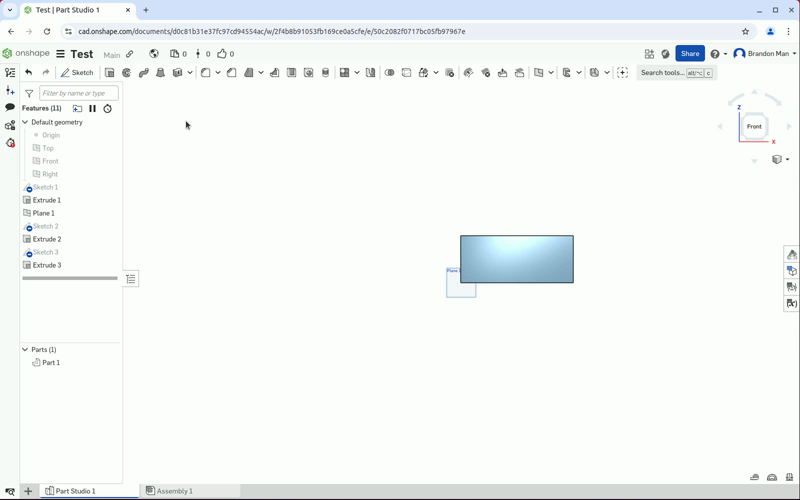
mouse_move(73, 189)
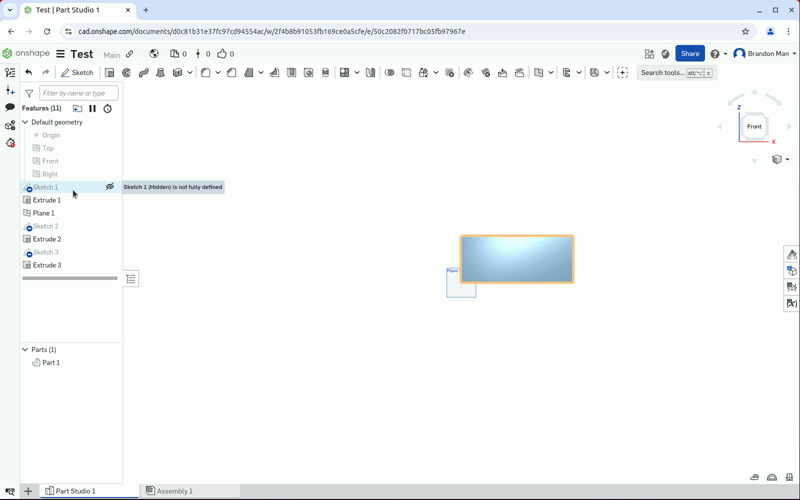
click(73, 189)
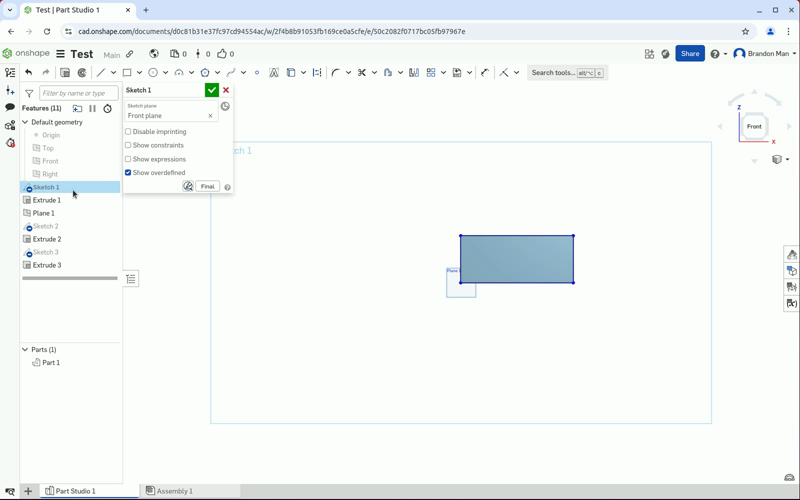
mouse_move(229, 92)
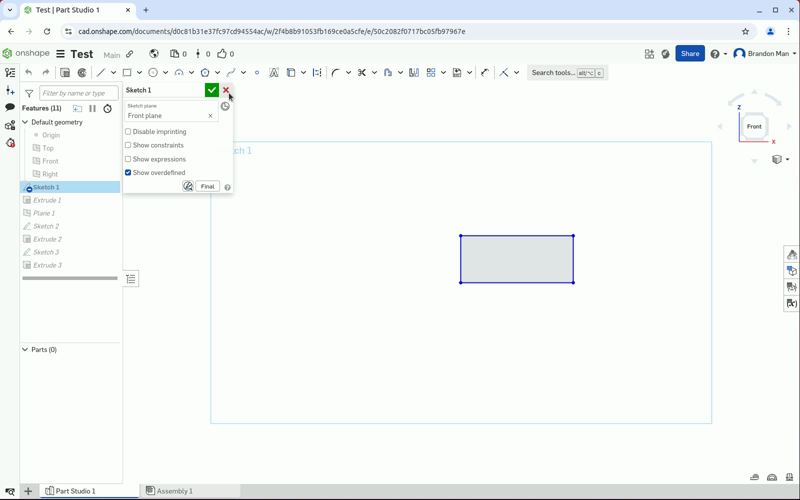
click(229, 92)
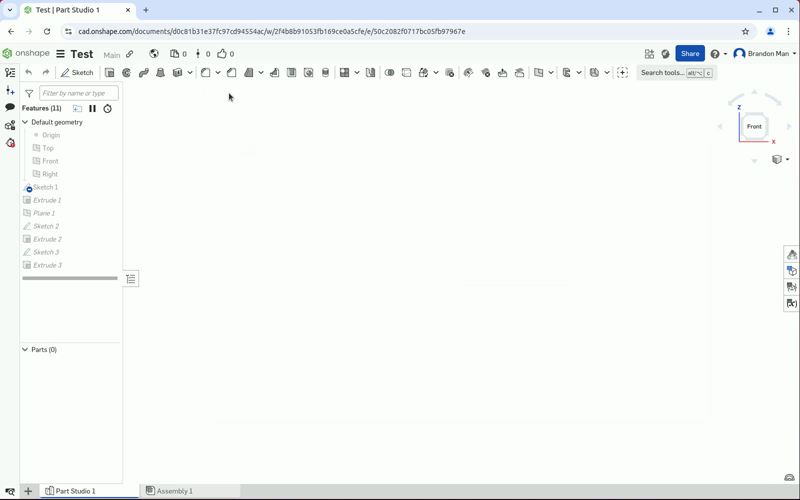
key(shift+s)
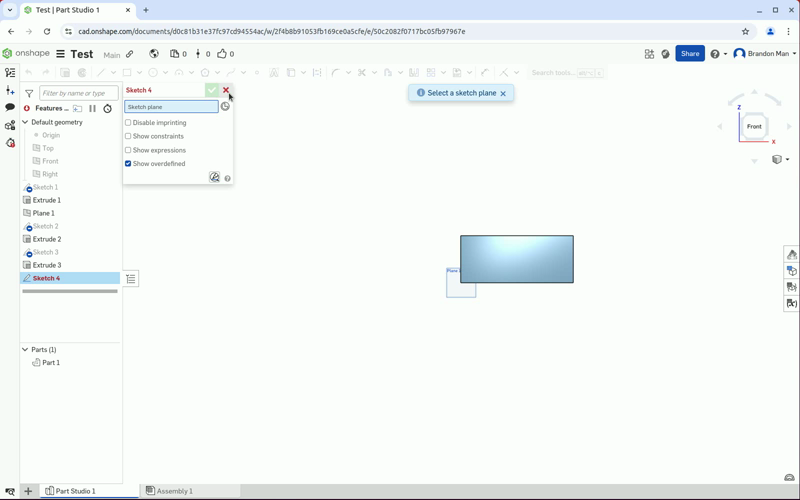
mouse_move(73, 215)
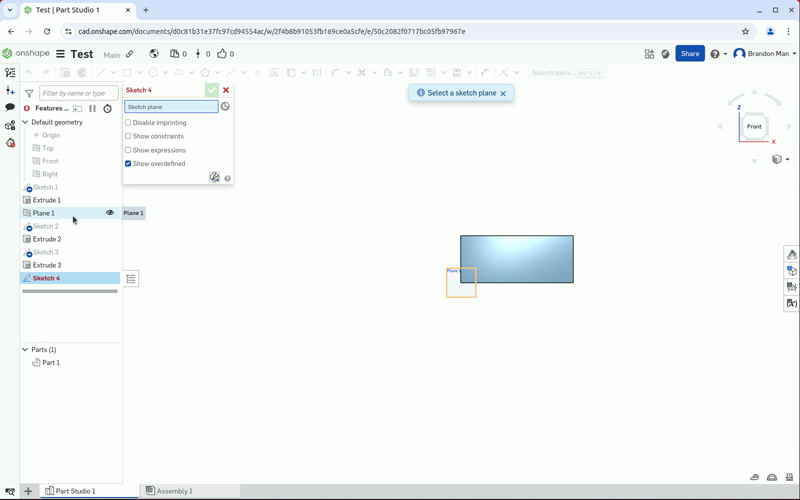
click(73, 215)
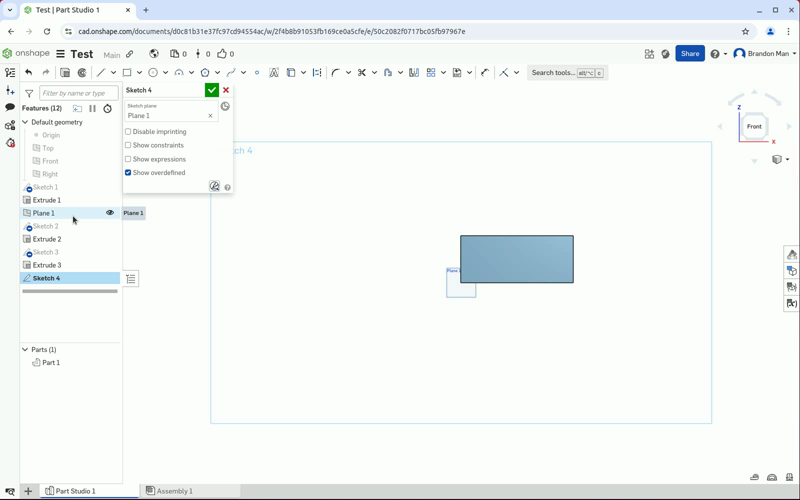
mouse_move(73, 352)
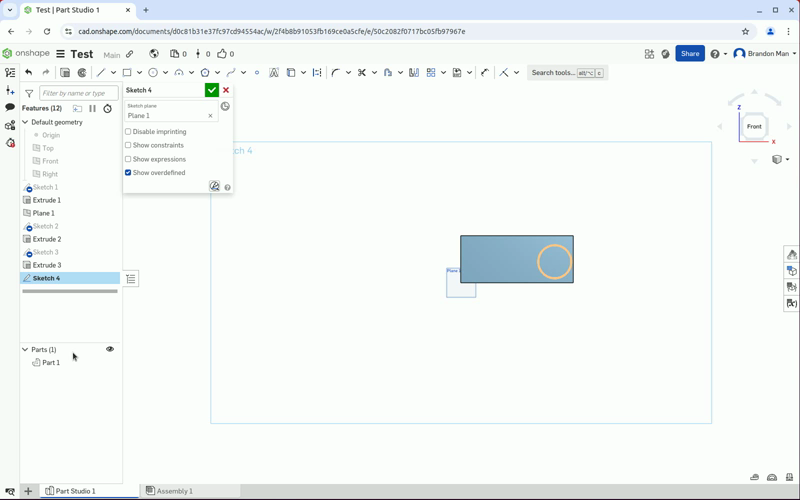
key(y)
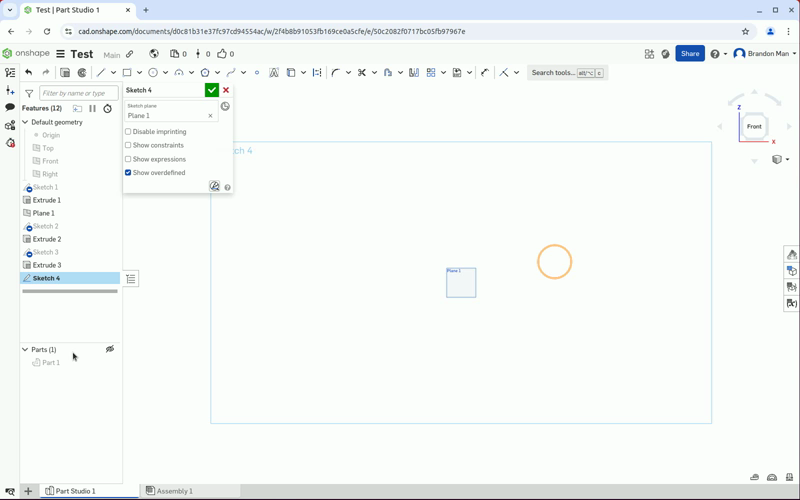
key(a)
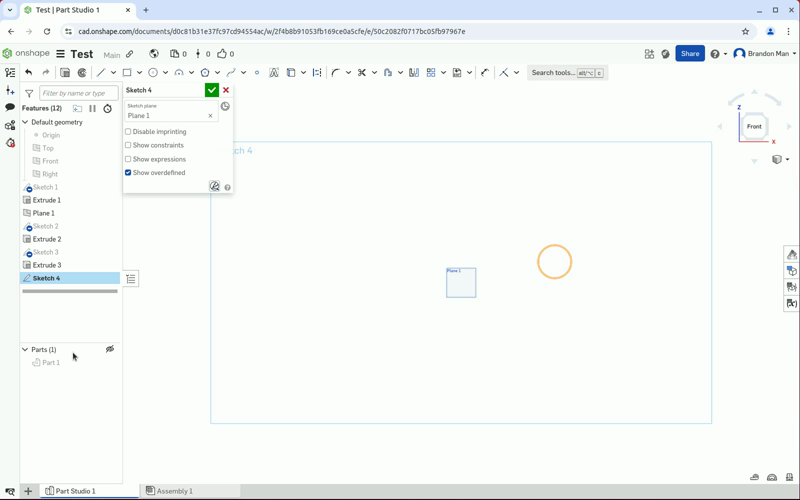
key_down(shift)
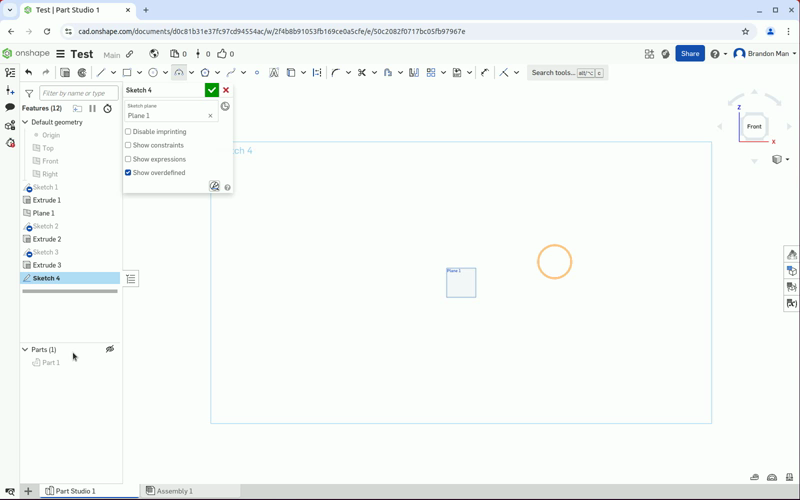
mouse_move(499, 262)
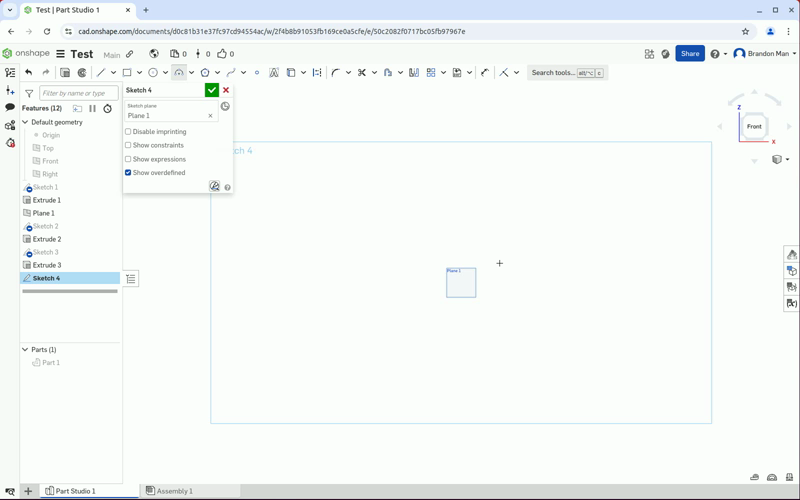
click(499, 262)
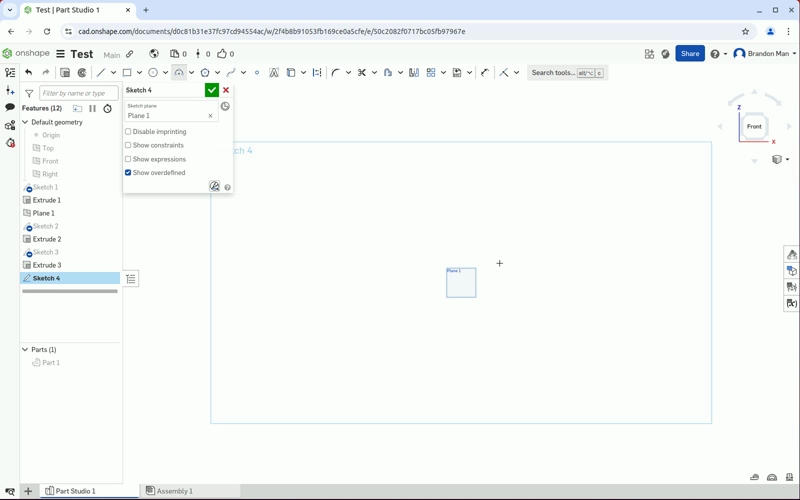
key_up(shift)
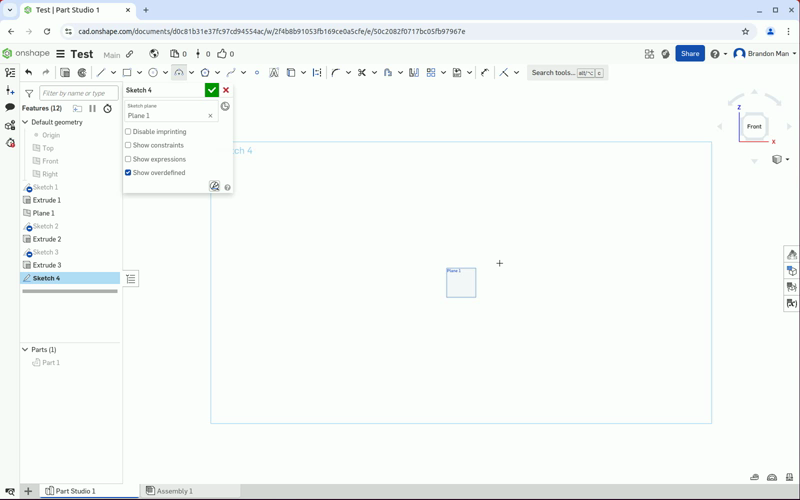
key_down(shift)
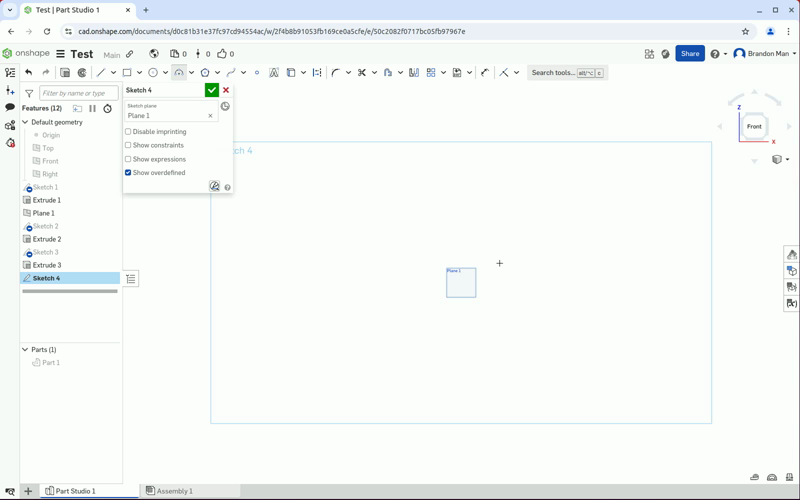
mouse_move(504, 267)
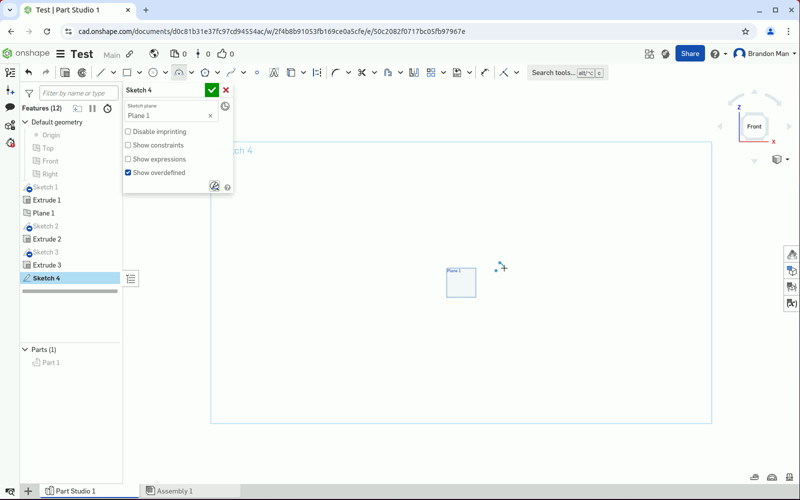
scroll(6)
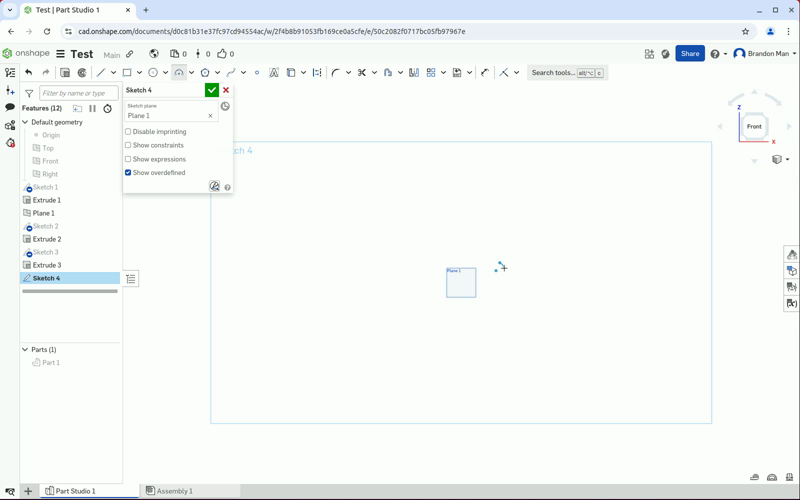
scroll(6)
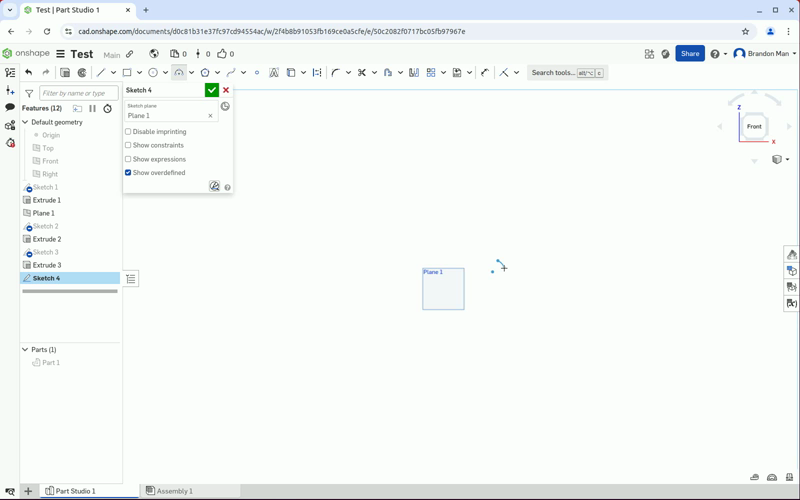
scroll(6)
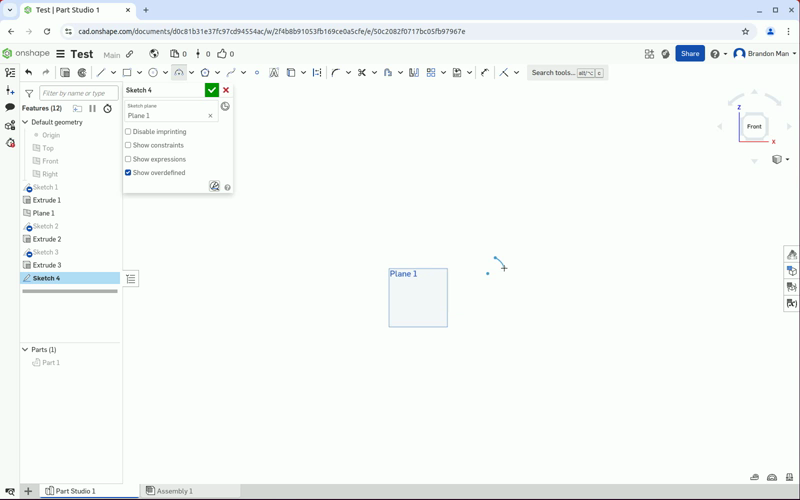
scroll(6)
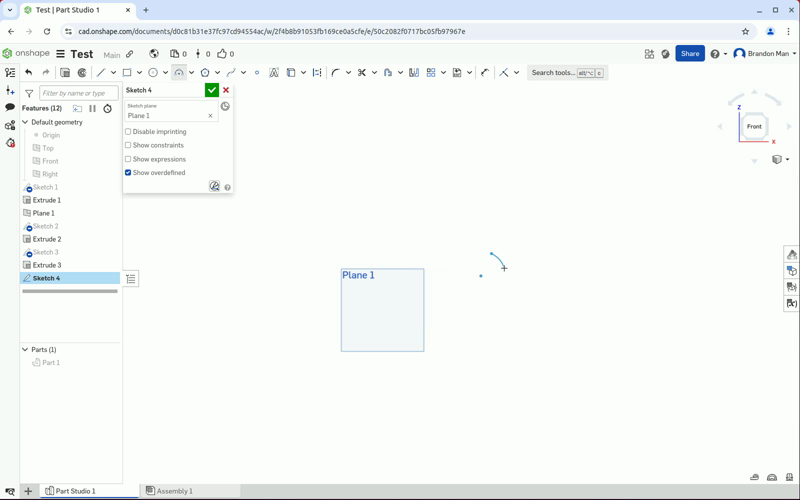
scroll(6)
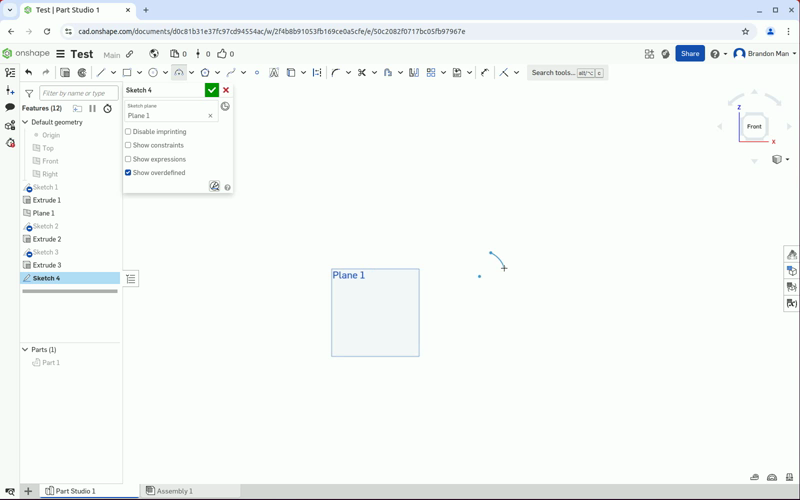
scroll(6)
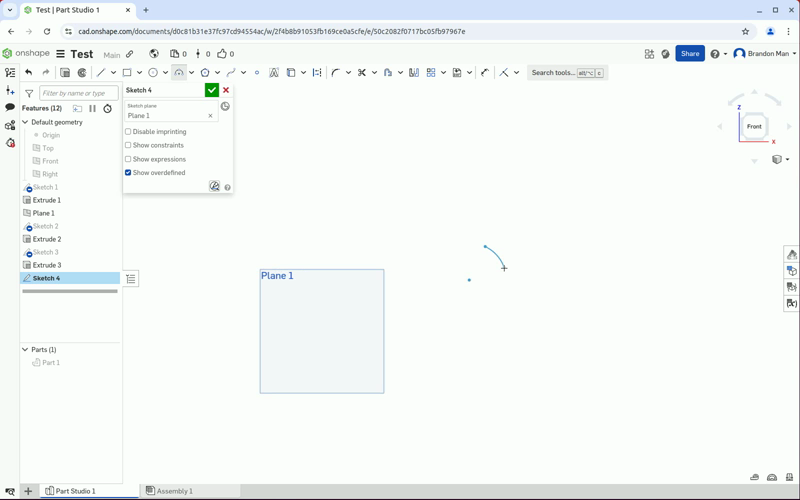
scroll(6)
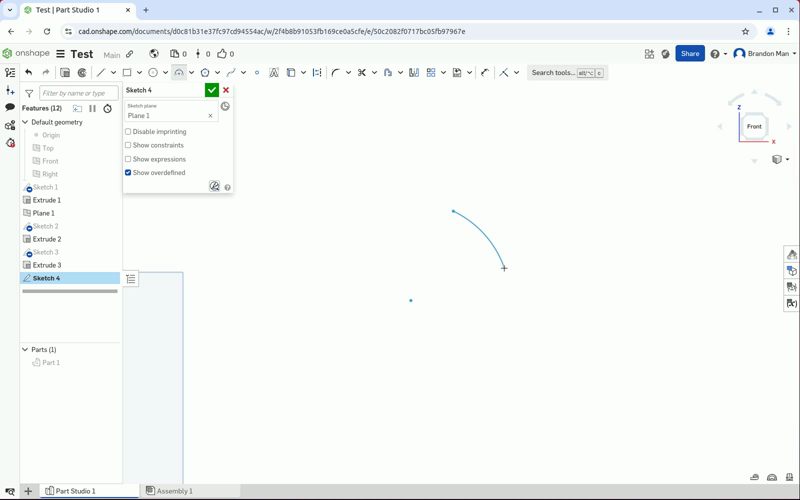
click(504, 267)
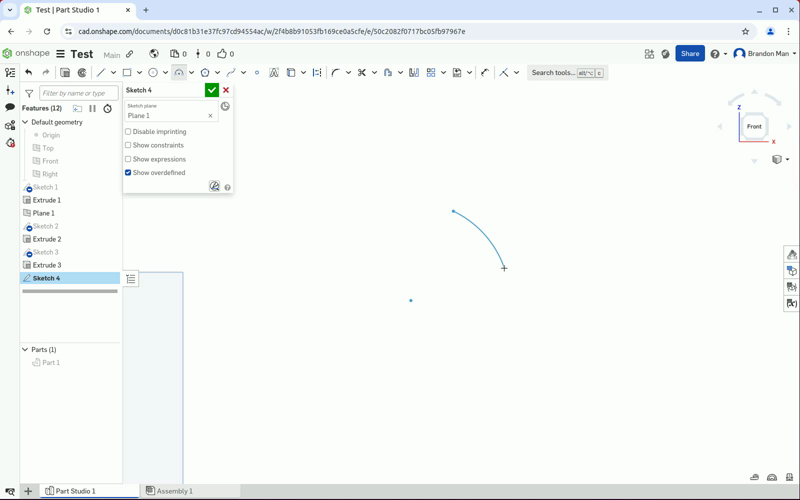
scroll(-6)
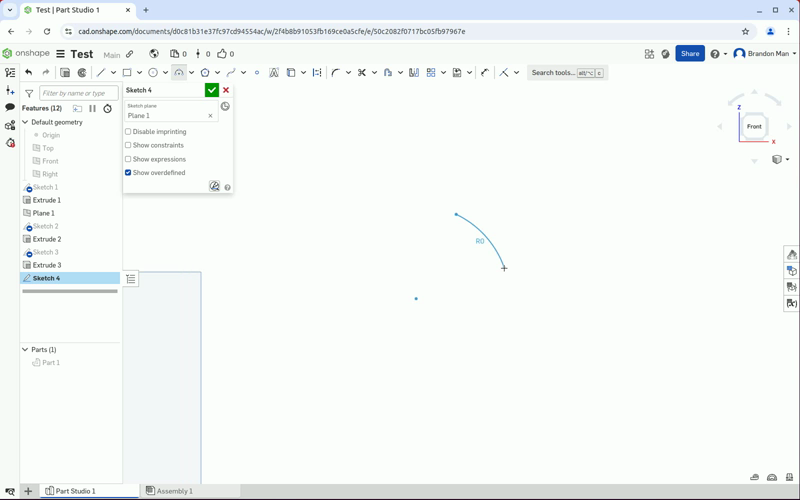
scroll(-6)
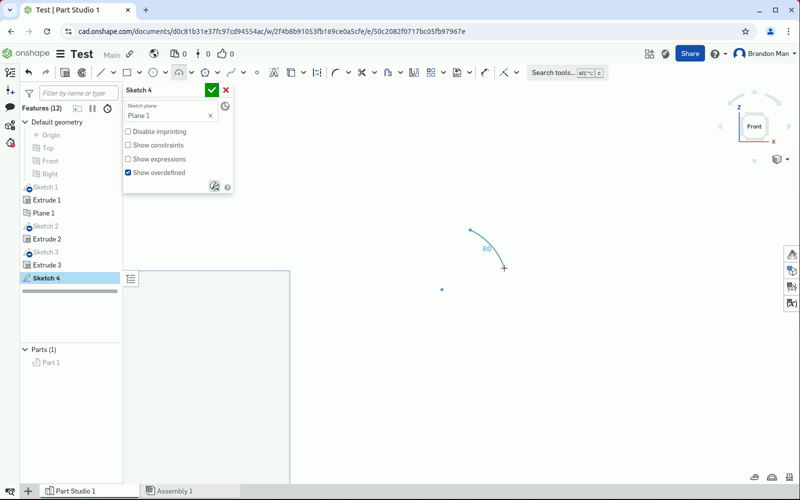
scroll(-6)
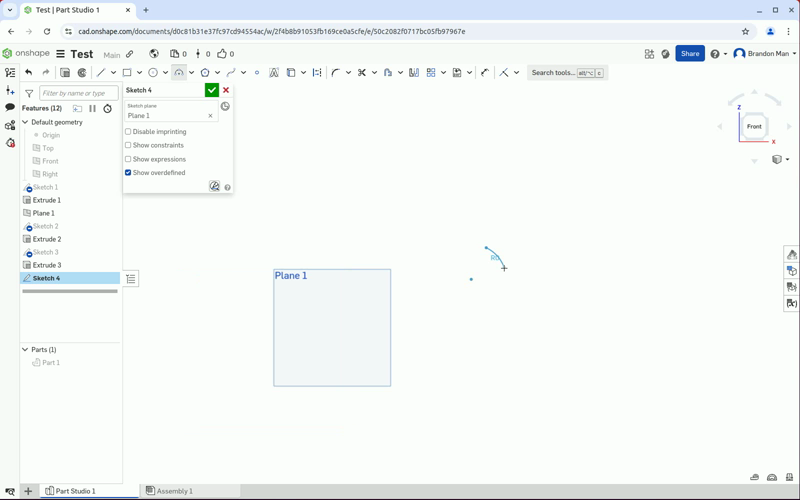
scroll(-6)
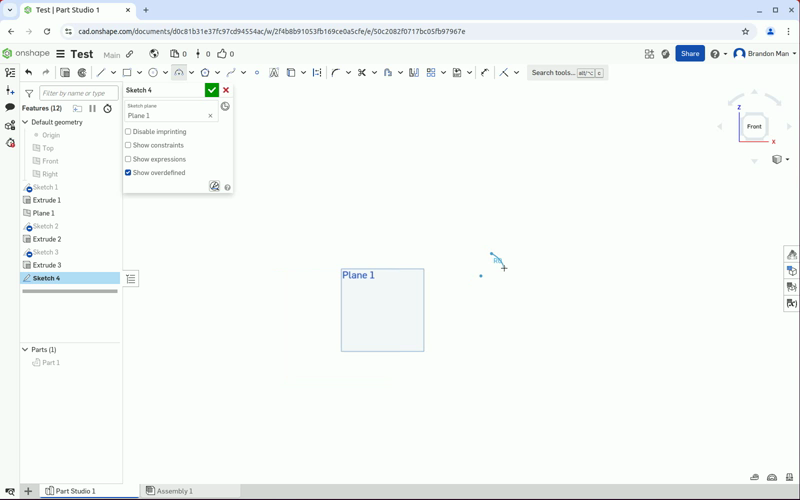
scroll(-6)
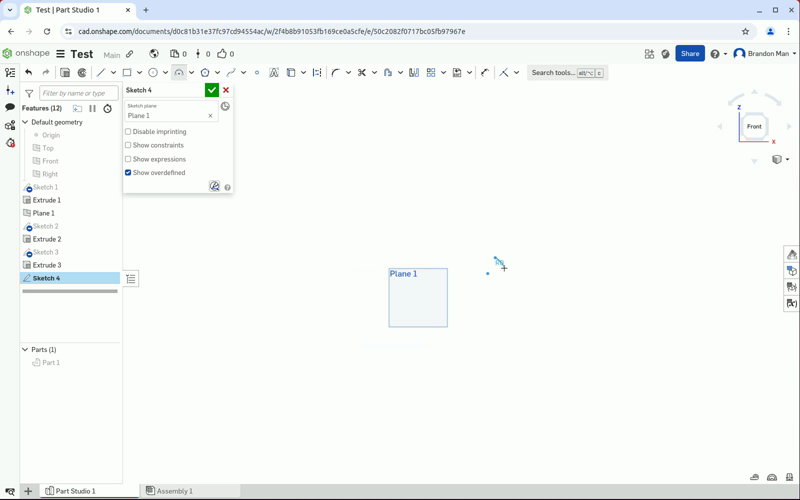
scroll(-6)
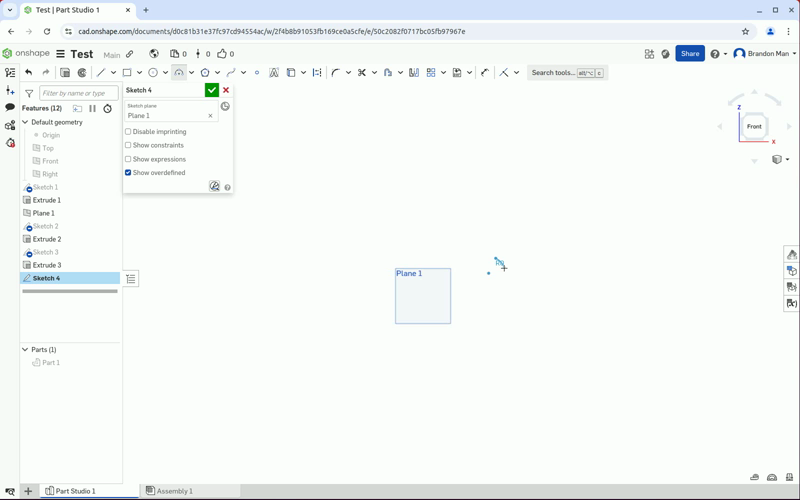
scroll(-6)
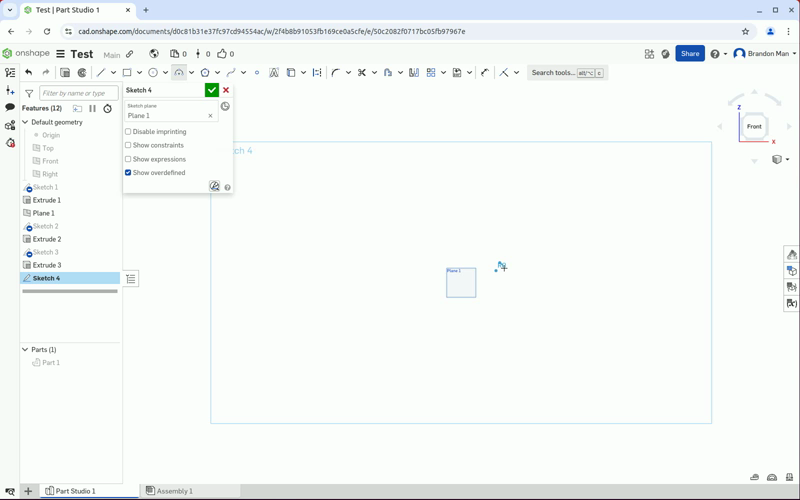
mouse_move(501, 266)
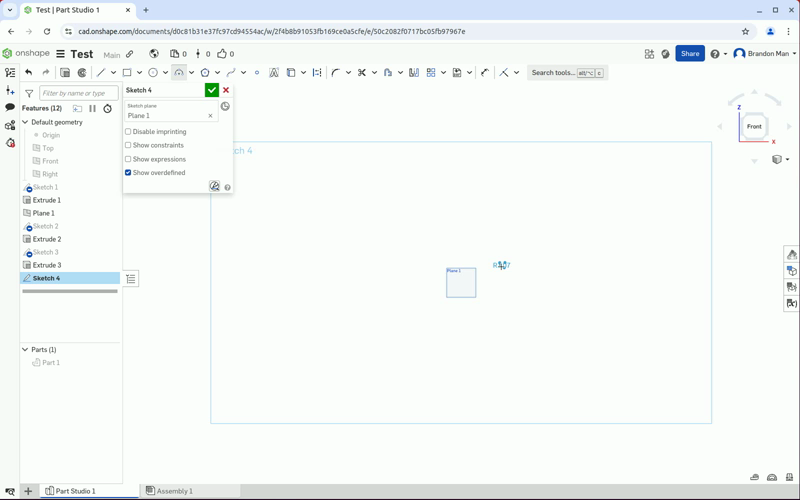
scroll(6)
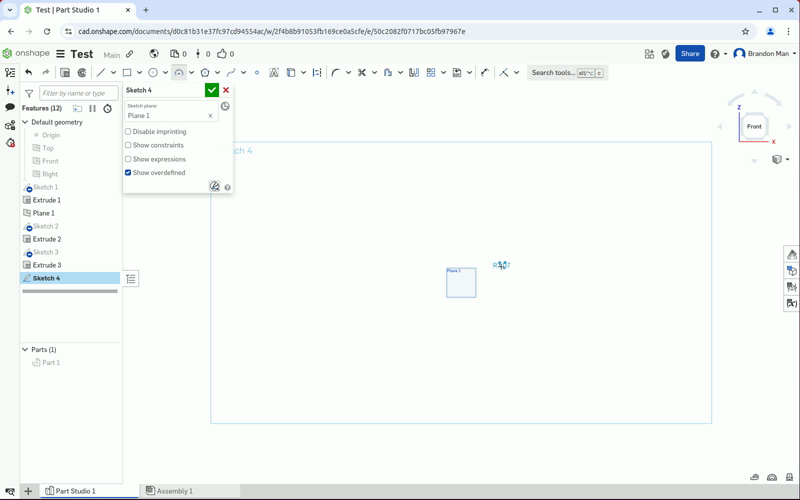
scroll(6)
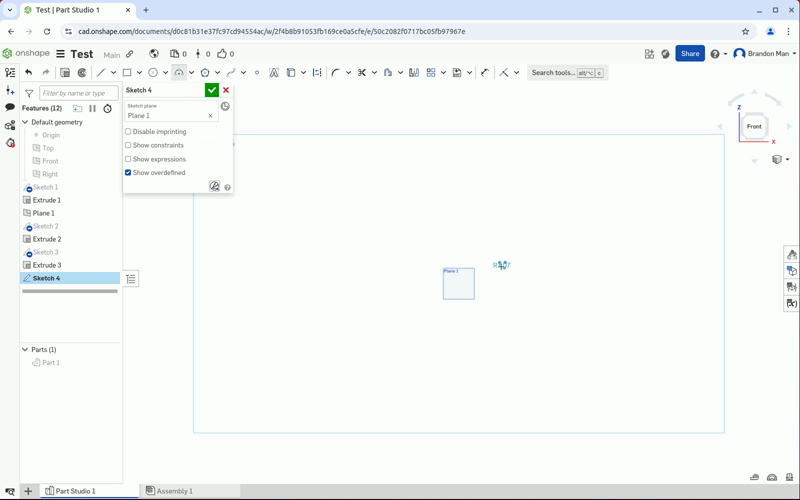
scroll(6)
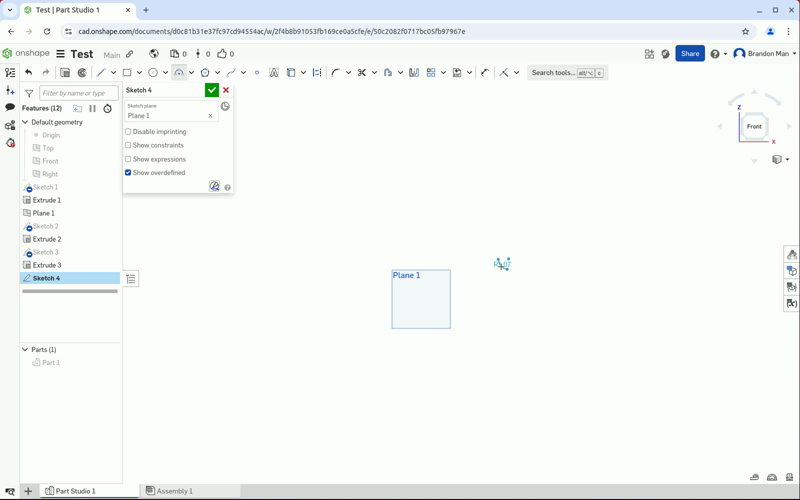
scroll(6)
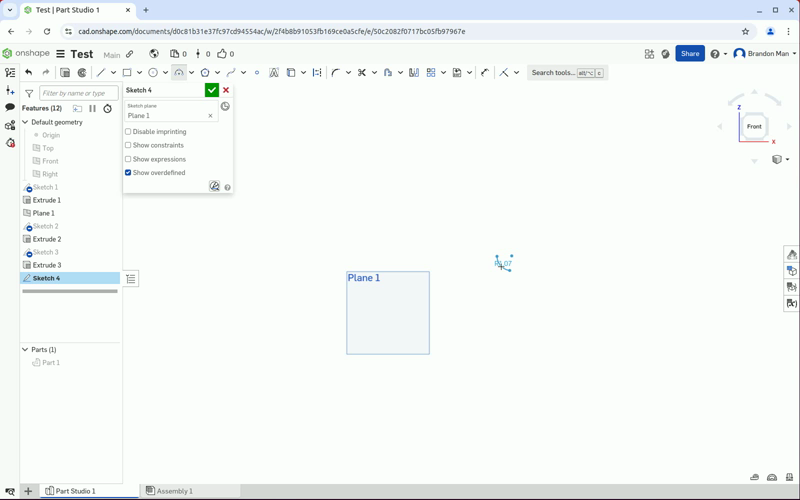
scroll(6)
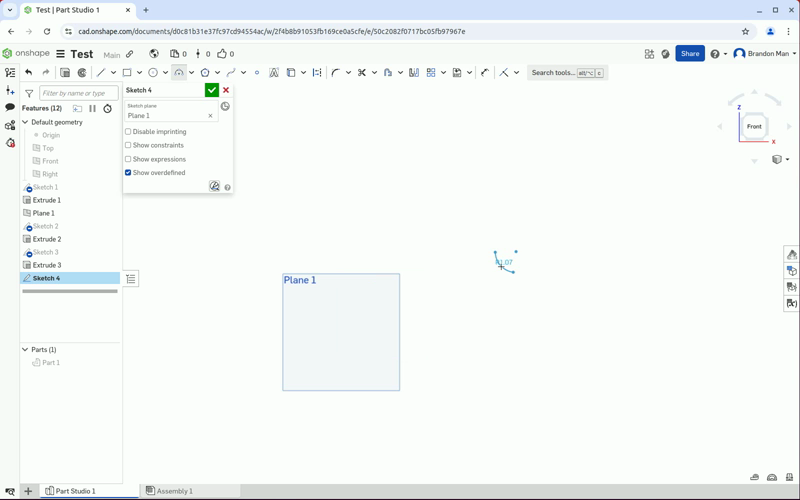
scroll(6)
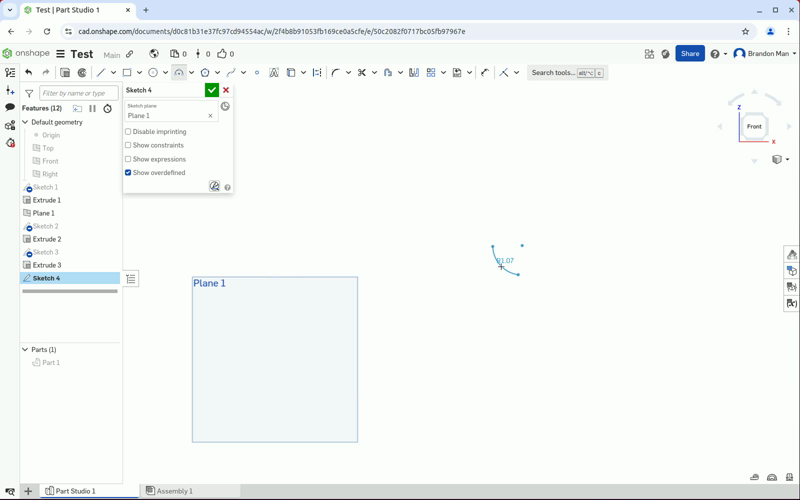
scroll(6)
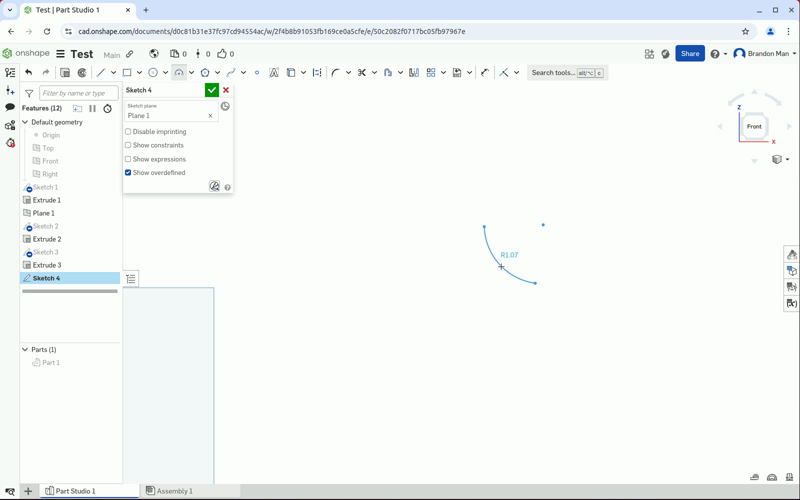
click(501, 266)
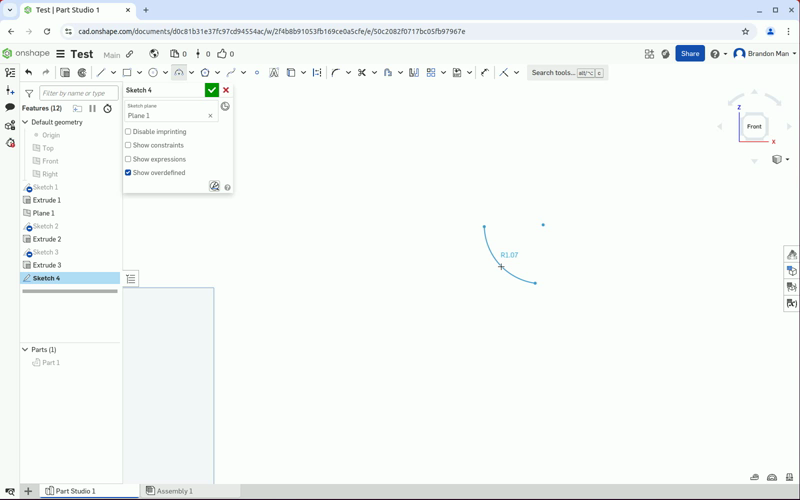
scroll(-6)
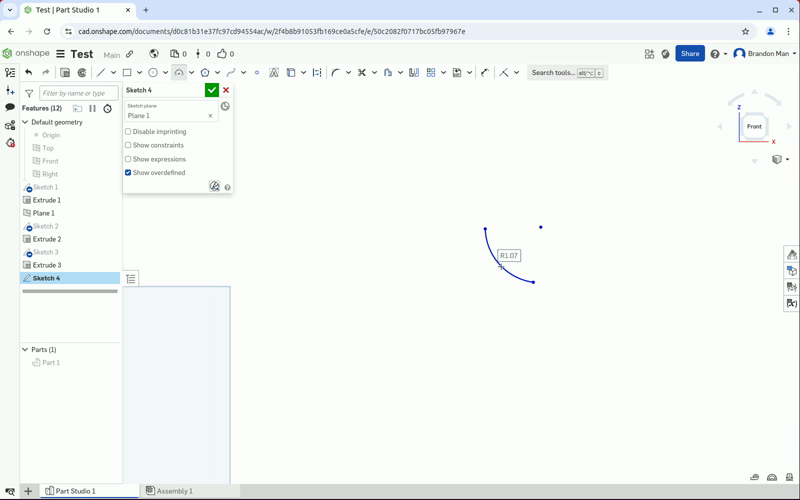
scroll(-6)
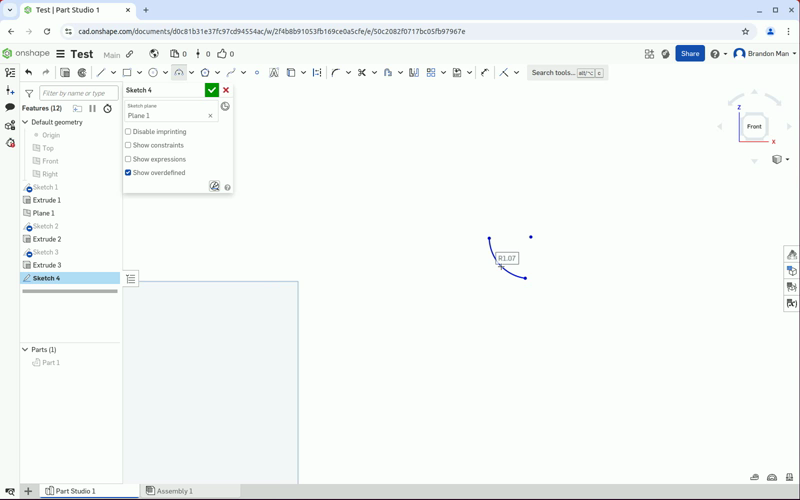
scroll(-6)
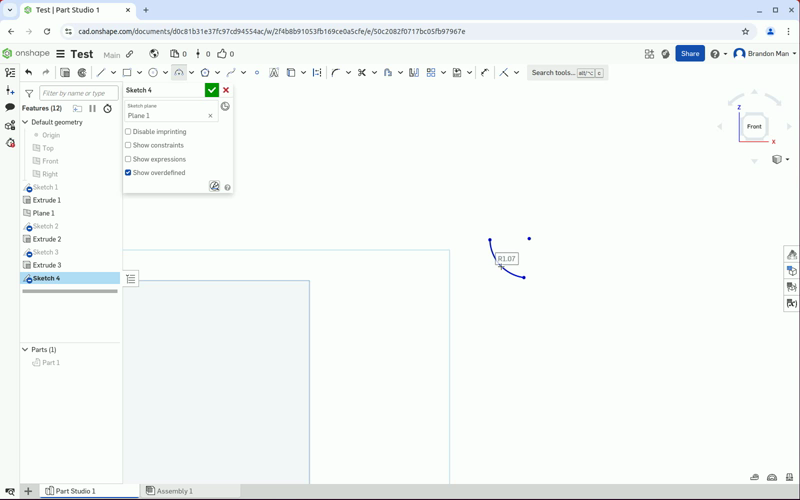
scroll(-6)
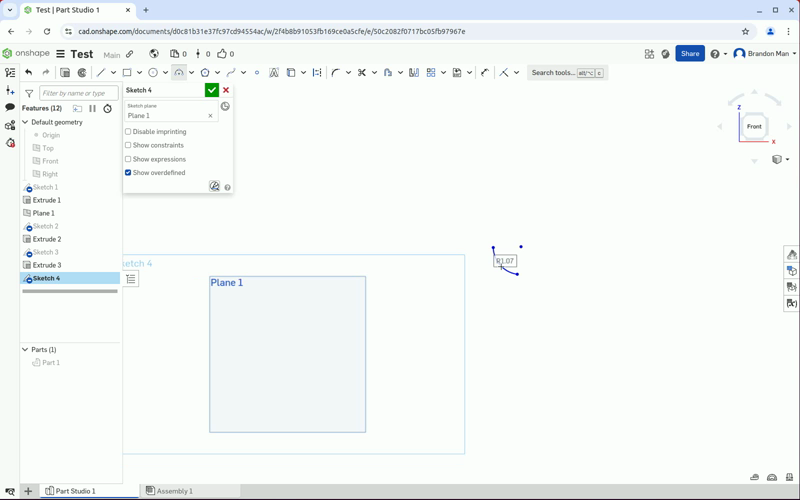
scroll(-6)
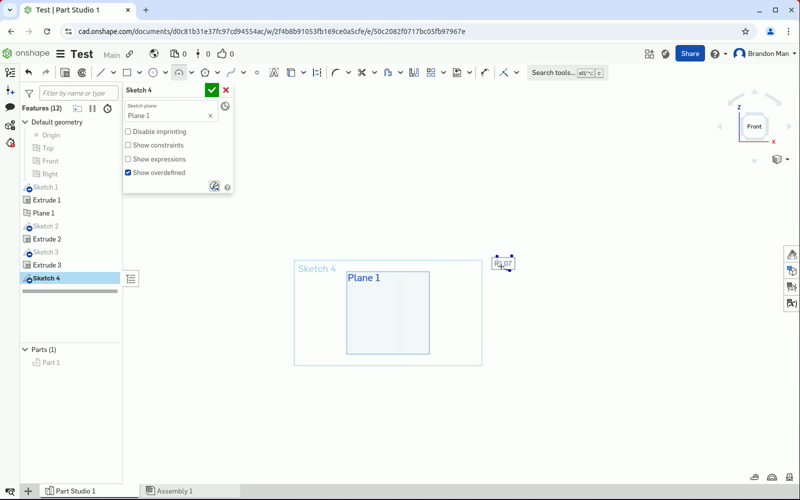
scroll(-6)
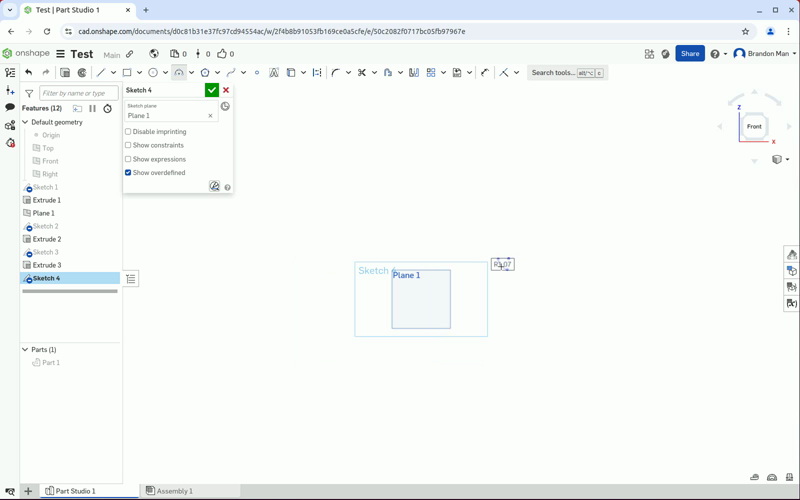
scroll(-6)
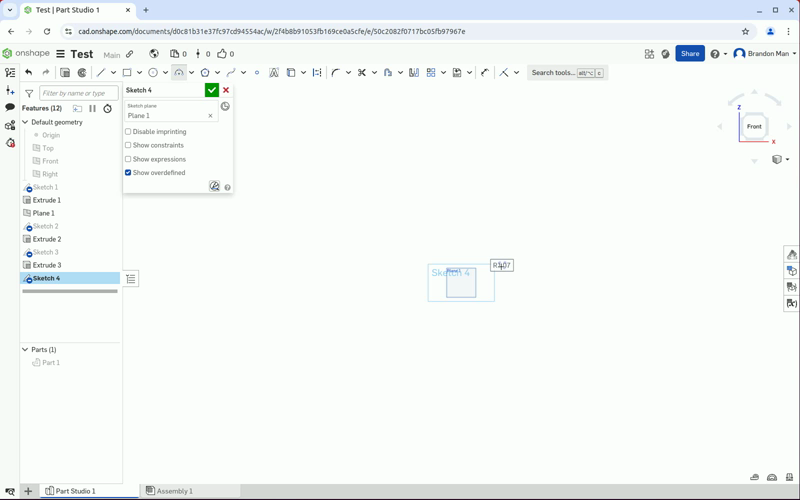
key_up(shift)
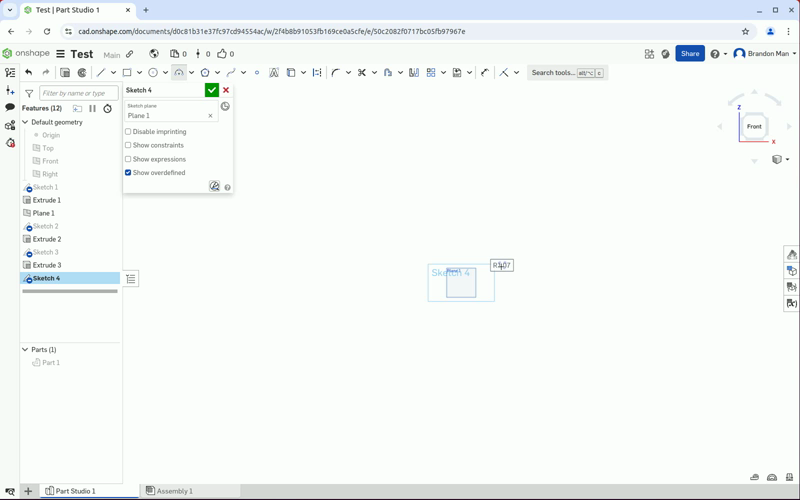
key(esc)
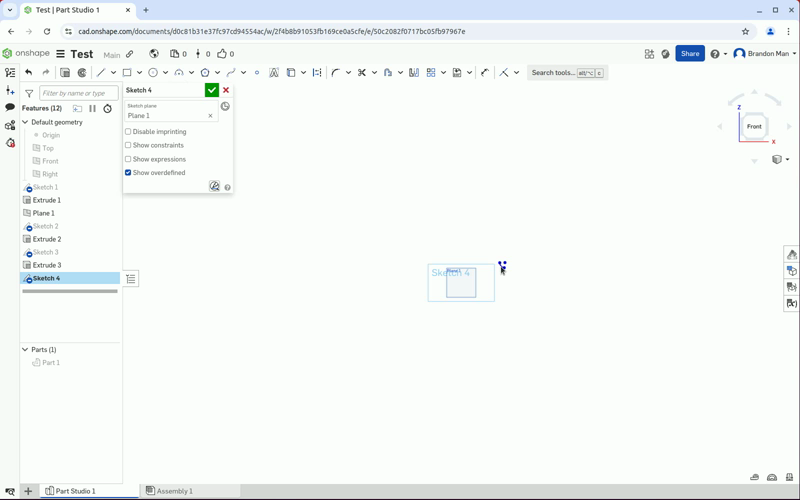
key(l)
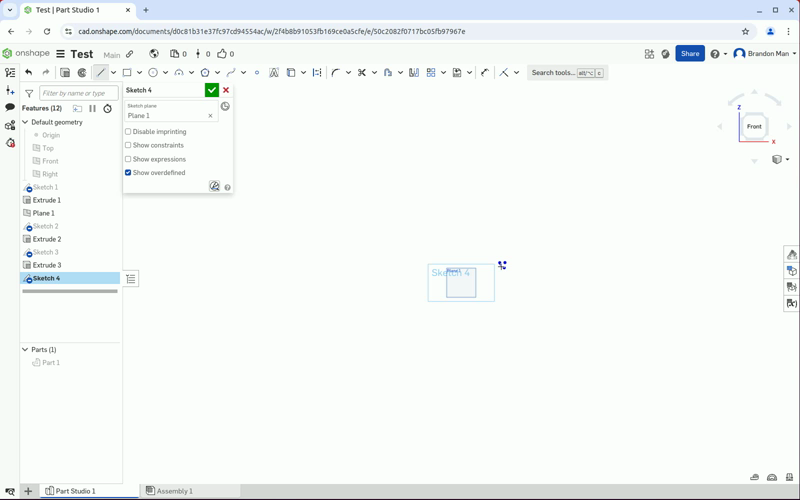
mouse_move(504, 267)
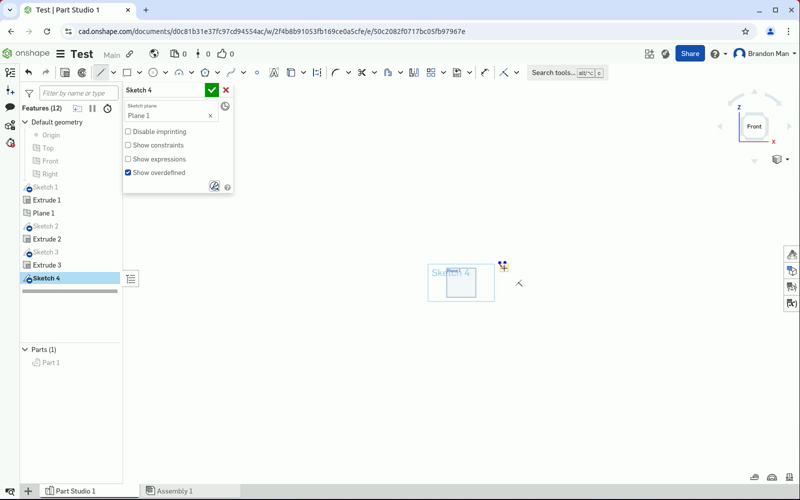
scroll(6)
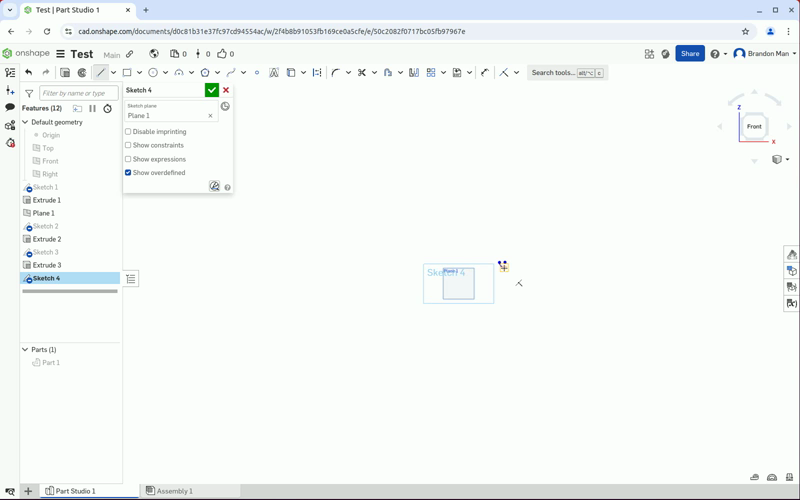
scroll(6)
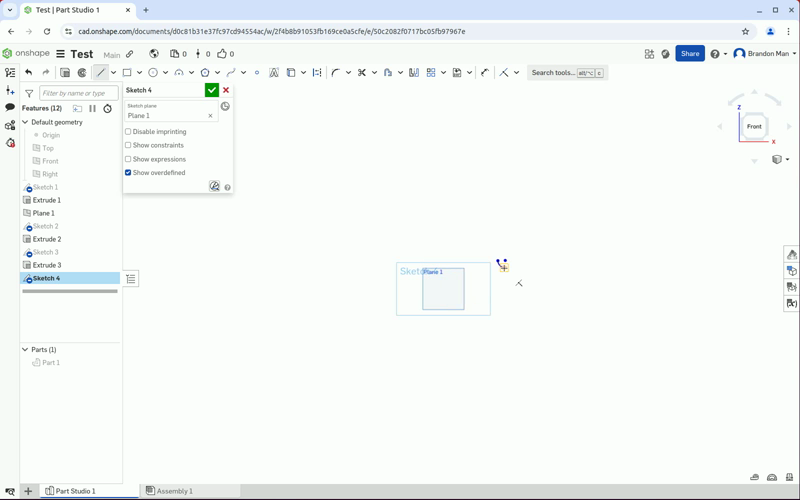
scroll(6)
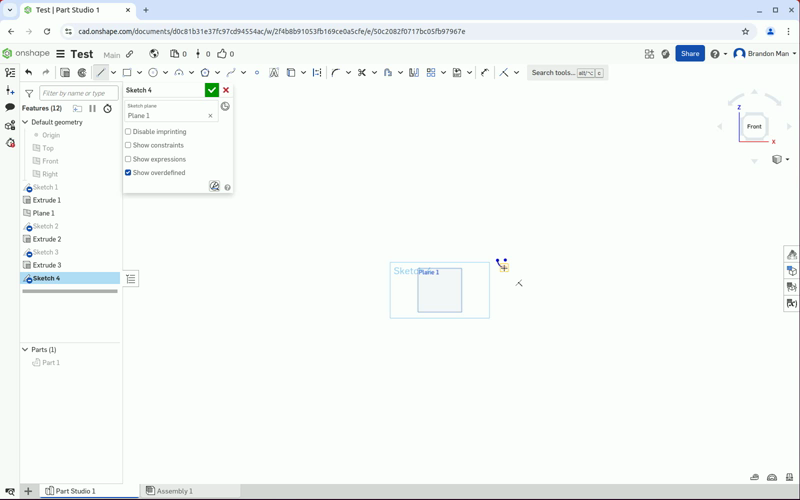
scroll(6)
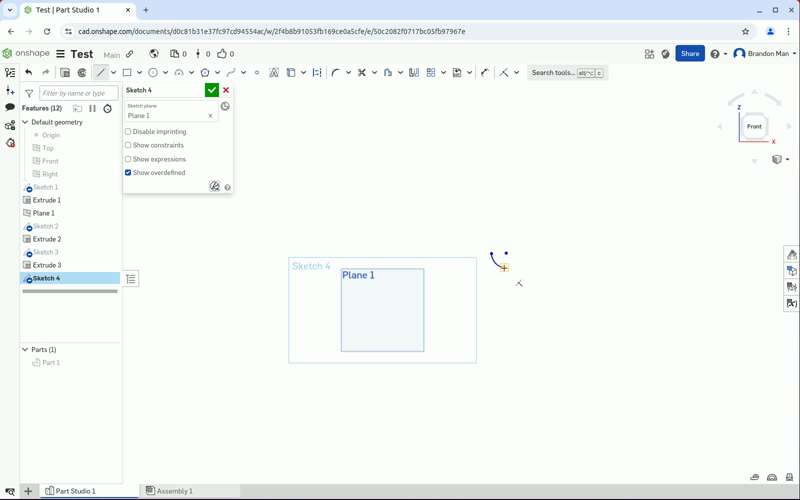
scroll(6)
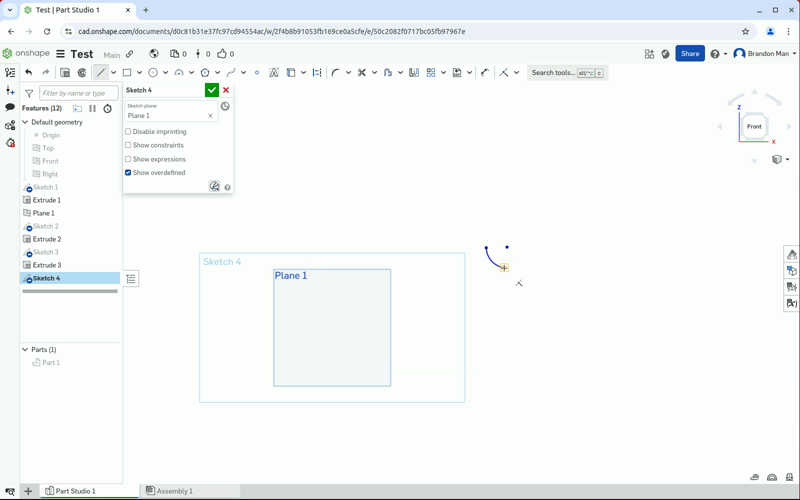
scroll(6)
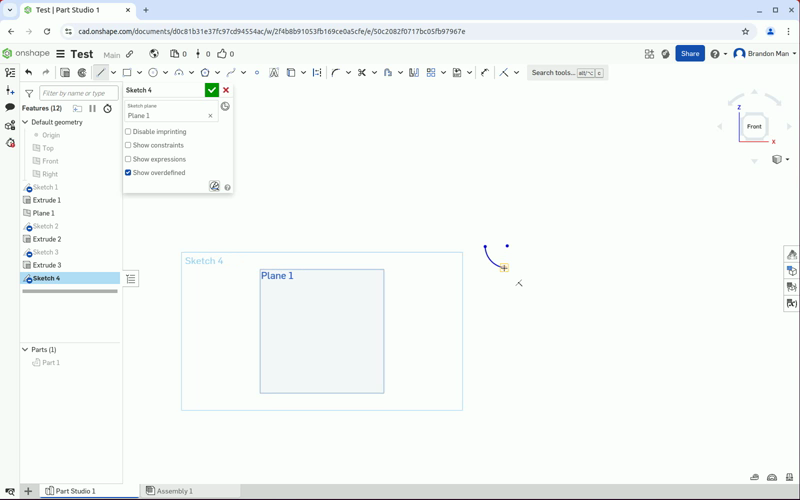
scroll(6)
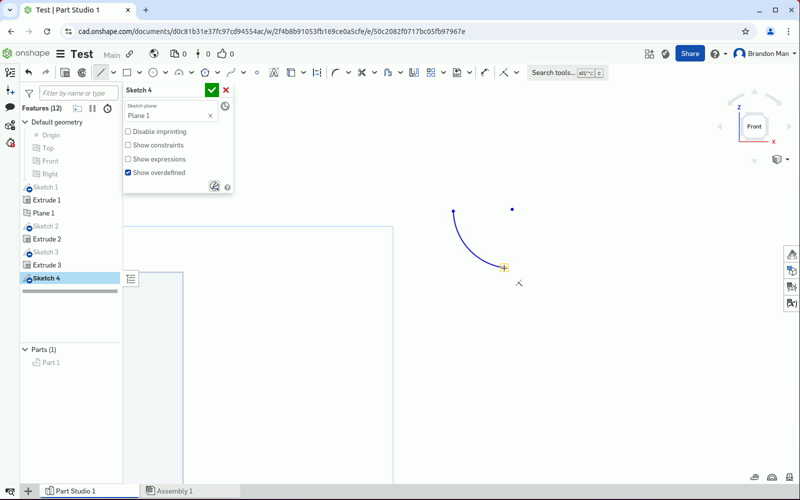
click(504, 267)
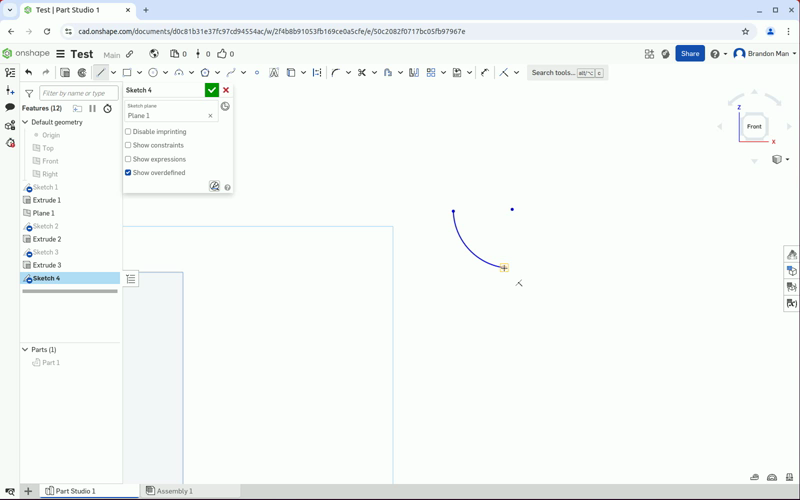
scroll(-6)
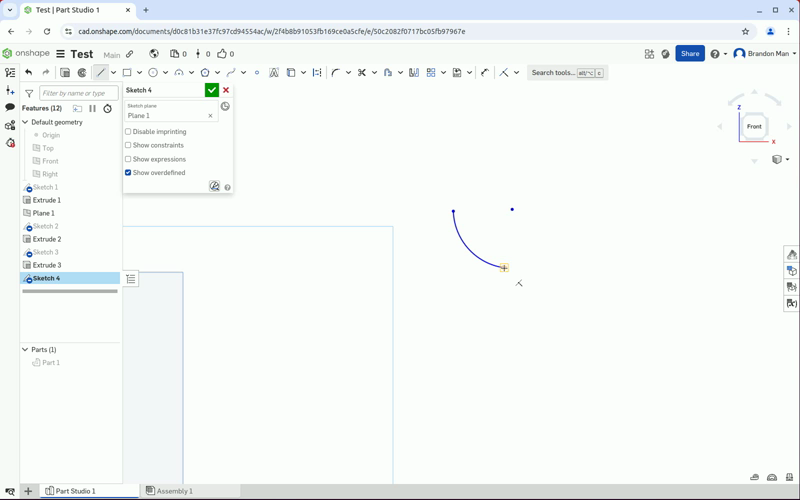
scroll(-6)
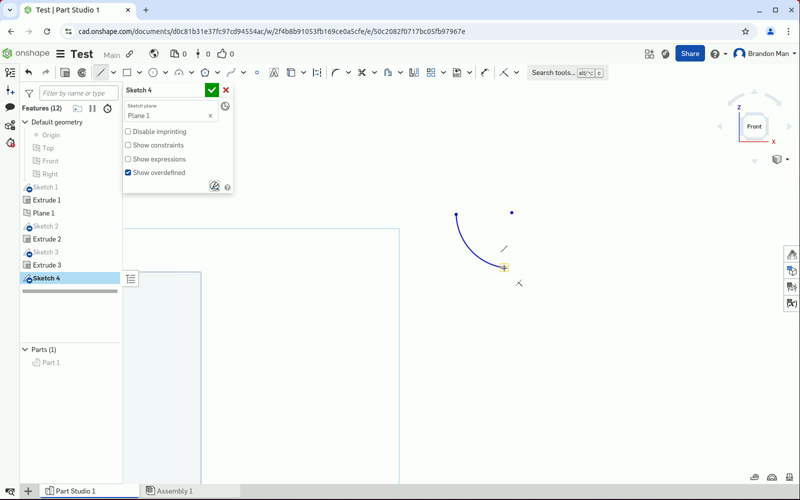
scroll(-6)
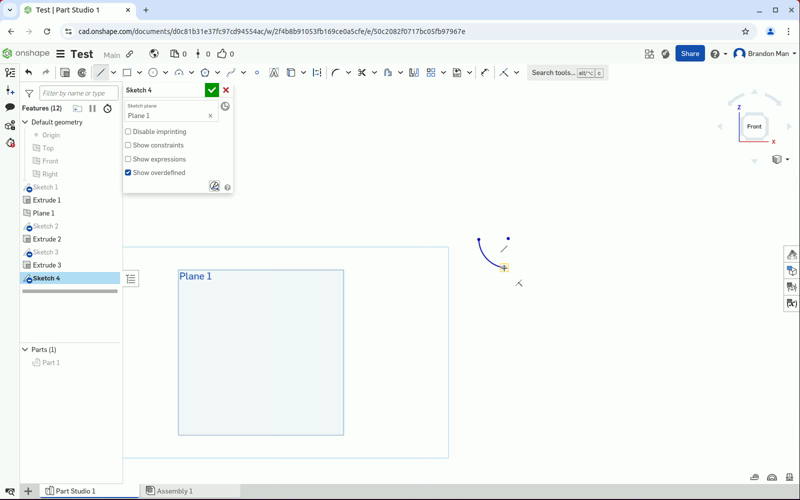
scroll(-6)
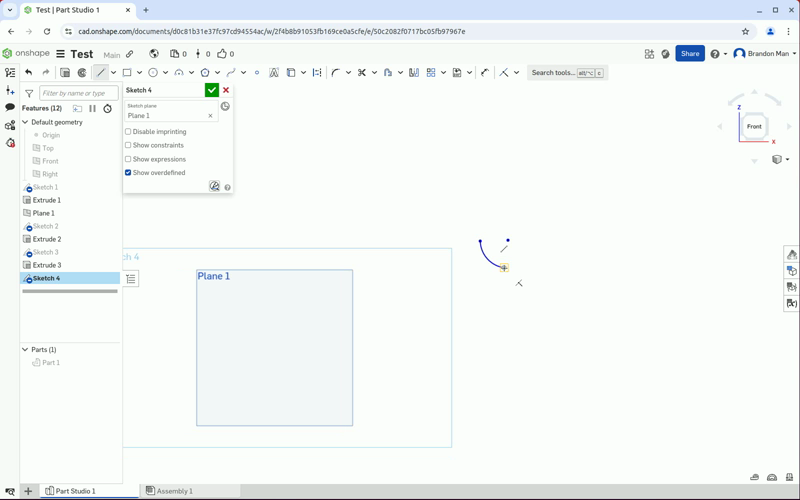
scroll(-6)
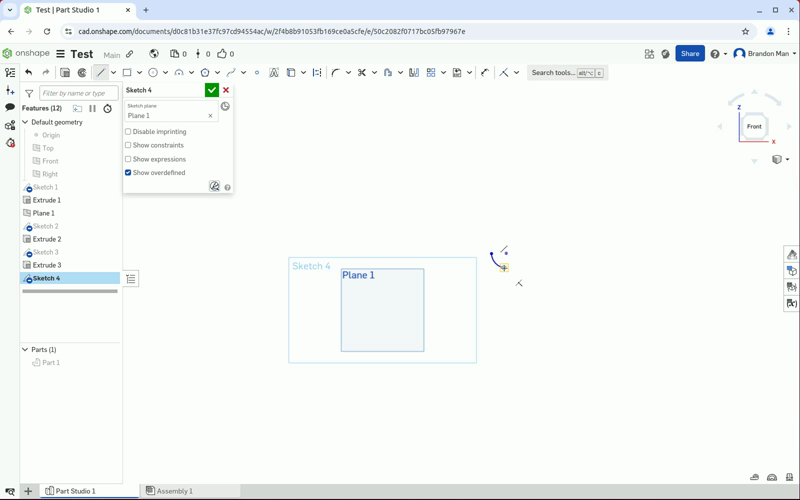
scroll(-6)
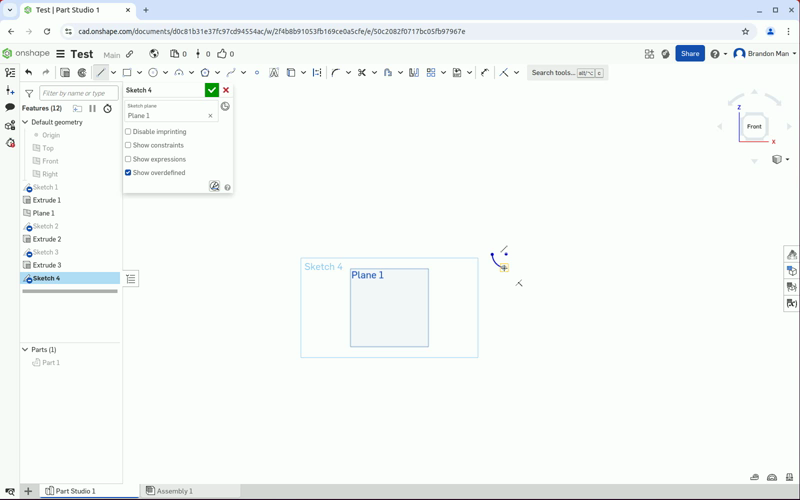
scroll(-6)
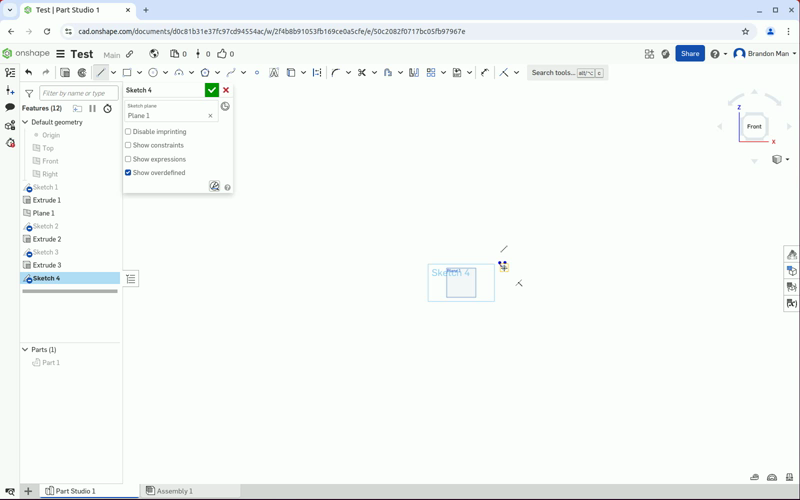
key_down(shift)
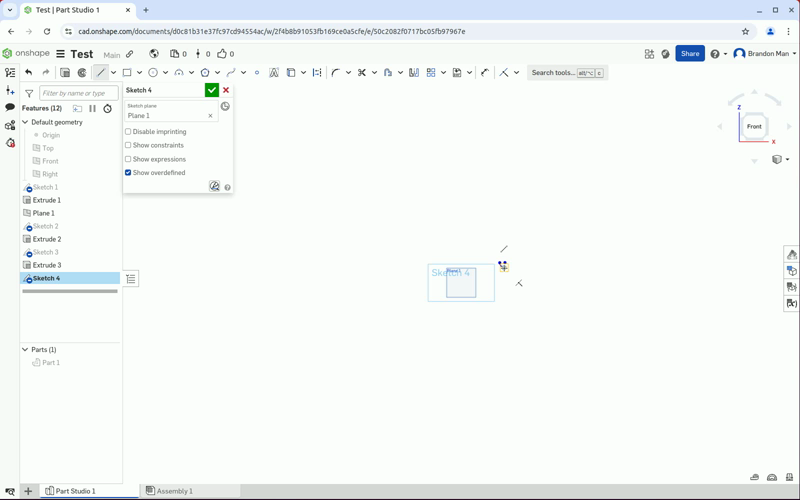
mouse_move(534, 267)
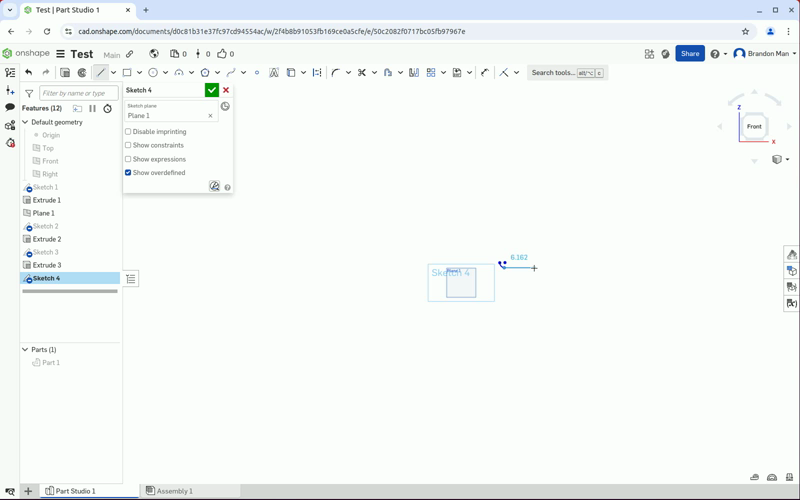
mouse_move(529, 267)
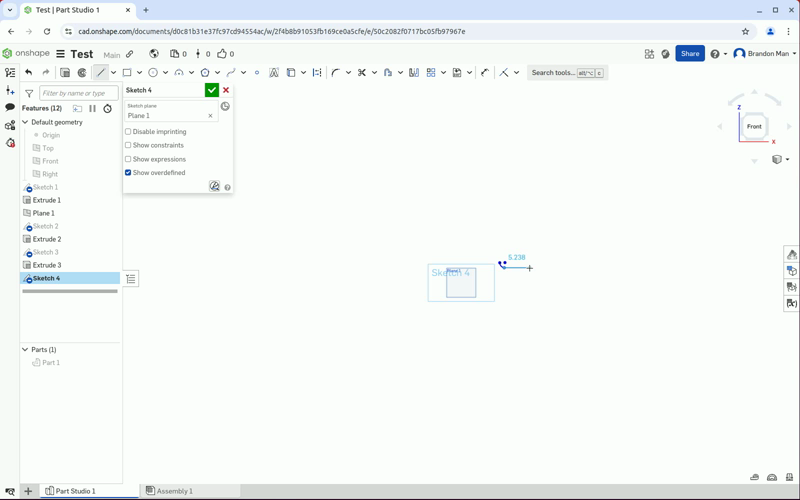
click(529, 267)
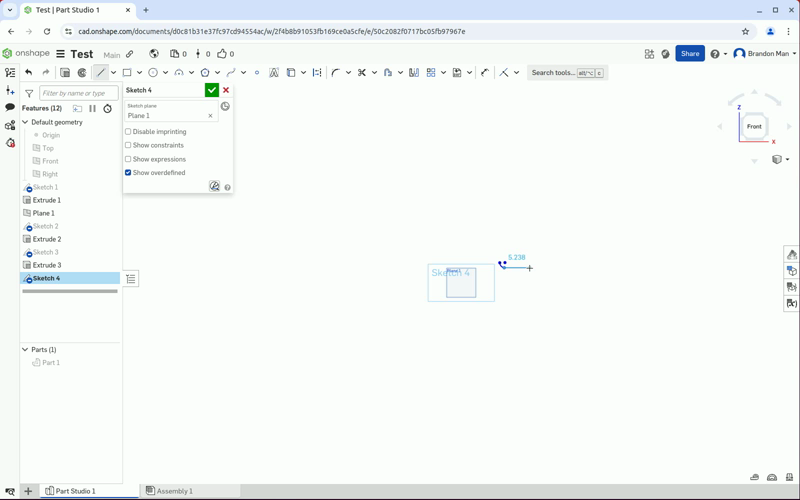
key_up(shift)
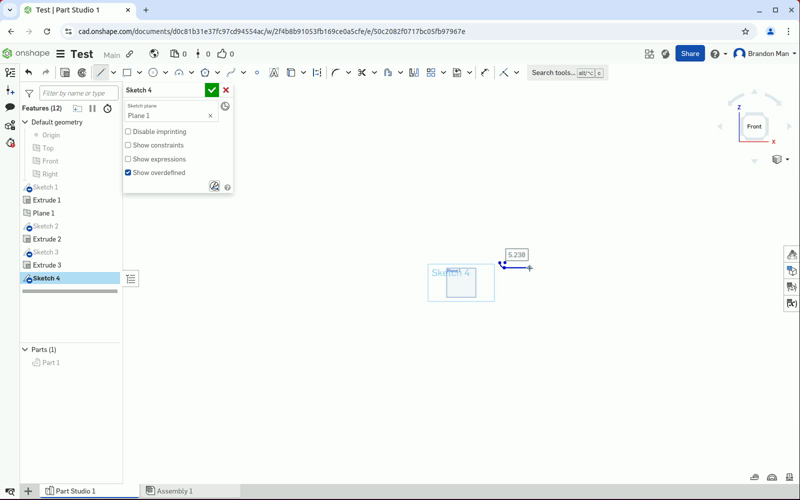
key(esc)
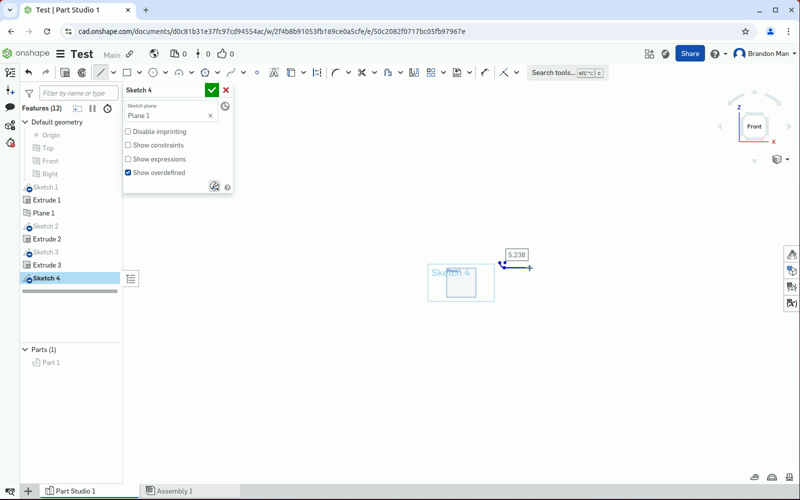
key(a)
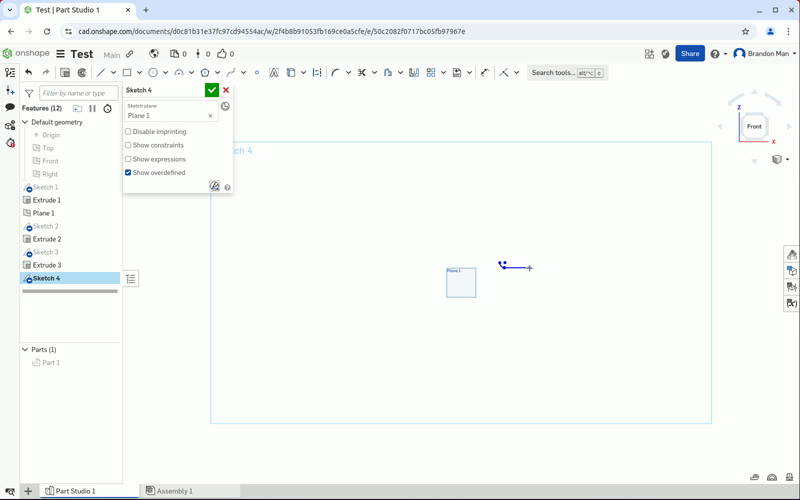
mouse_move(529, 267)
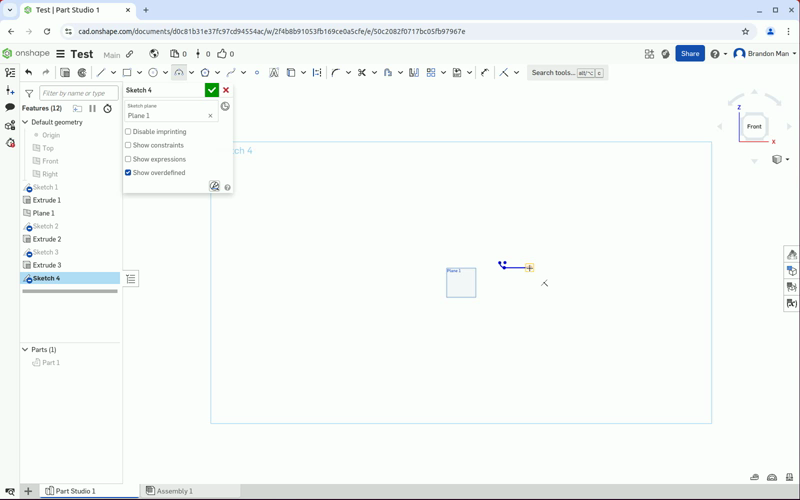
click(529, 267)
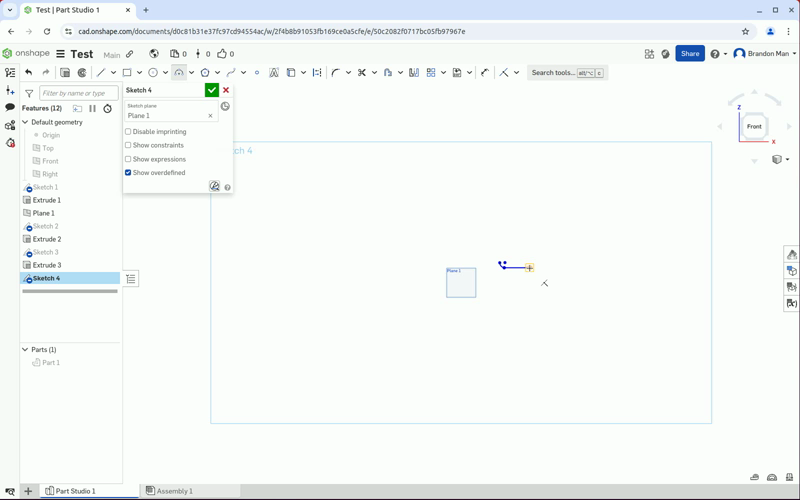
key_down(shift)
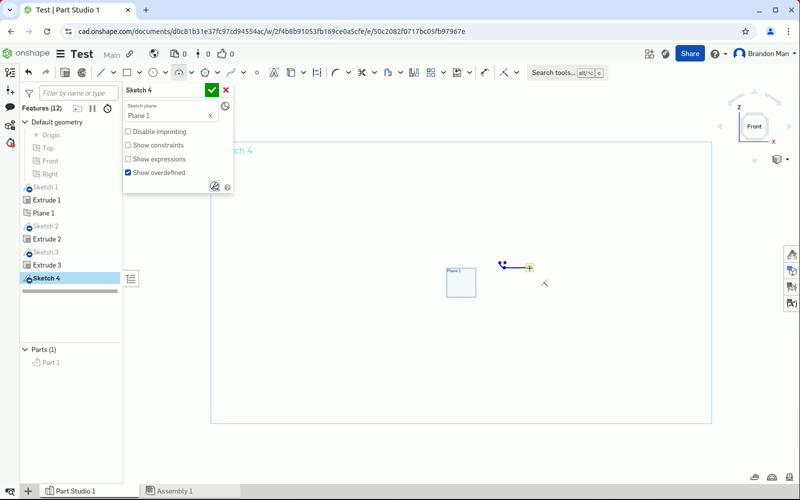
mouse_move(534, 263)
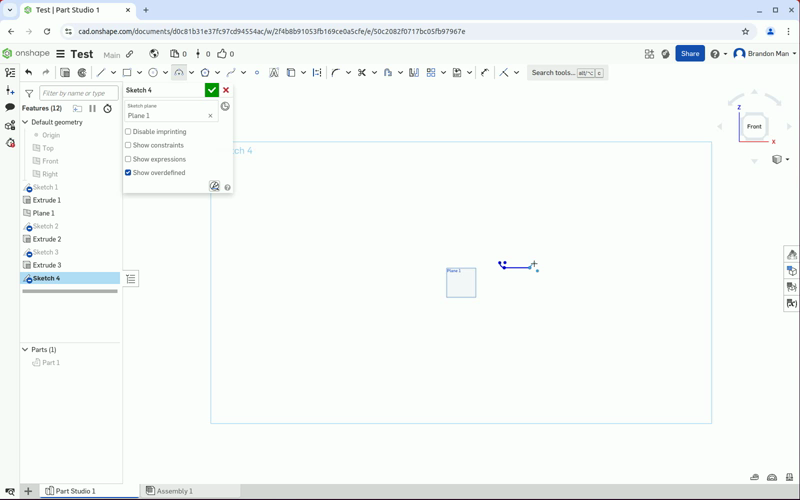
scroll(6)
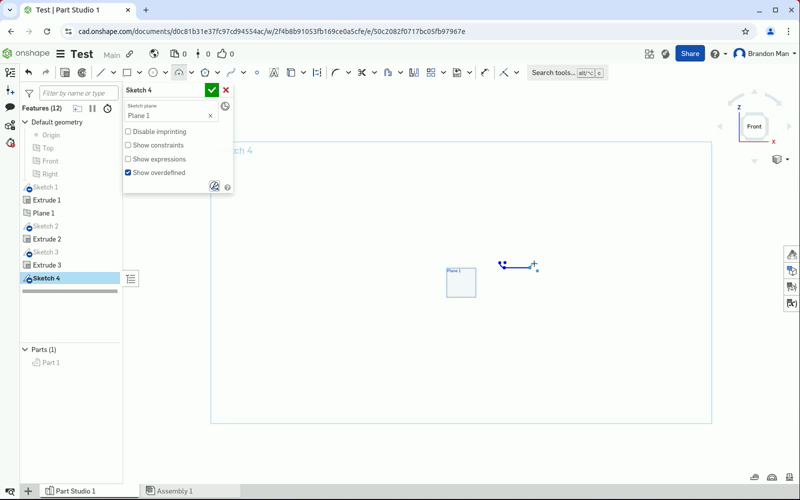
scroll(6)
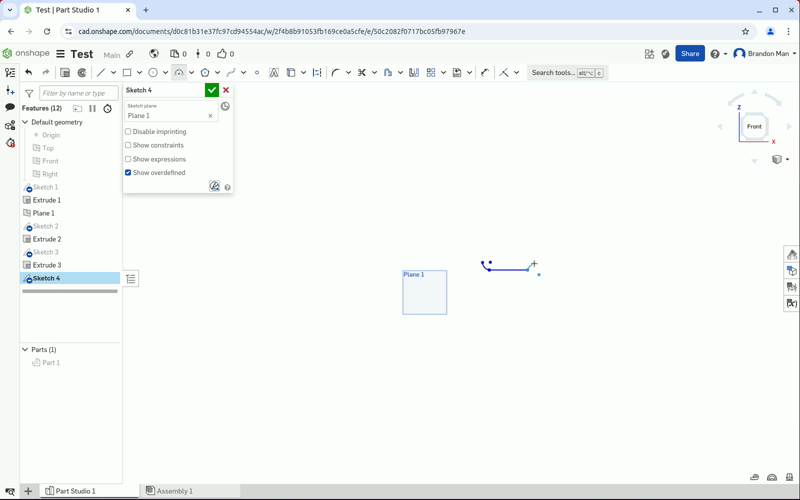
scroll(6)
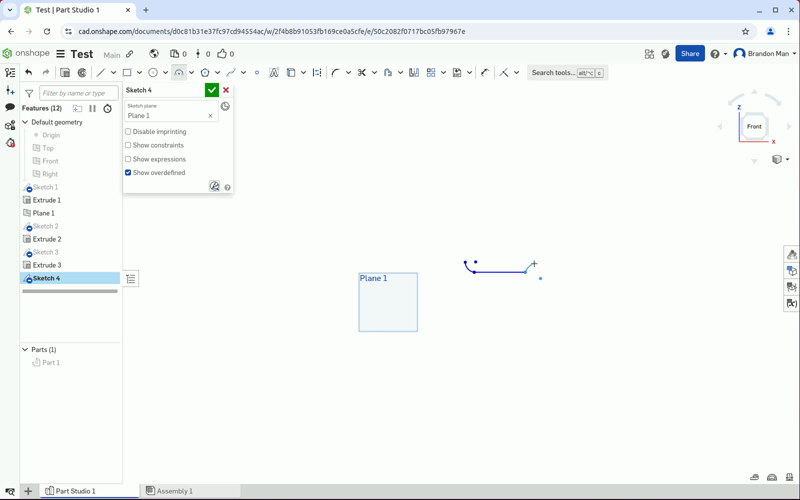
scroll(6)
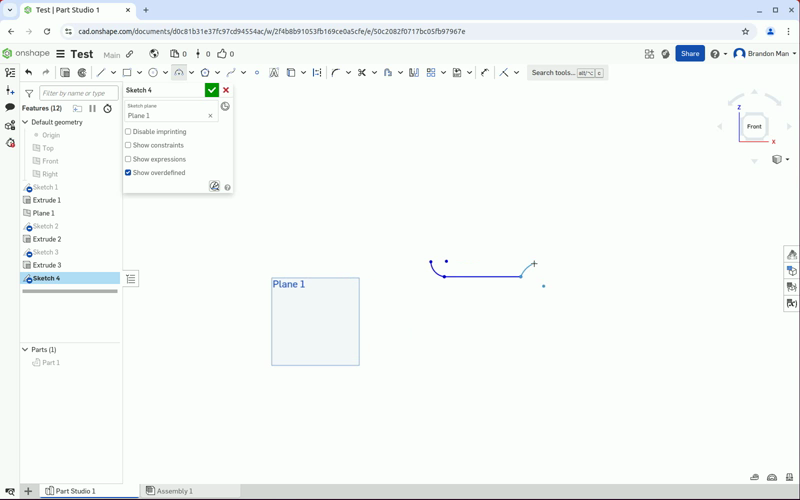
scroll(6)
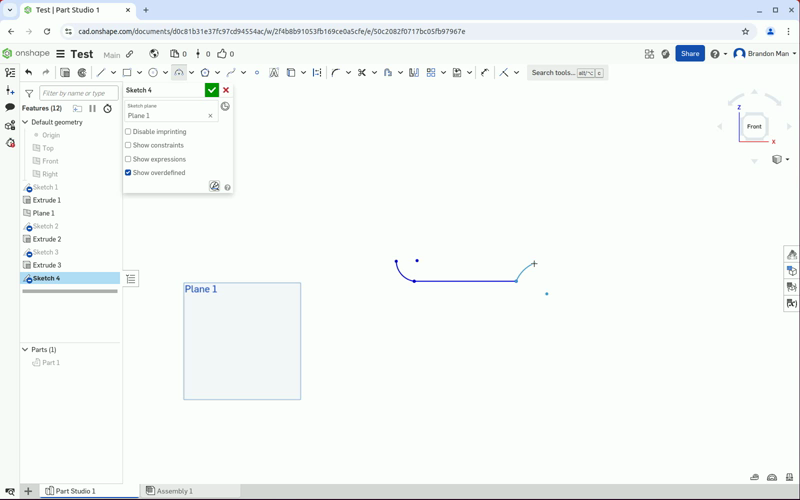
scroll(6)
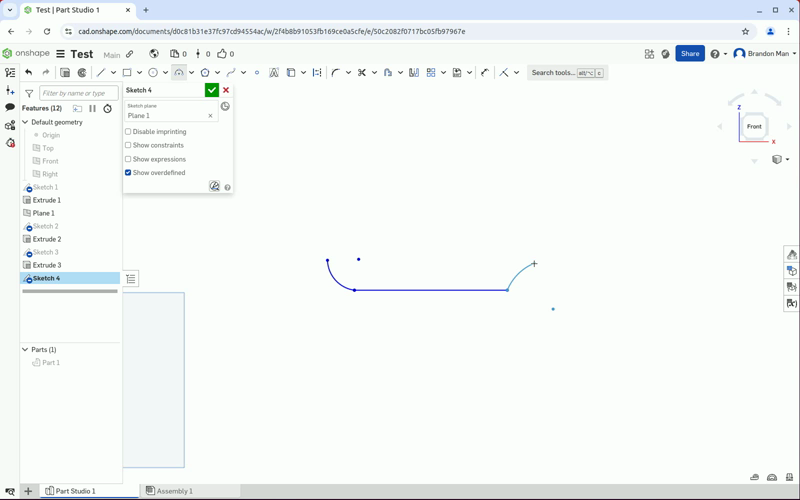
scroll(6)
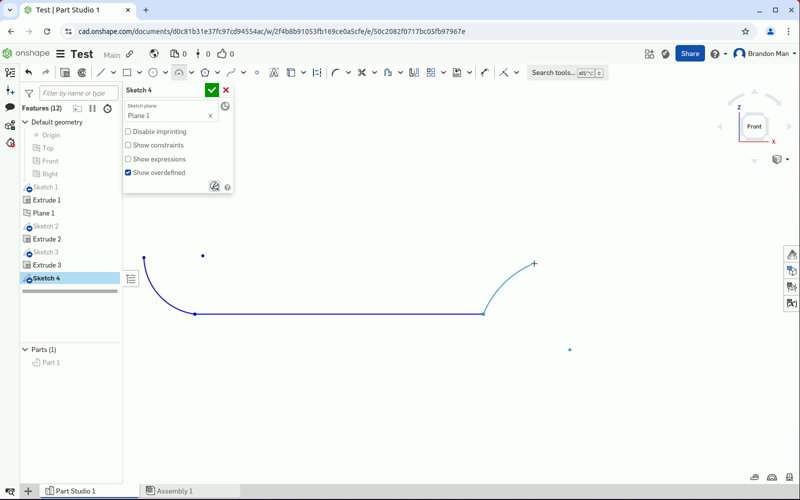
click(534, 263)
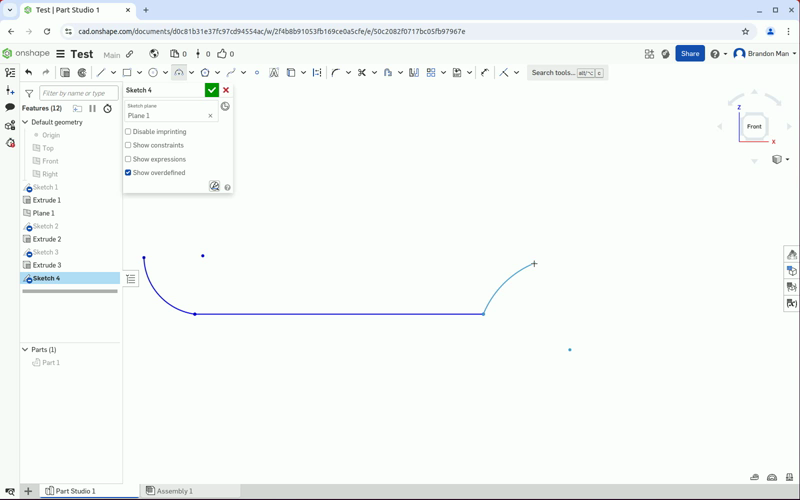
scroll(-6)
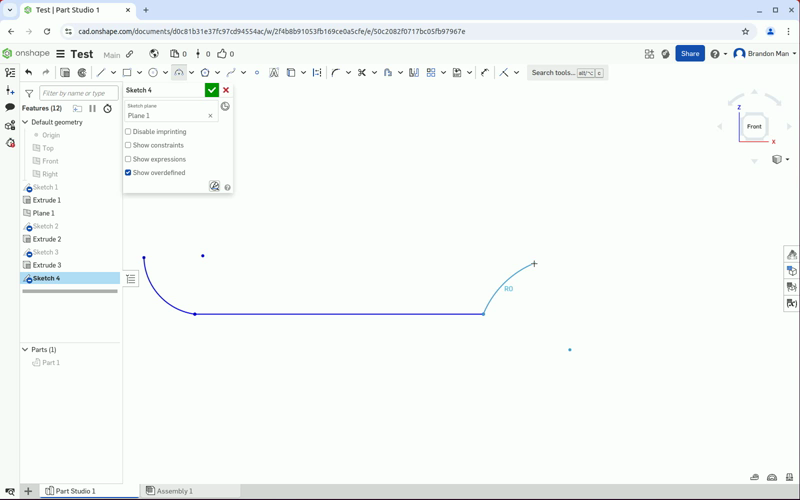
scroll(-6)
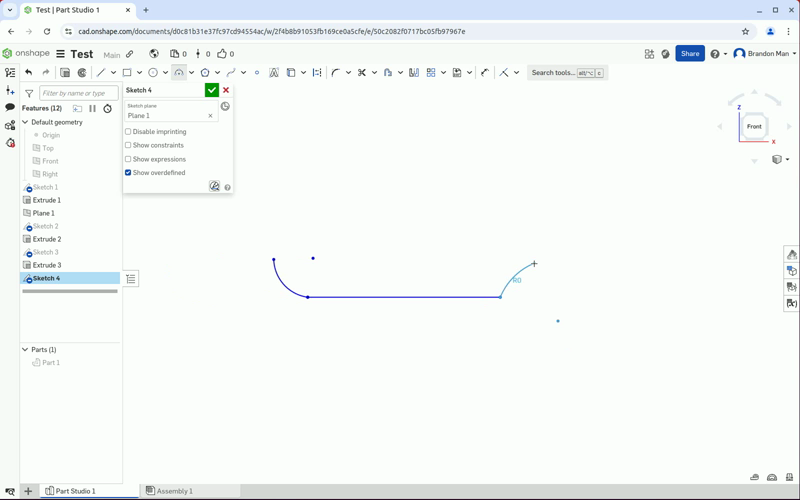
scroll(-6)
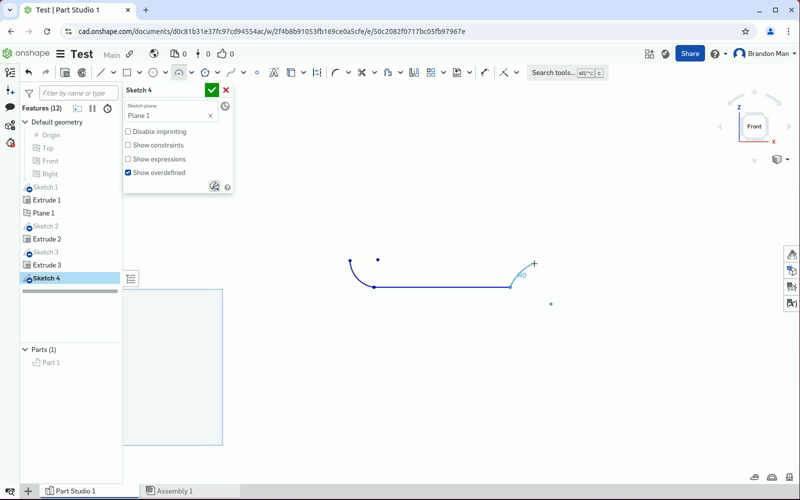
scroll(-6)
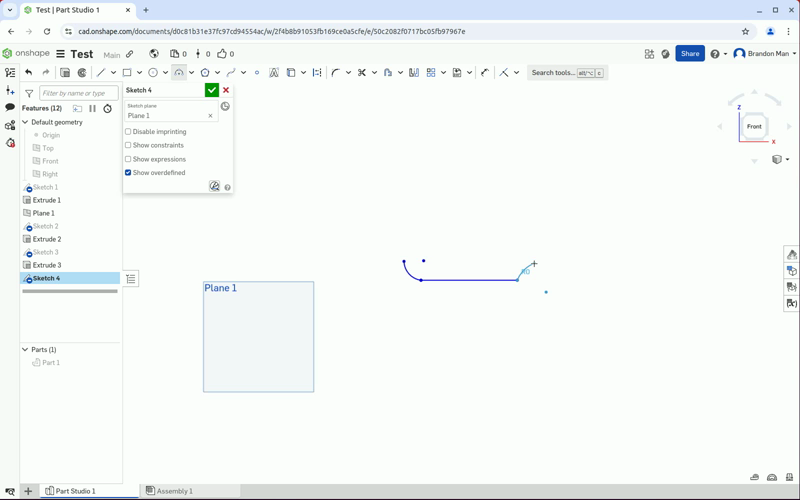
scroll(-6)
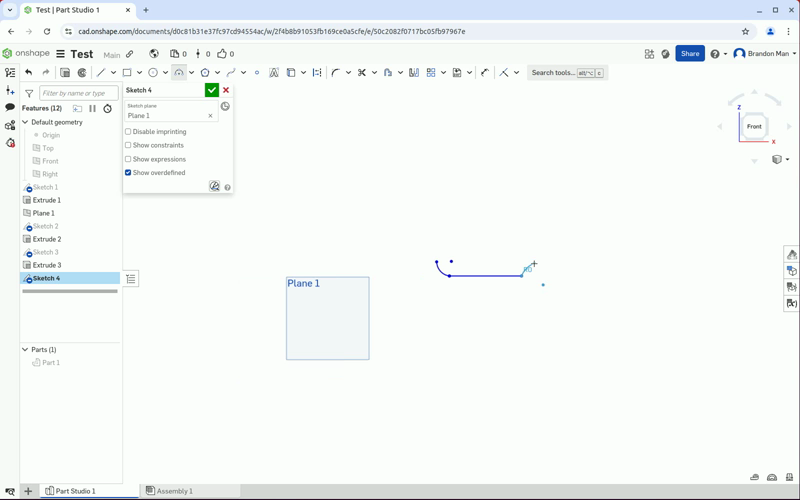
scroll(-6)
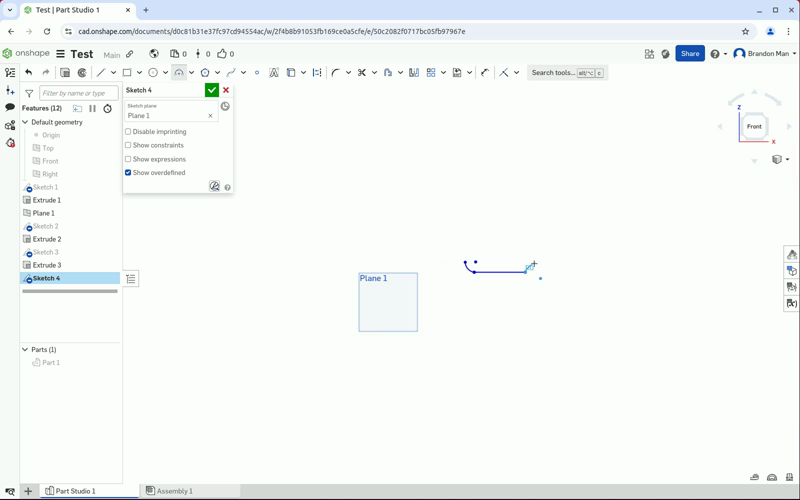
scroll(-6)
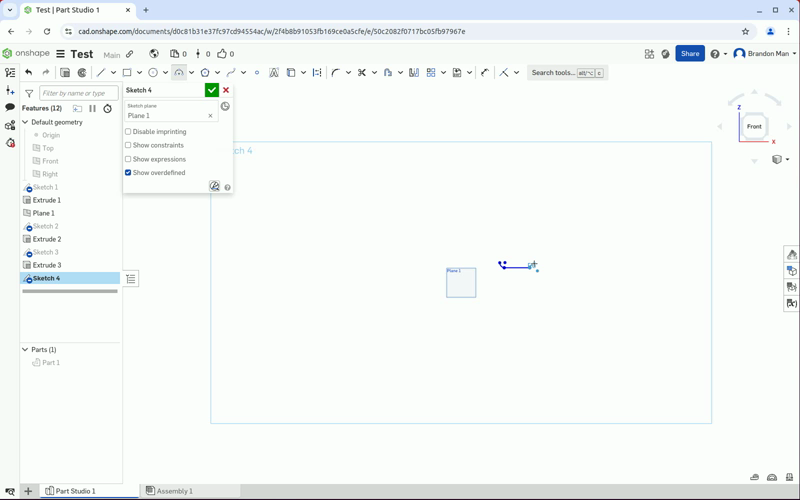
mouse_move(532, 266)
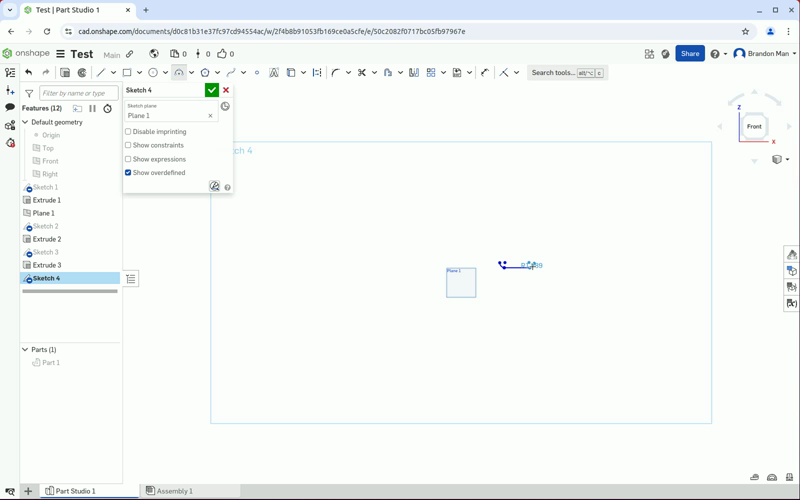
scroll(6)
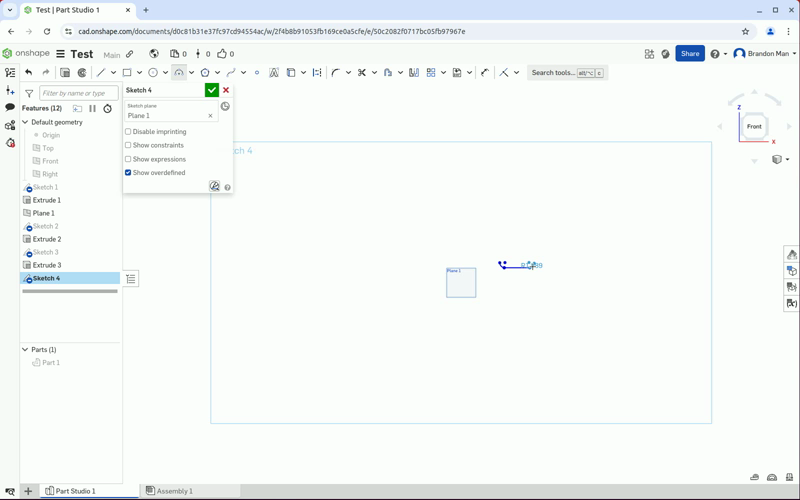
scroll(6)
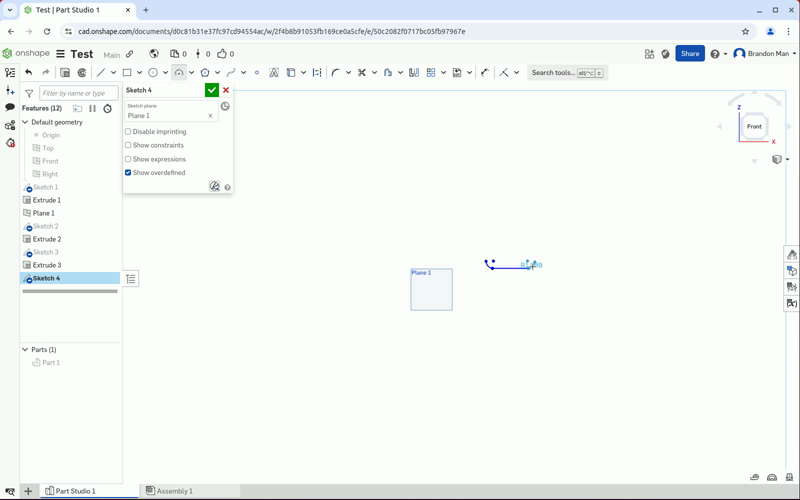
scroll(6)
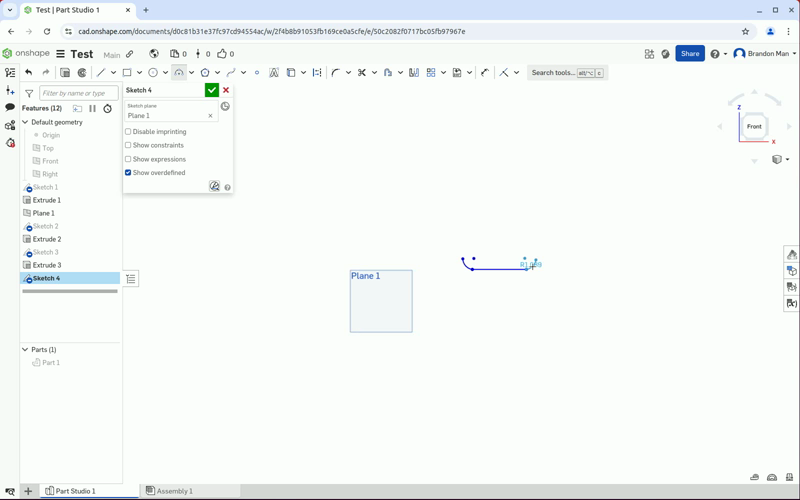
scroll(6)
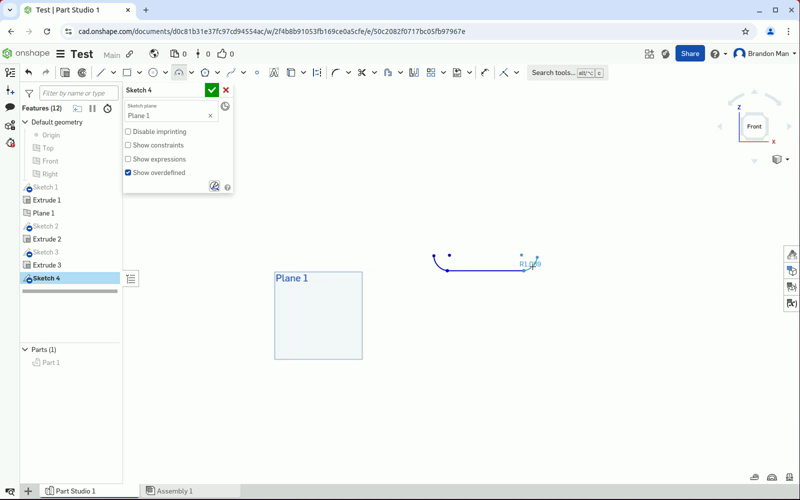
scroll(6)
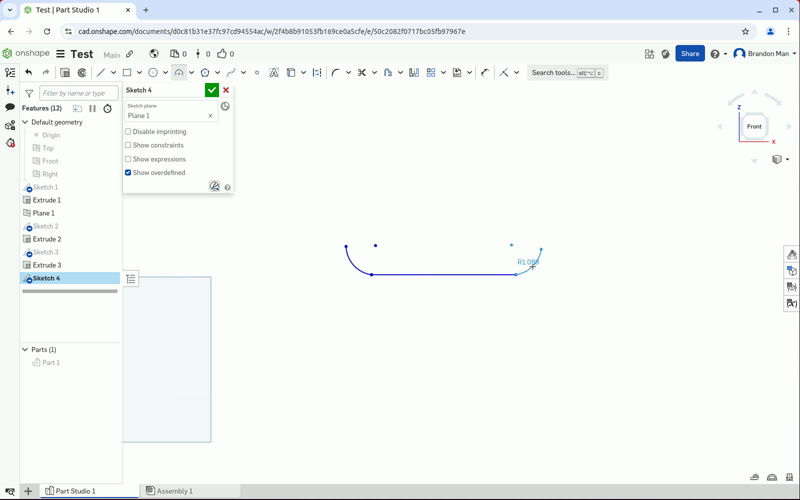
scroll(6)
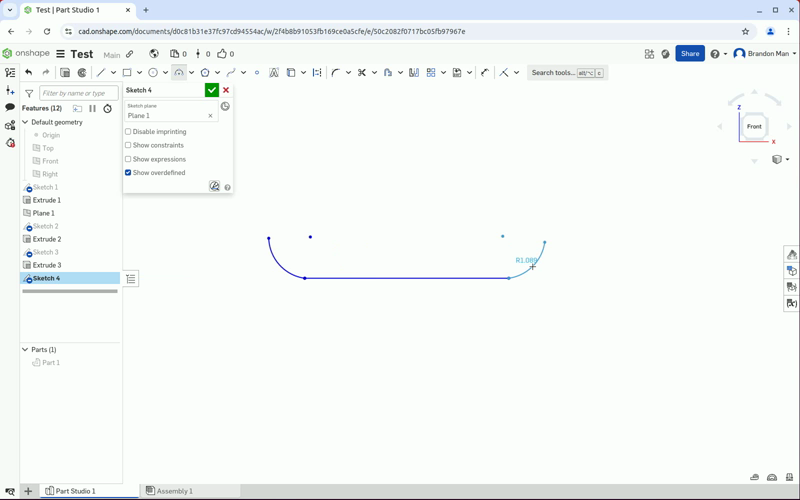
scroll(6)
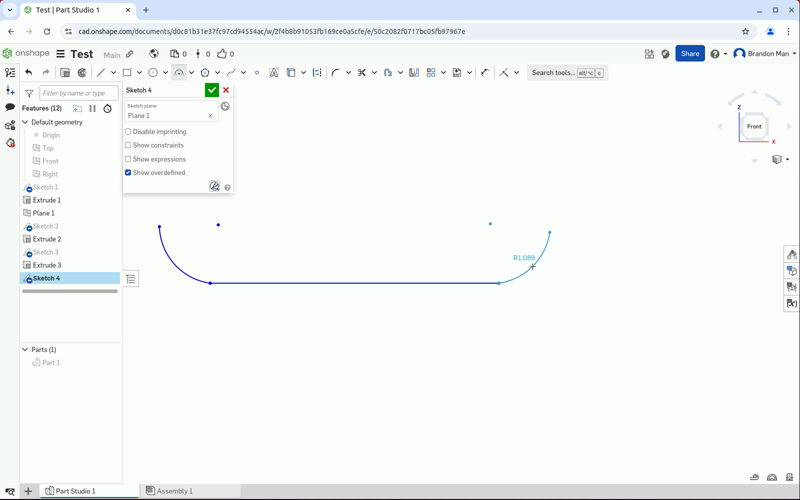
click(532, 266)
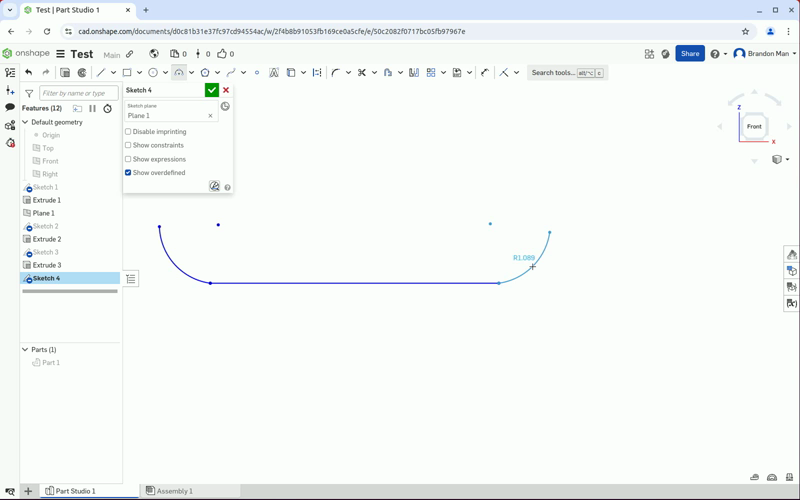
scroll(-6)
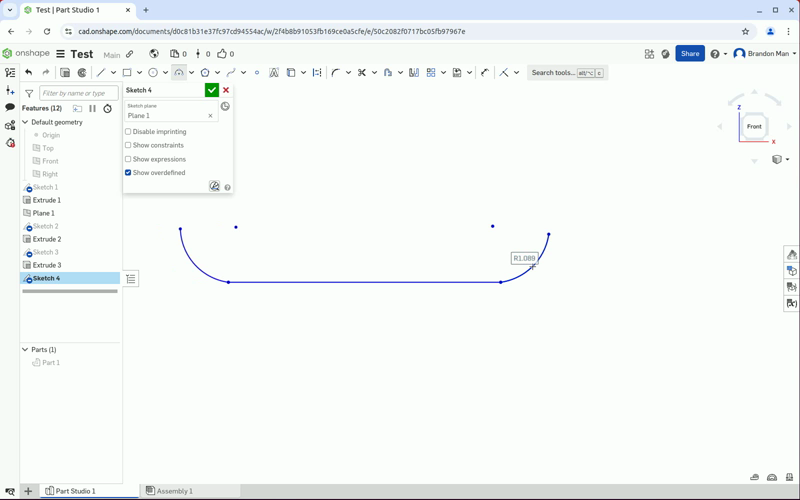
scroll(-6)
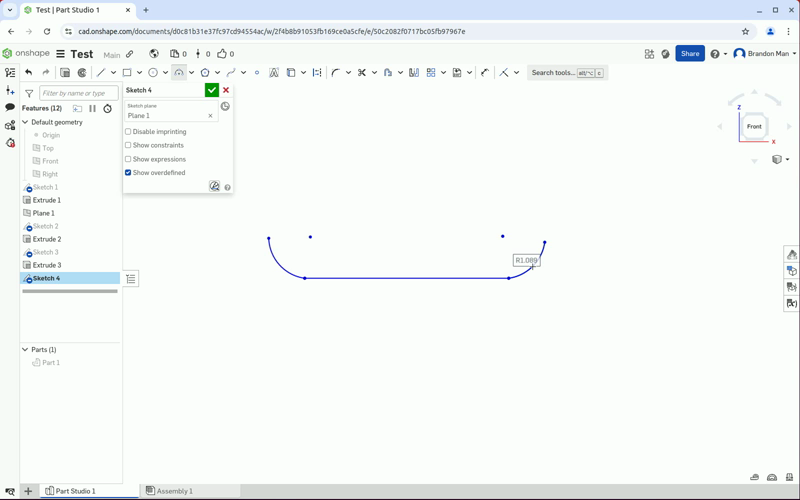
scroll(-6)
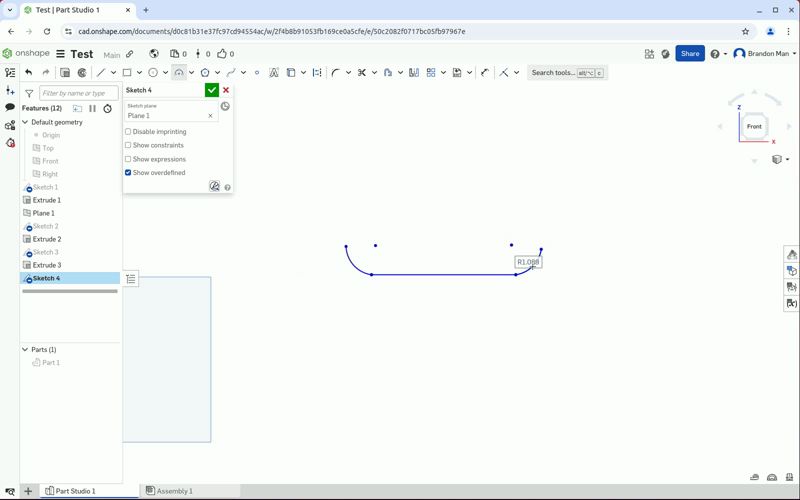
scroll(-6)
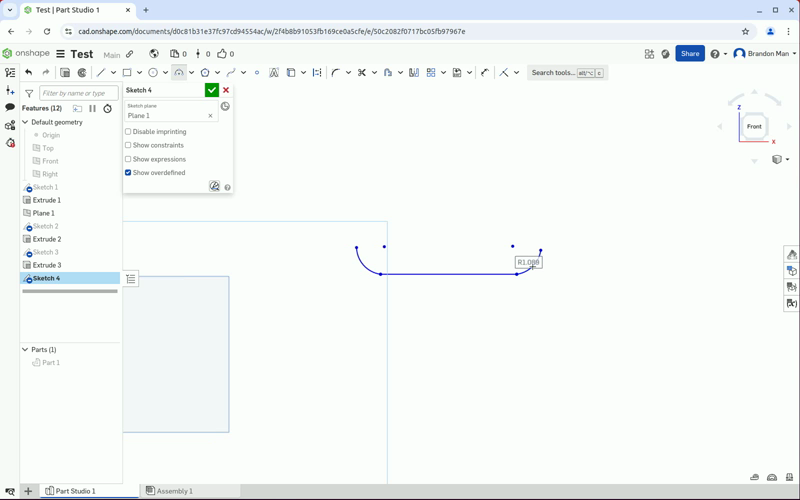
scroll(-6)
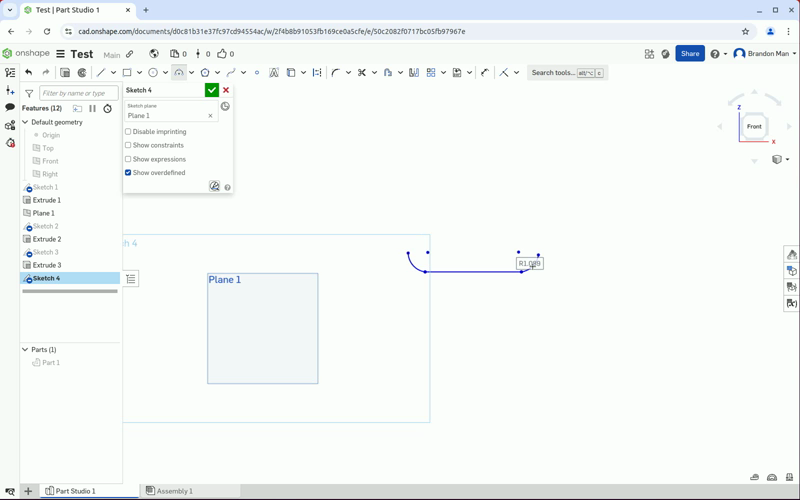
scroll(-6)
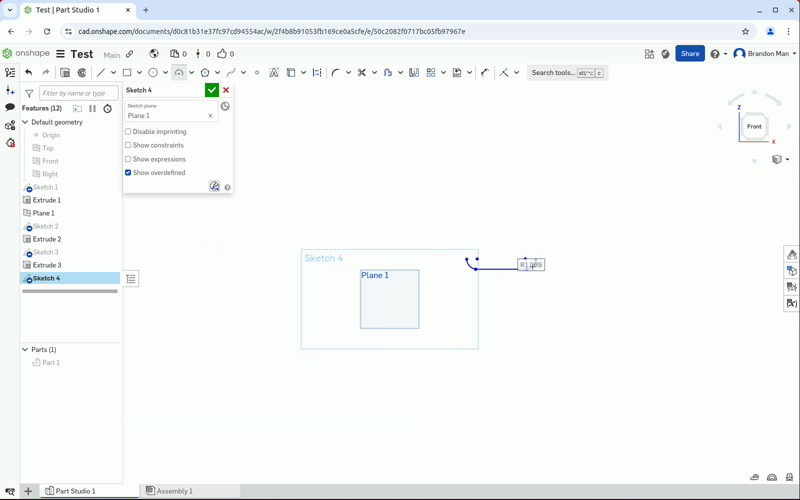
scroll(-6)
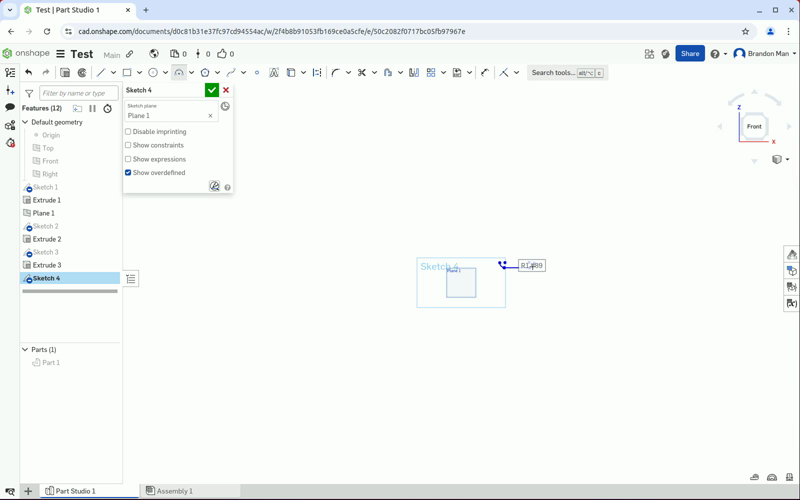
key_up(shift)
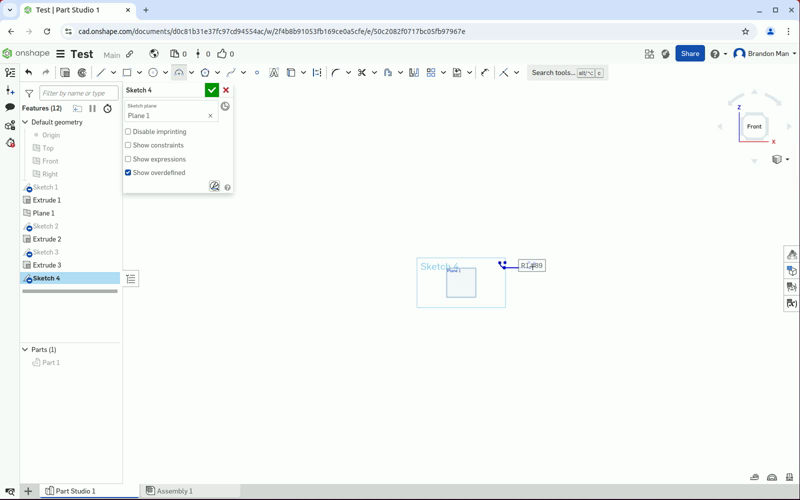
key(esc)
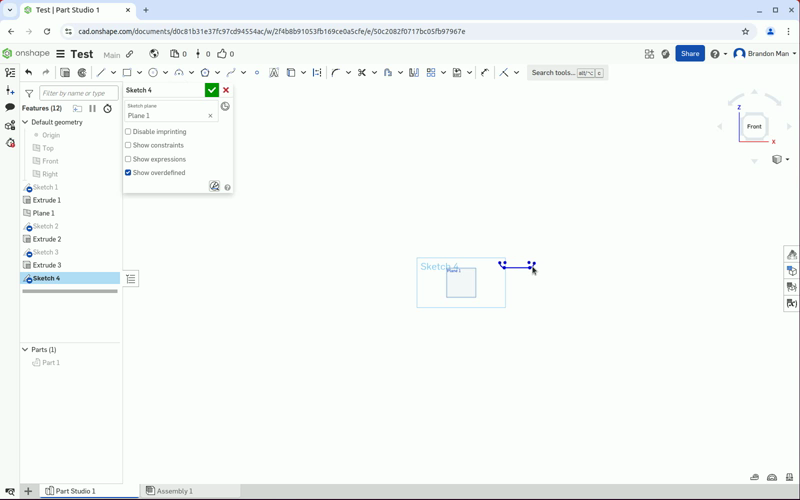
key(l)
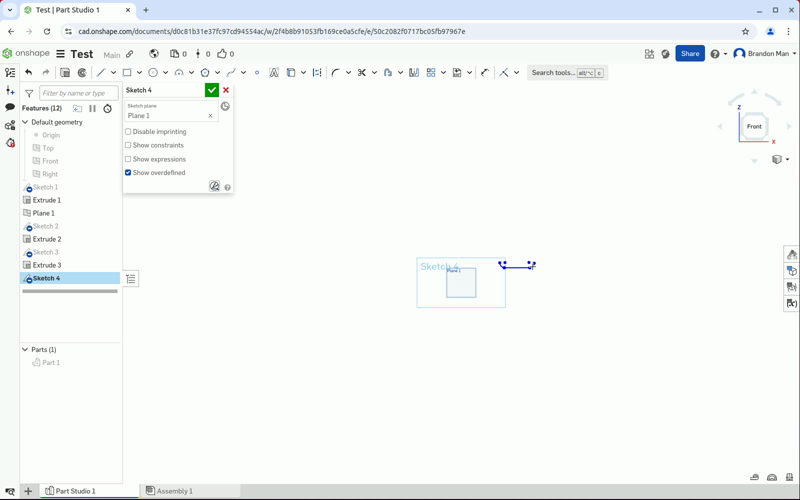
mouse_move(534, 263)
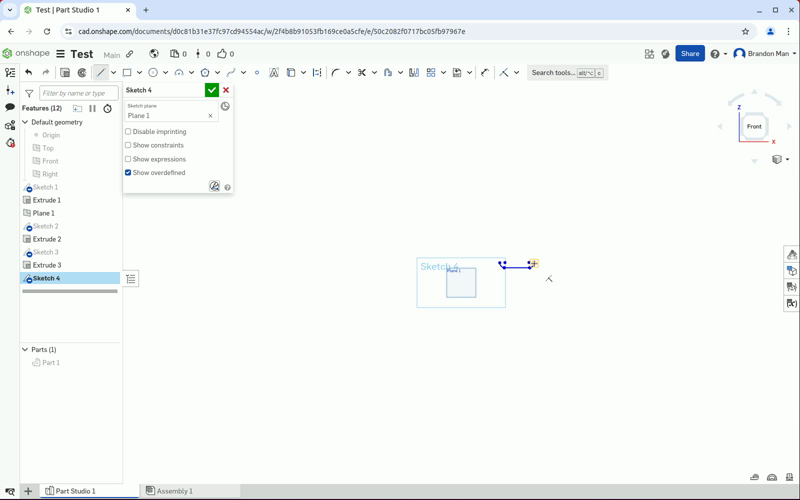
scroll(6)
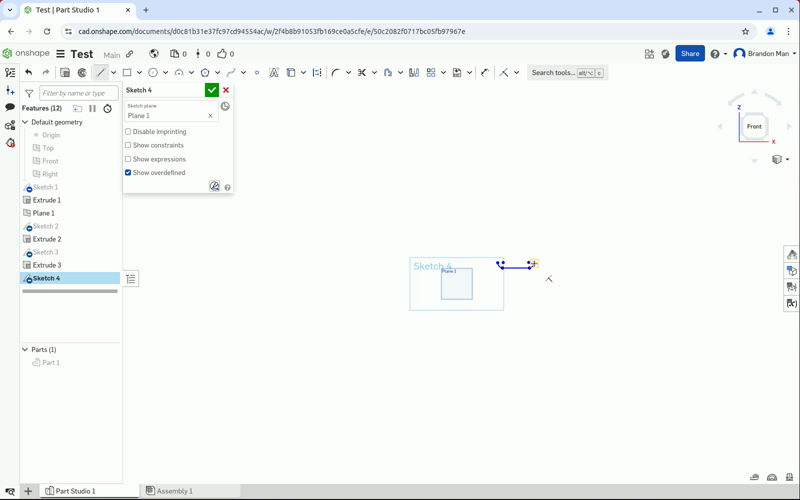
scroll(6)
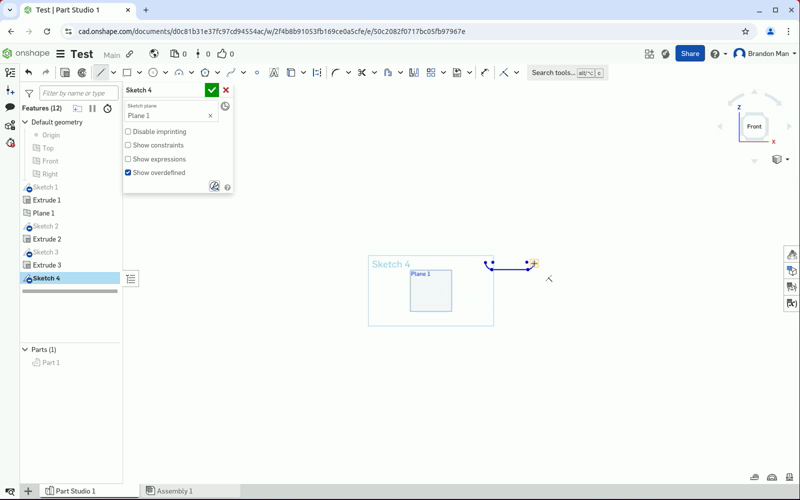
scroll(6)
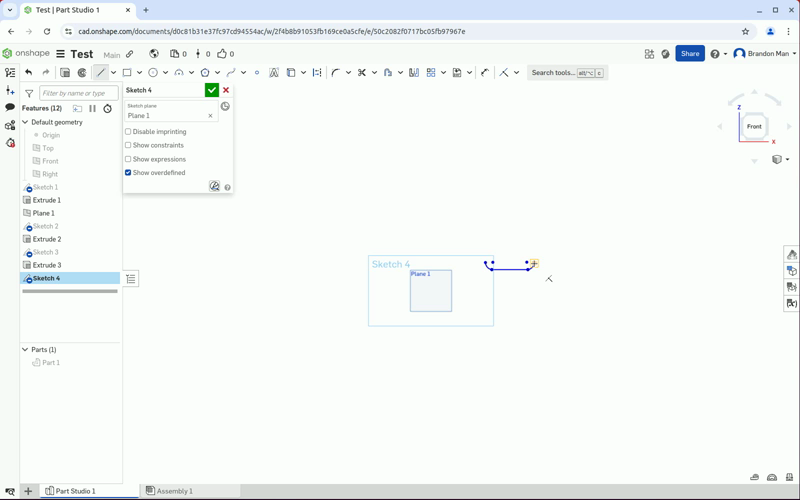
scroll(6)
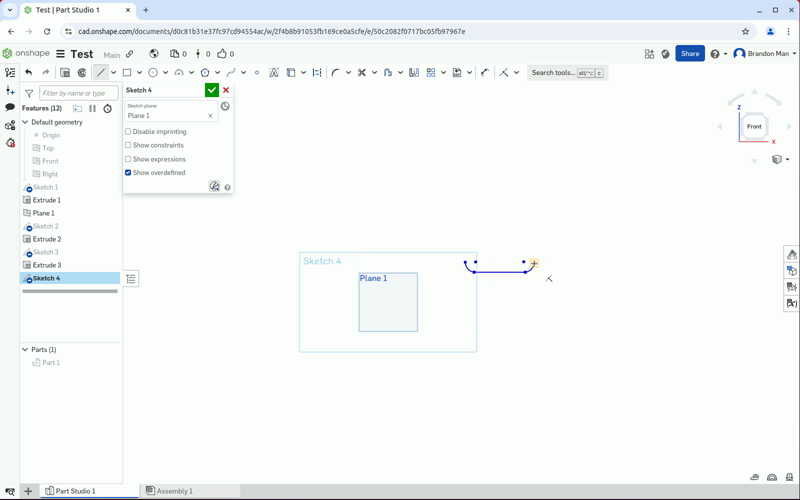
scroll(6)
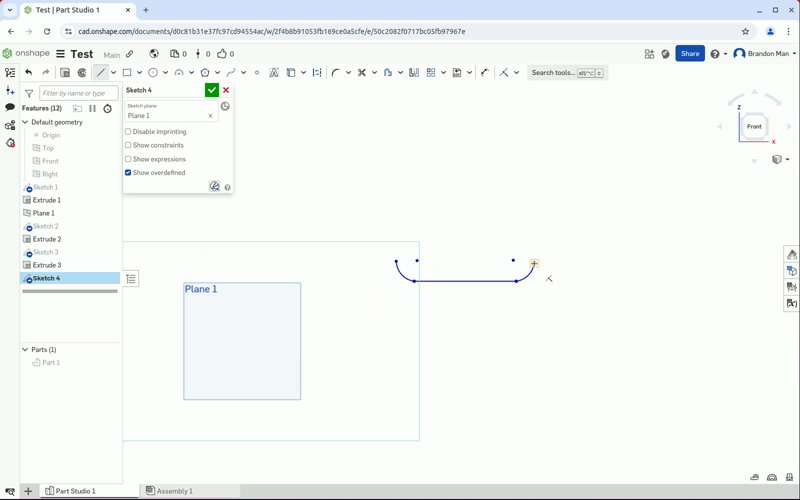
scroll(6)
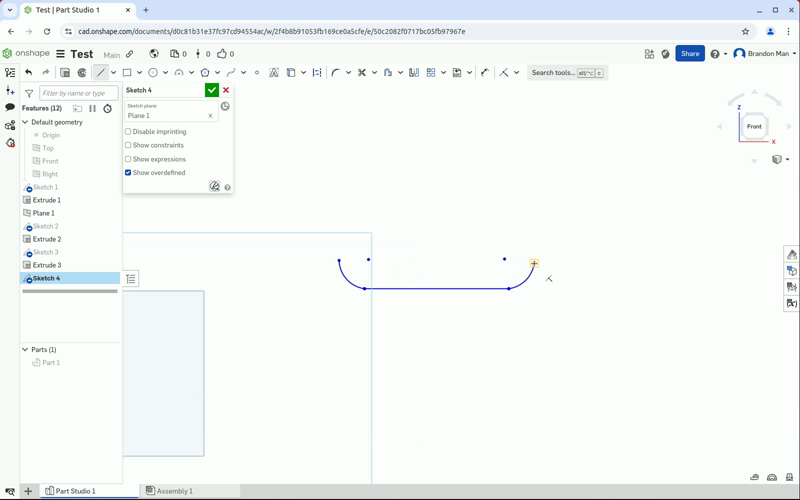
scroll(6)
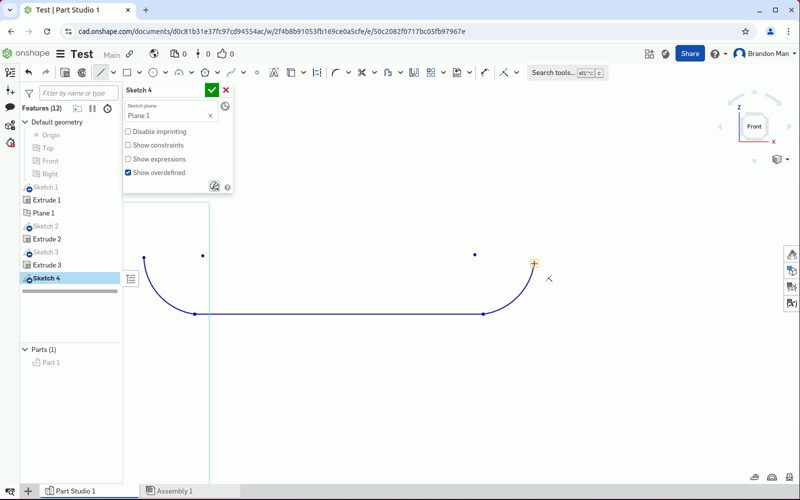
click(534, 263)
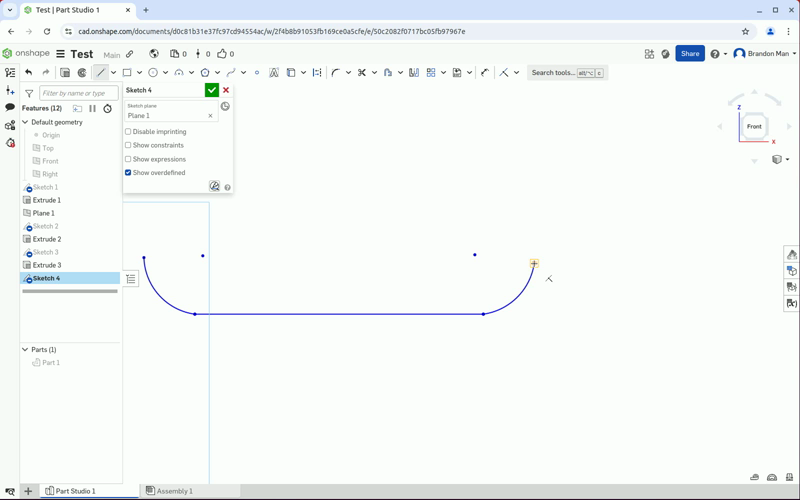
scroll(-6)
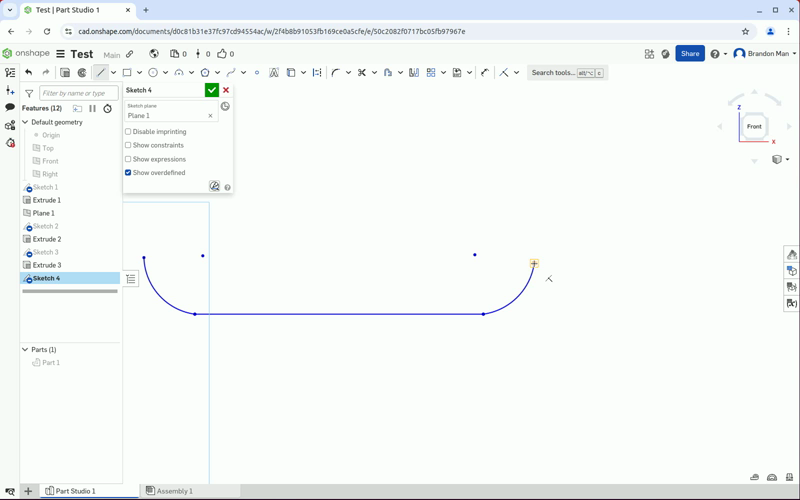
scroll(-6)
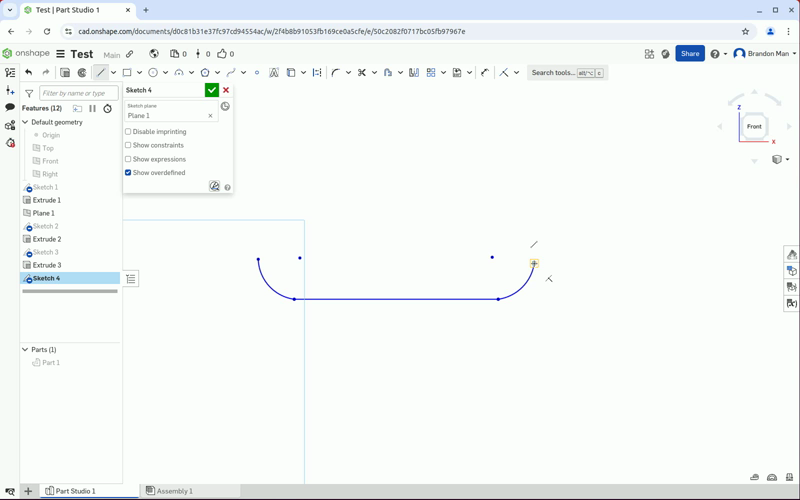
scroll(-6)
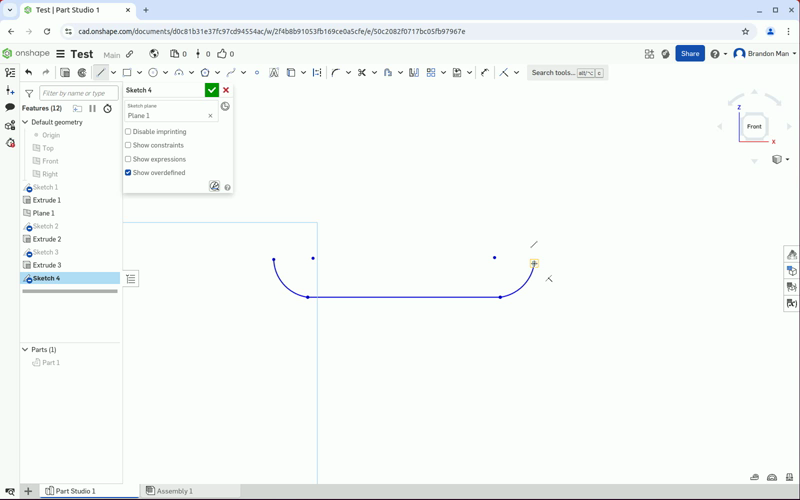
scroll(-6)
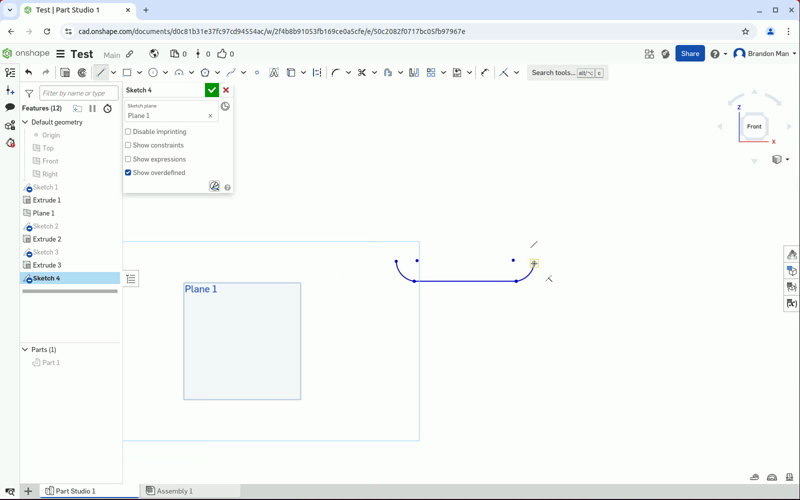
scroll(-6)
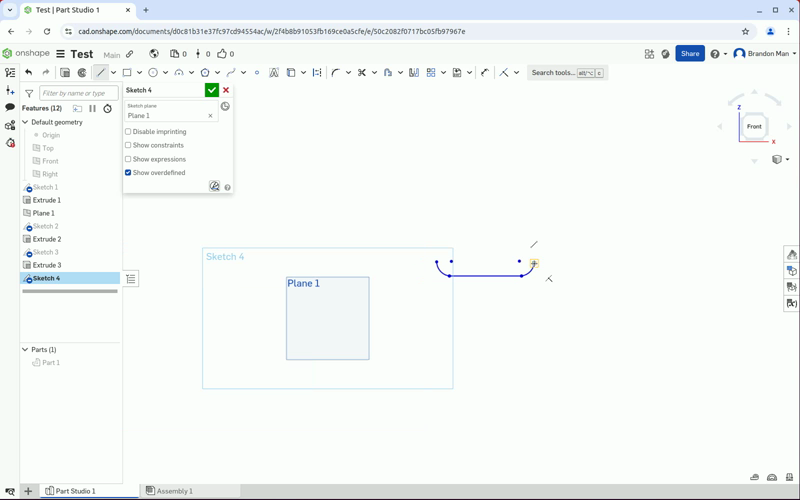
scroll(-6)
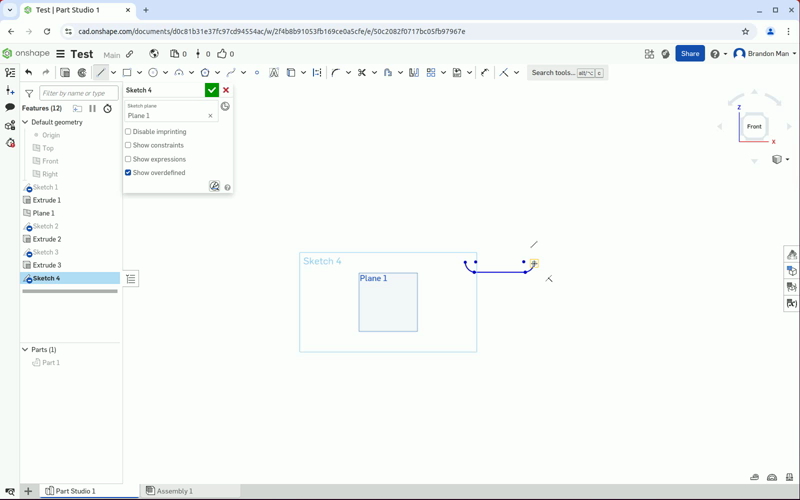
scroll(-6)
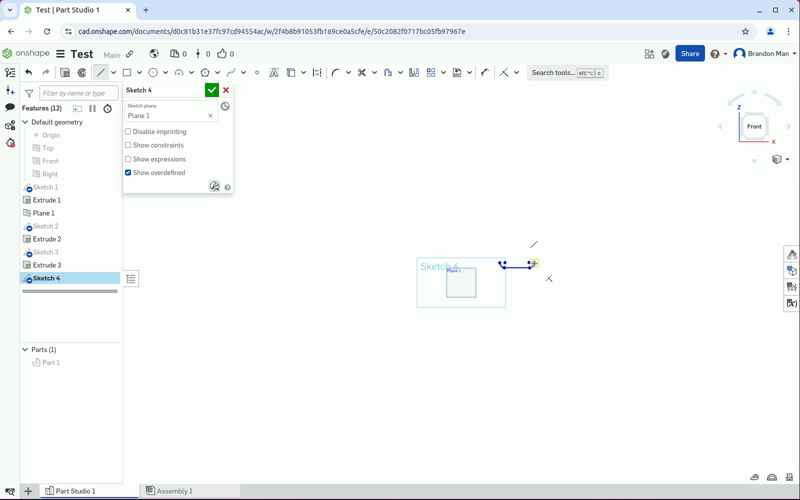
key_down(shift)
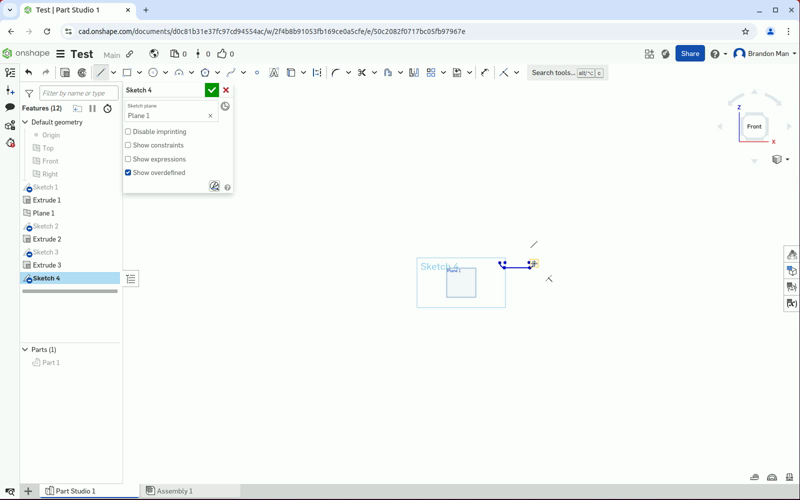
mouse_move(564, 263)
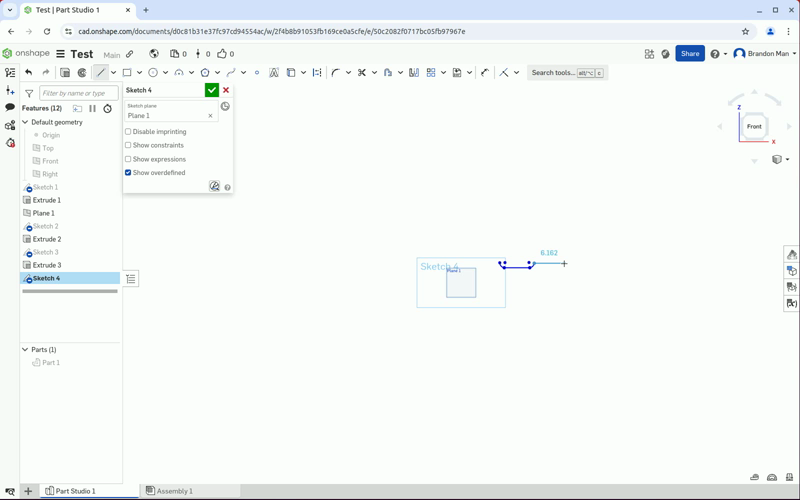
mouse_move(534, 235)
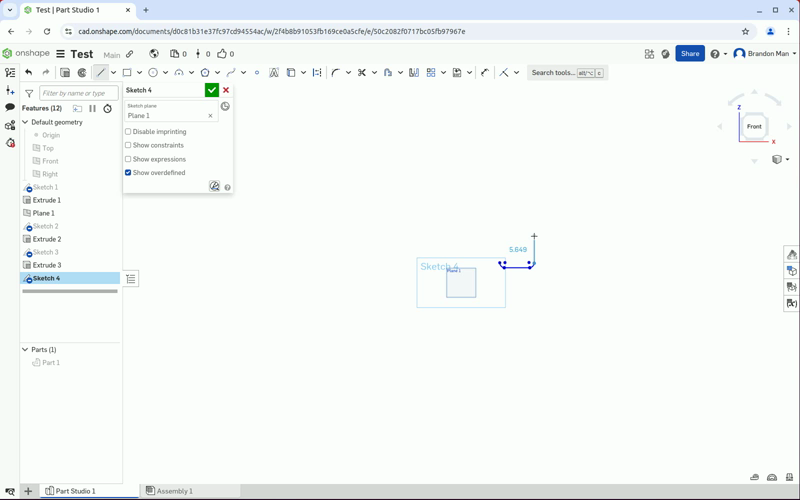
click(534, 235)
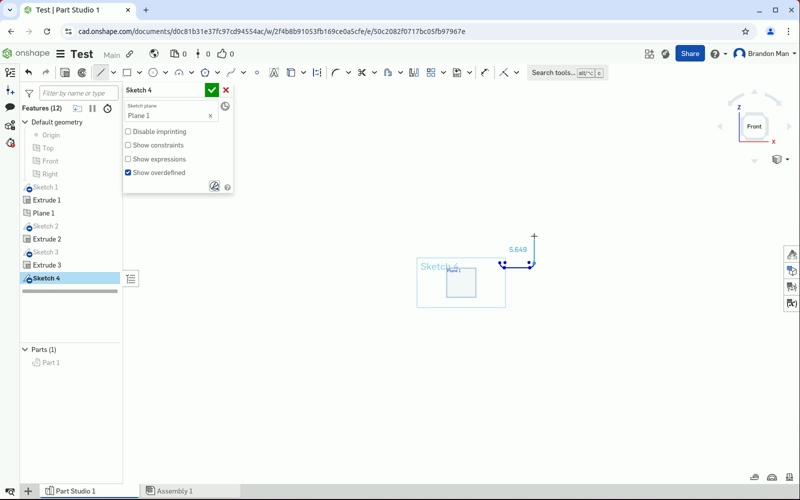
key_up(shift)
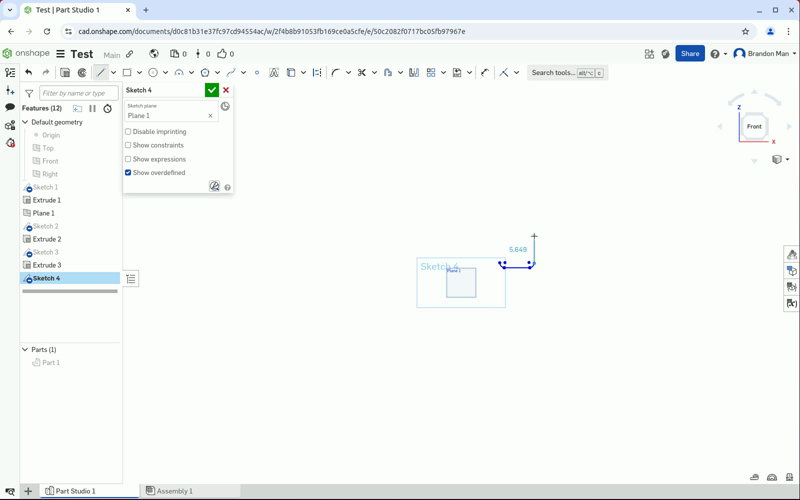
key_down(shift)
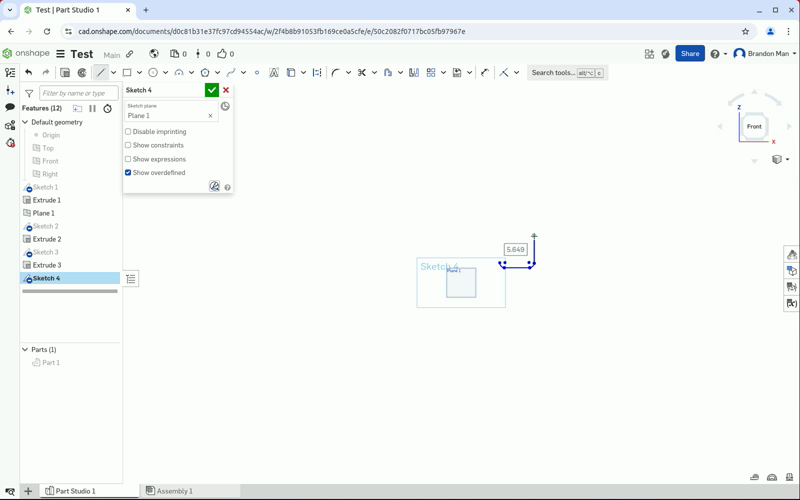
mouse_move(564, 235)
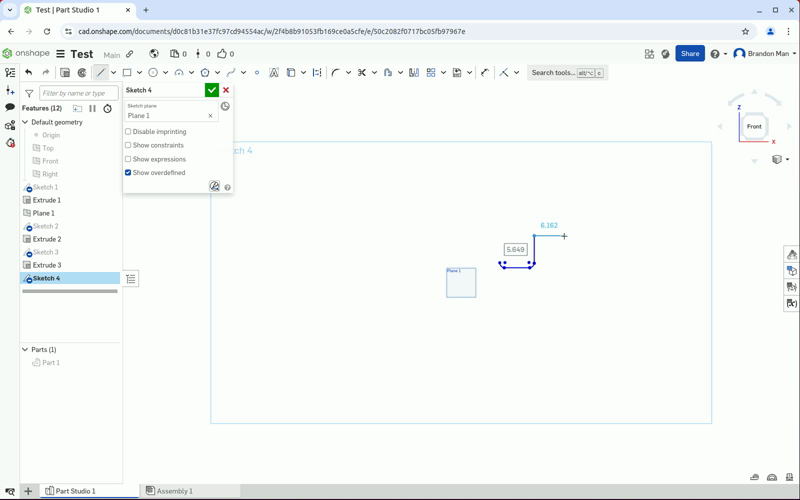
mouse_move(499, 235)
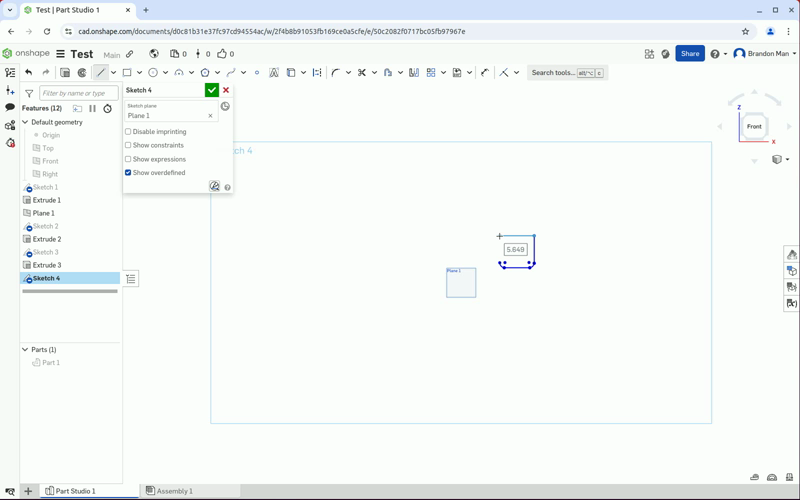
click(499, 235)
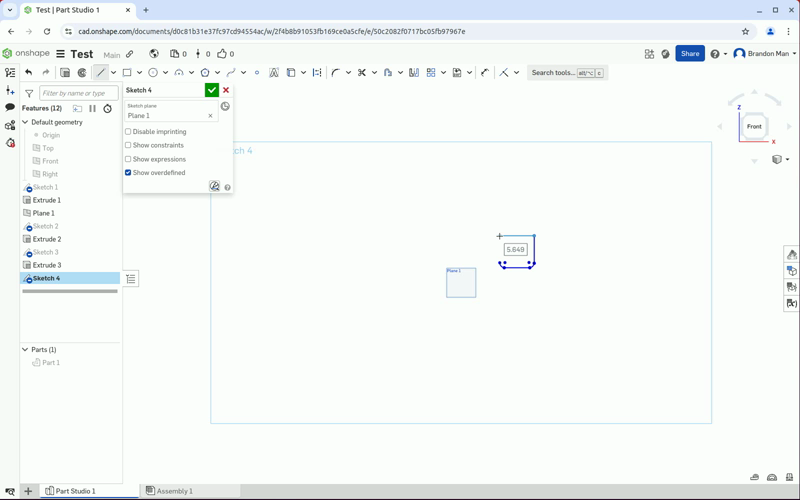
key_up(shift)
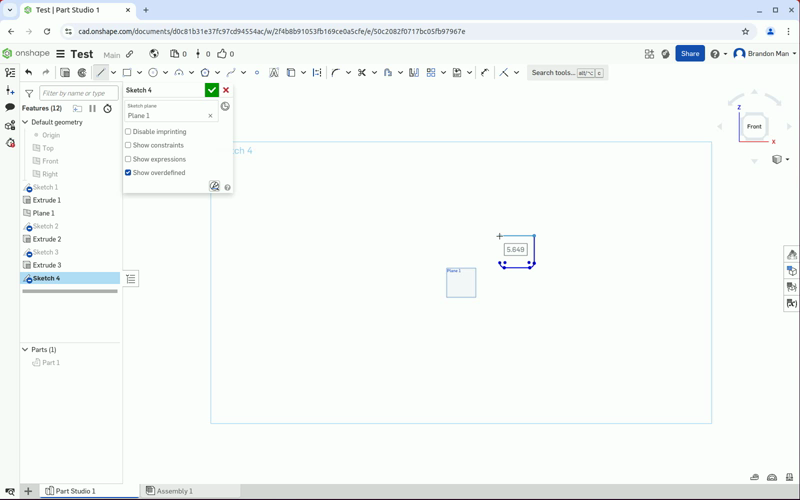
mouse_move(529, 235)
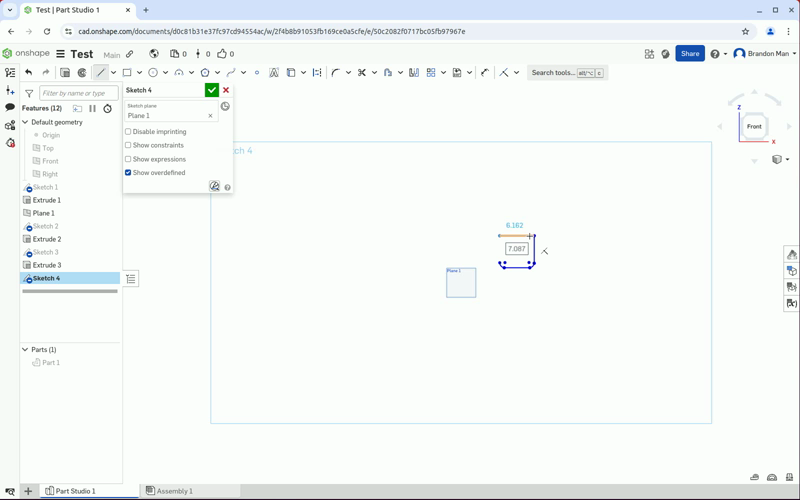
key_down(shift)
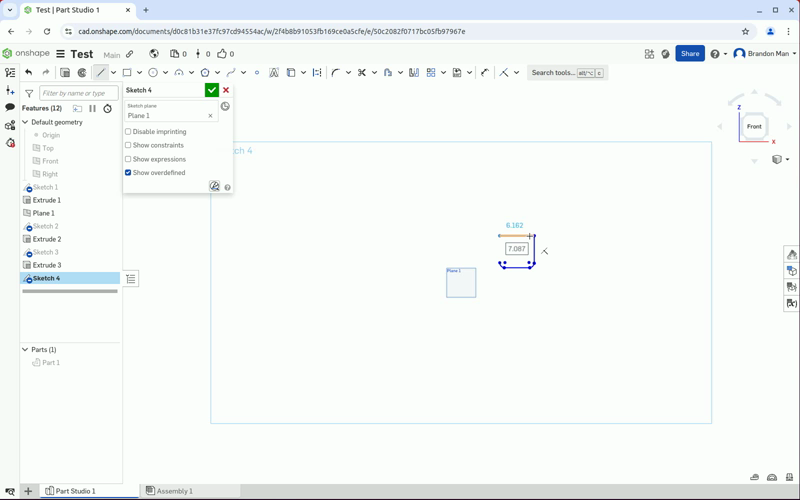
mouse_move(499, 262)
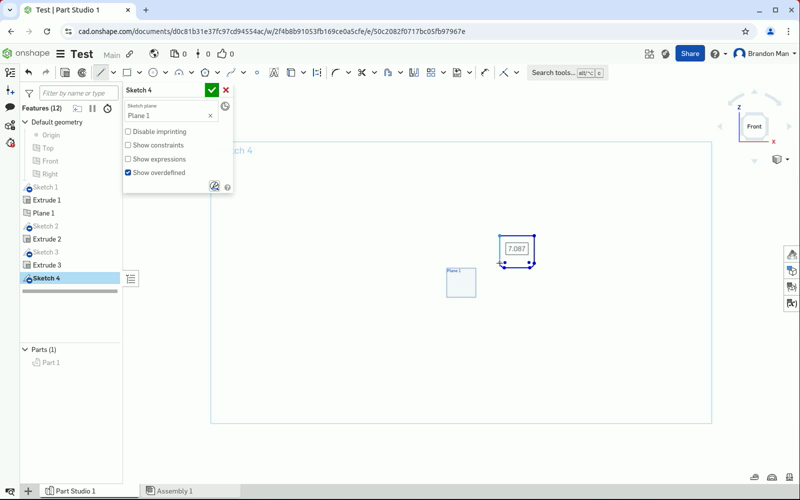
scroll(6)
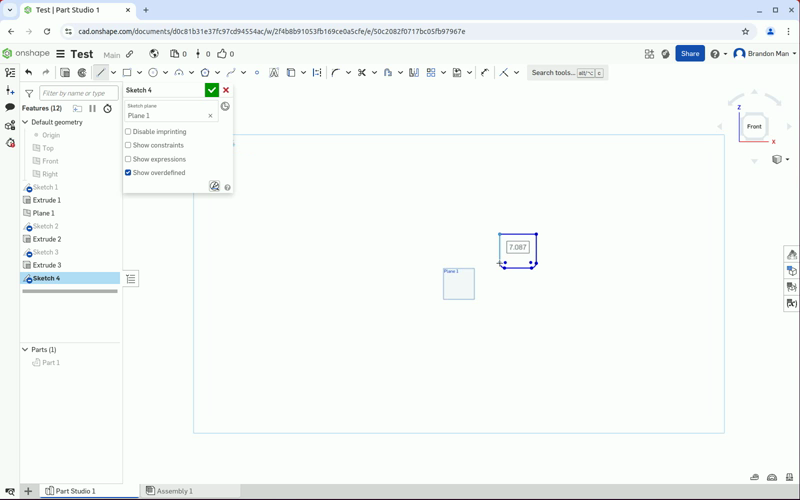
scroll(6)
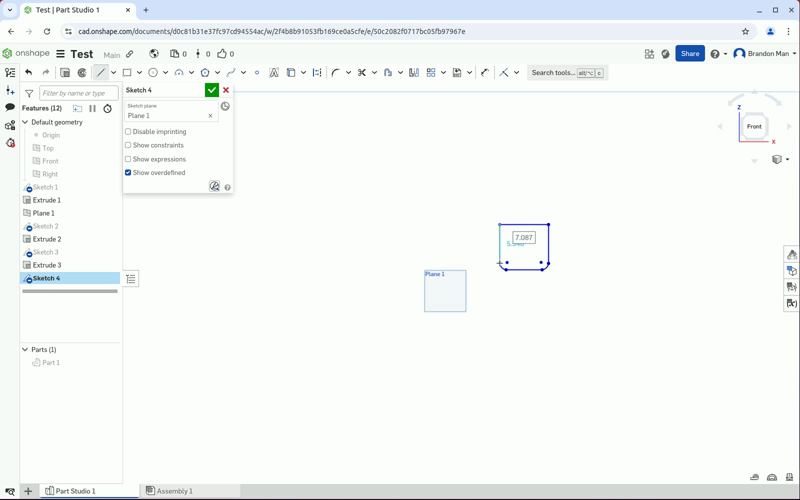
scroll(6)
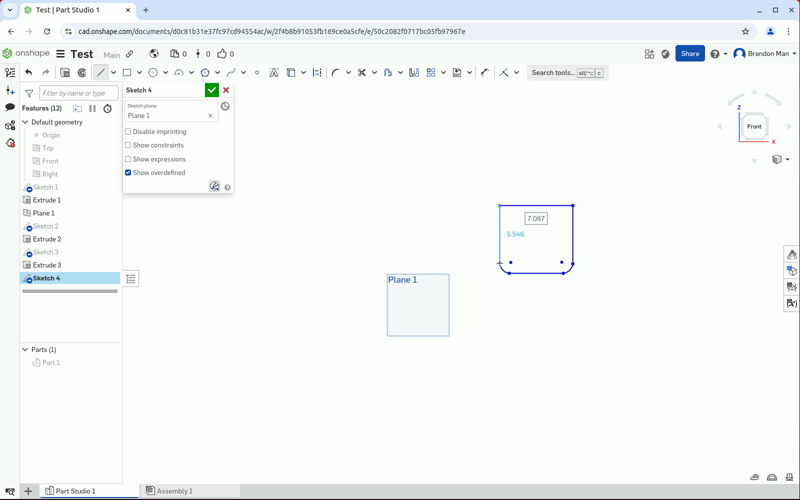
scroll(6)
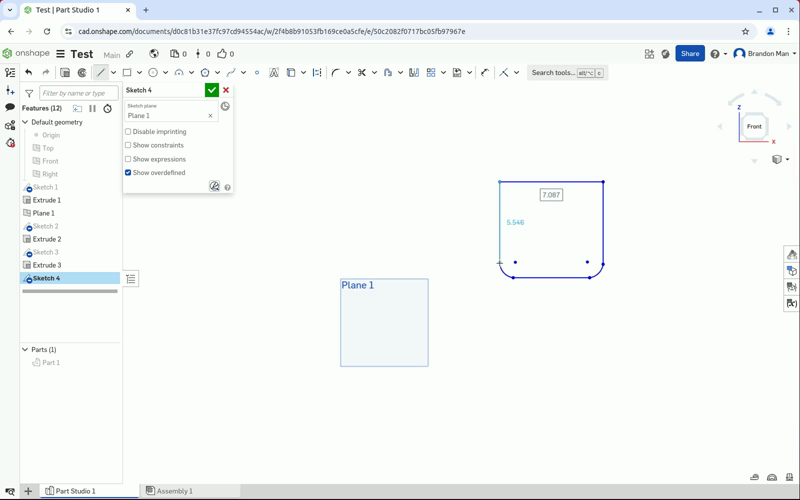
scroll(6)
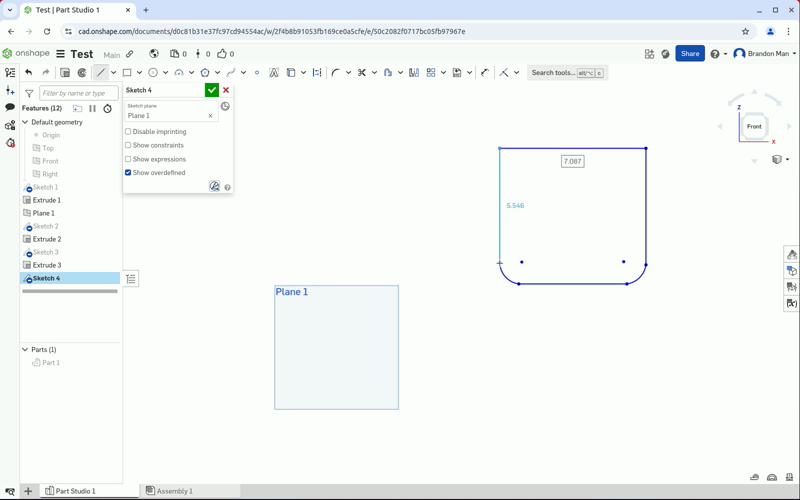
scroll(6)
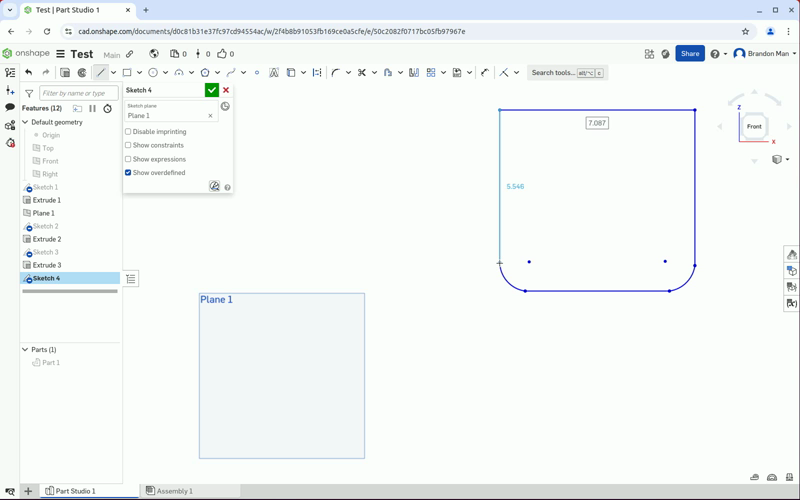
scroll(6)
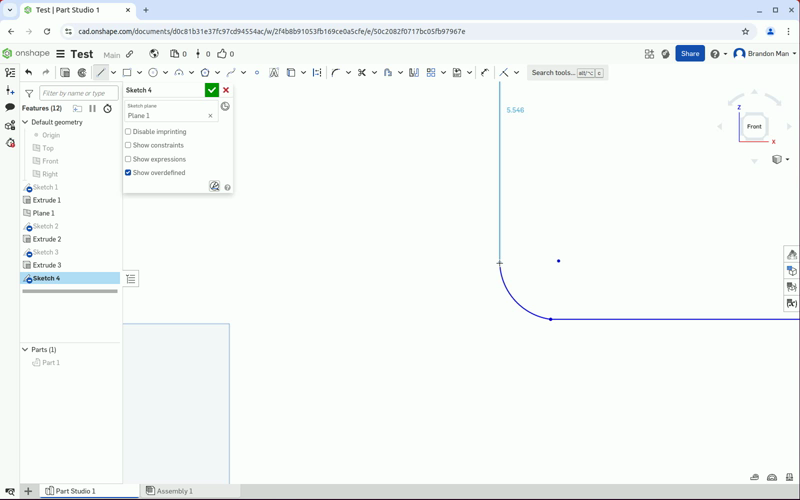
key_up(shift)
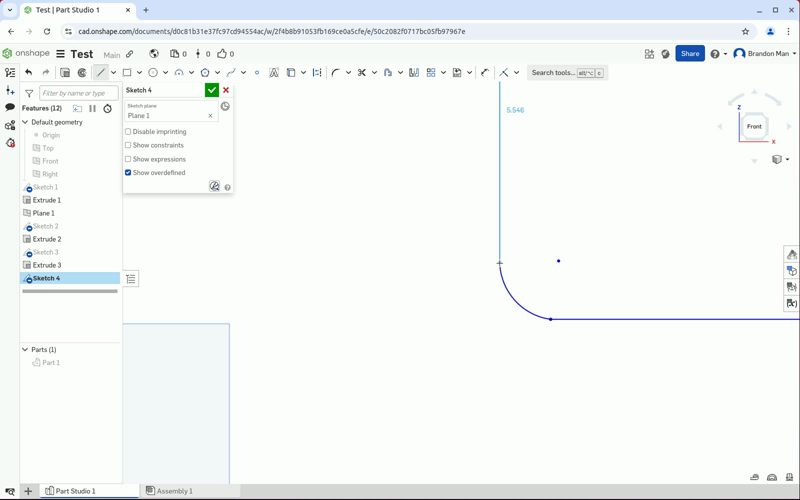
click(499, 262)
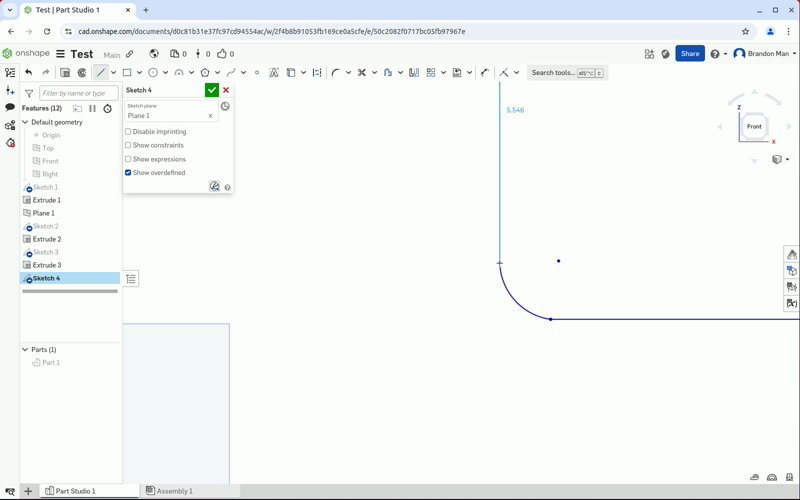
scroll(-6)
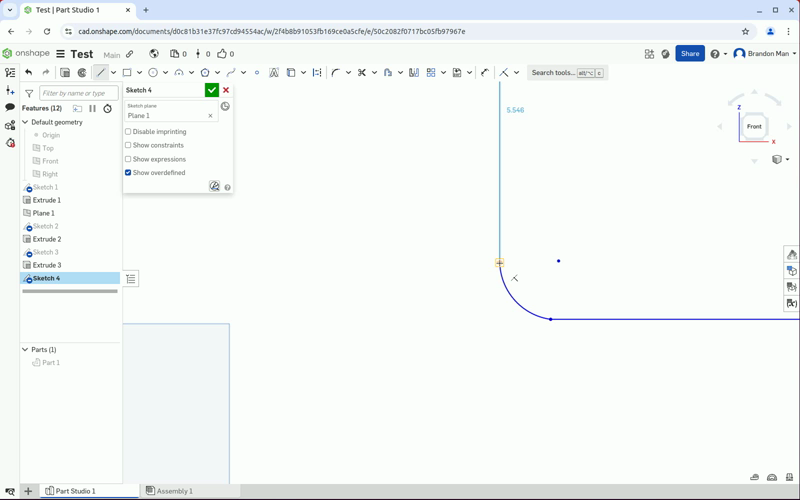
scroll(-6)
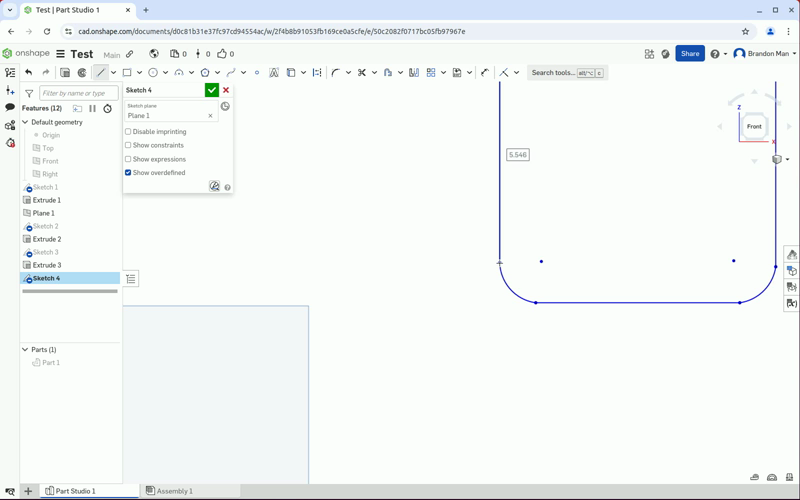
scroll(-6)
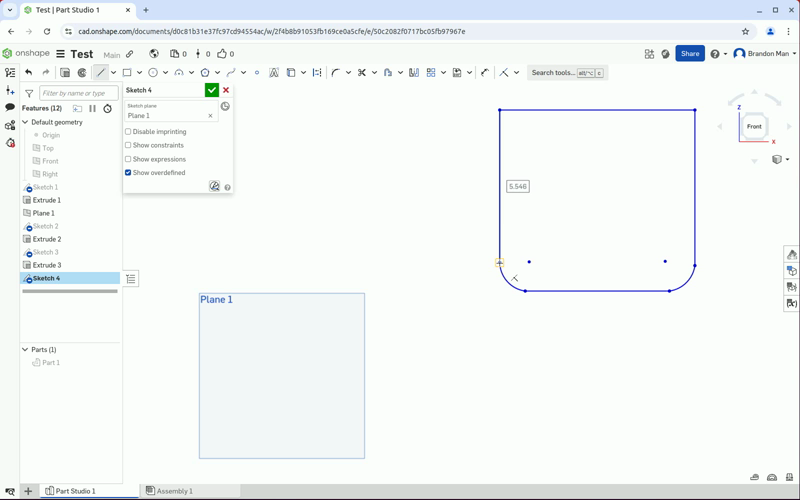
scroll(-6)
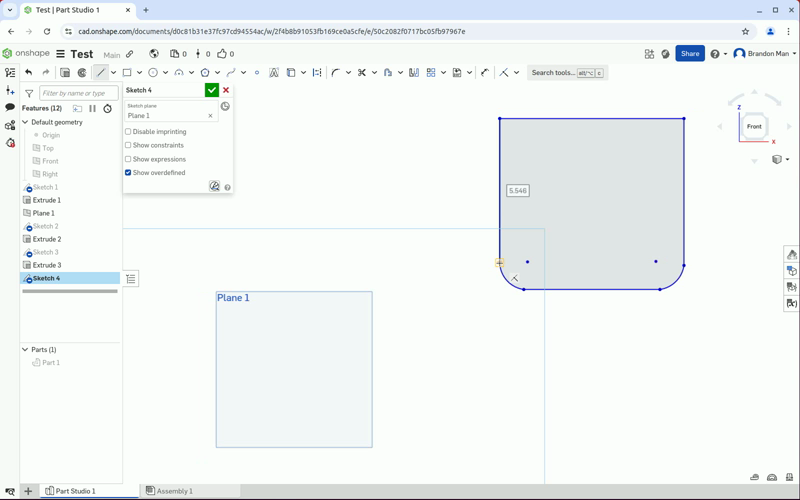
scroll(-6)
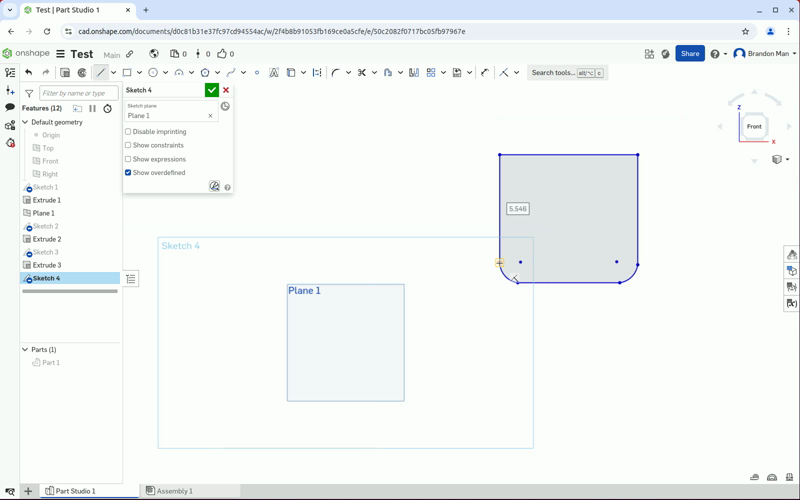
scroll(-6)
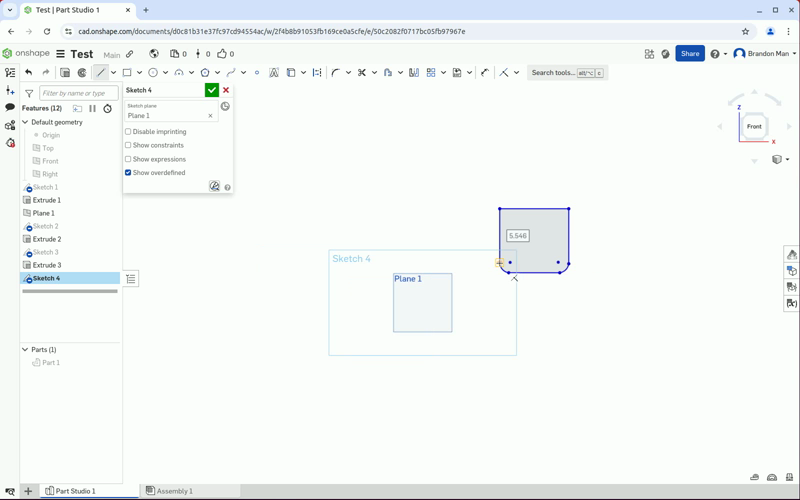
scroll(-6)
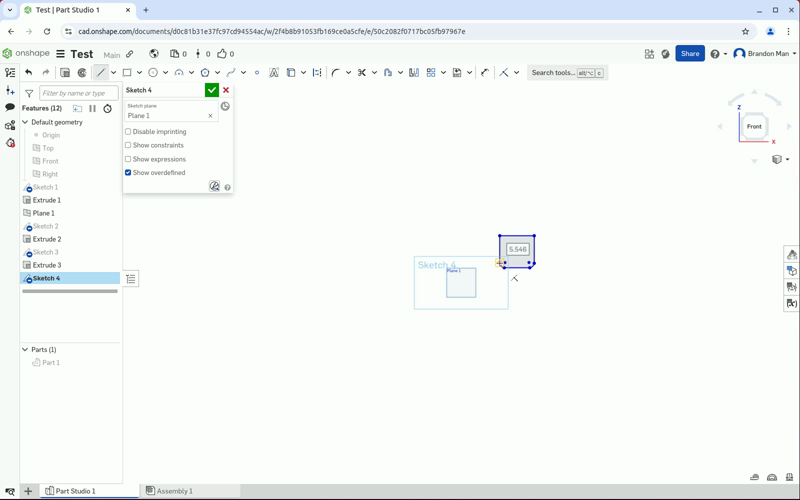
key(esc)
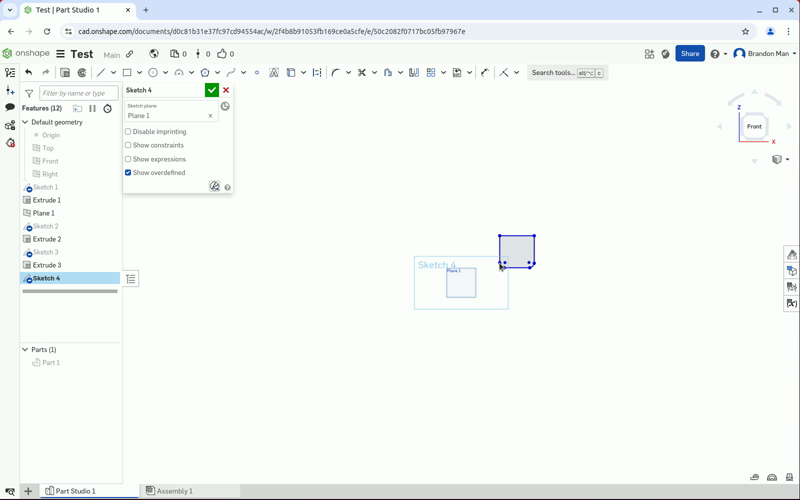
mouse_move(502, 257)
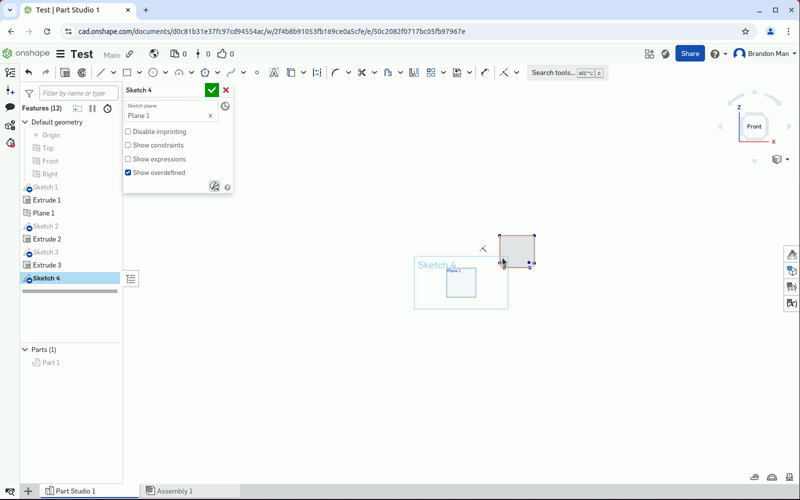
scroll(6)
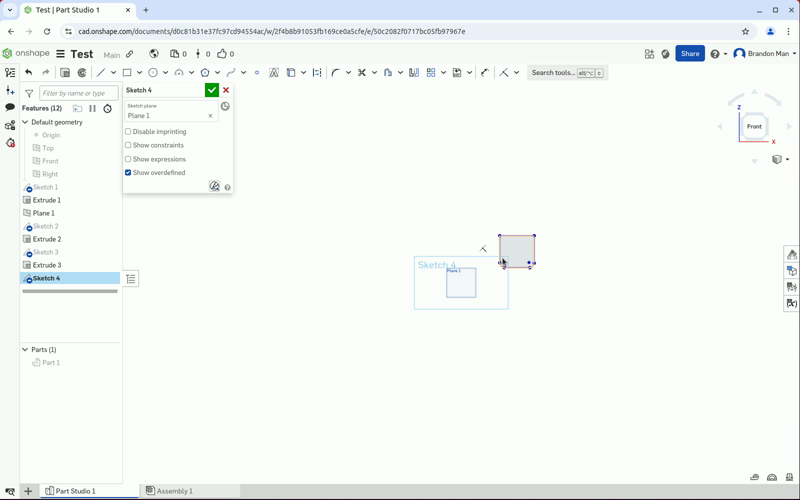
scroll(6)
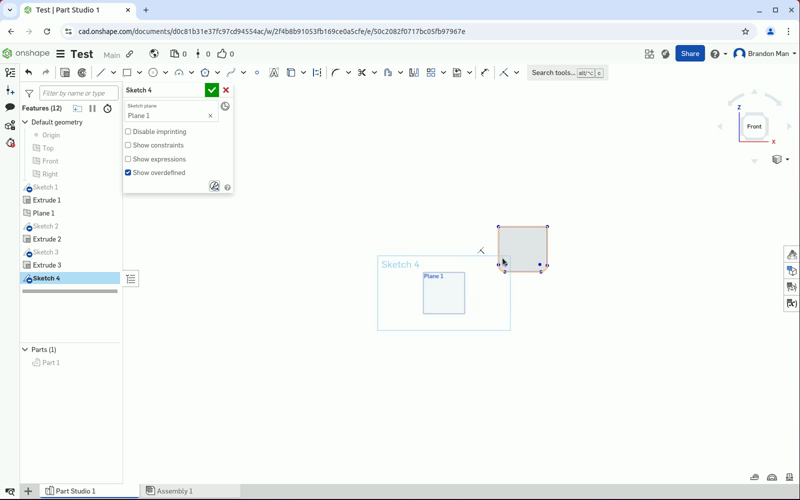
scroll(6)
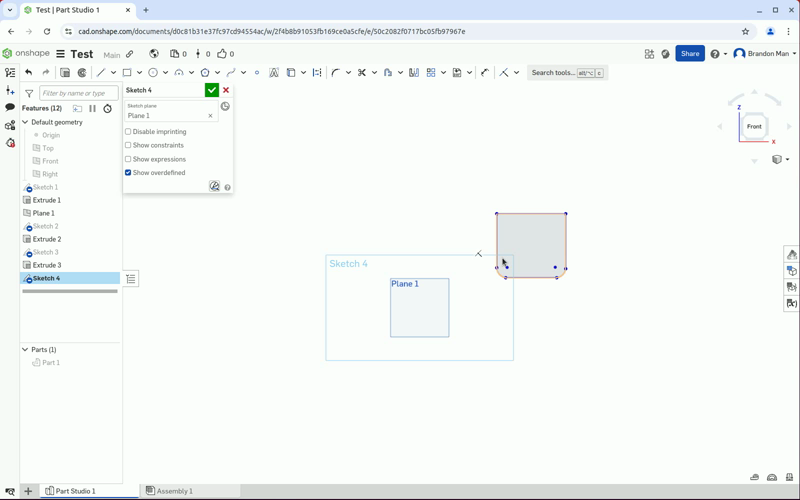
scroll(6)
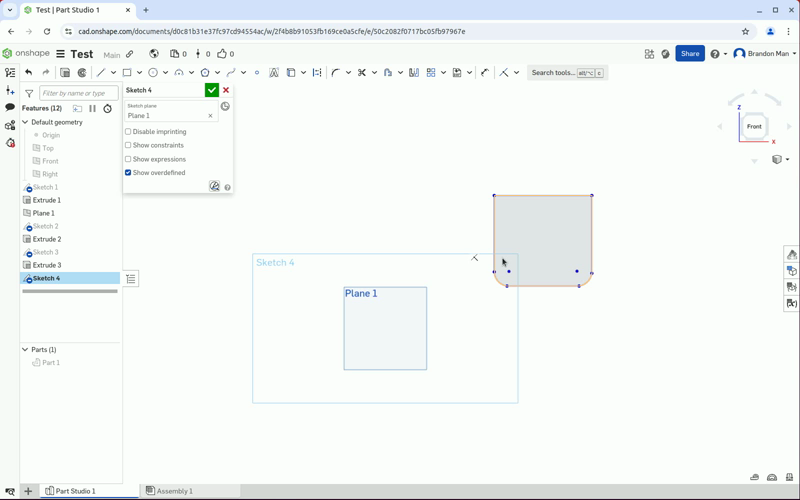
scroll(6)
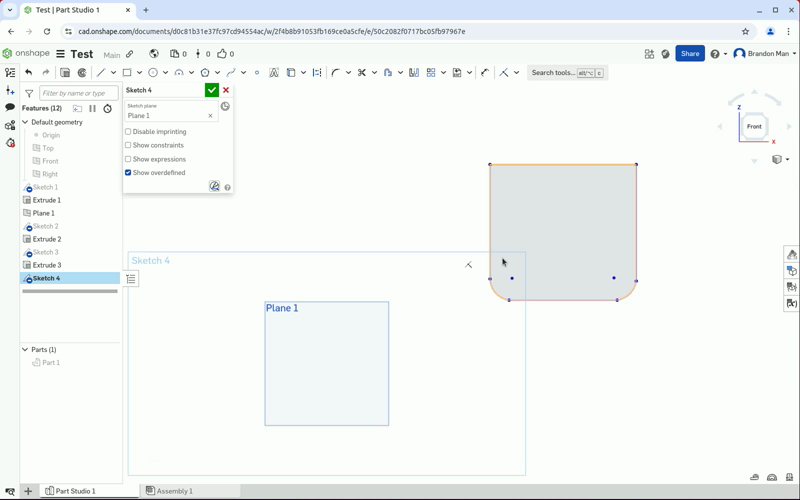
scroll(6)
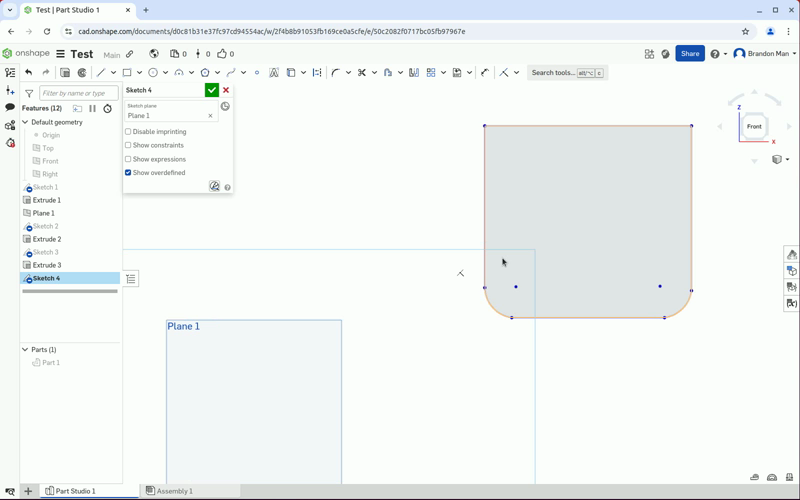
scroll(6)
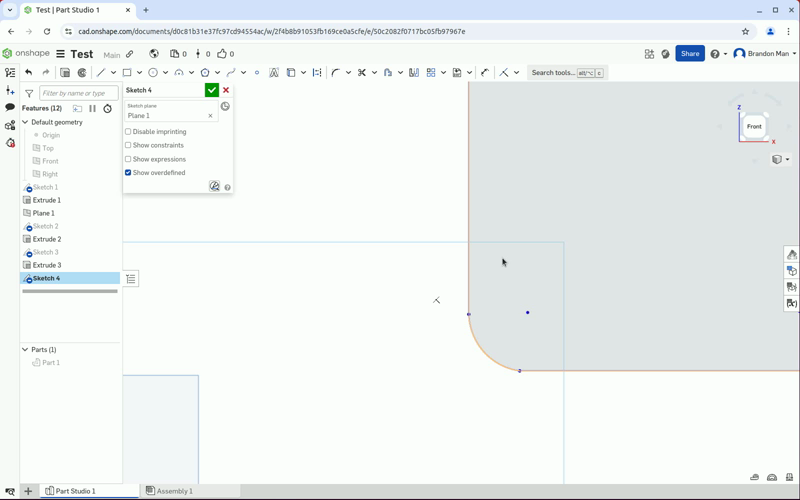
click(502, 257)
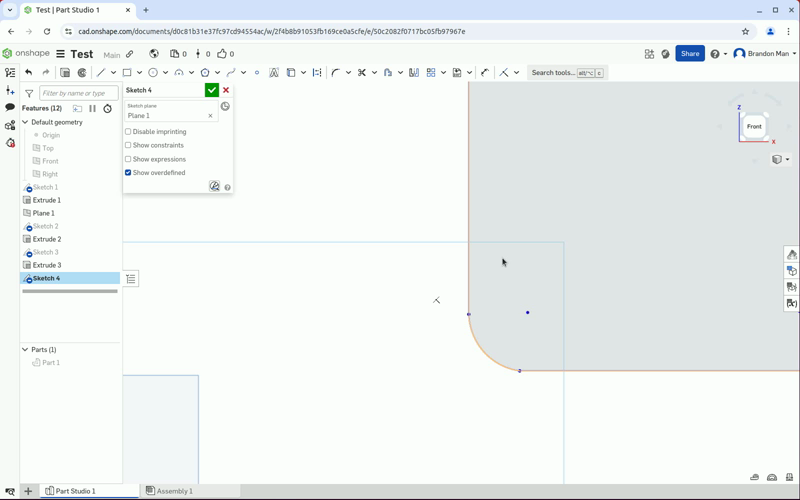
scroll(-6)
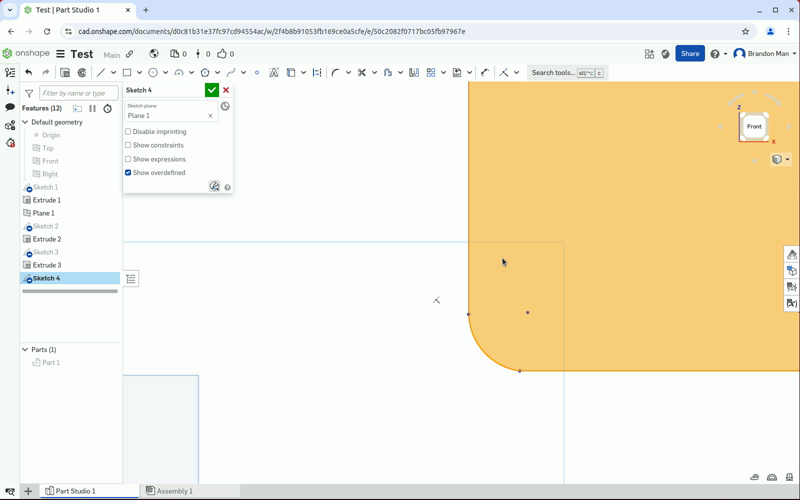
scroll(-6)
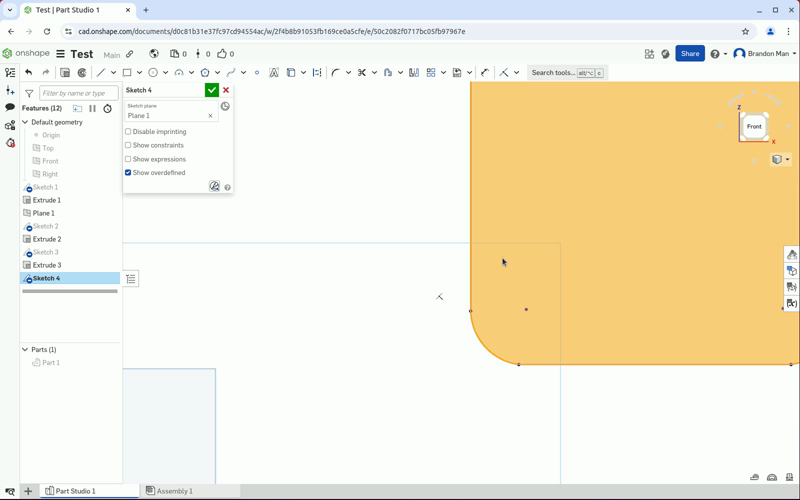
scroll(-6)
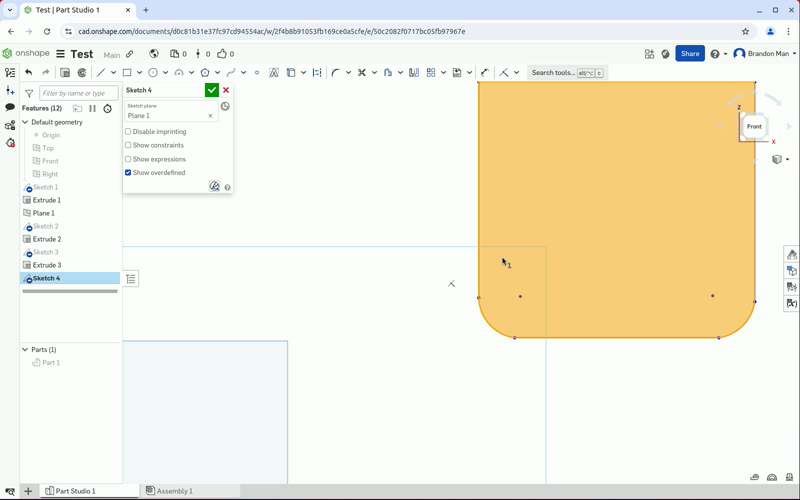
scroll(-6)
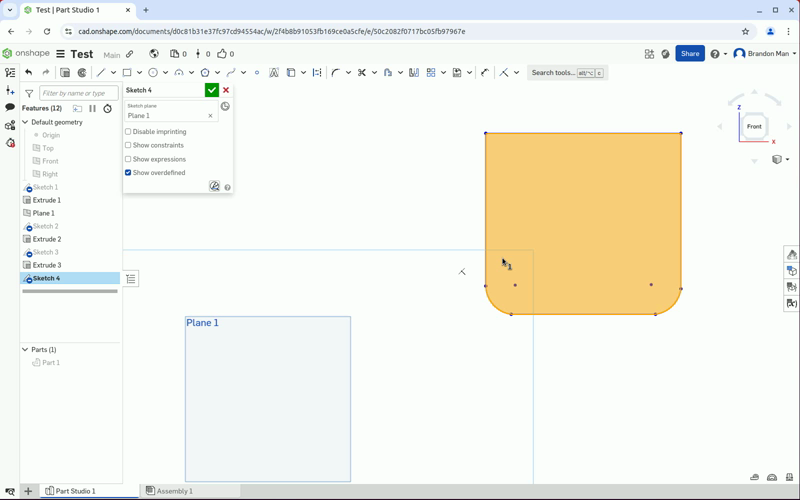
scroll(-6)
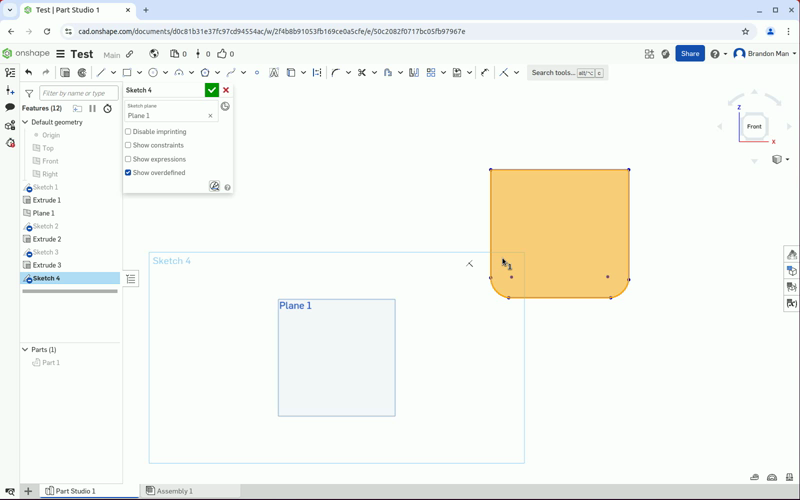
scroll(-6)
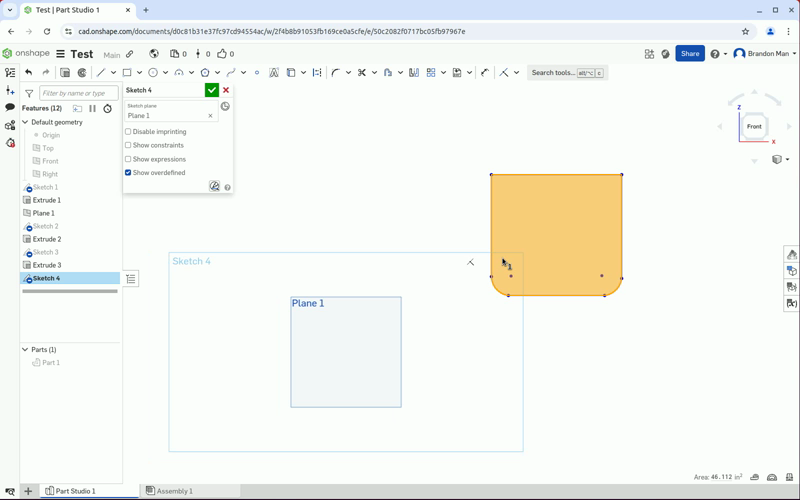
scroll(-6)
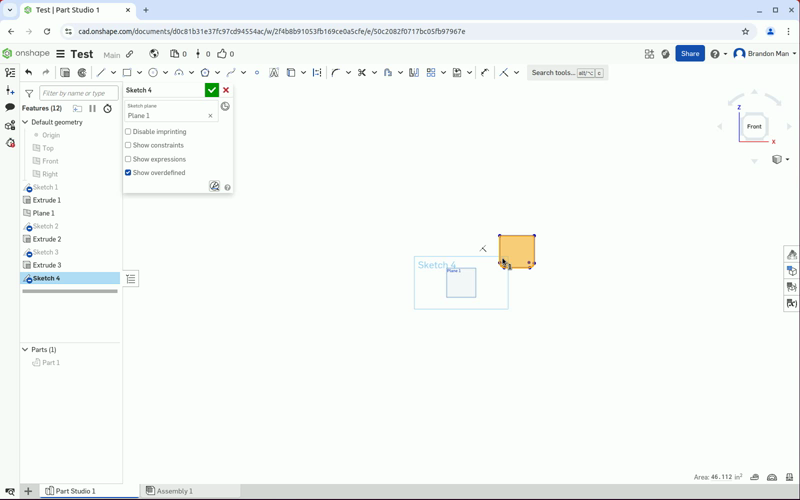
mouse_move(73, 352)
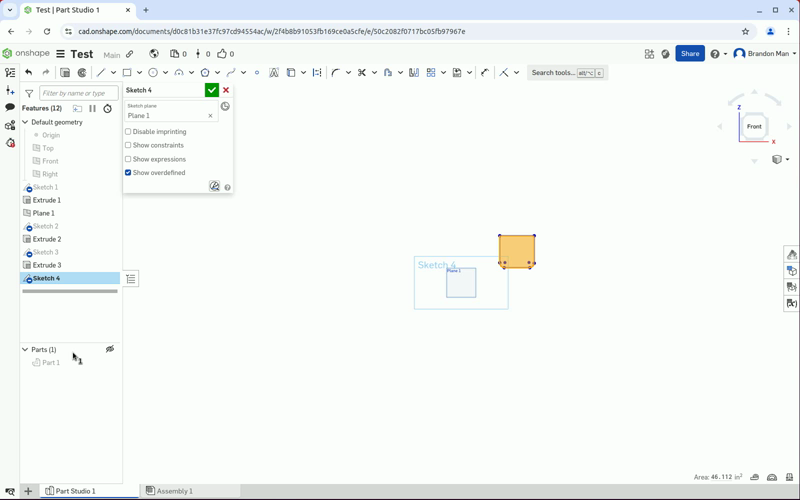
key(shift+y)
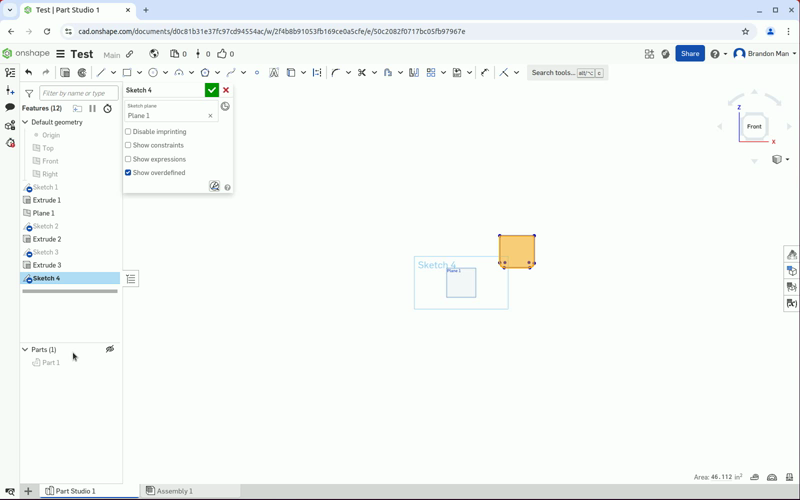
key(shift+e)
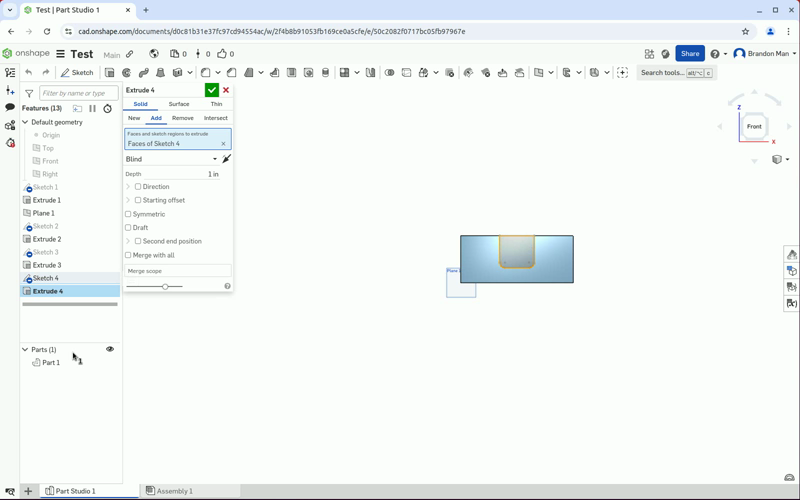
mouse_move(143, 106)
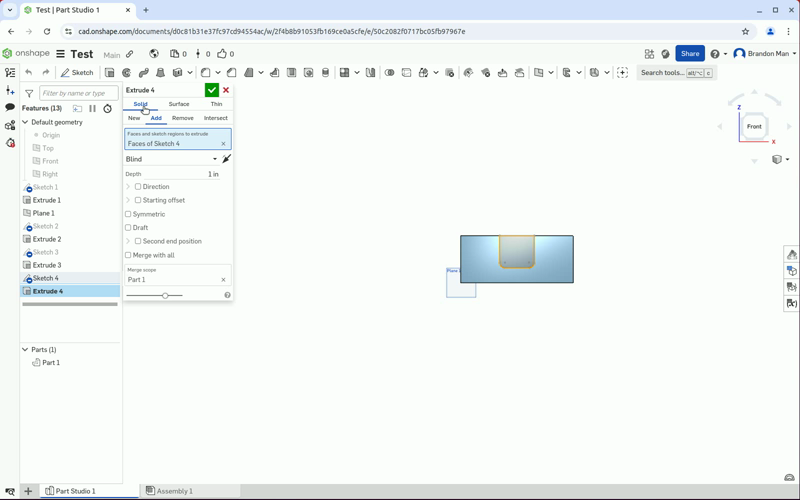
click(143, 106)
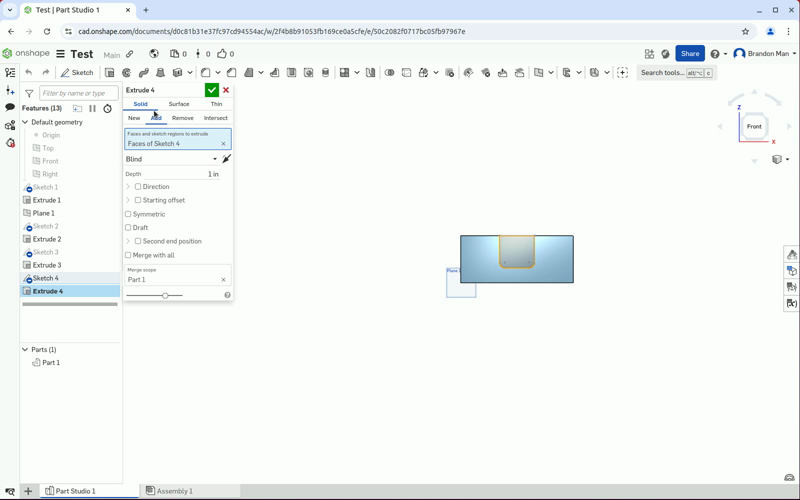
mouse_move(186, 120)
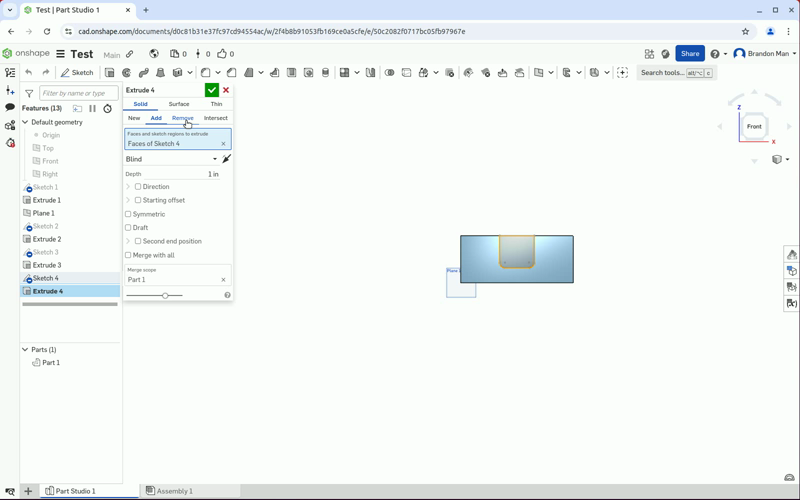
click(186, 120)
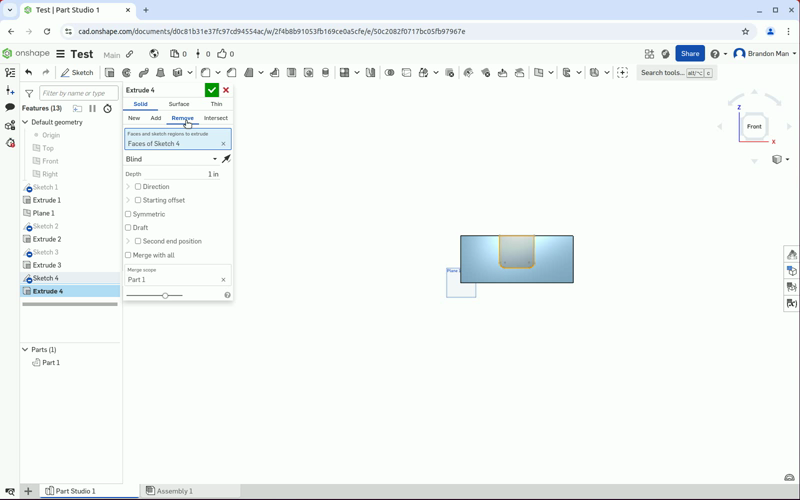
key(tab, 4)
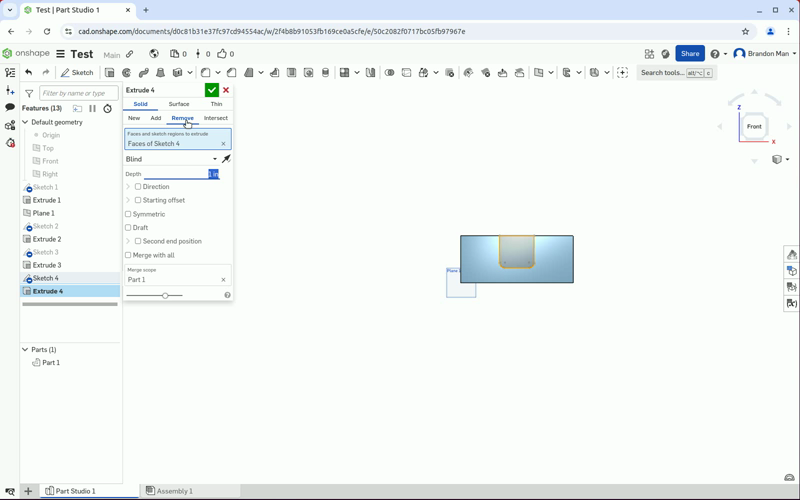
text(2.166)
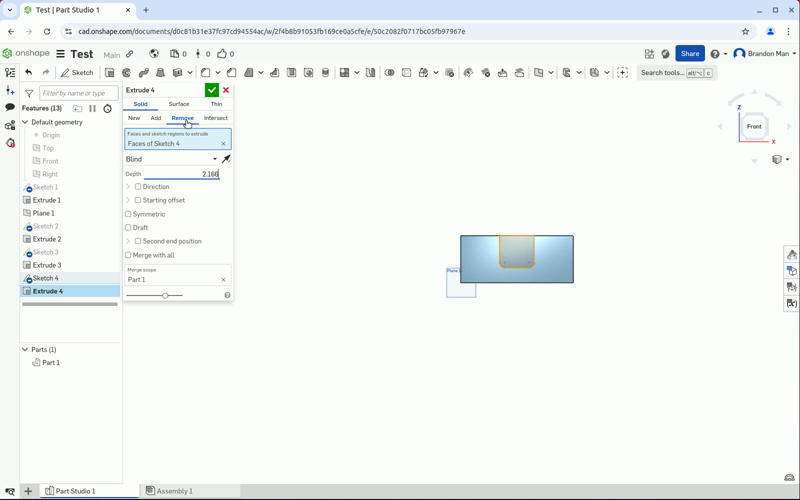
key(tab, 6)
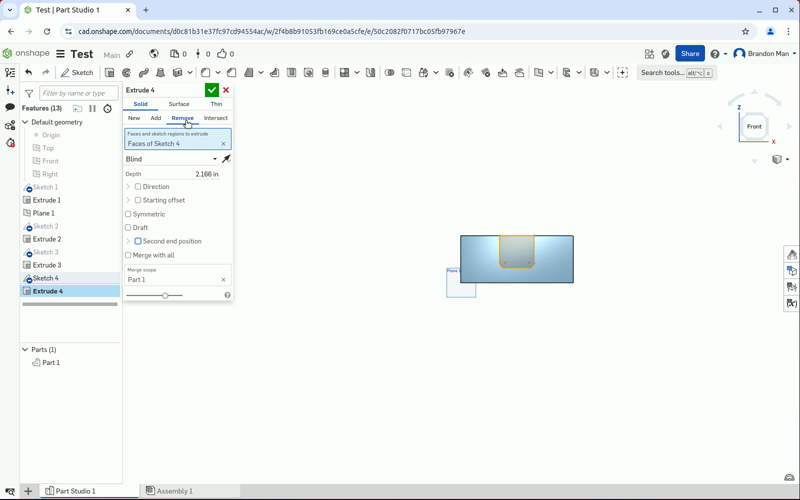
key(space)
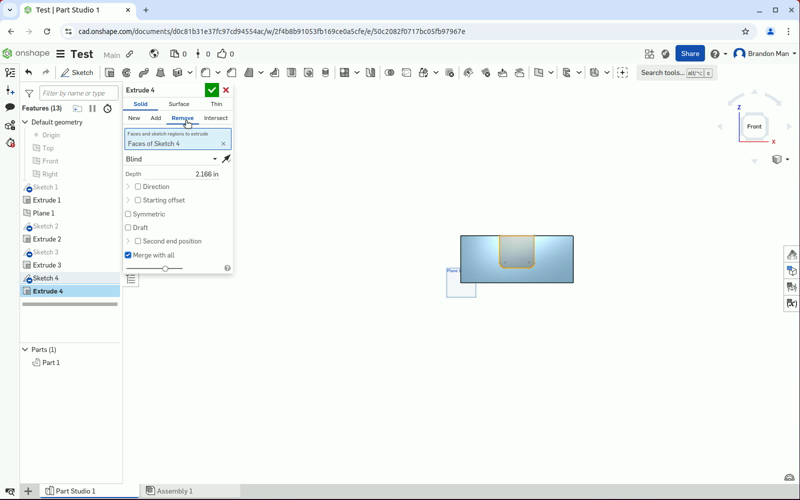
key(enter)
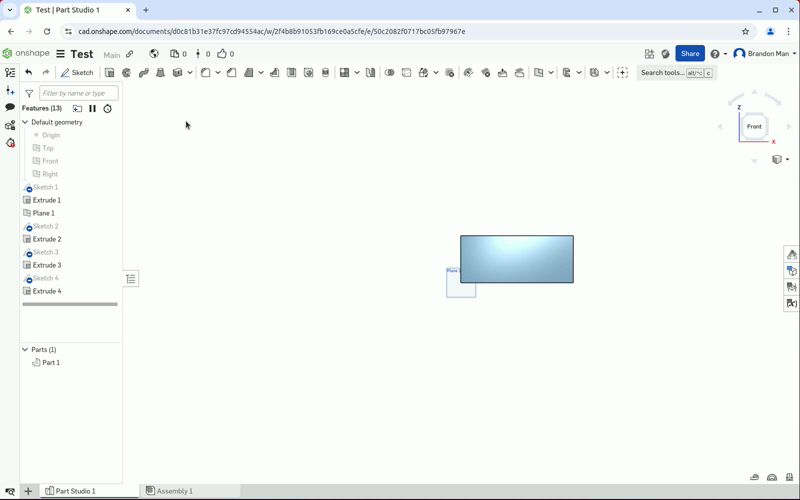
key(shift+h)
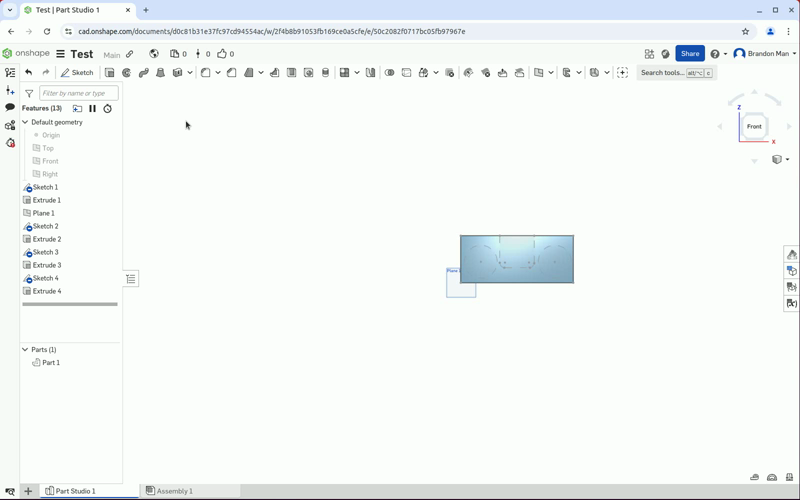
key(shift+h)
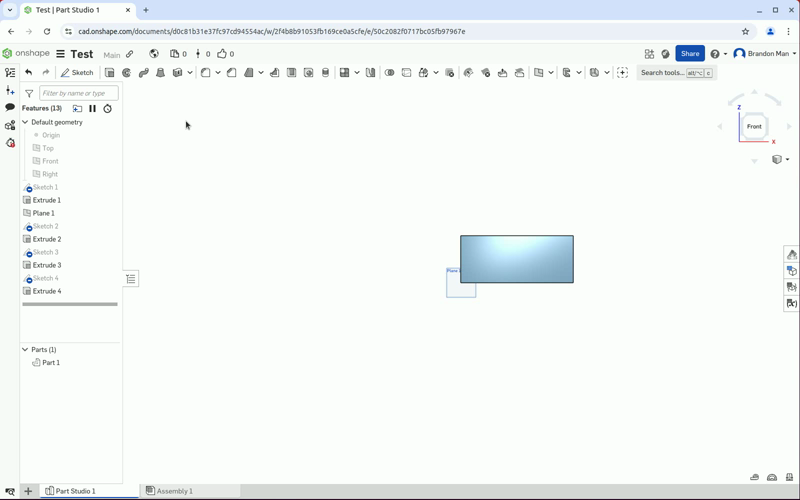
mouse_move(73, 189)
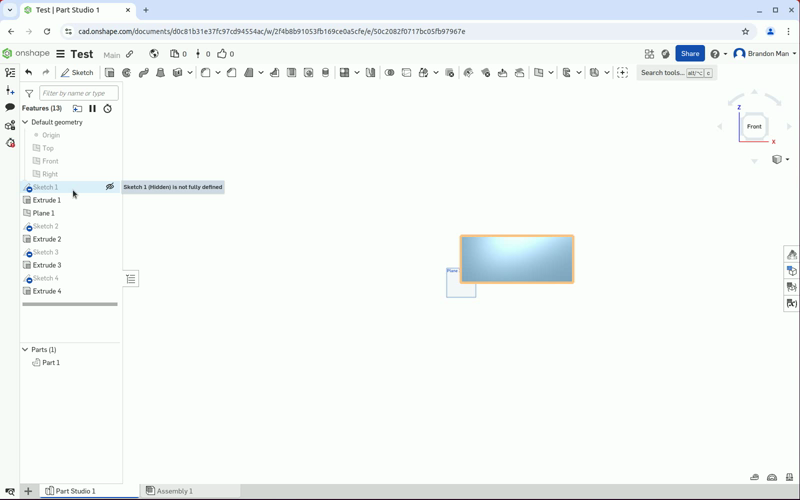
click(73, 189)
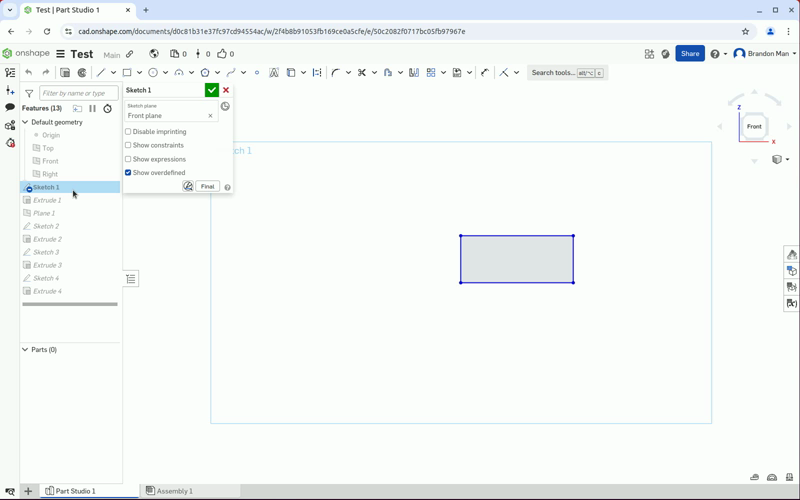
mouse_move(229, 92)
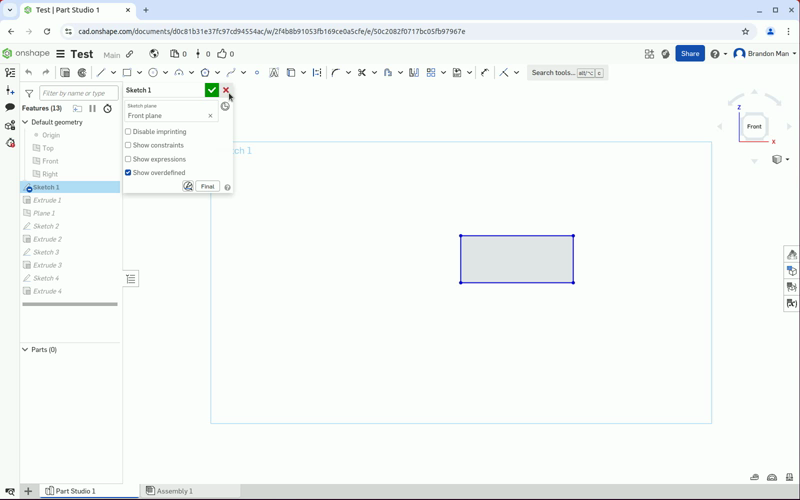
click(229, 92)
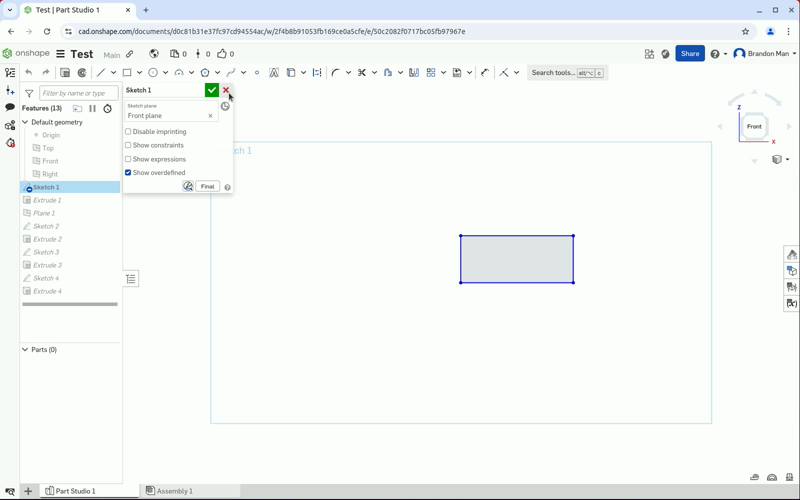
key(shift+s)
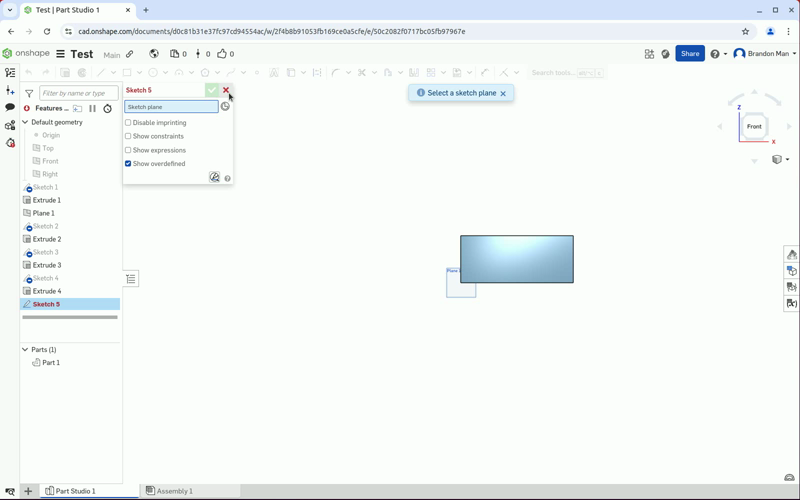
mouse_move(73, 215)
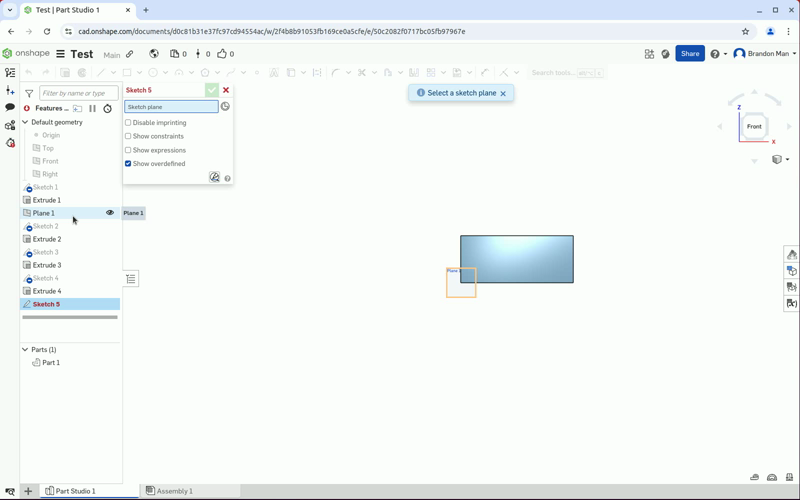
click(73, 215)
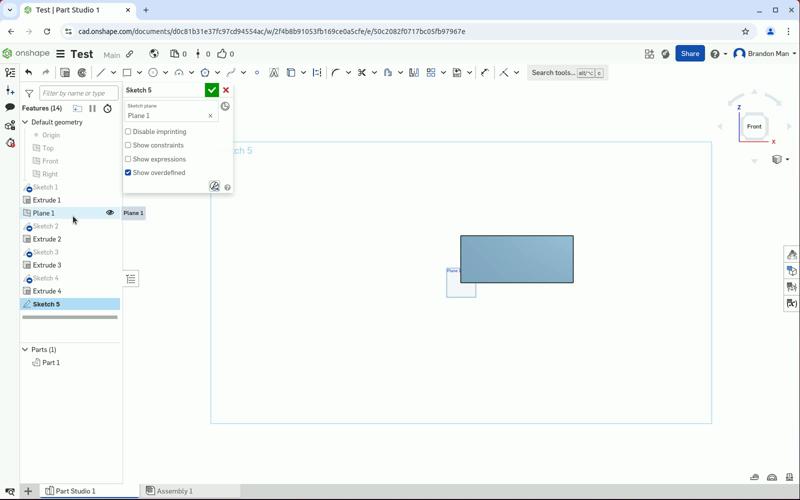
mouse_move(73, 352)
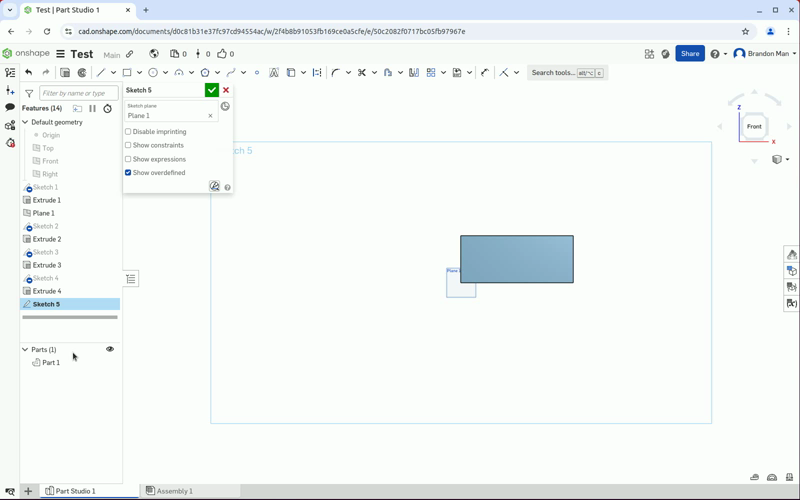
key(y)
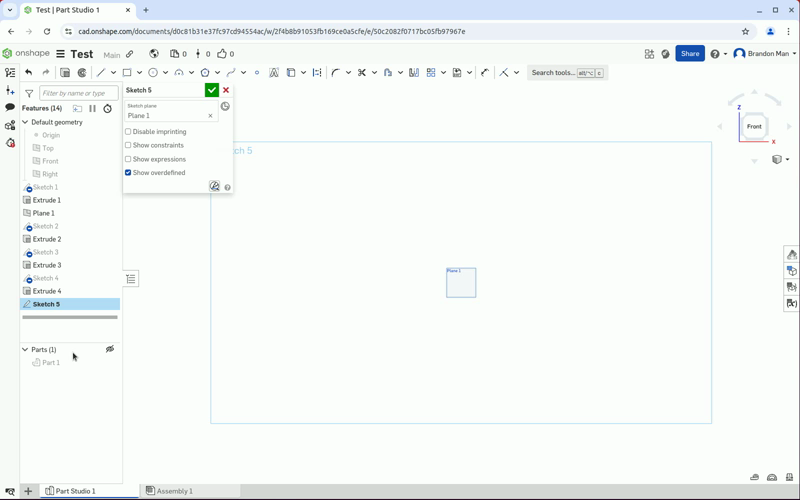
key(l)
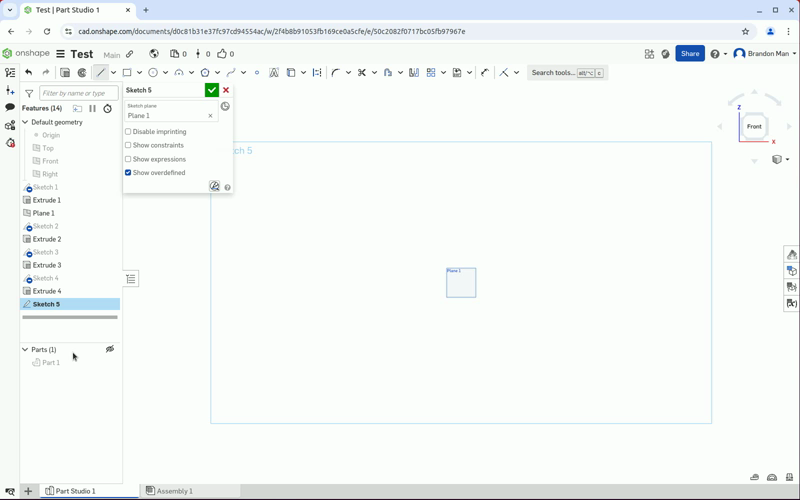
key_down(shift)
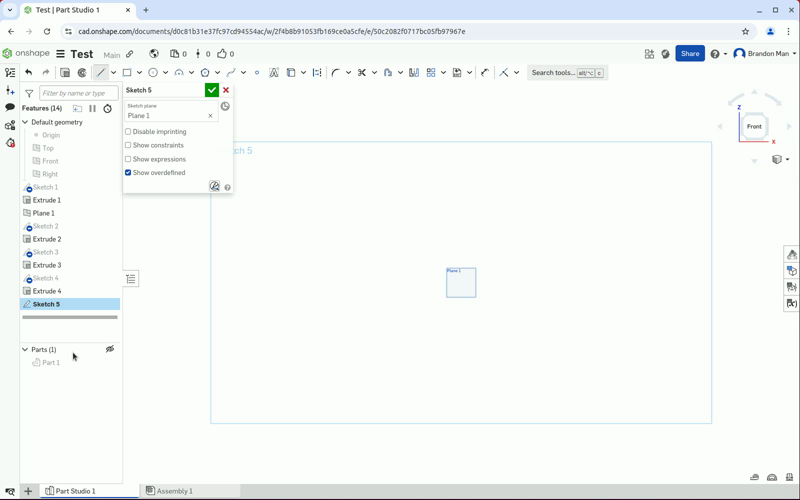
mouse_move(480, 278)
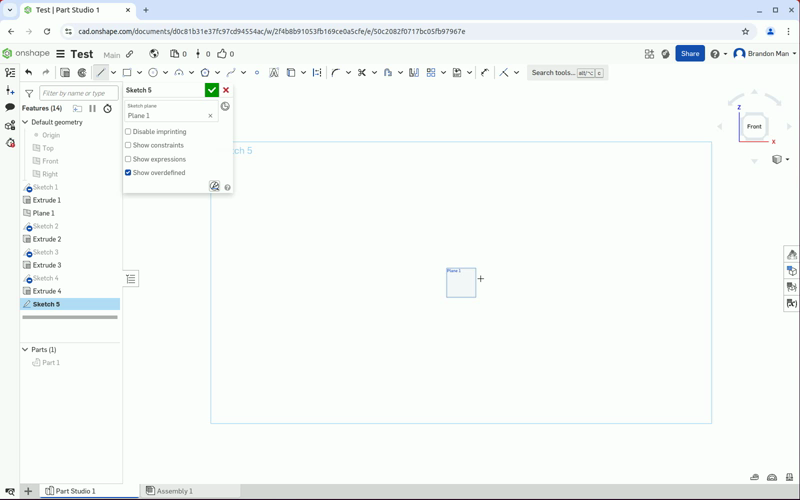
click(480, 278)
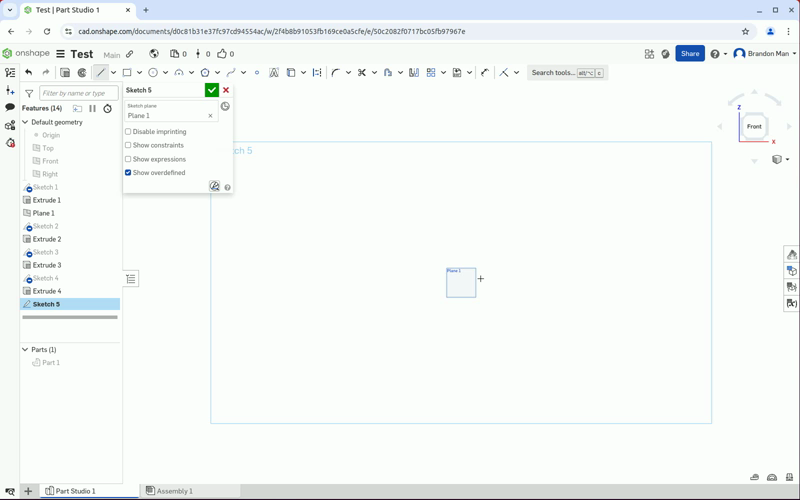
key_up(shift)
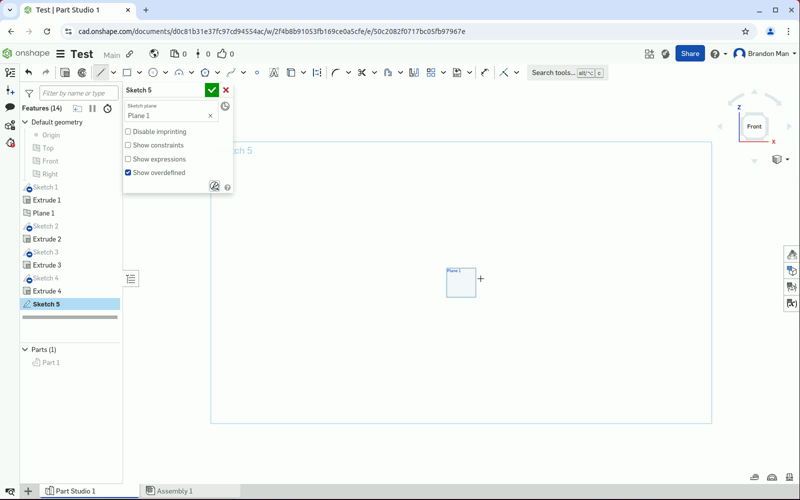
key_down(shift)
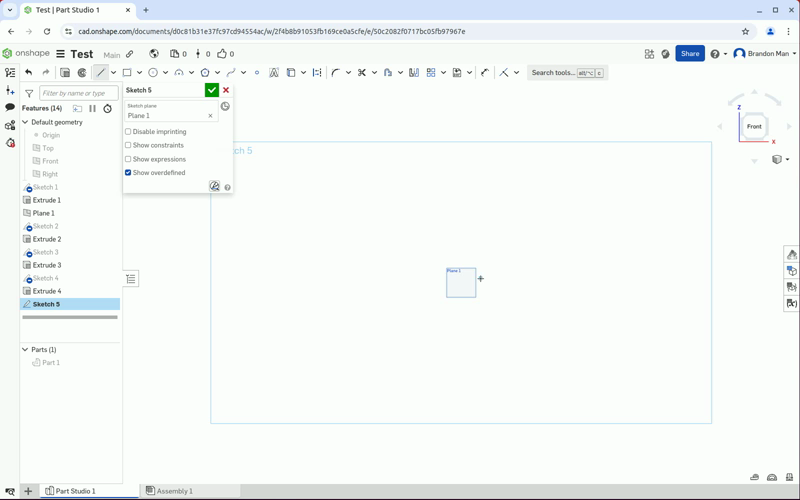
mouse_move(510, 278)
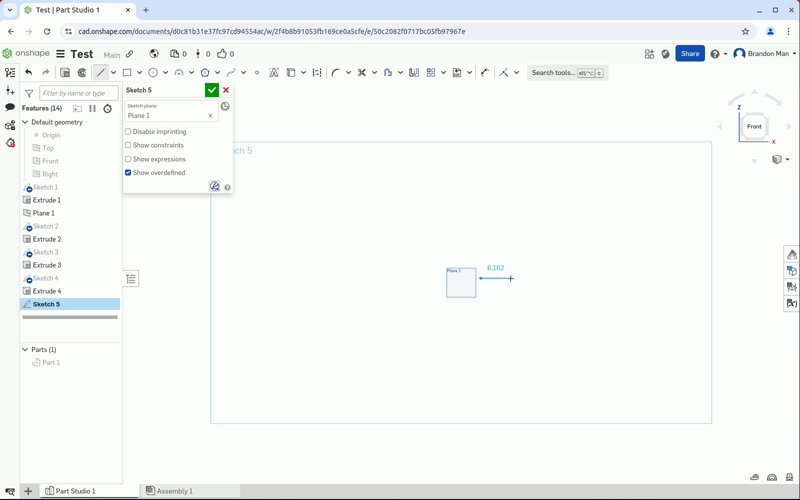
mouse_move(530, 278)
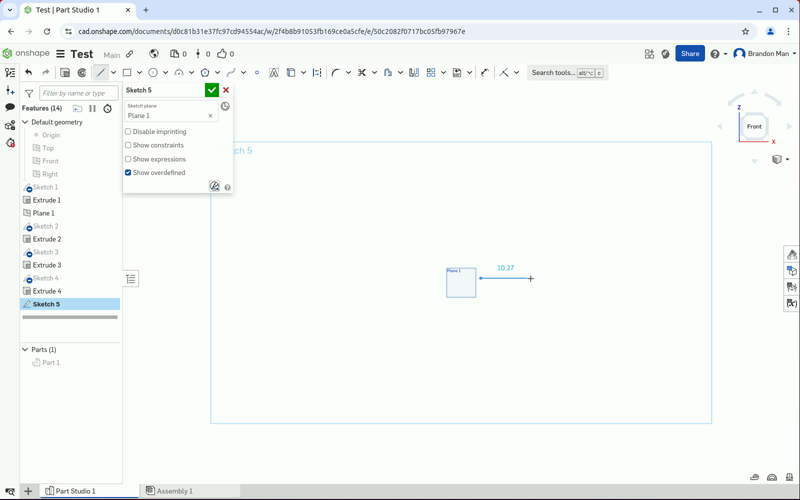
click(530, 278)
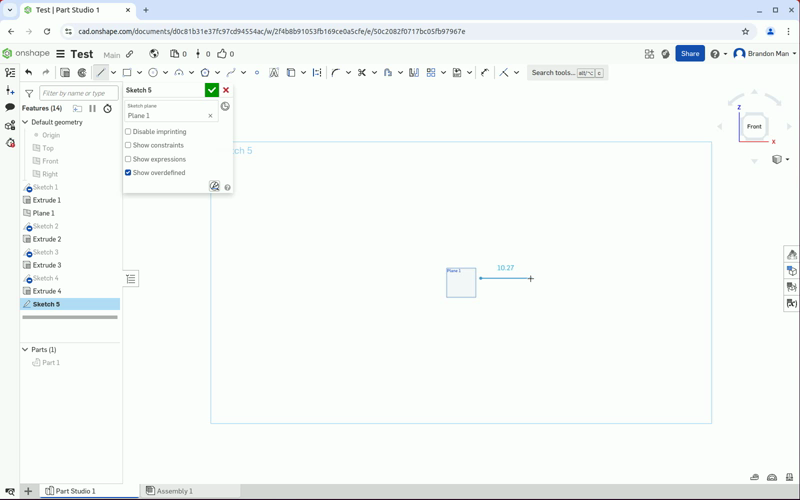
key_up(shift)
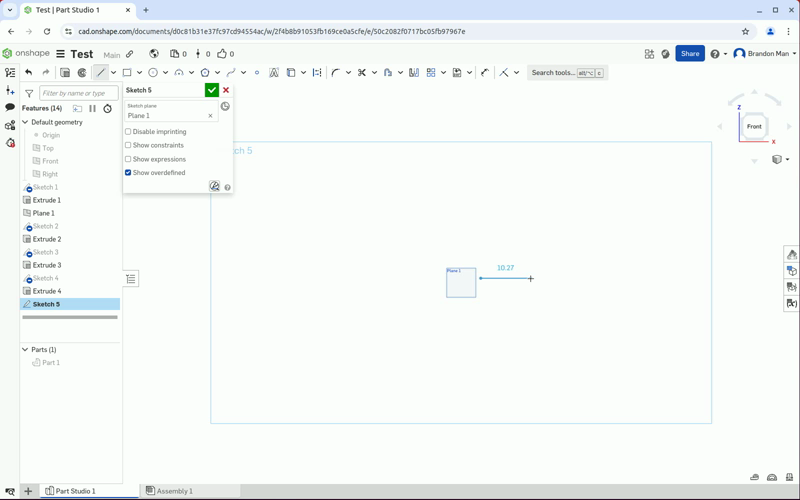
key_down(shift)
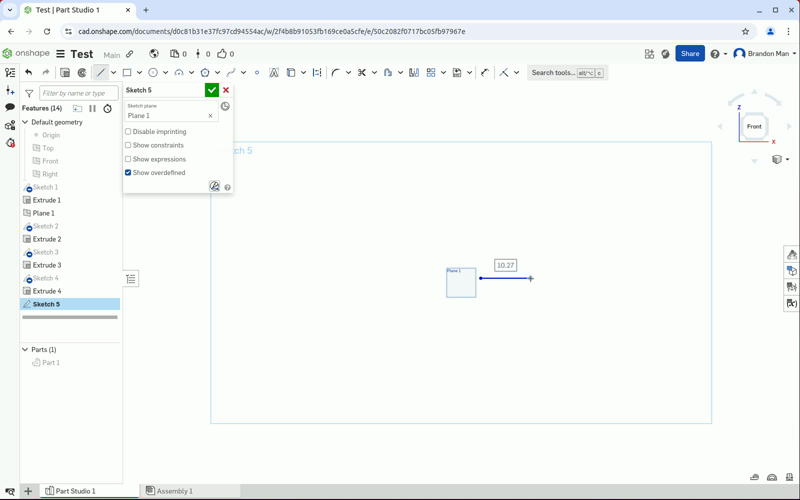
mouse_move(560, 278)
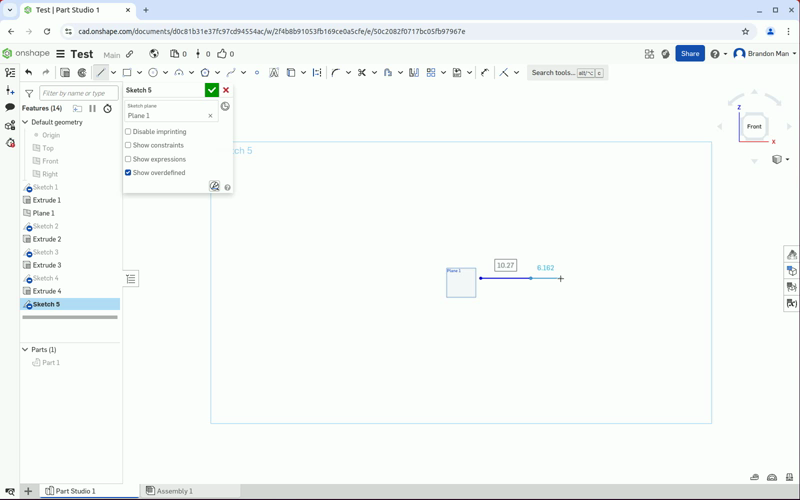
mouse_move(530, 273)
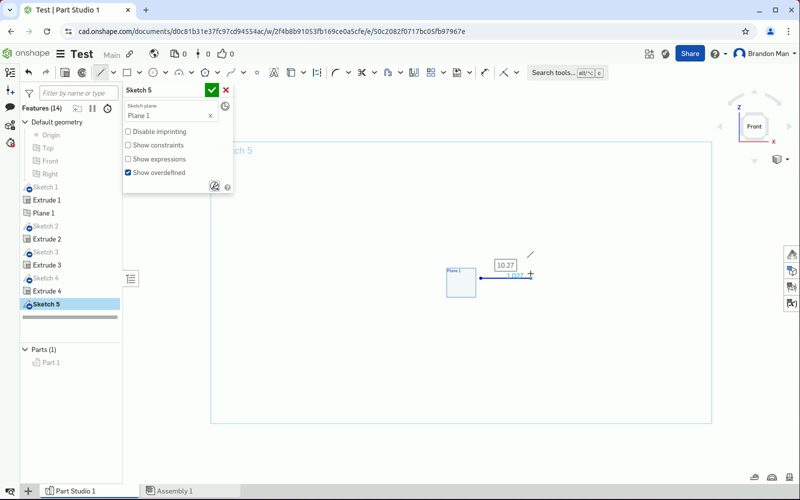
scroll(6)
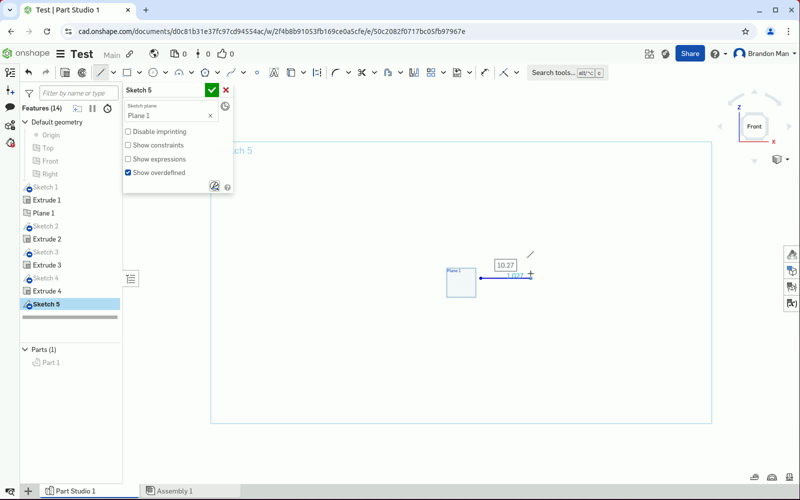
scroll(6)
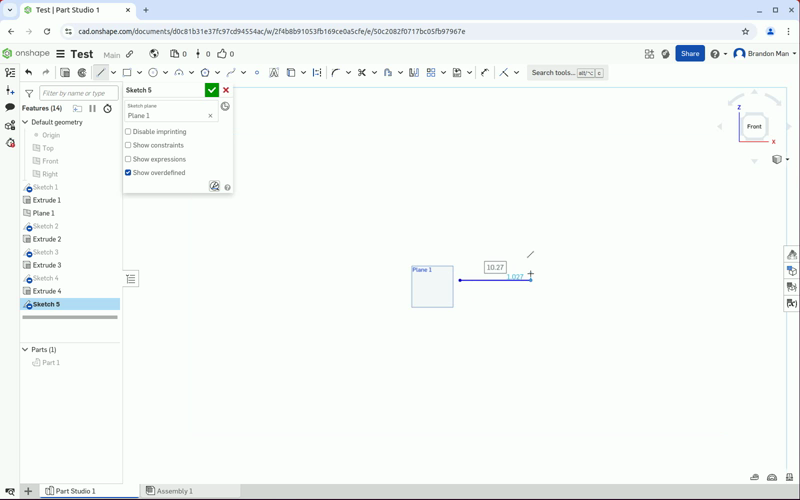
scroll(6)
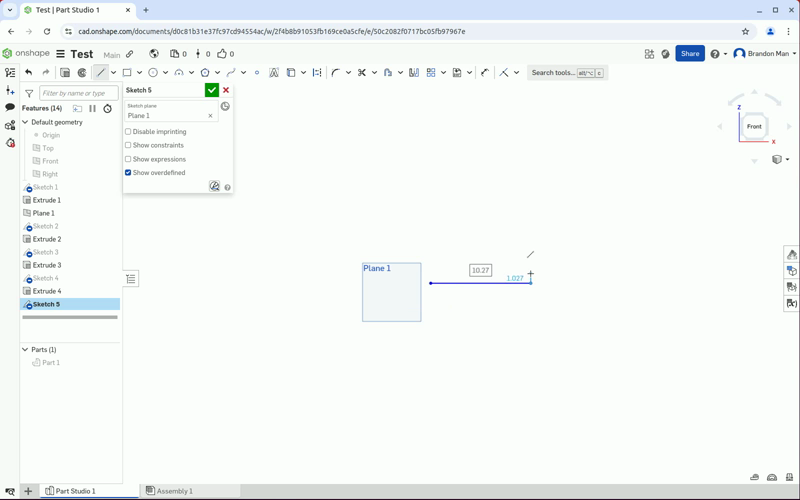
scroll(6)
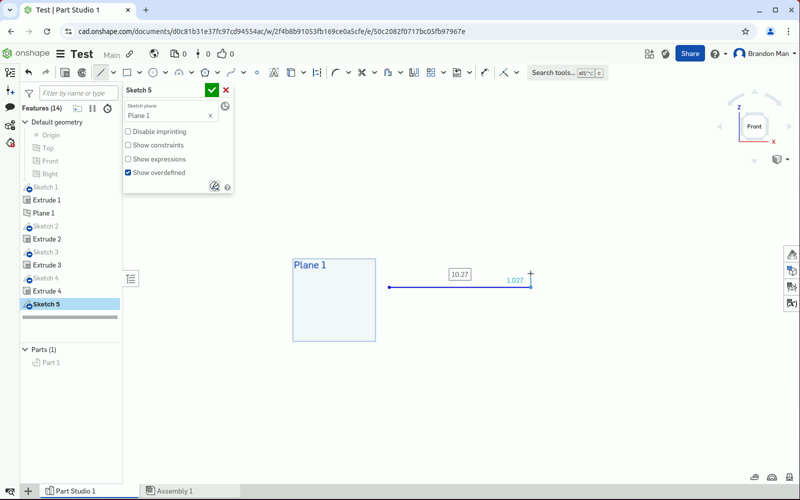
scroll(6)
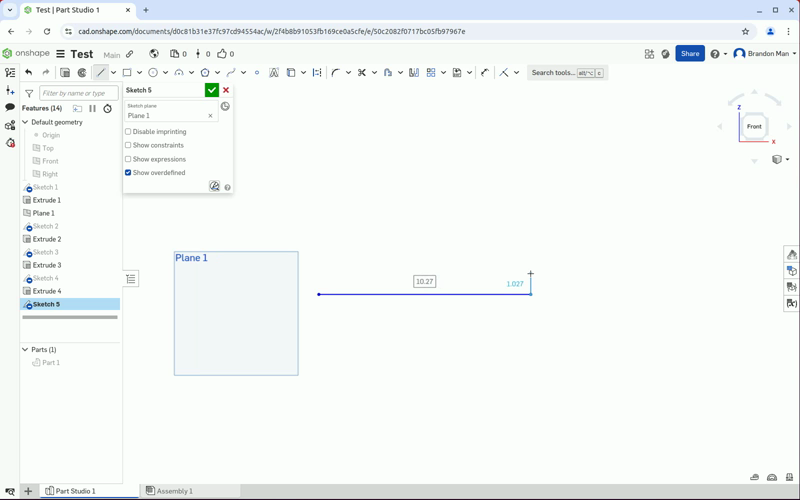
scroll(6)
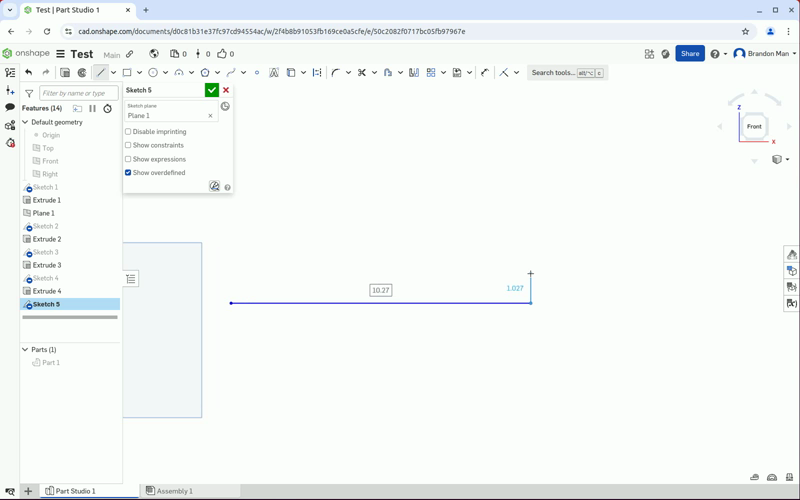
scroll(6)
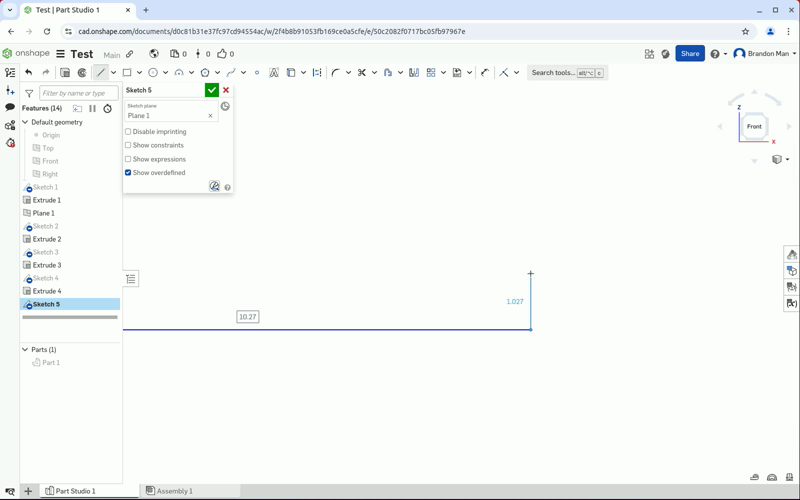
click(530, 273)
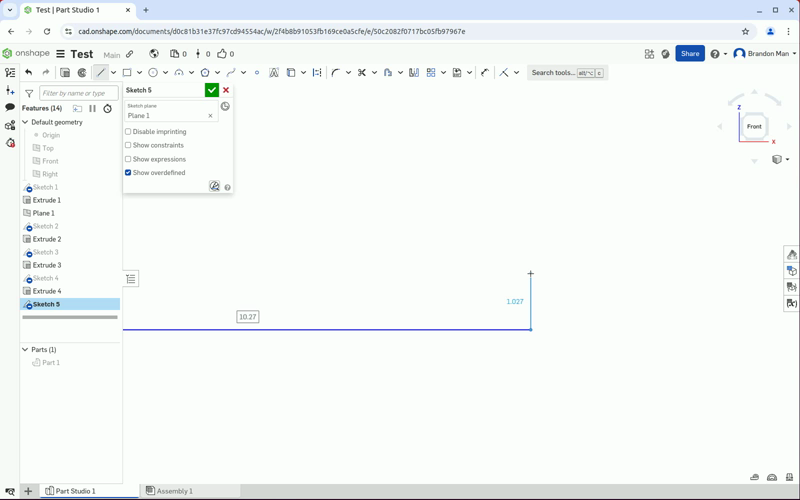
scroll(-6)
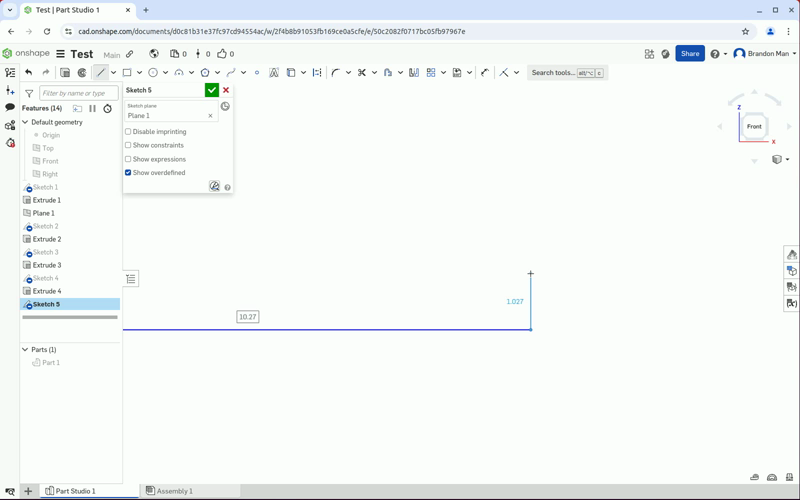
scroll(-6)
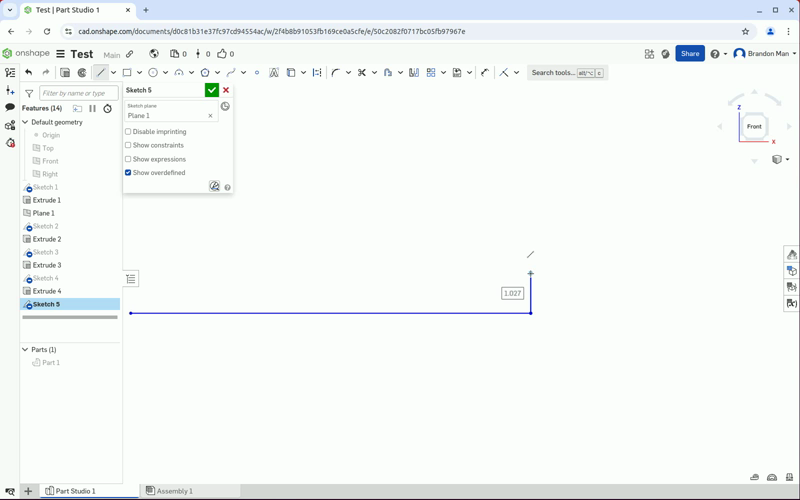
scroll(-6)
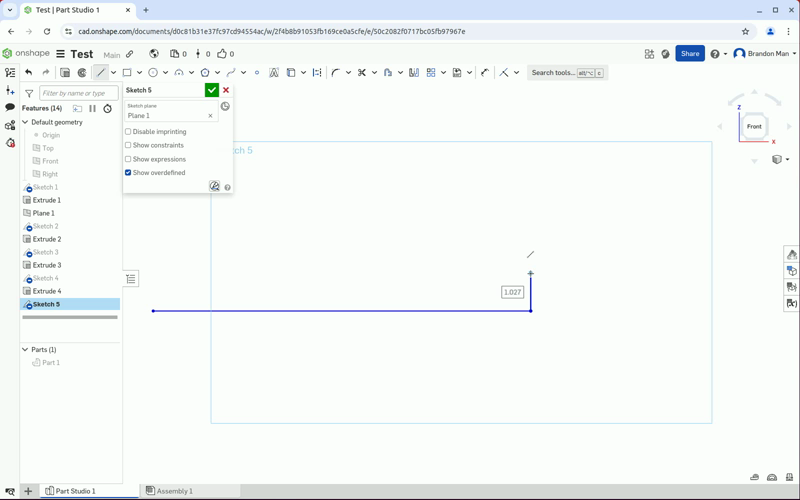
scroll(-6)
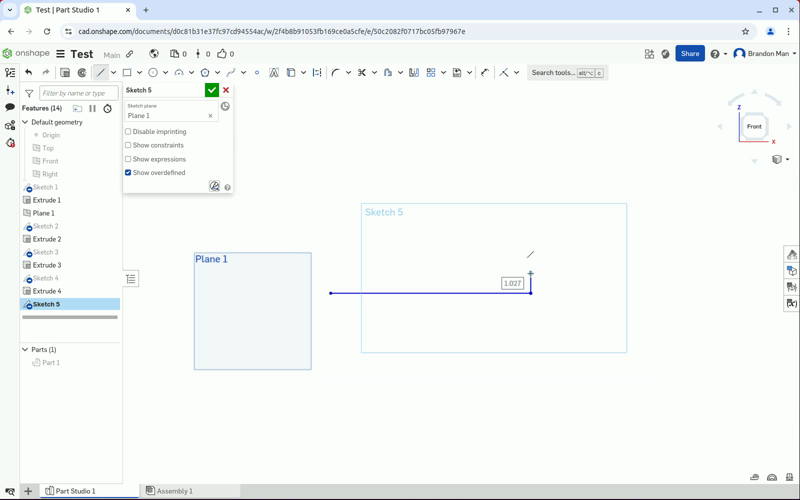
scroll(-6)
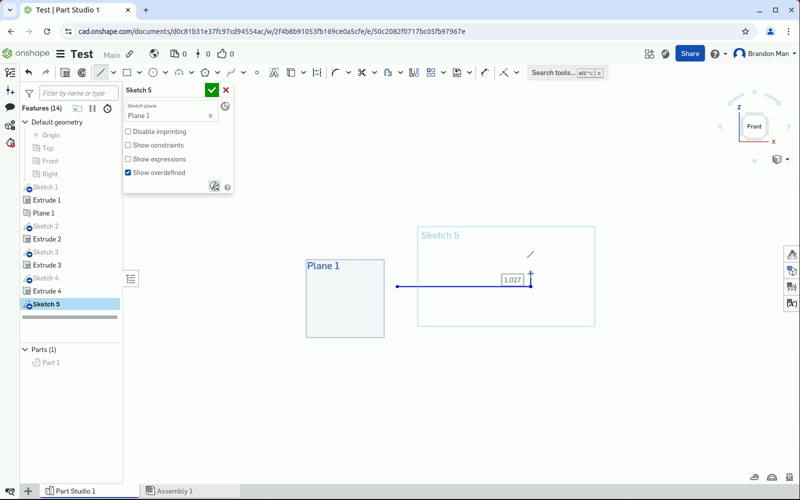
scroll(-6)
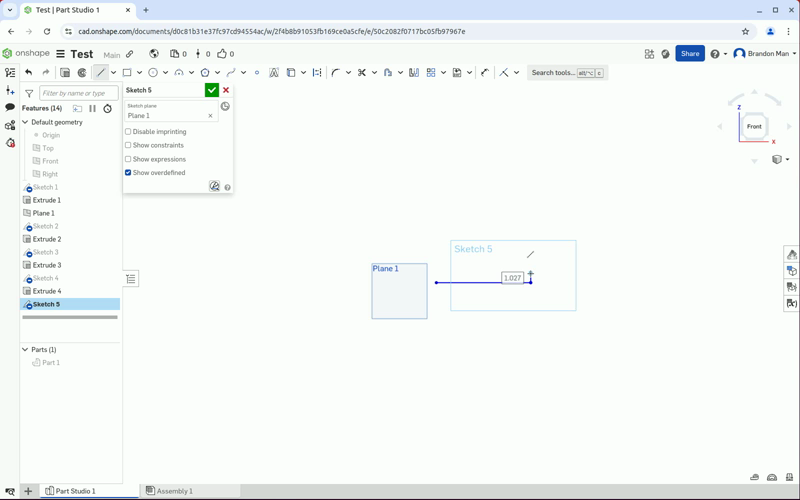
scroll(-6)
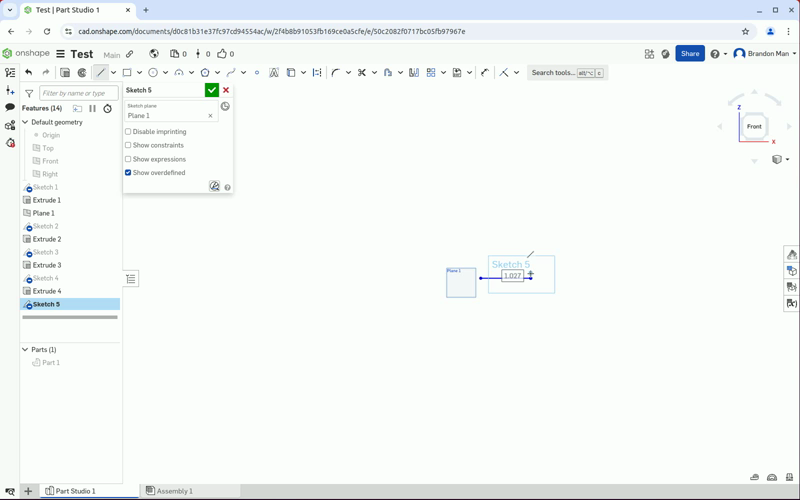
key_up(shift)
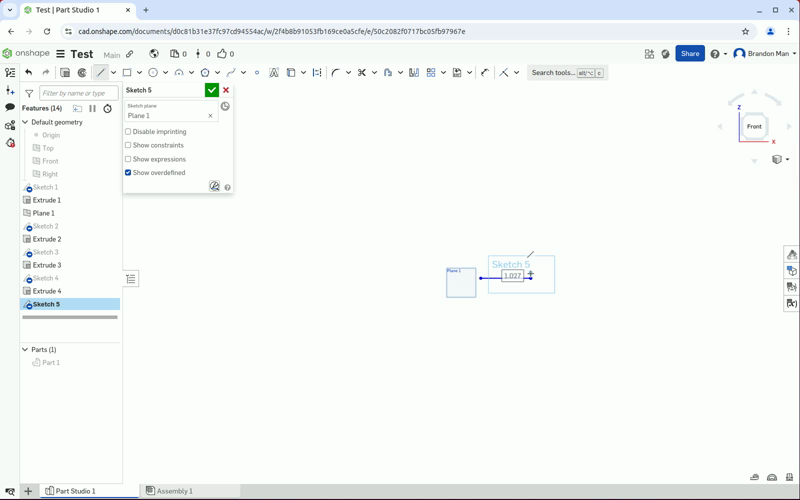
key_down(shift)
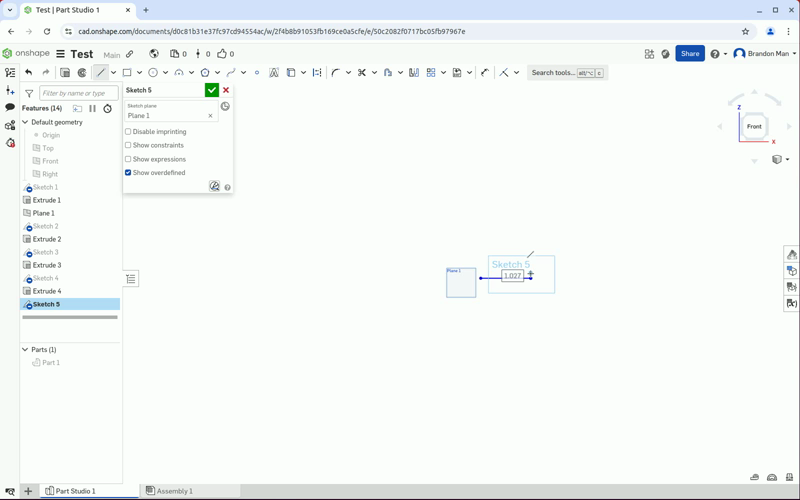
mouse_move(560, 273)
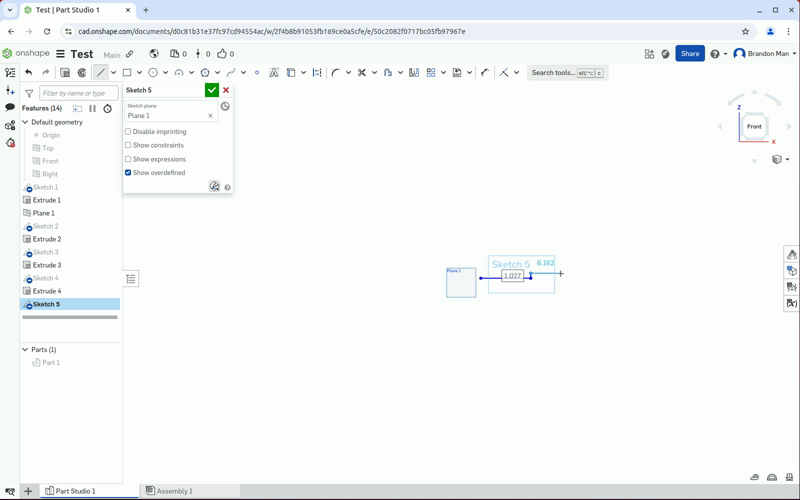
mouse_move(530, 267)
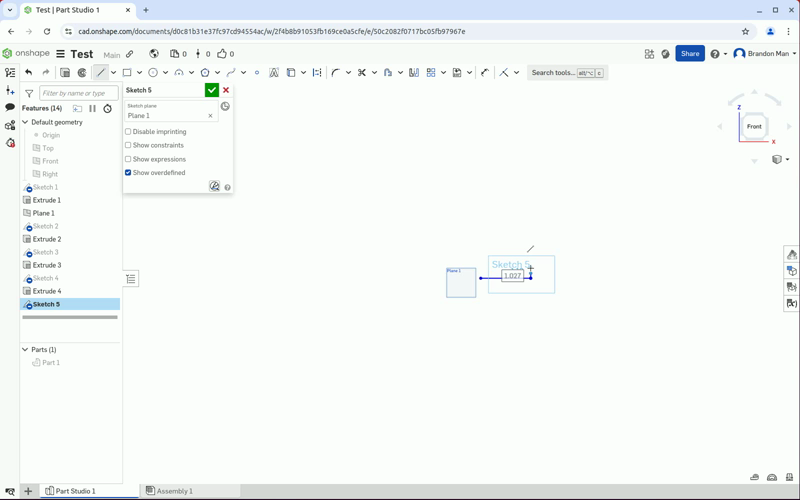
scroll(6)
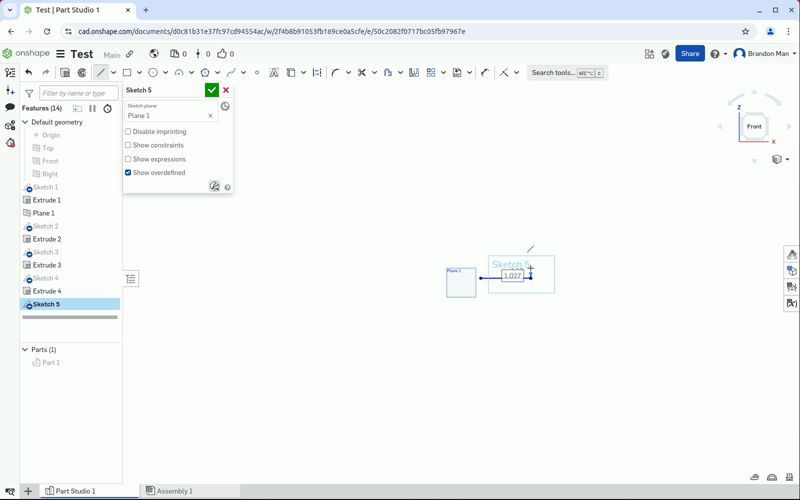
scroll(6)
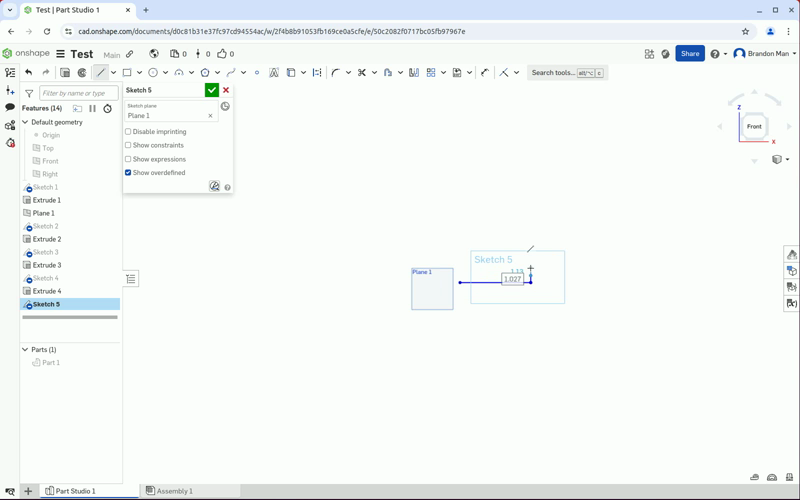
scroll(6)
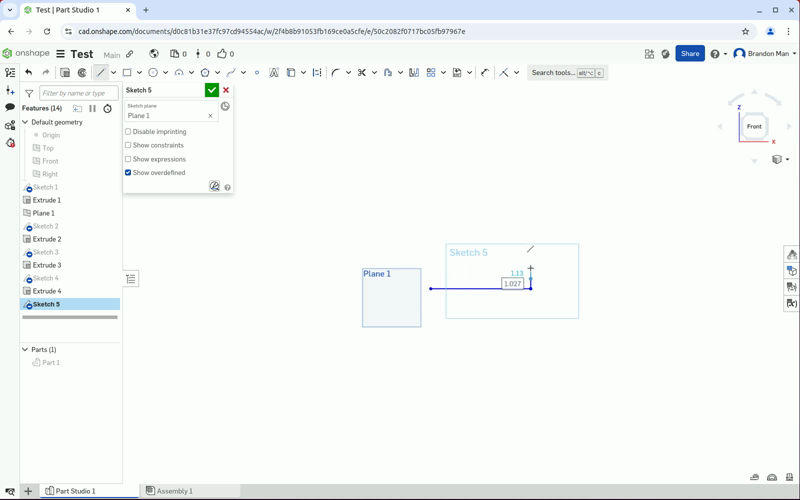
scroll(6)
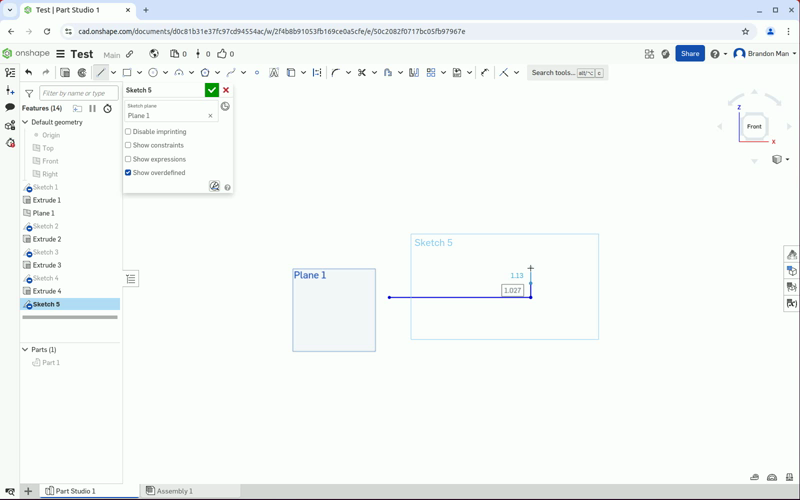
scroll(6)
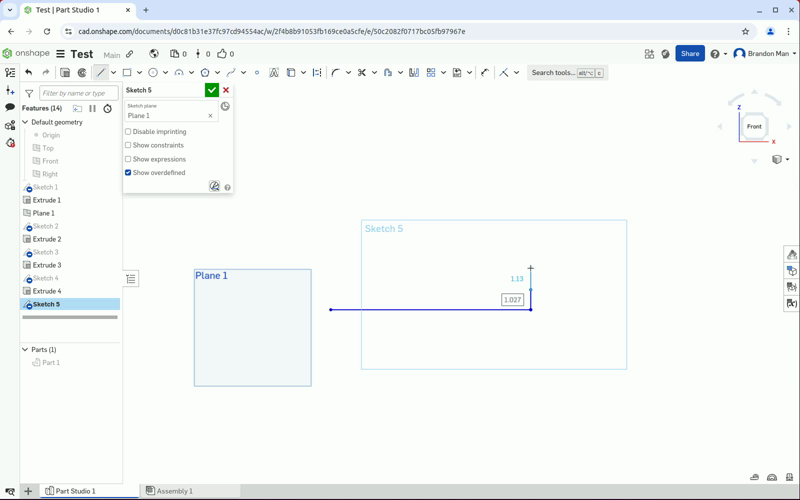
scroll(6)
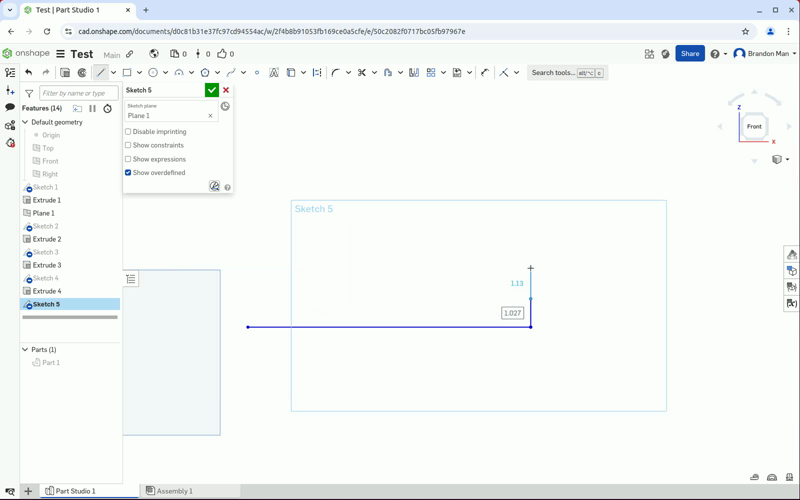
scroll(6)
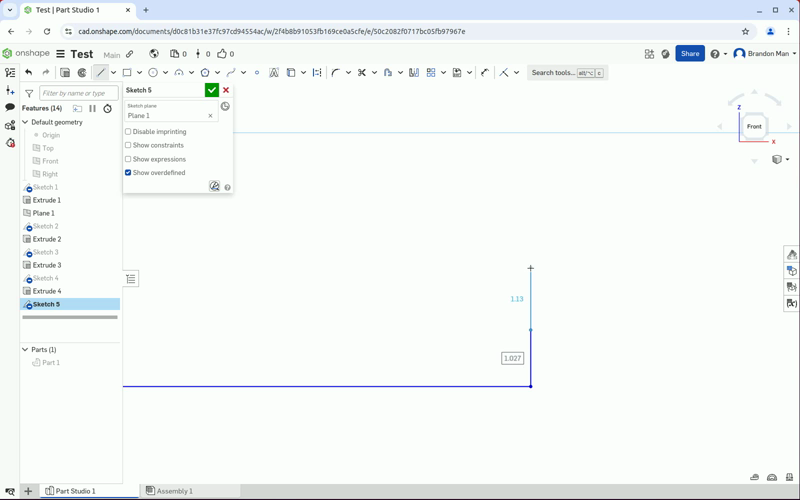
click(530, 267)
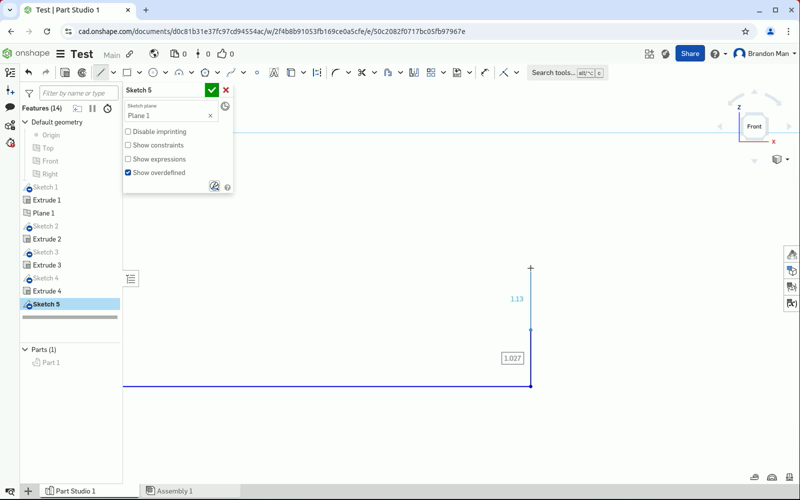
scroll(-6)
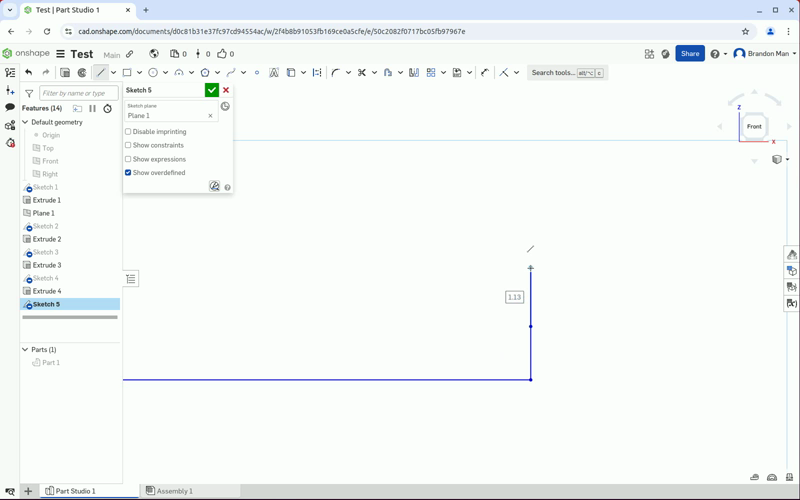
scroll(-6)
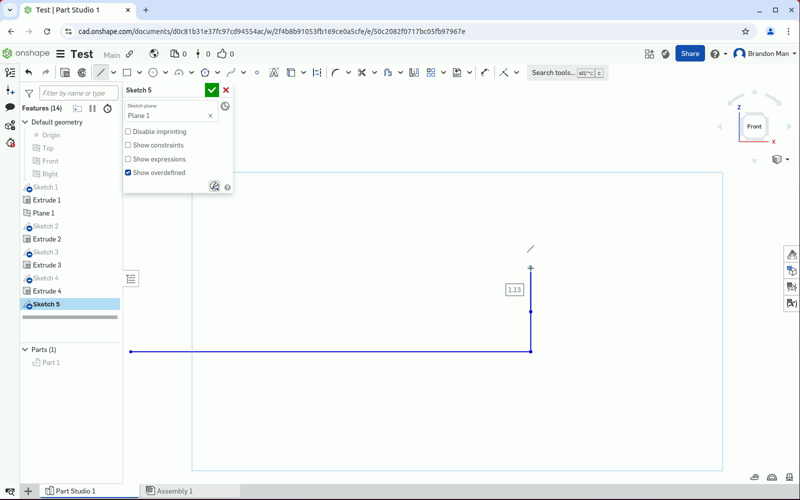
scroll(-6)
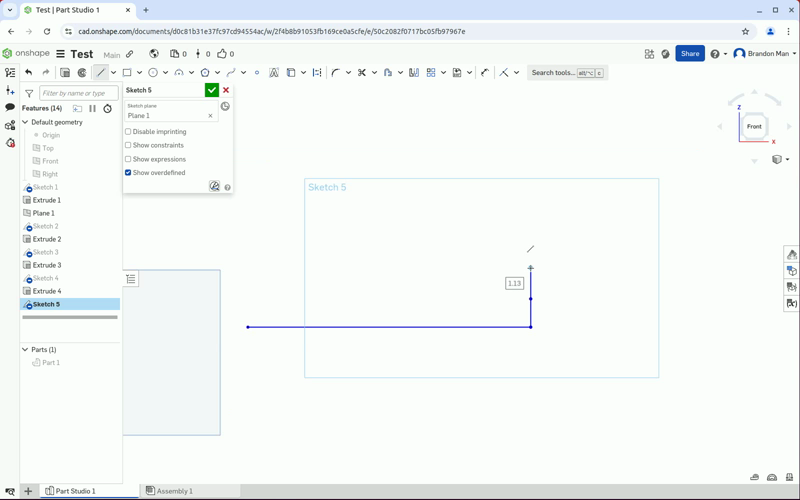
scroll(-6)
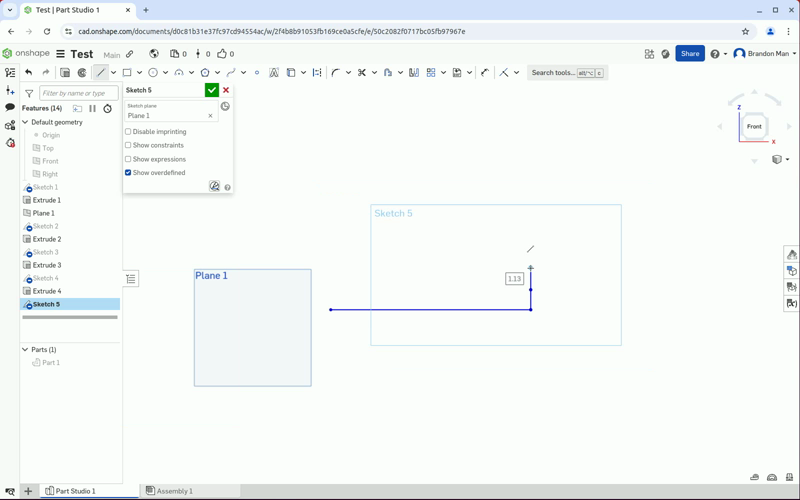
scroll(-6)
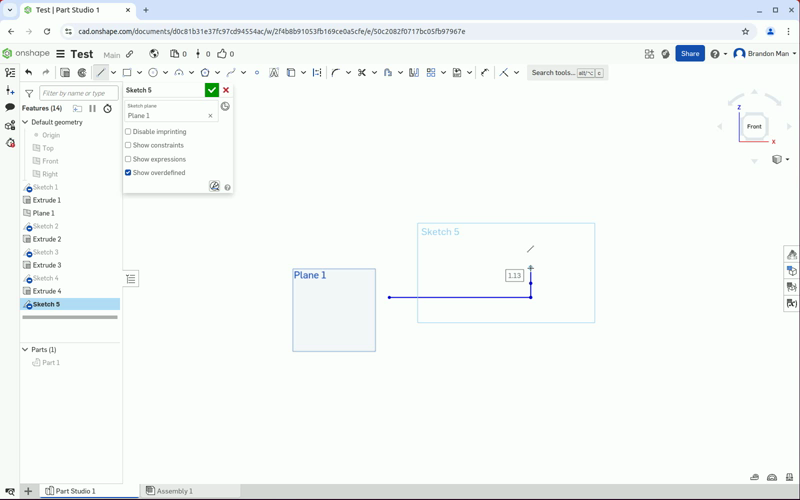
scroll(-6)
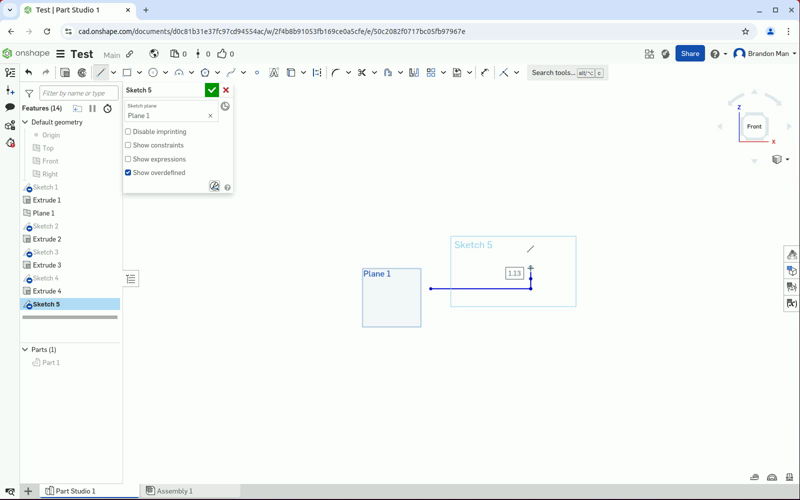
scroll(-6)
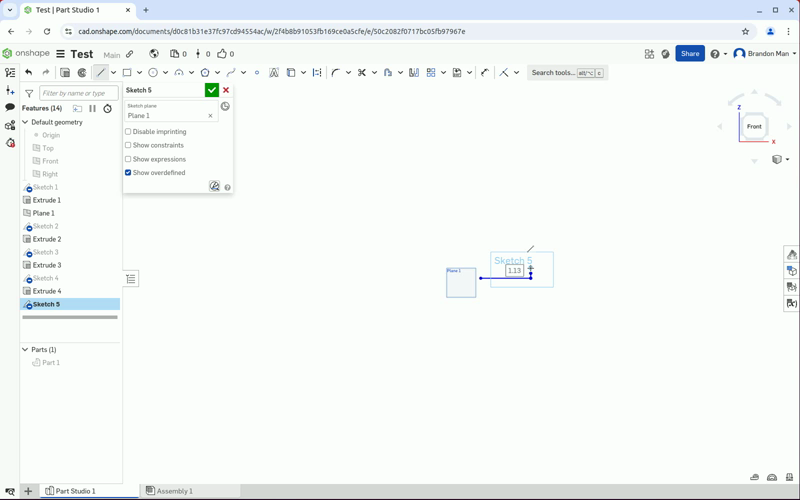
key_up(shift)
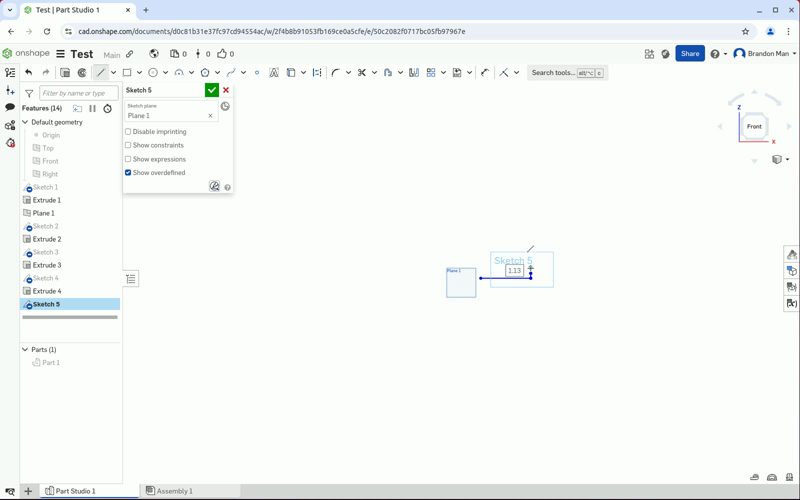
key_down(shift)
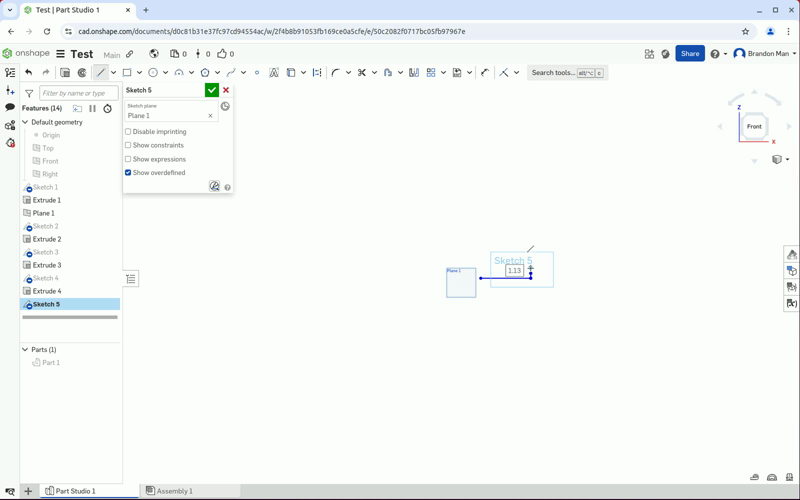
mouse_move(560, 267)
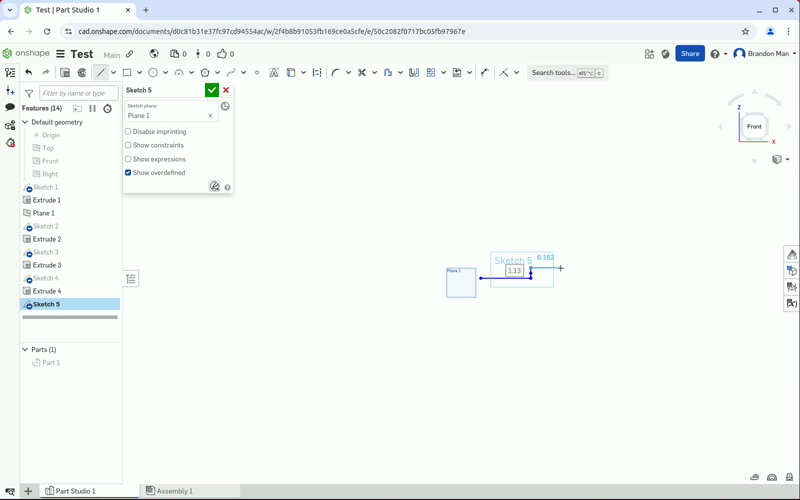
mouse_move(520, 267)
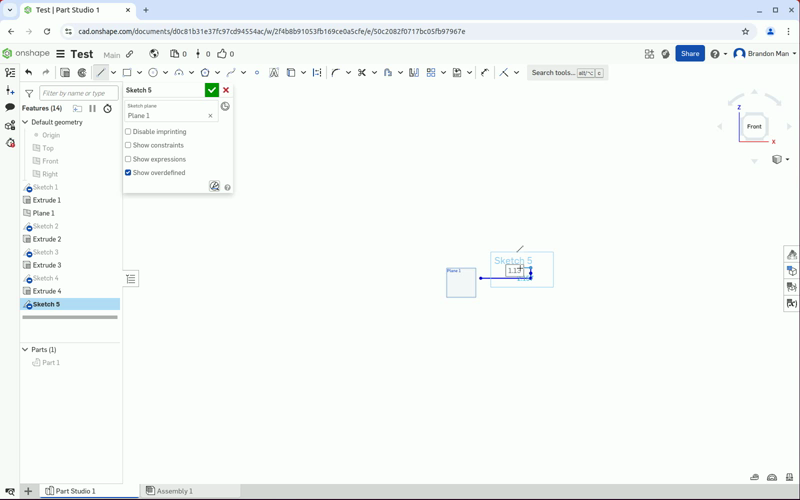
click(520, 267)
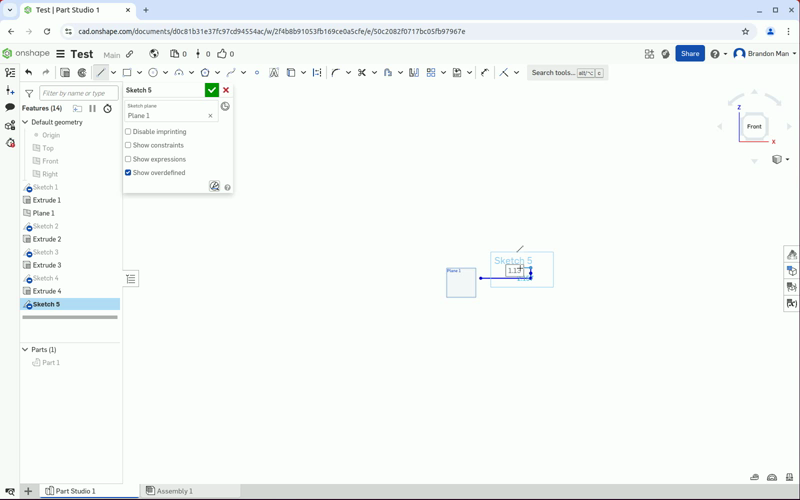
key_up(shift)
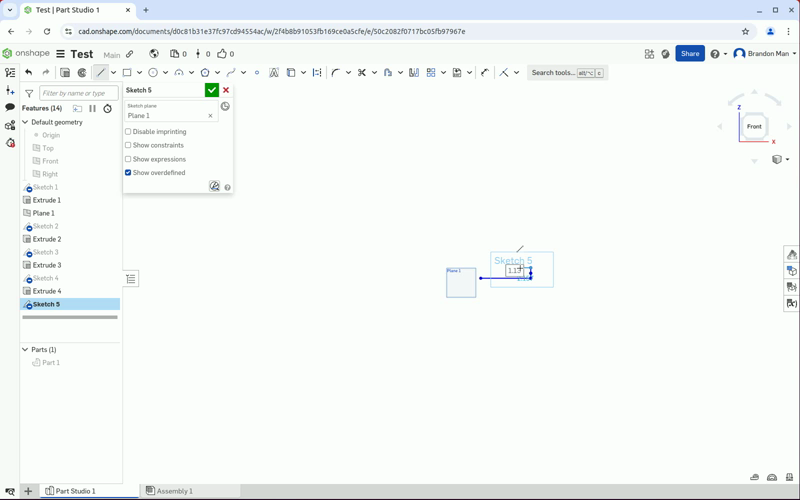
key_down(shift)
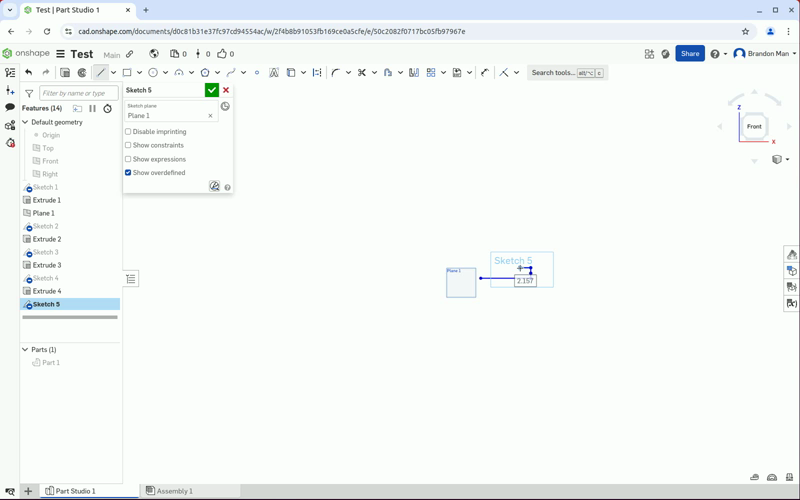
mouse_move(550, 267)
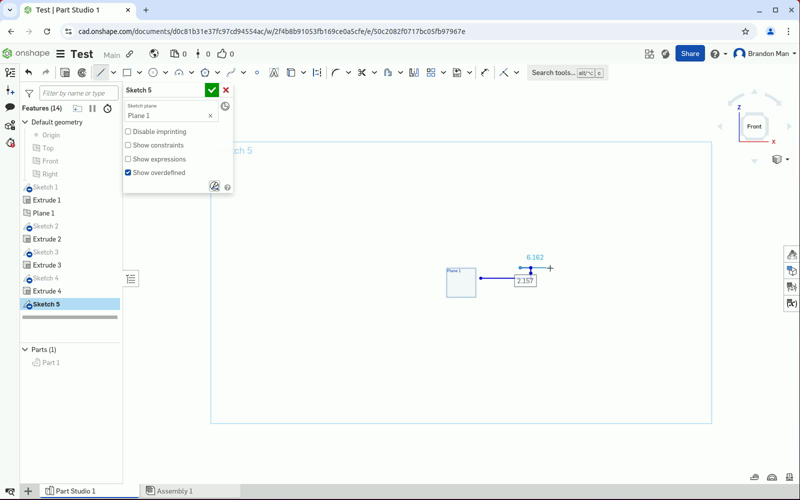
mouse_move(520, 273)
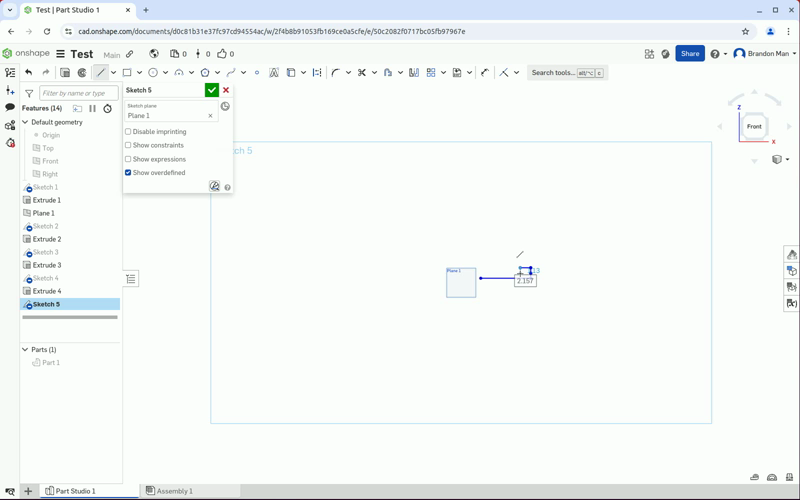
scroll(6)
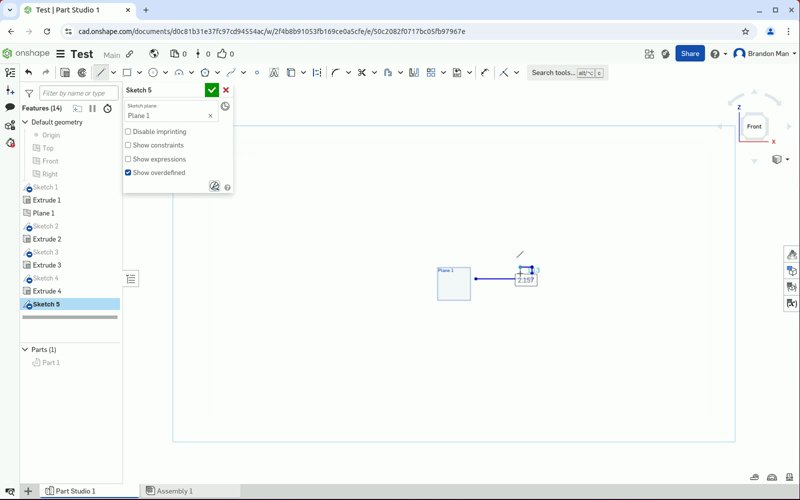
scroll(6)
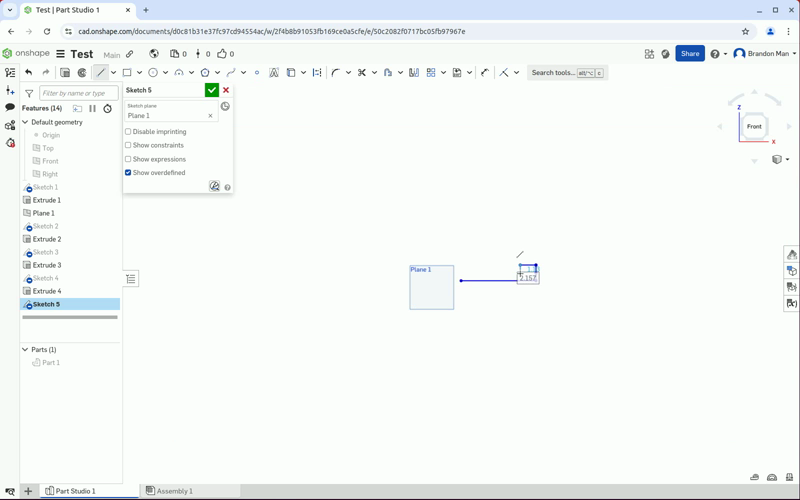
scroll(6)
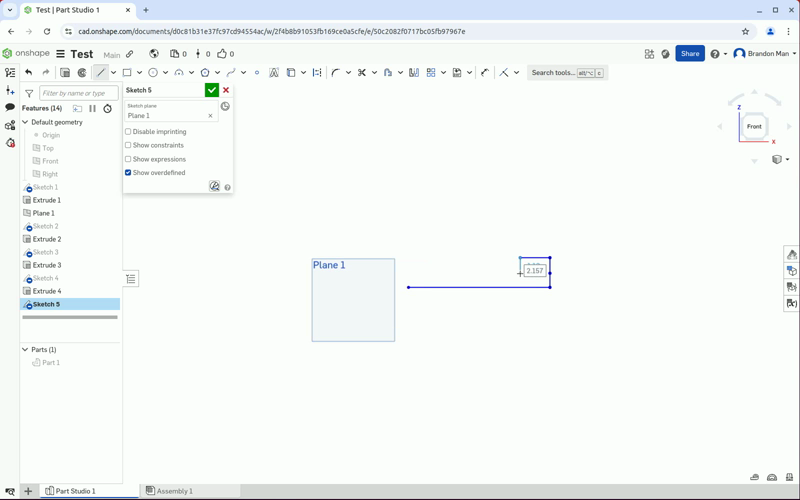
scroll(6)
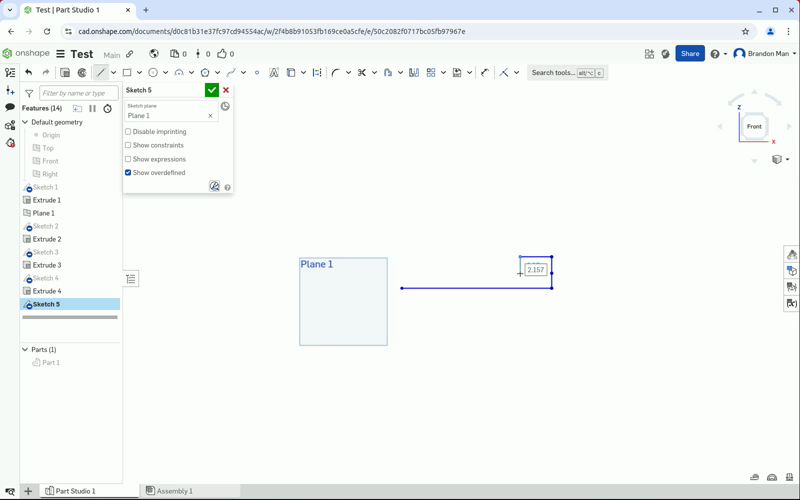
scroll(6)
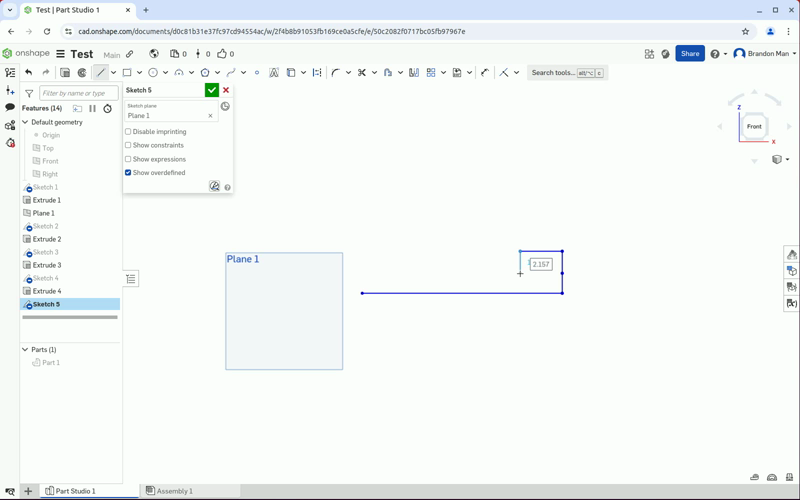
scroll(6)
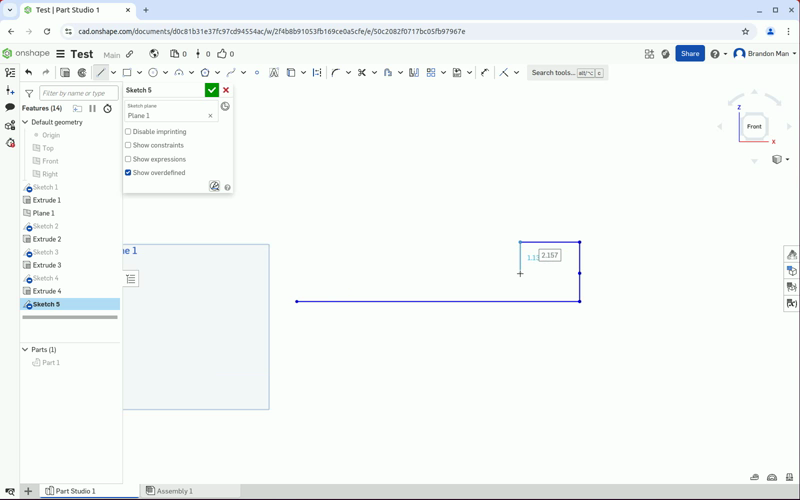
scroll(6)
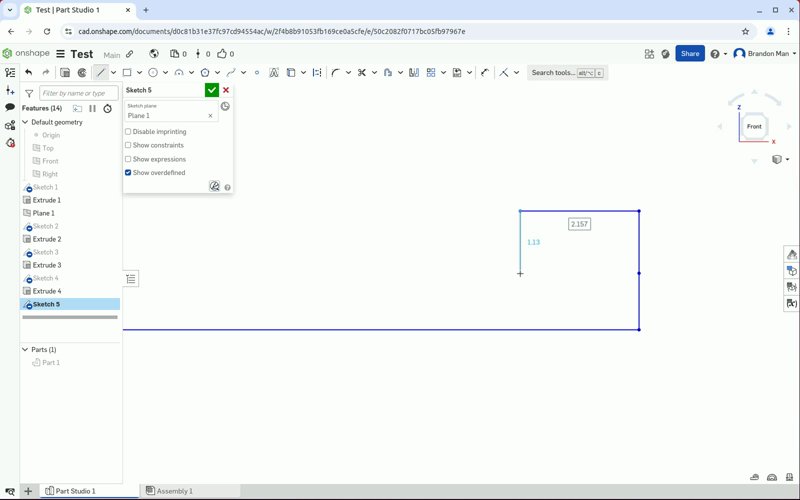
click(520, 273)
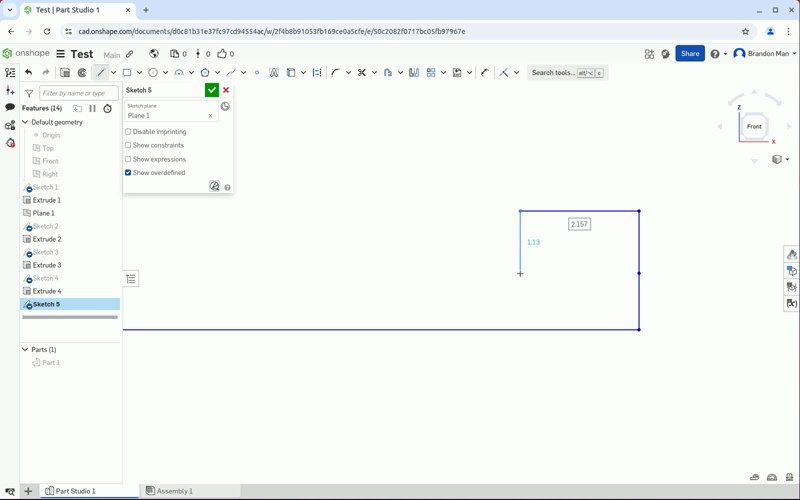
scroll(-6)
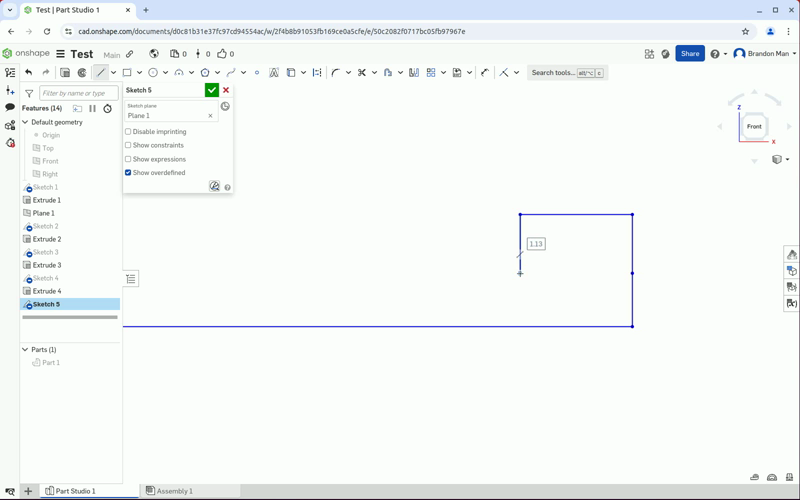
scroll(-6)
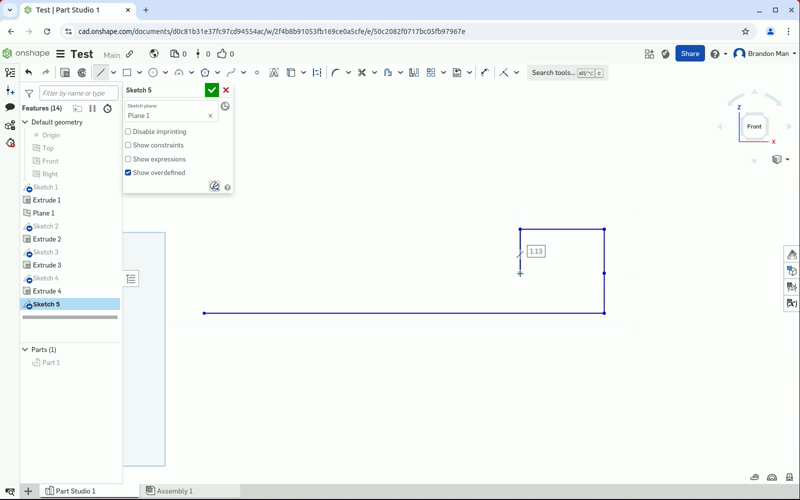
scroll(-6)
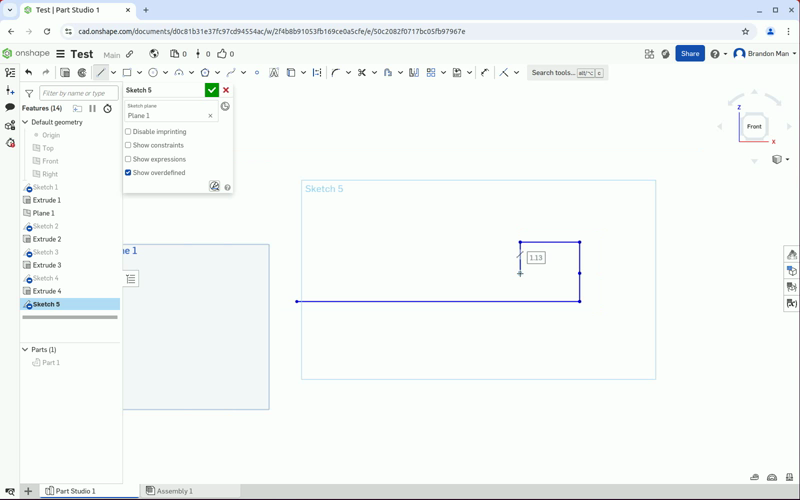
scroll(-6)
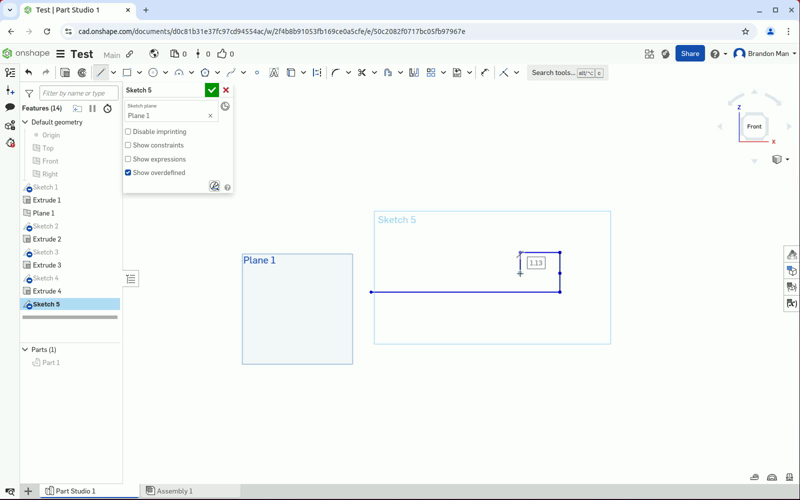
scroll(-6)
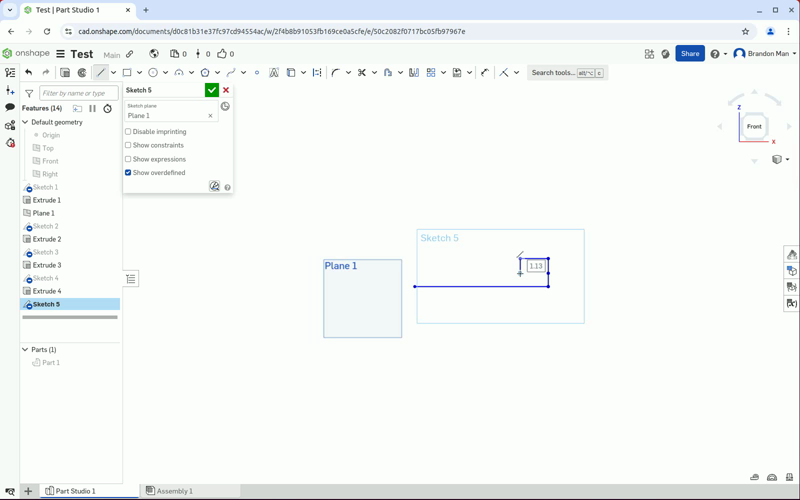
scroll(-6)
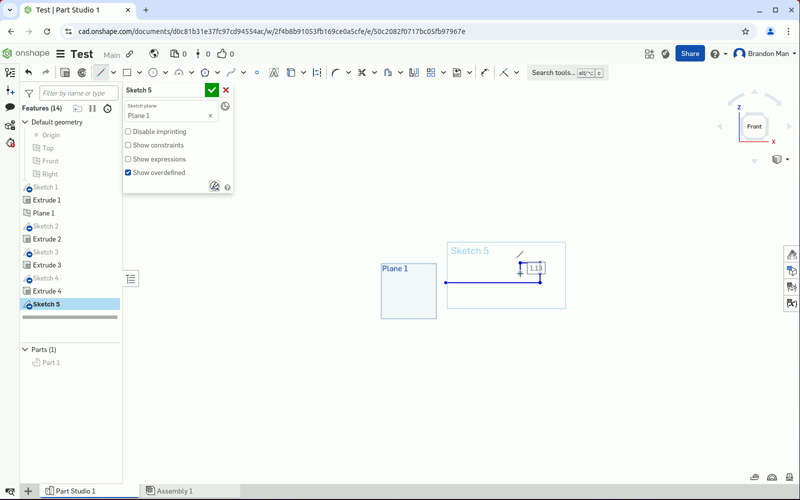
scroll(-6)
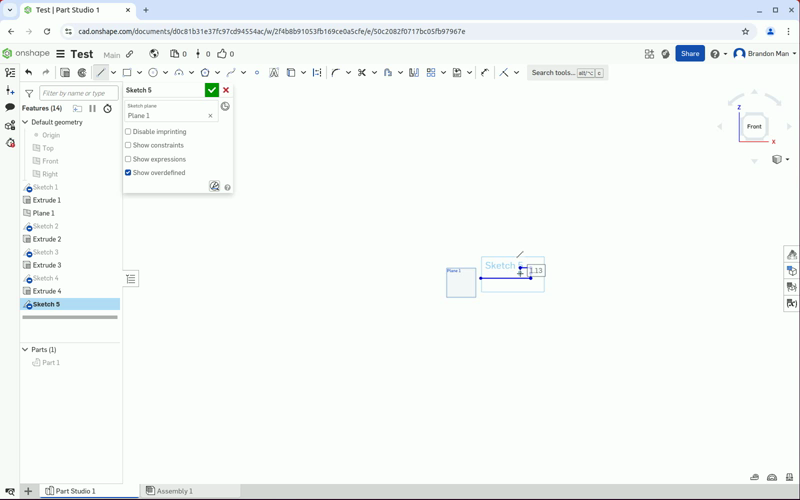
key_up(shift)
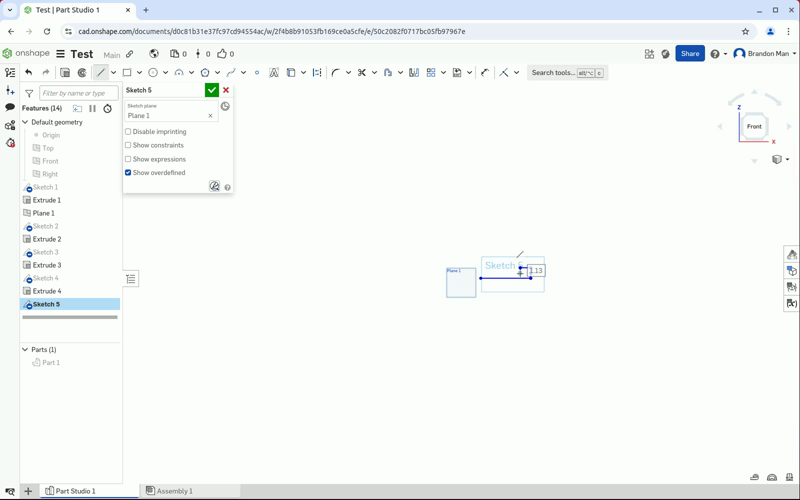
key_down(shift)
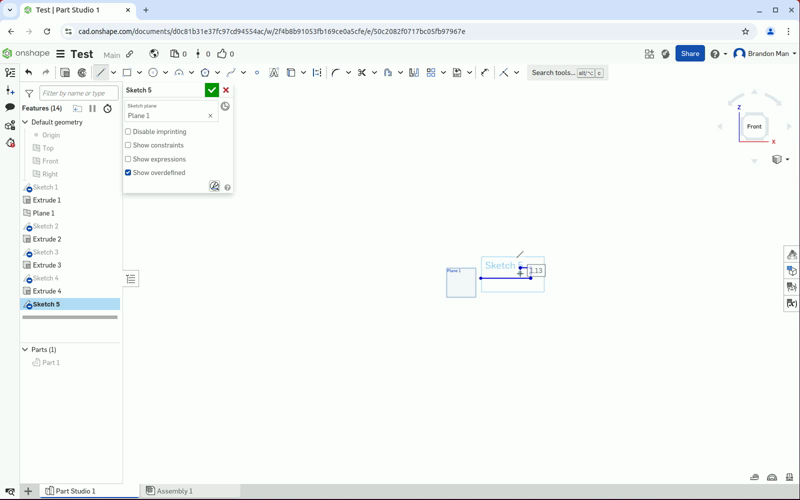
mouse_move(550, 273)
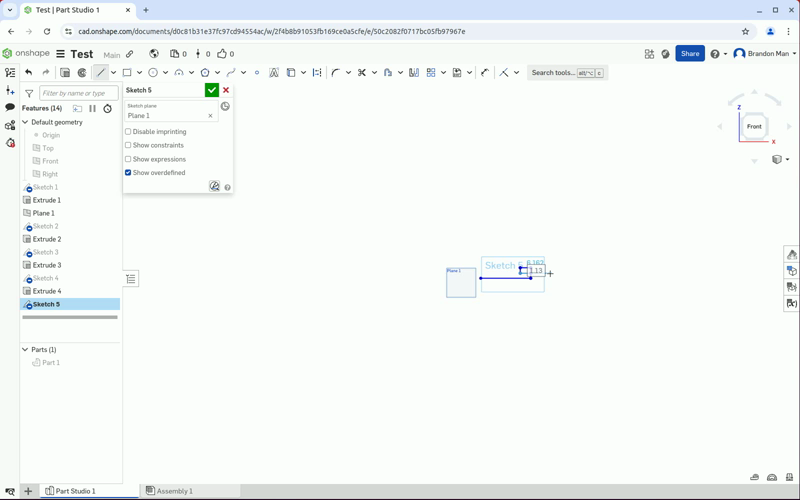
mouse_move(492, 273)
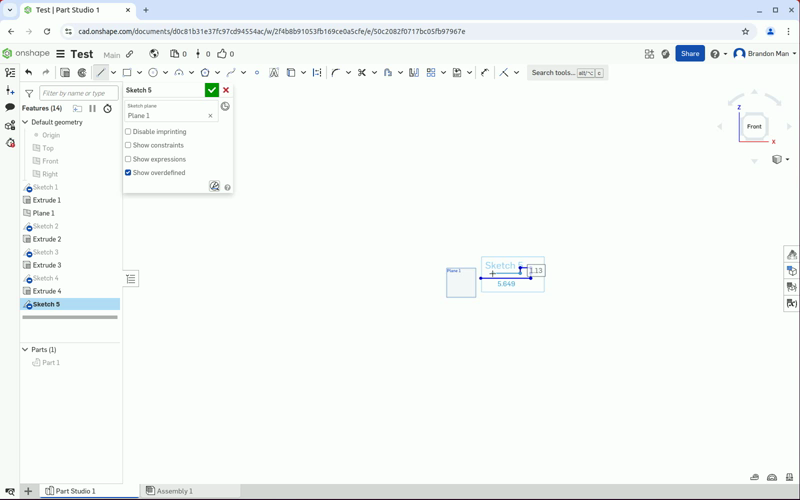
click(492, 273)
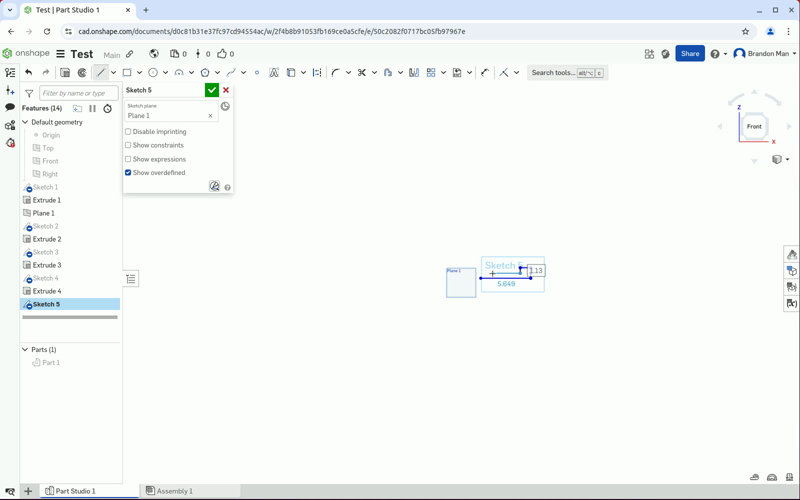
key_up(shift)
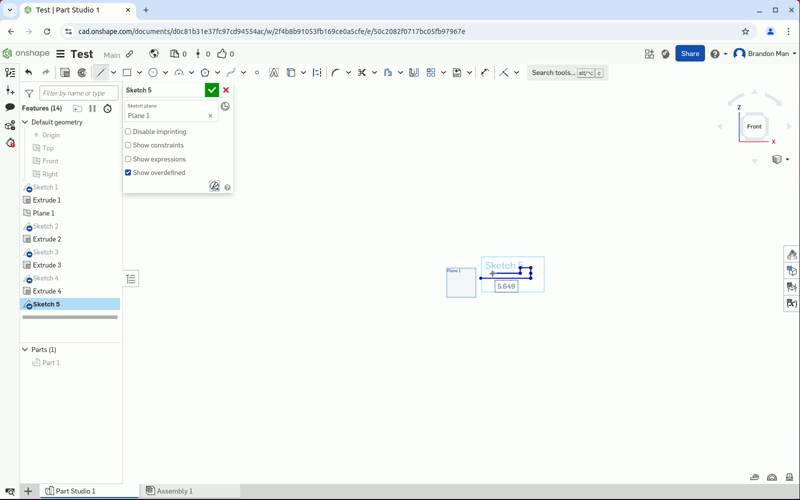
key(esc)
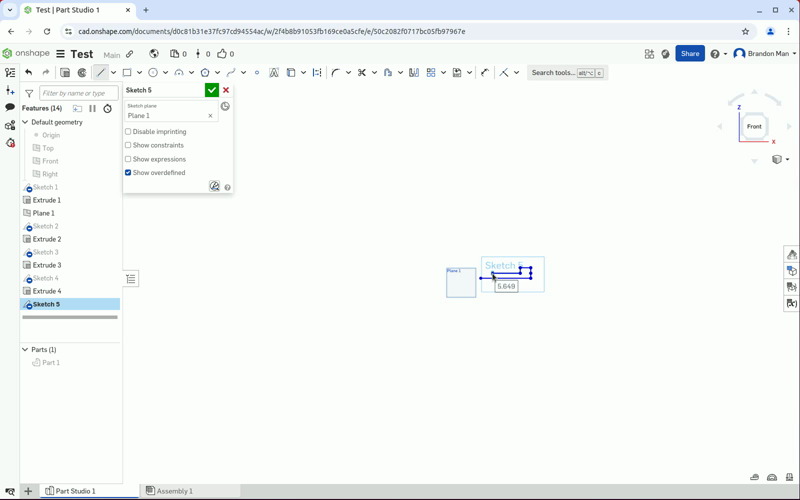
key(a)
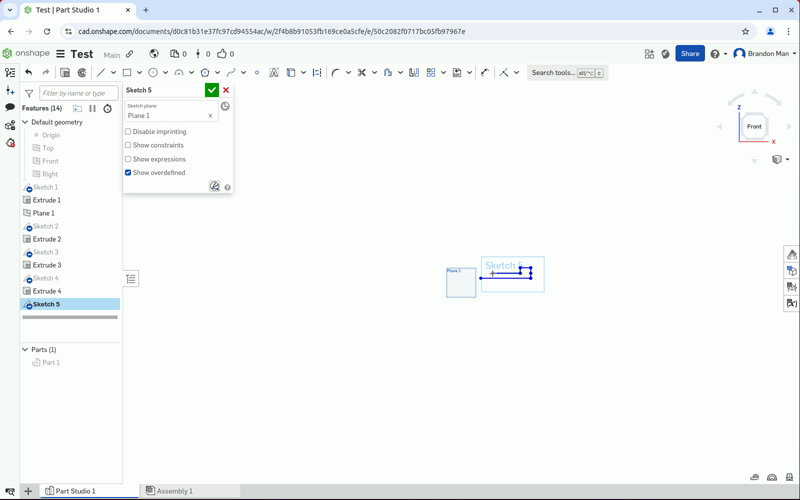
mouse_move(492, 273)
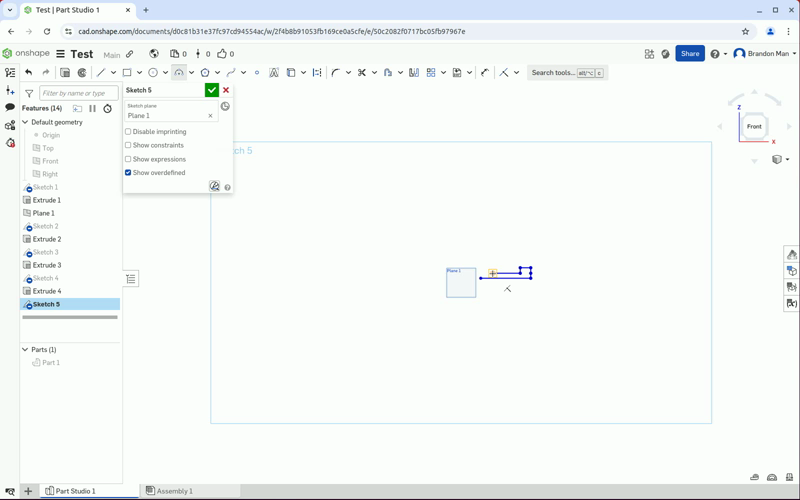
click(492, 273)
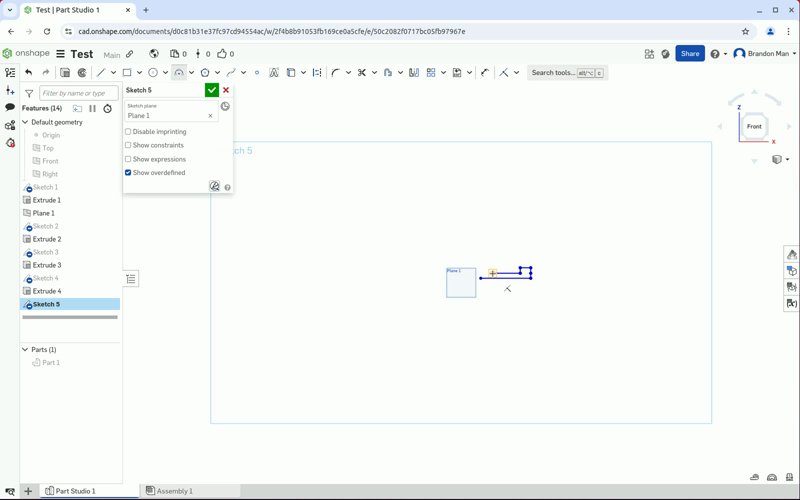
mouse_move(480, 278)
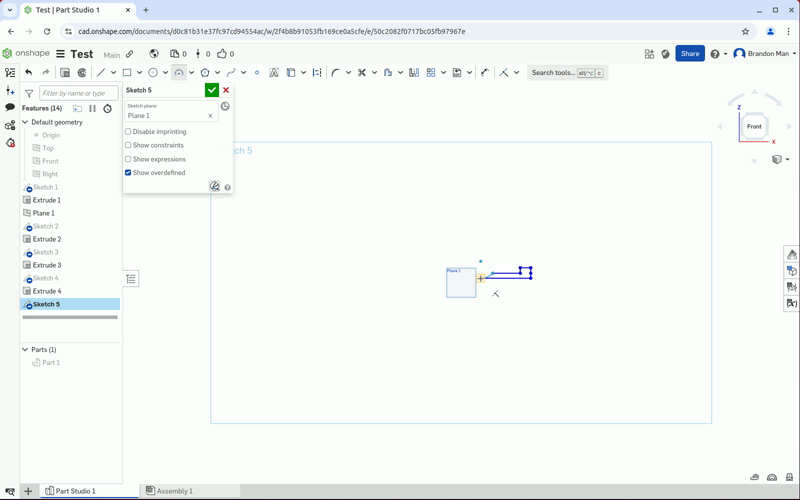
click(480, 278)
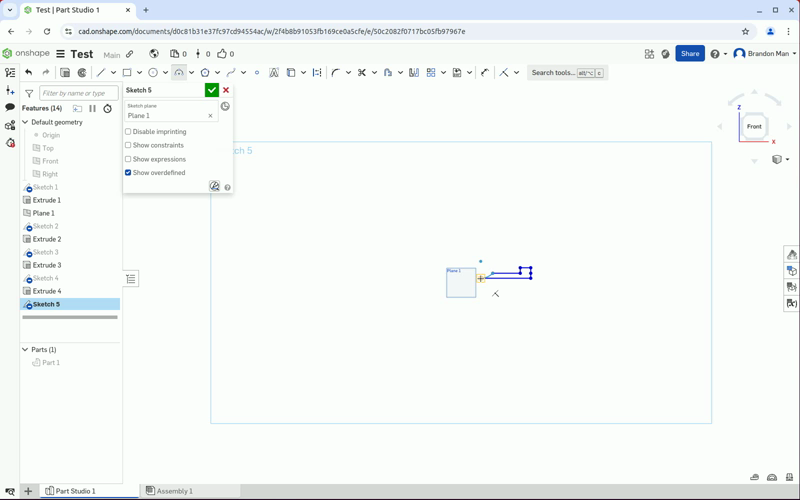
key_down(shift)
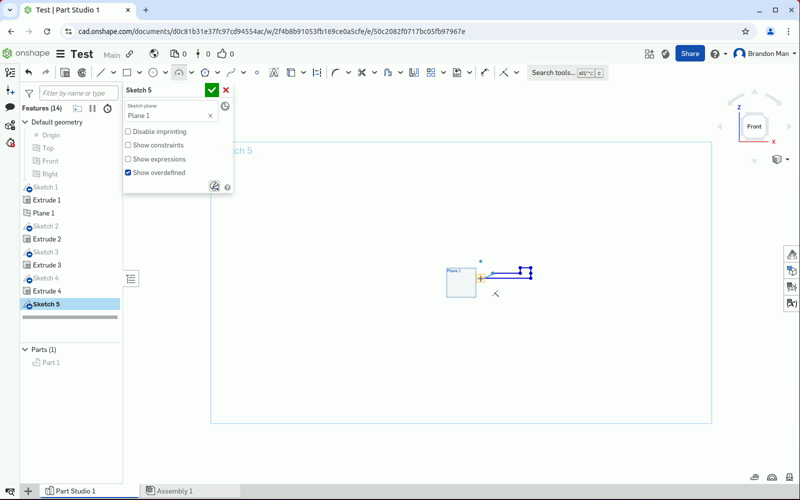
mouse_move(487, 276)
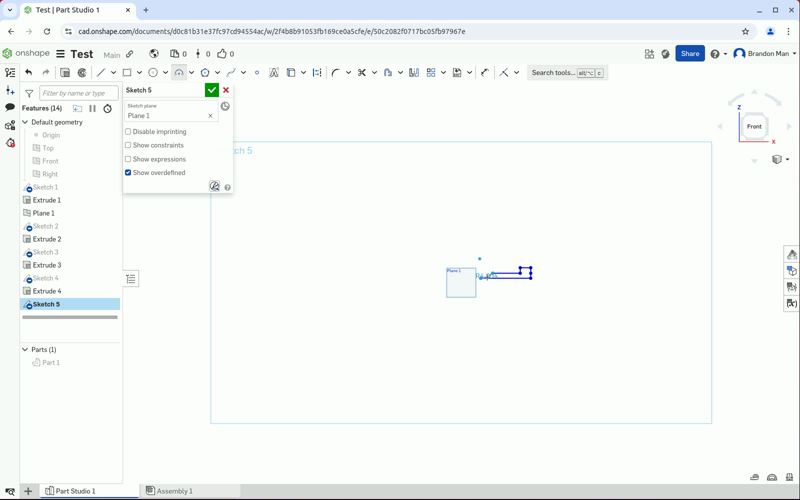
click(487, 276)
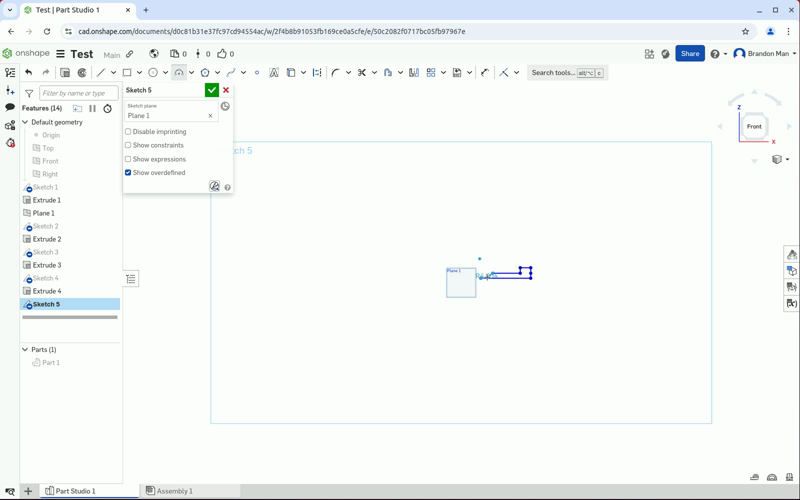
key_up(shift)
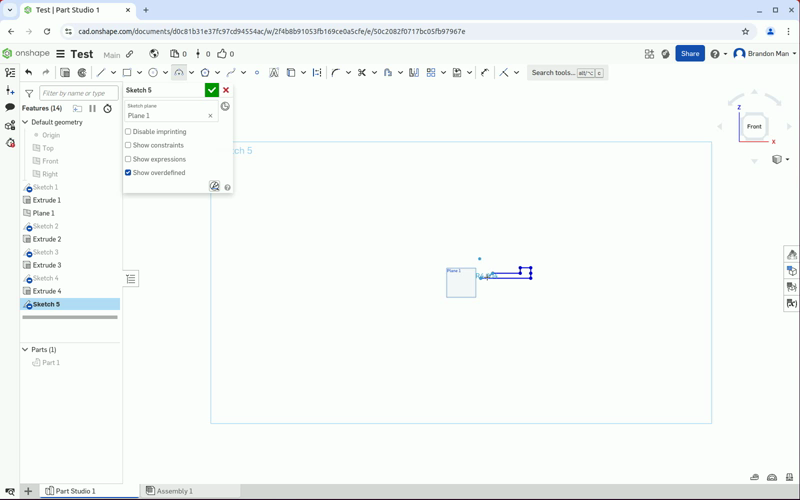
key(esc)
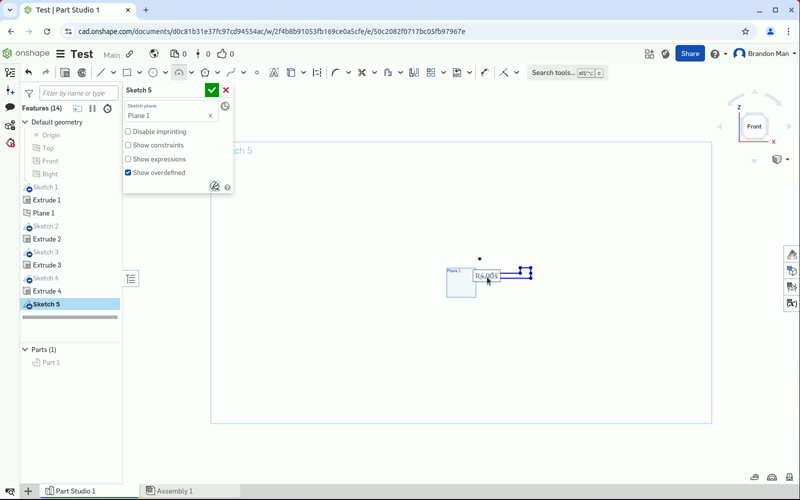
mouse_move(525, 274)
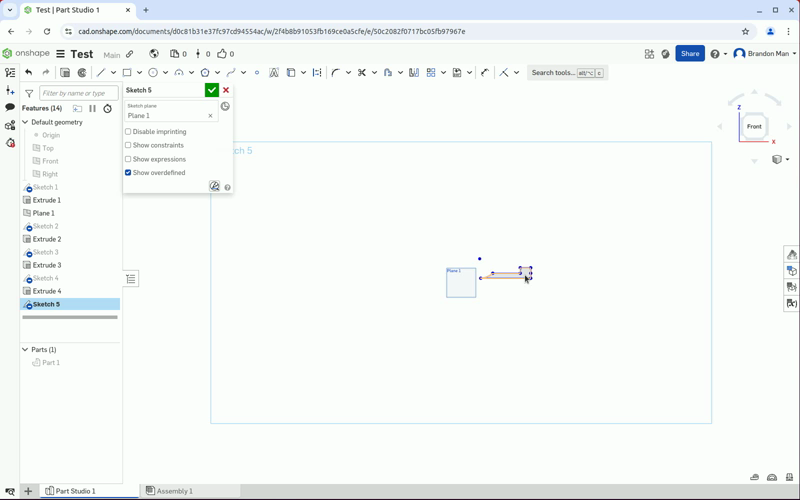
scroll(6)
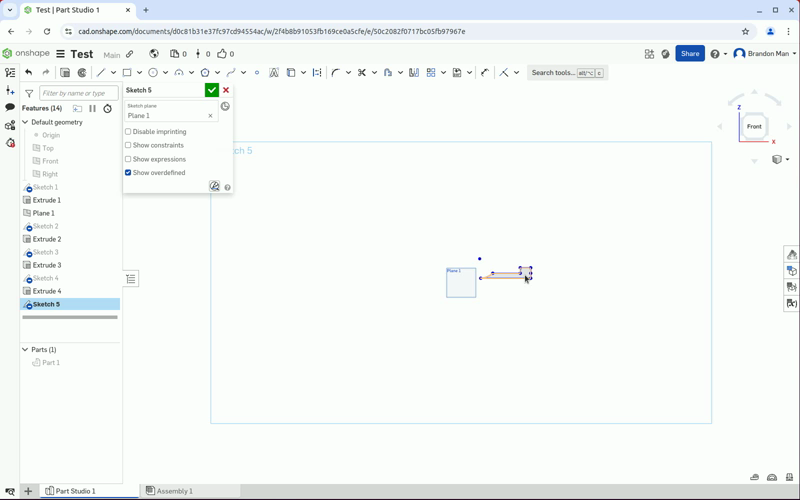
scroll(6)
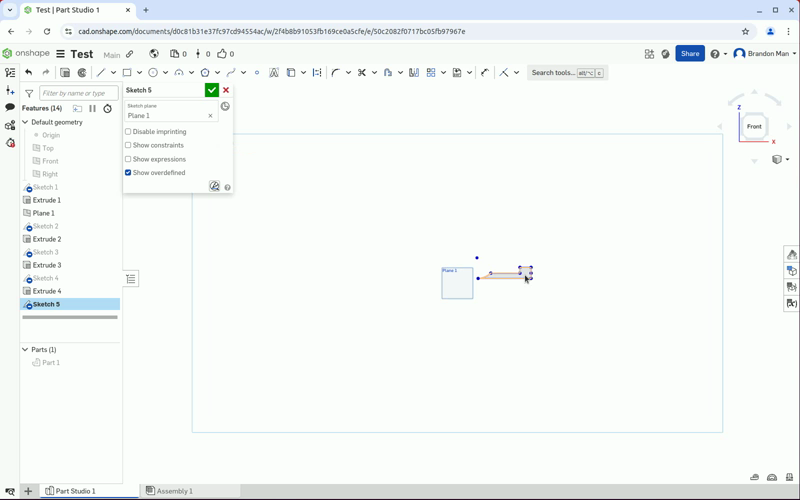
scroll(6)
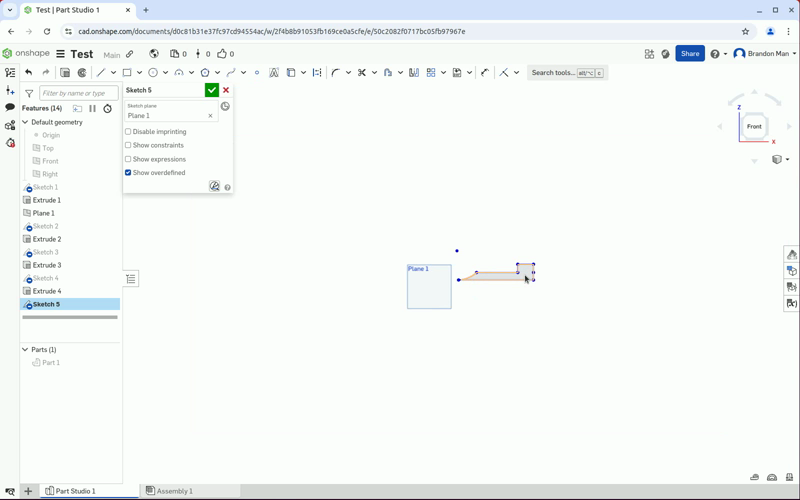
scroll(6)
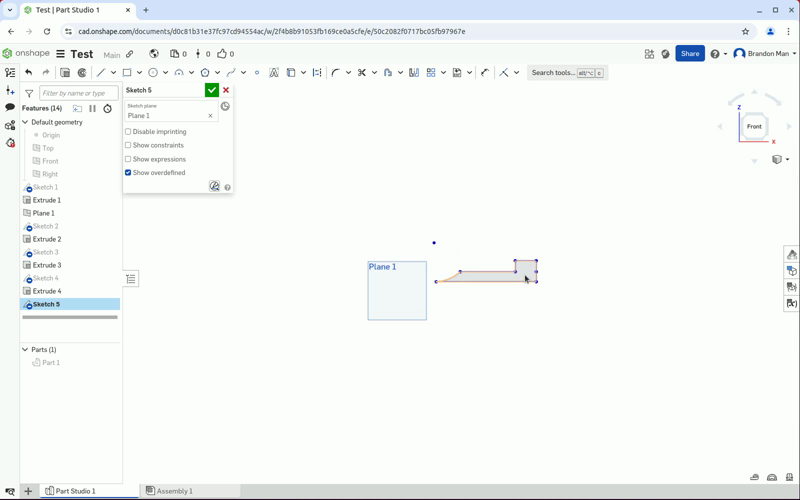
scroll(6)
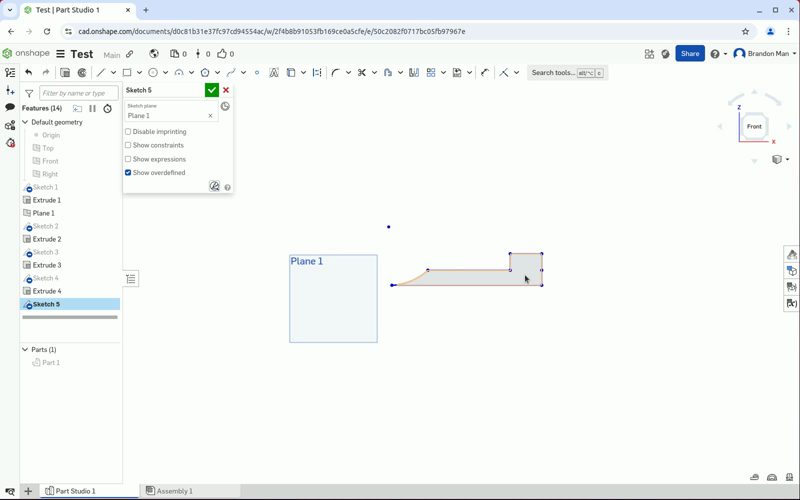
scroll(6)
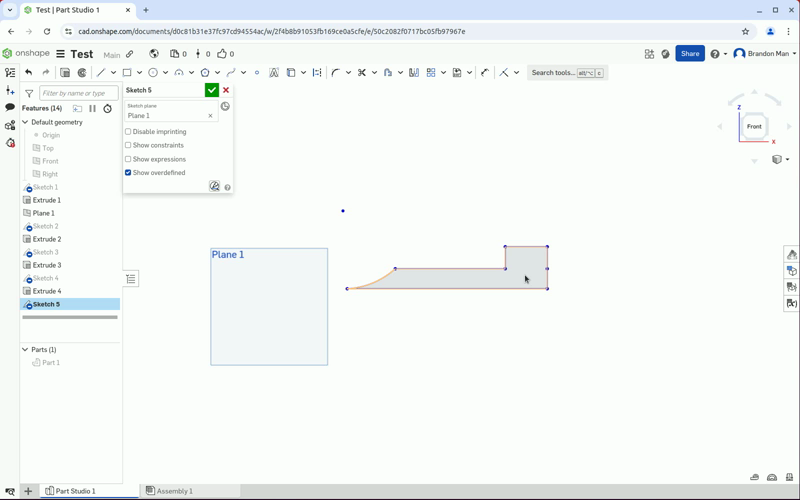
scroll(6)
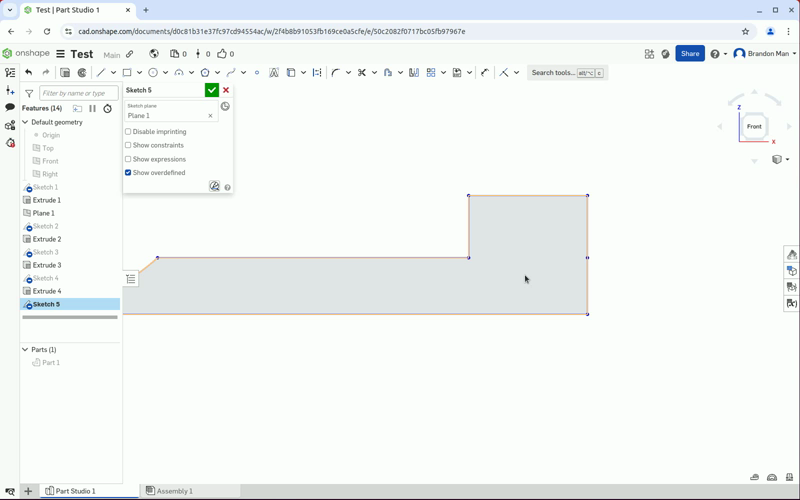
click(525, 274)
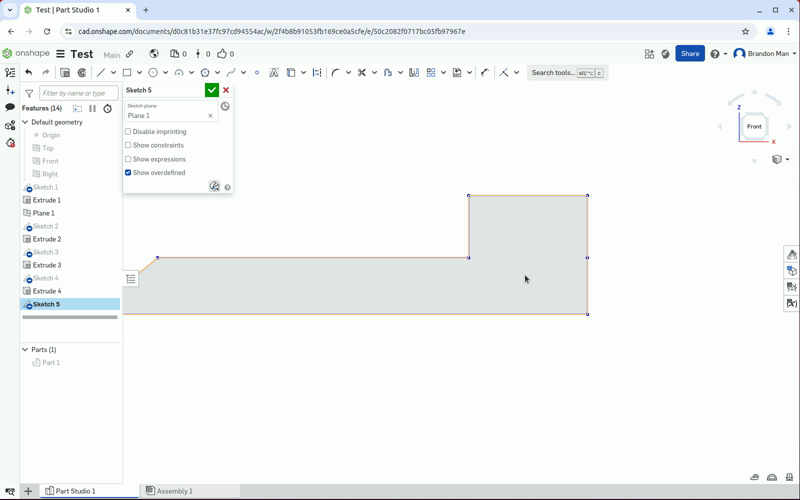
scroll(-6)
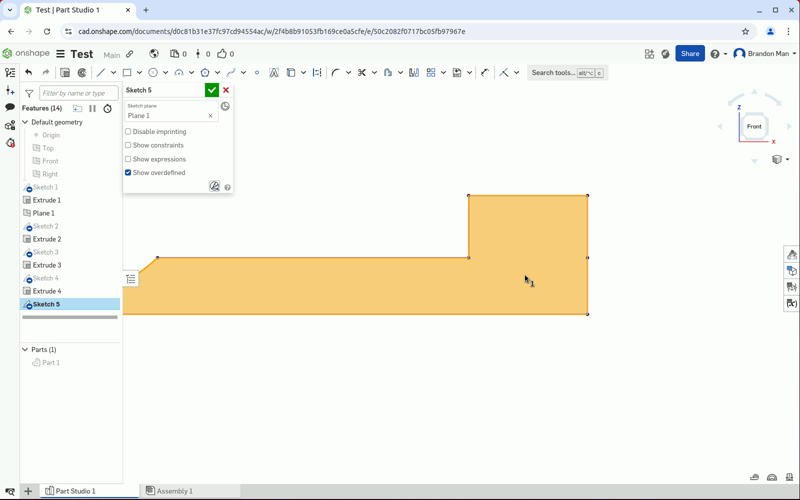
scroll(-6)
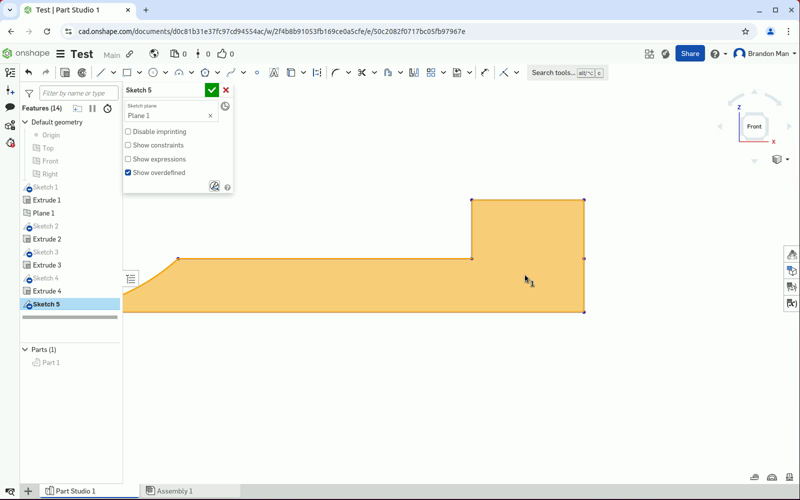
scroll(-6)
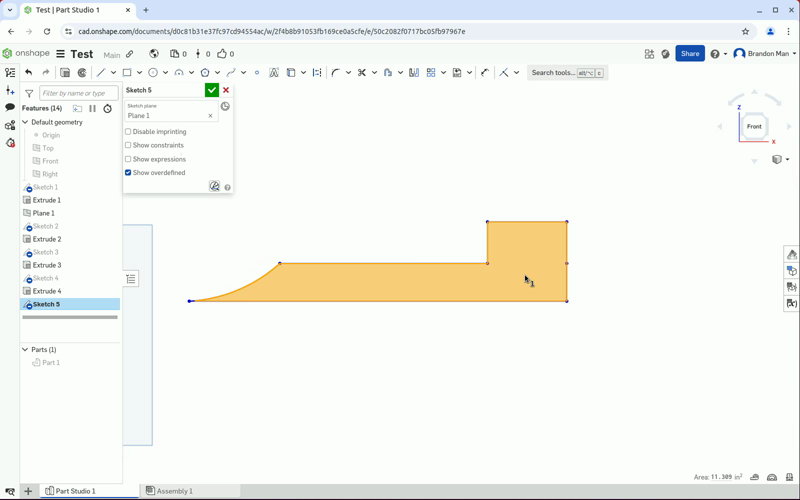
scroll(-6)
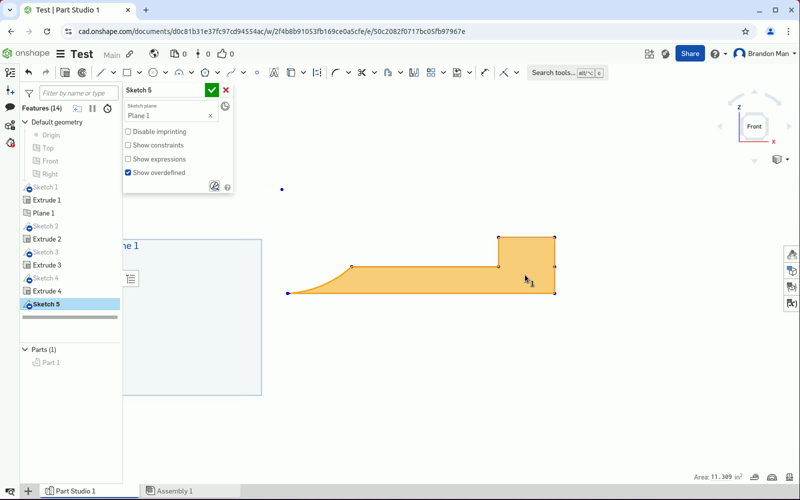
scroll(-6)
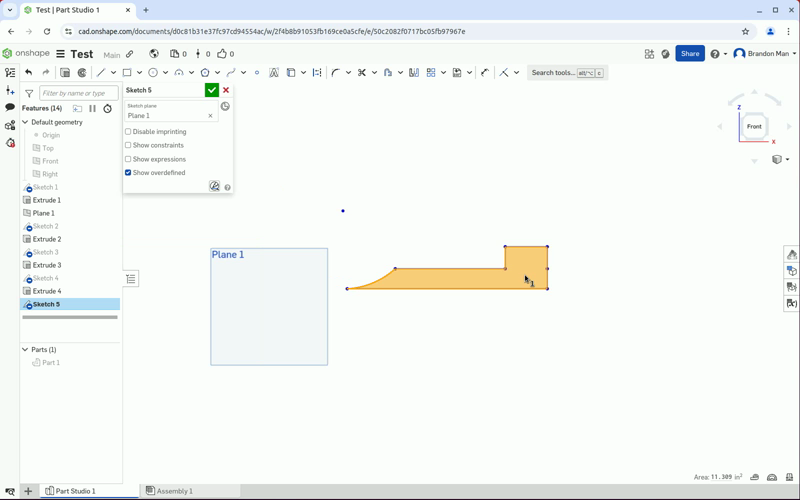
scroll(-6)
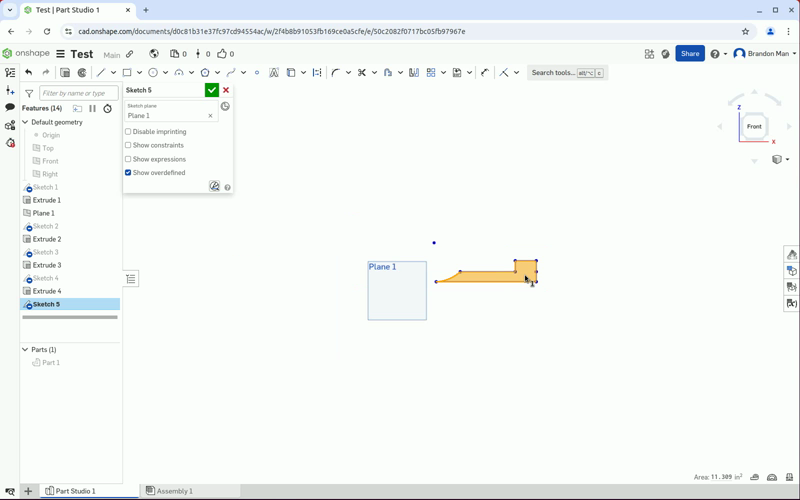
scroll(-6)
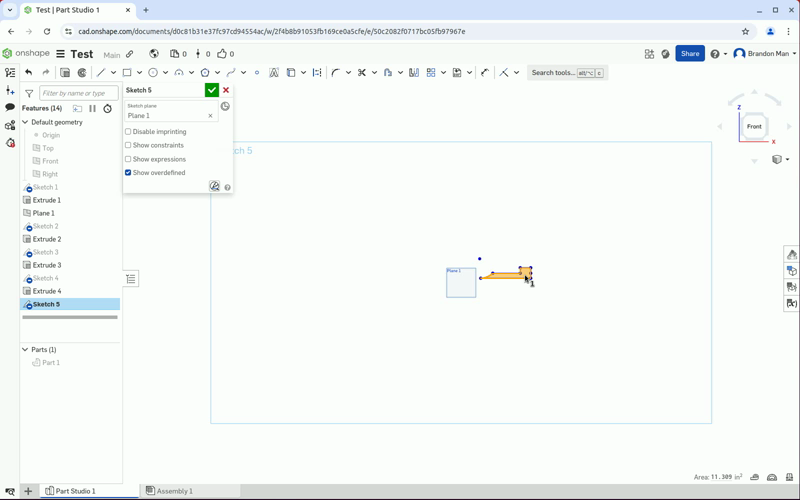
mouse_move(73, 352)
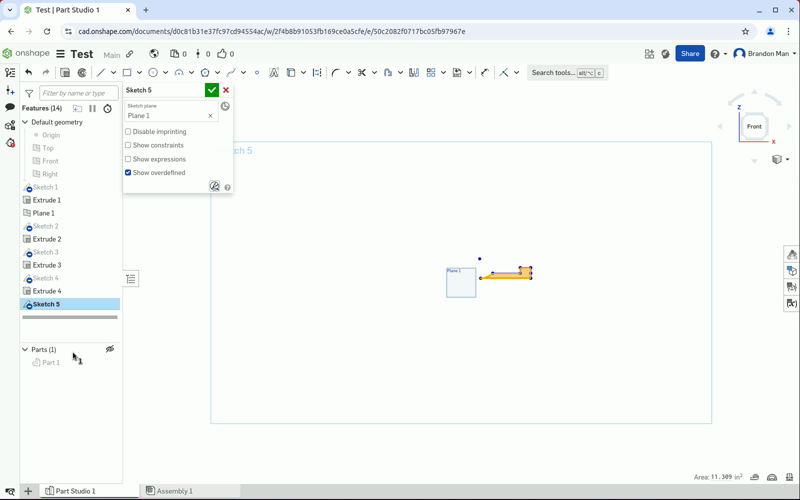
key(shift+y)
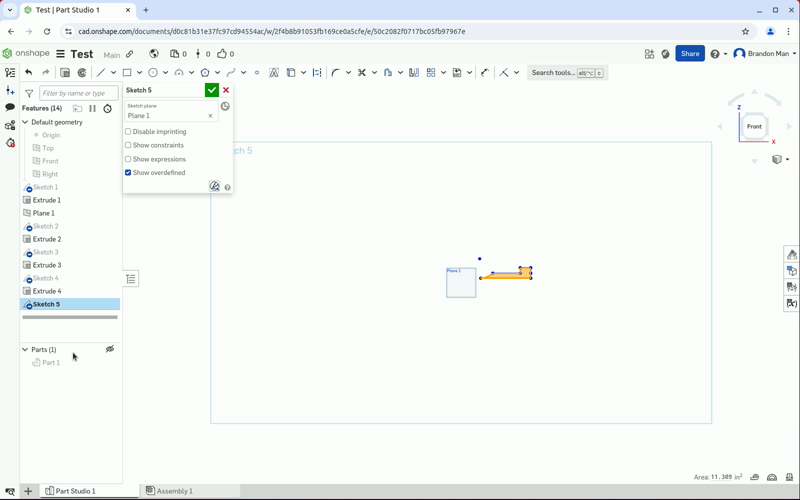
key(shift+e)
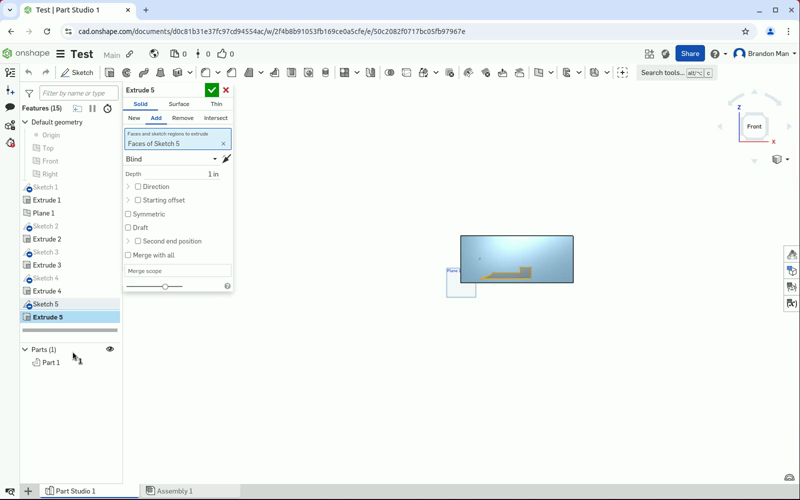
mouse_move(143, 106)
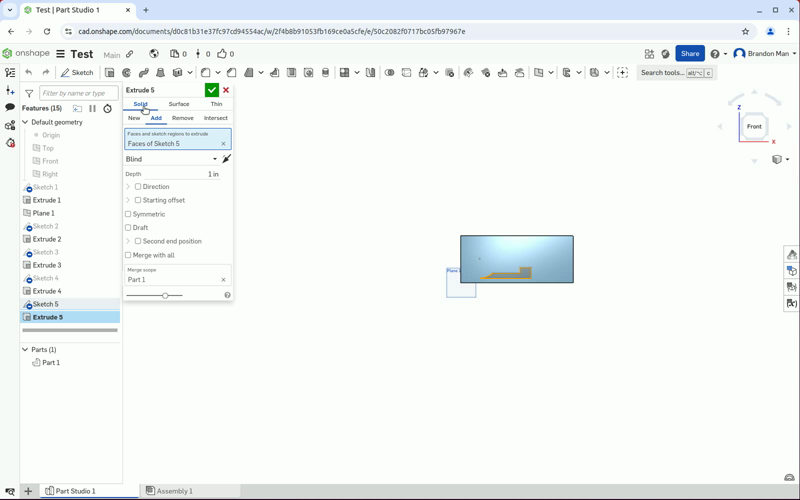
click(143, 106)
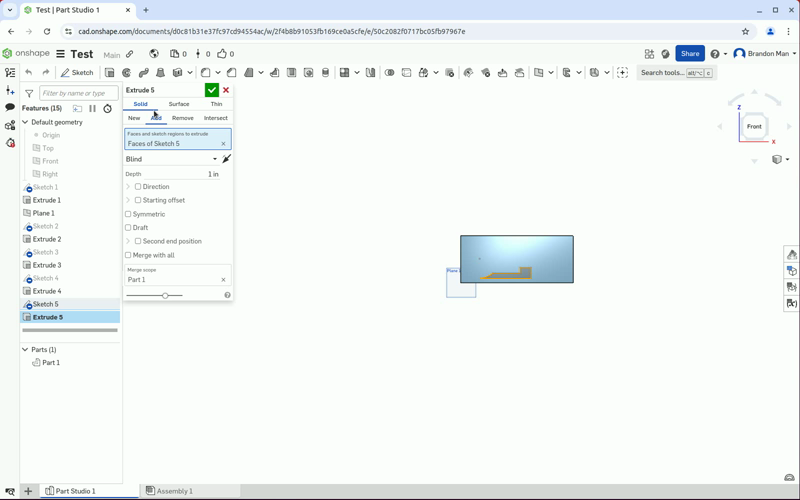
mouse_move(186, 120)
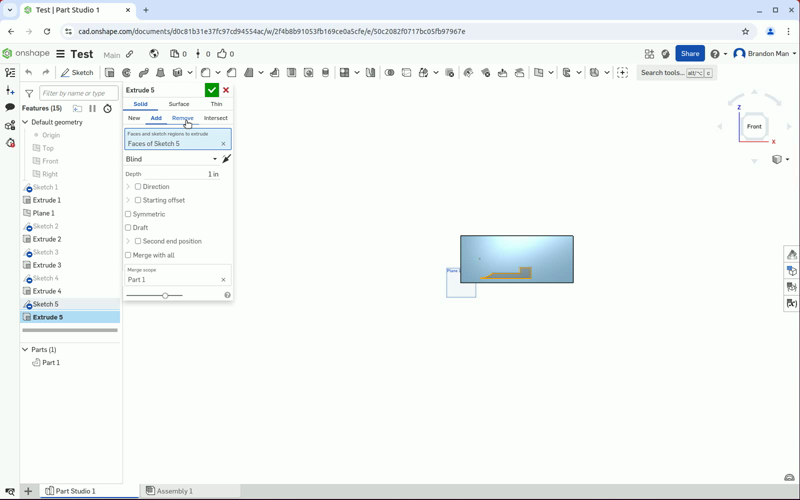
click(186, 120)
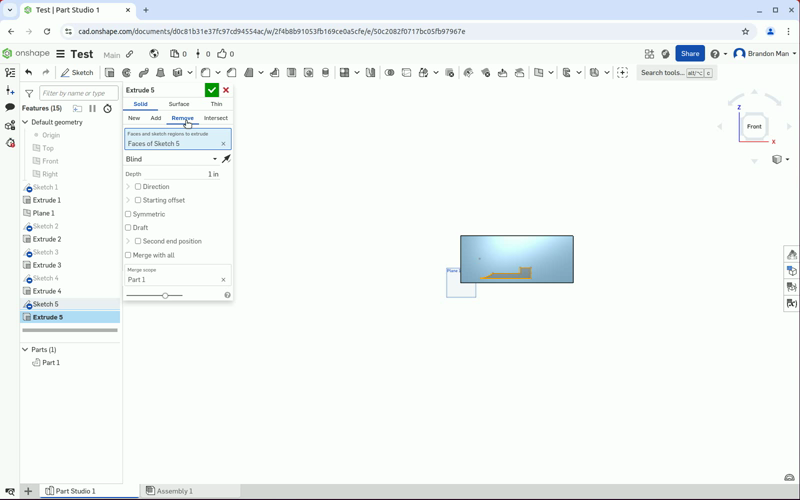
key(tab, 4)
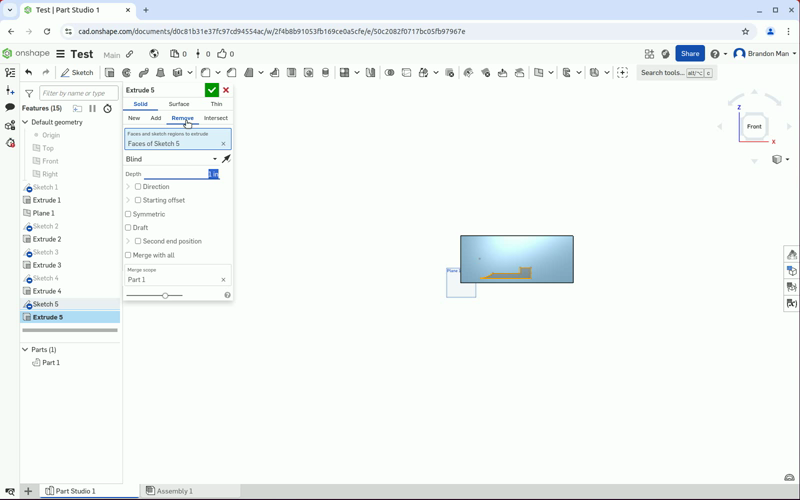
text(2.166)
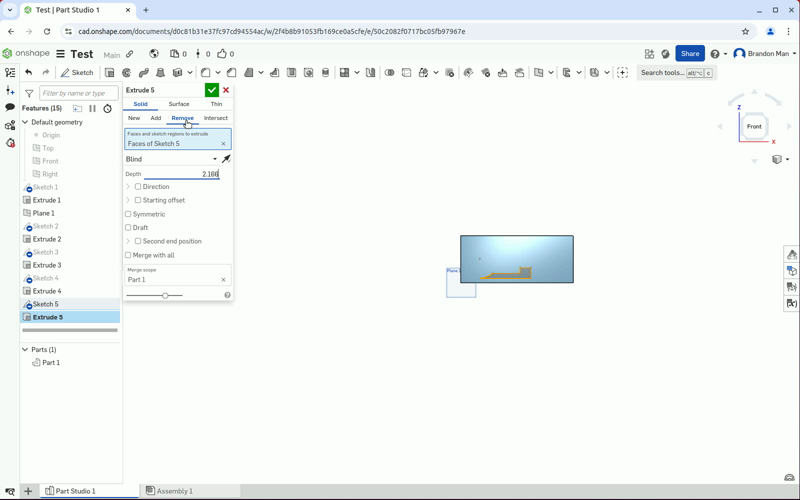
key(tab, 6)
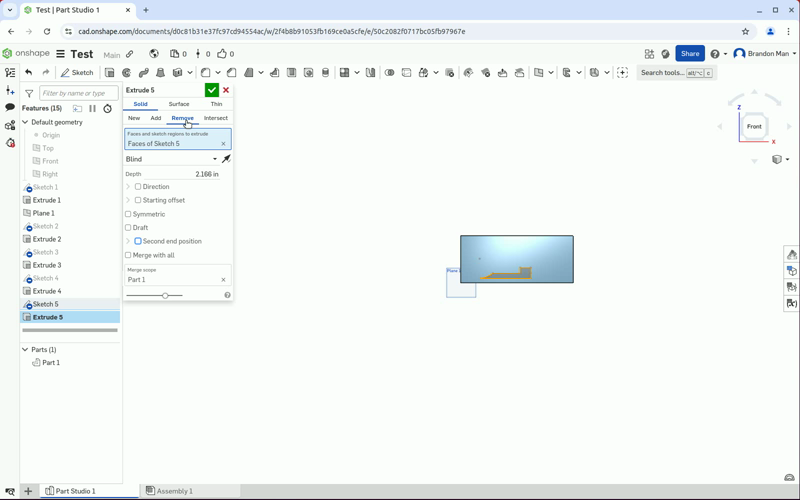
key(space)
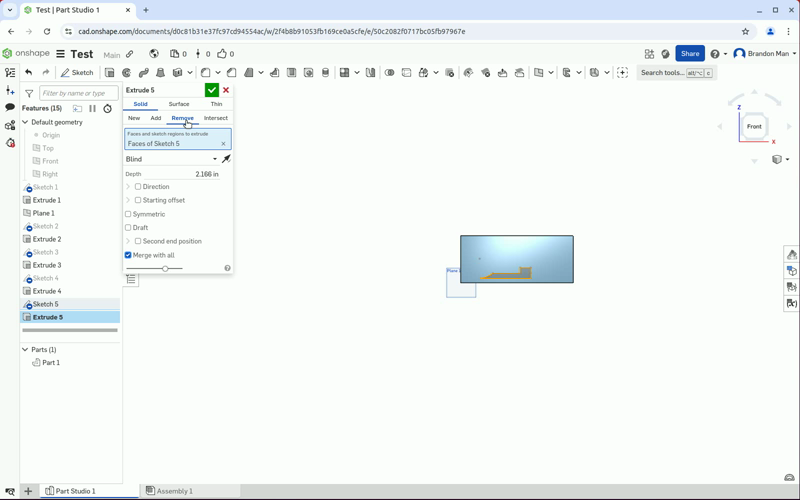
key(enter)
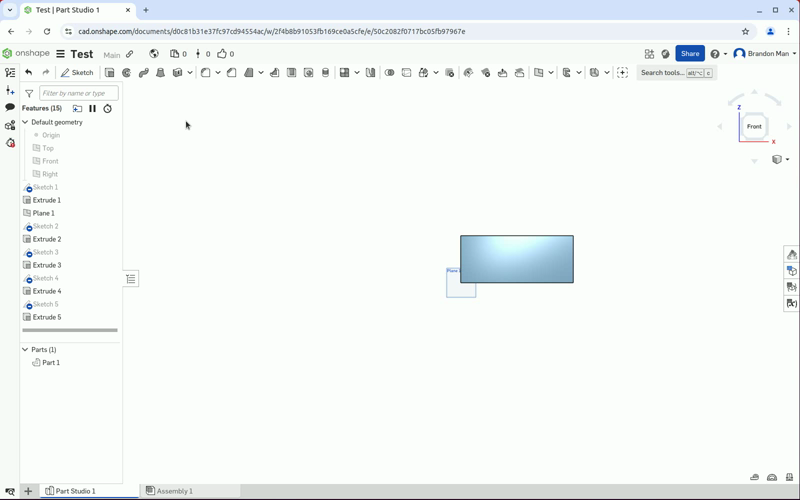
key(shift+h)
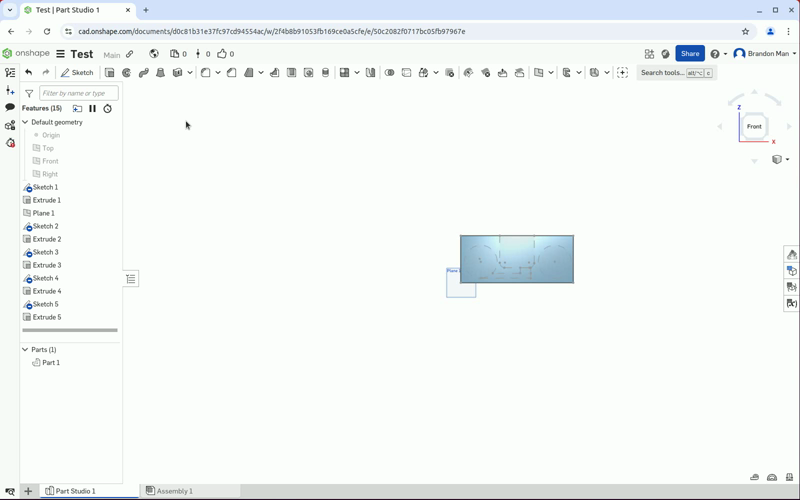
key(shift+h)
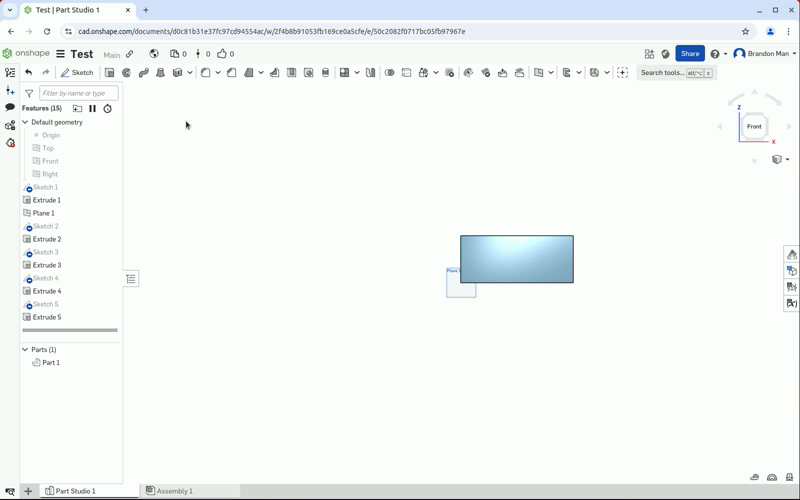
mouse_move(73, 189)
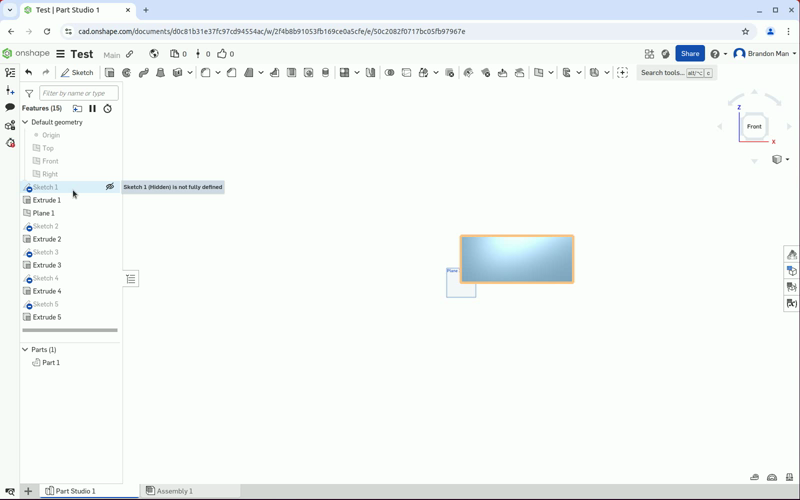
click(73, 189)
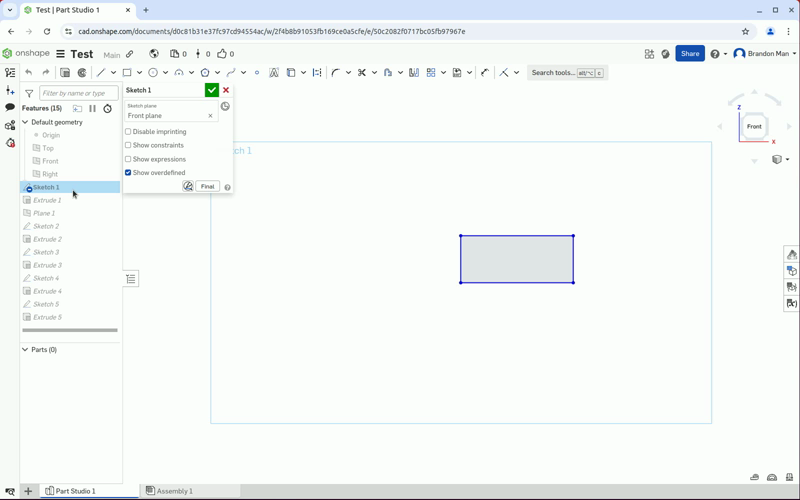
mouse_move(229, 92)
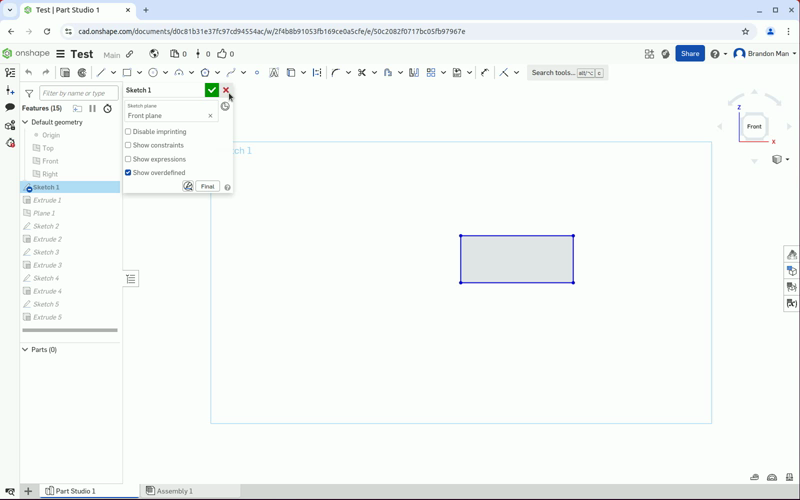
click(229, 92)
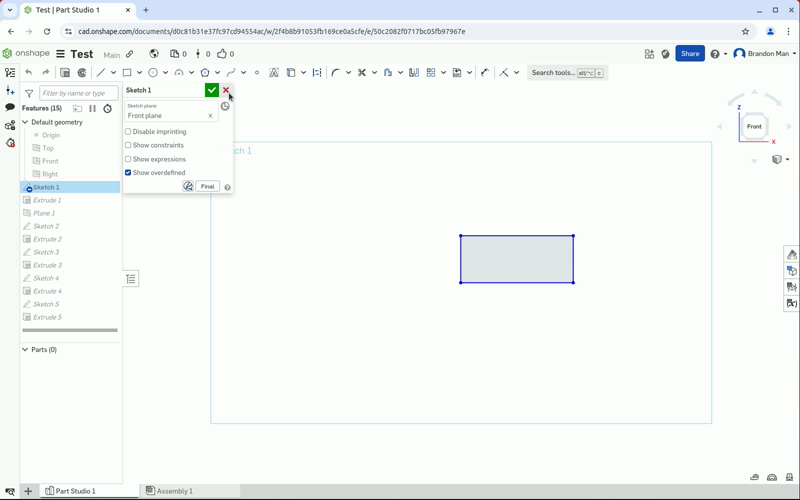
key(shift+s)
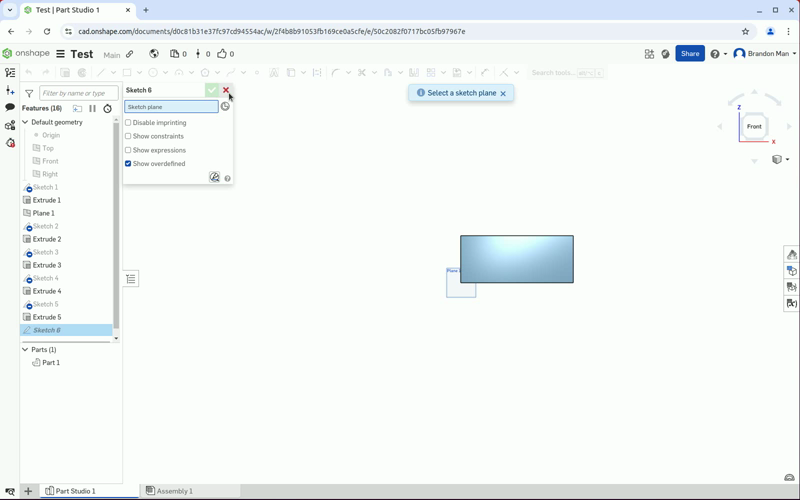
mouse_move(69, 215)
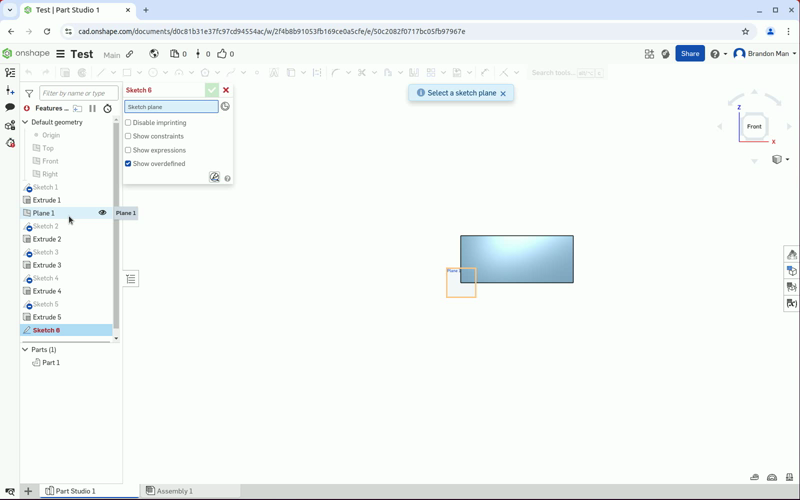
click(69, 215)
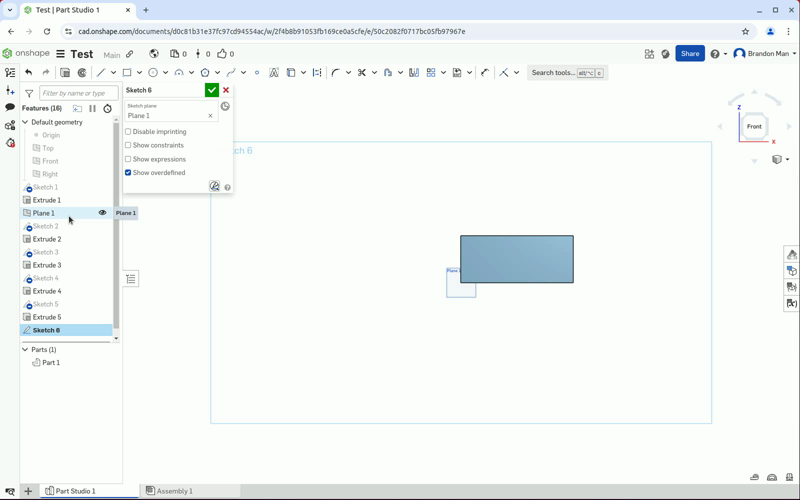
mouse_move(73, 352)
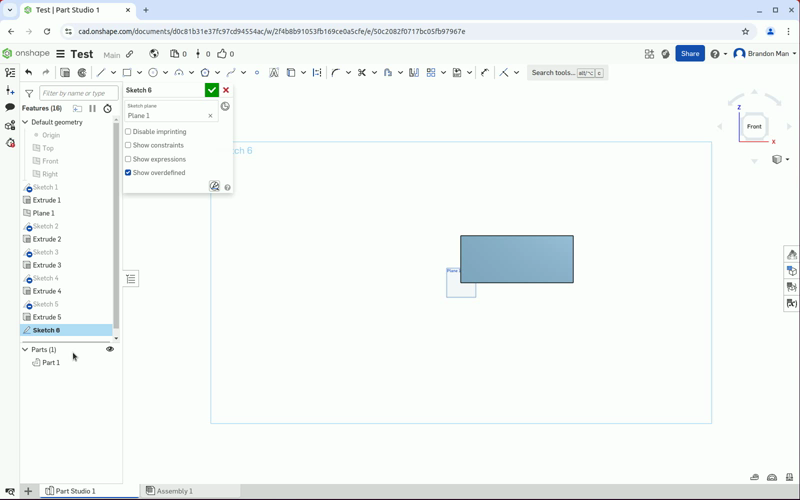
key(y)
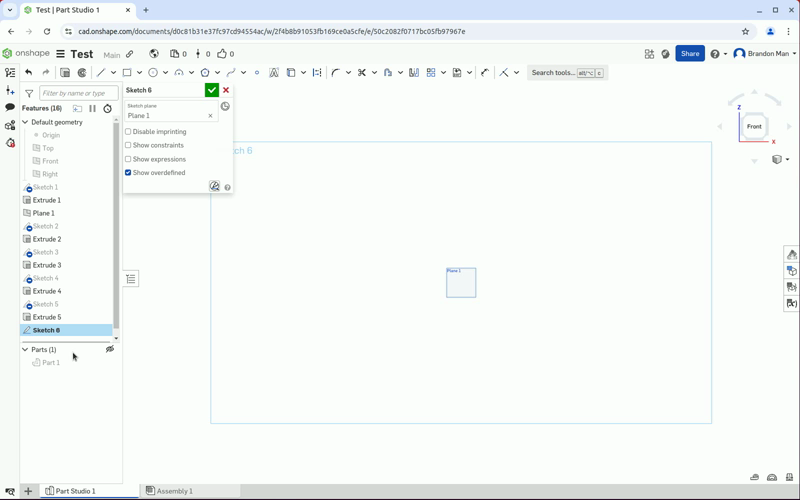
key(l)
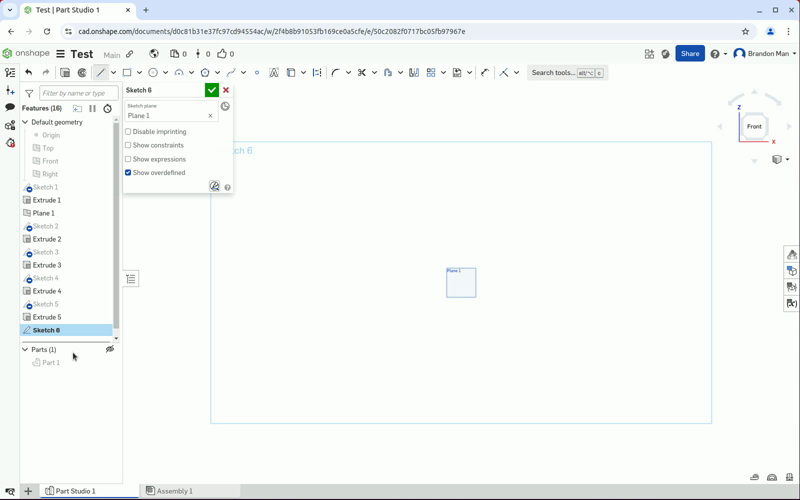
key_down(shift)
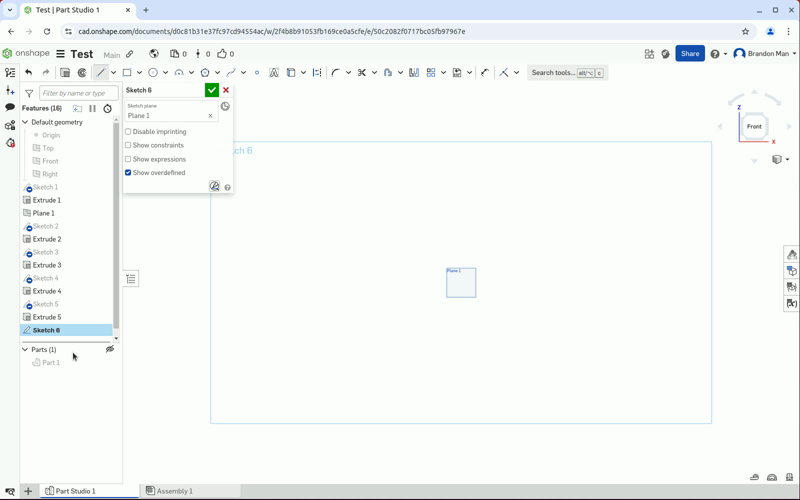
mouse_move(528, 278)
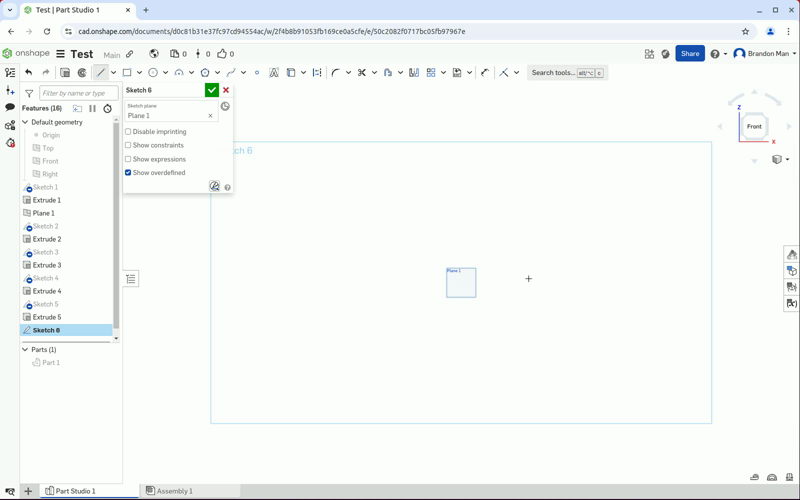
click(528, 278)
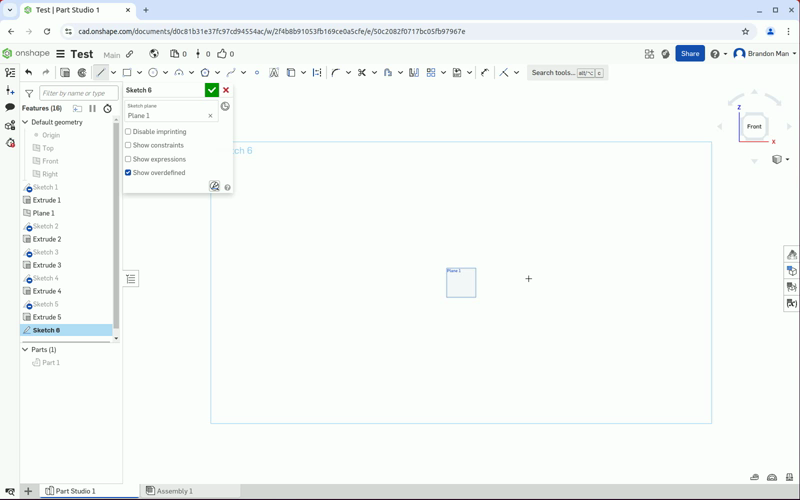
key_up(shift)
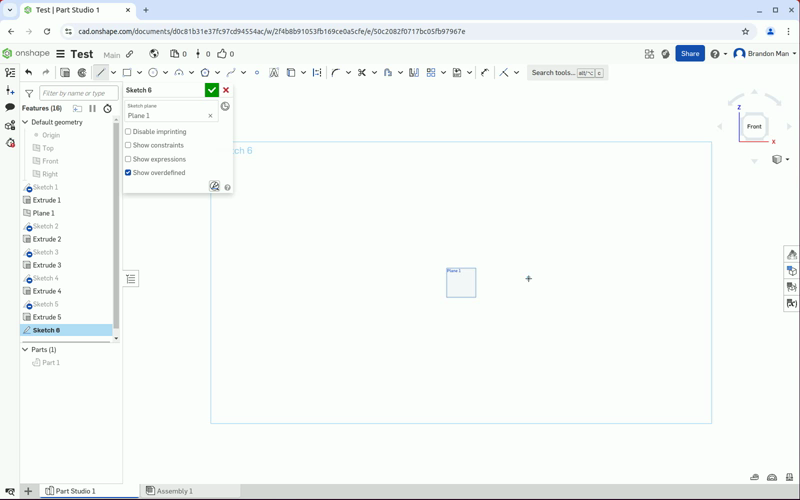
key_down(shift)
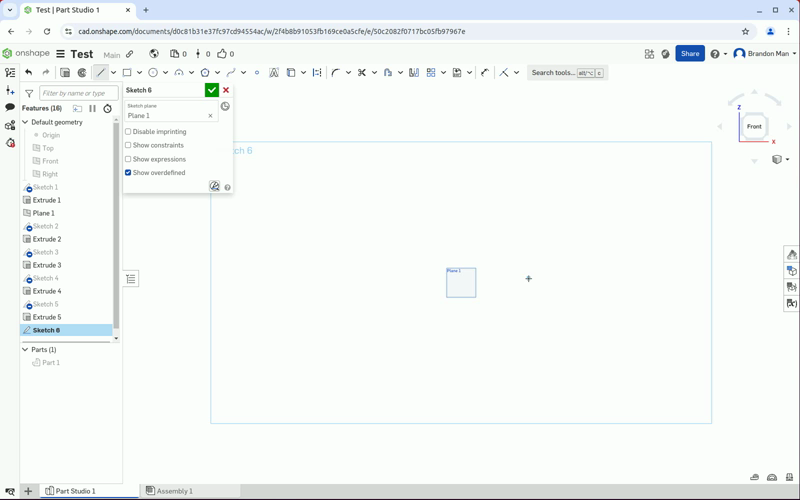
mouse_move(558, 278)
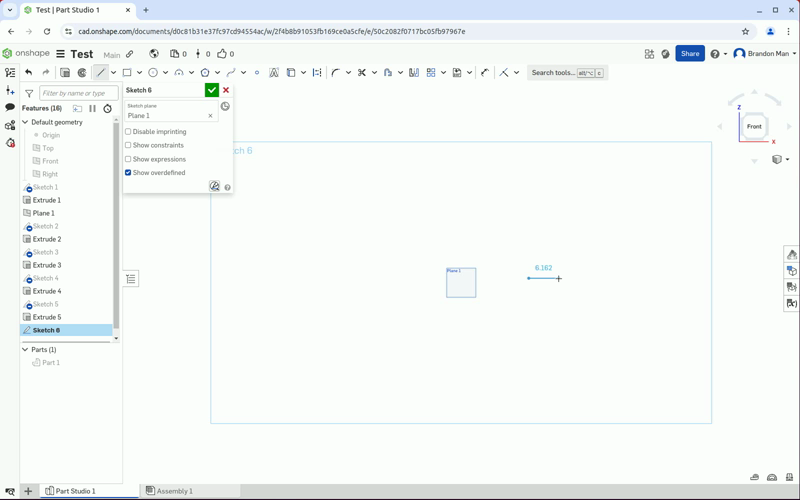
mouse_move(554, 278)
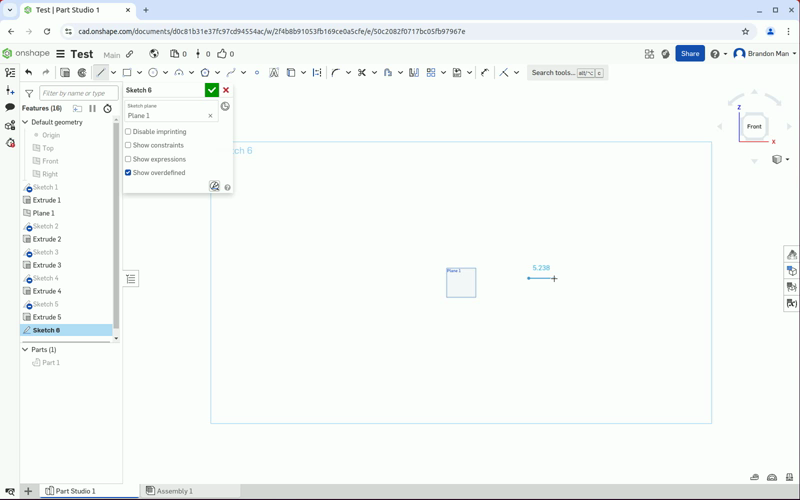
click(554, 278)
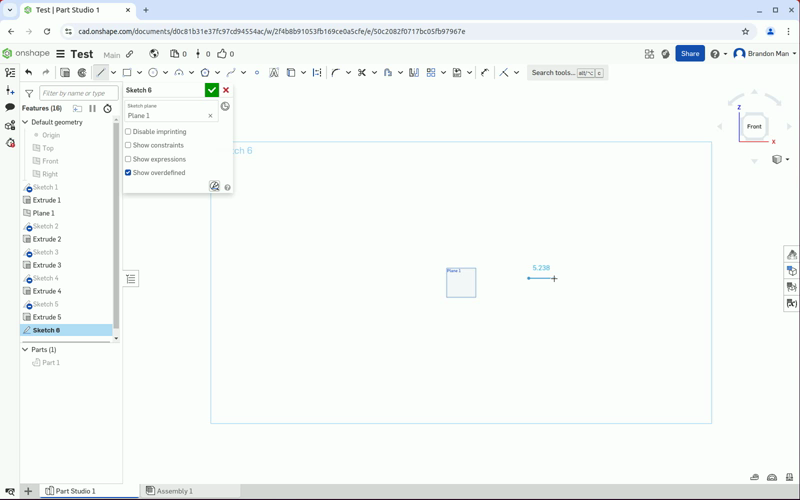
key_up(shift)
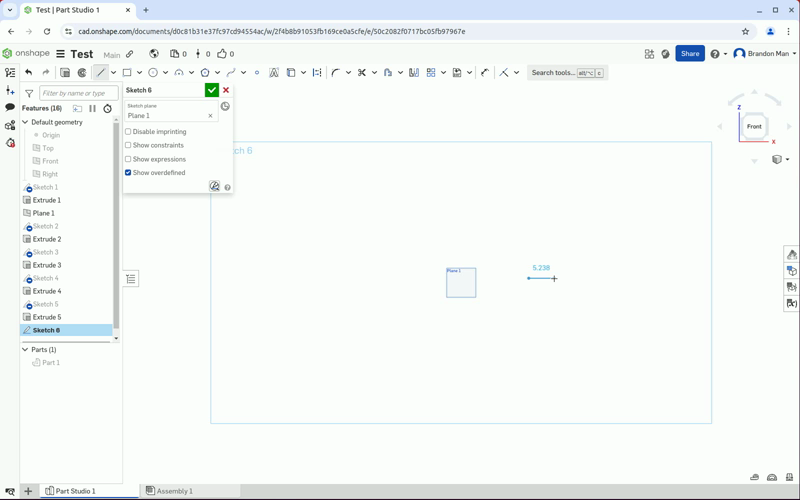
key(esc)
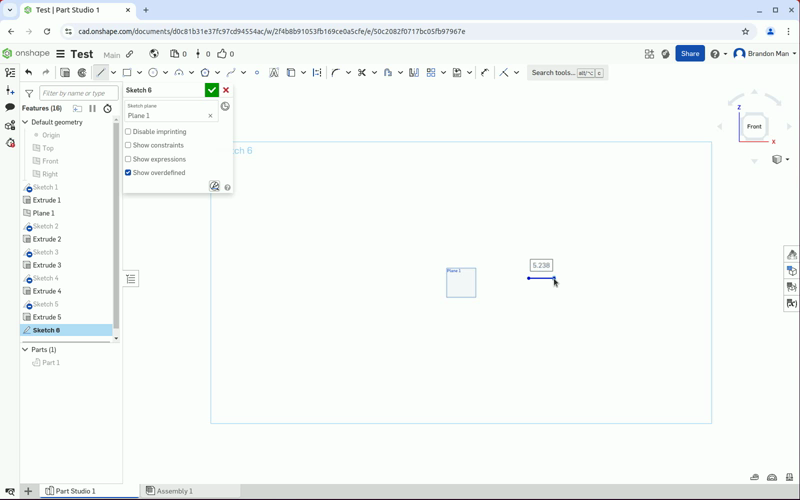
key(a)
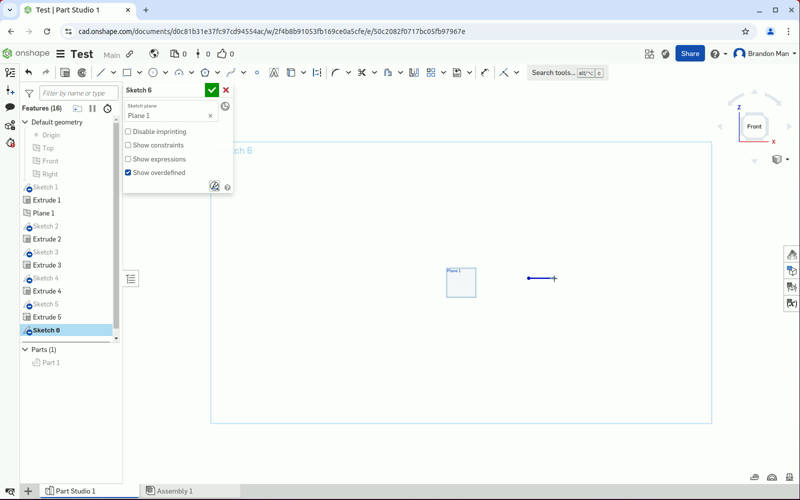
mouse_move(554, 278)
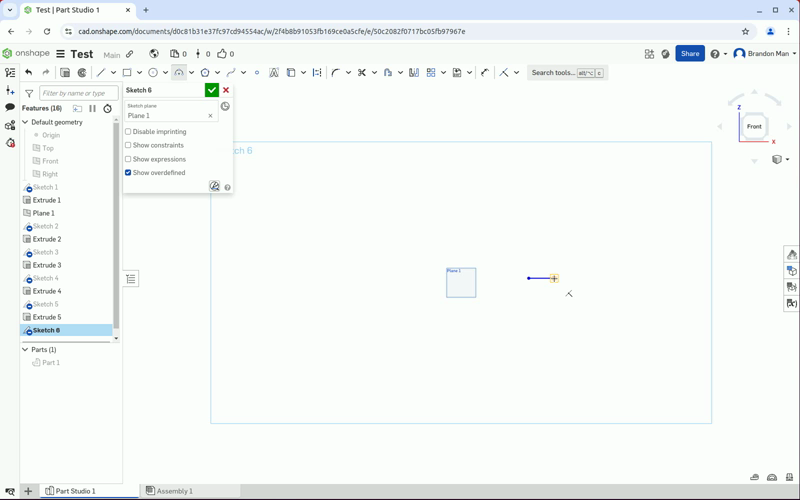
click(554, 278)
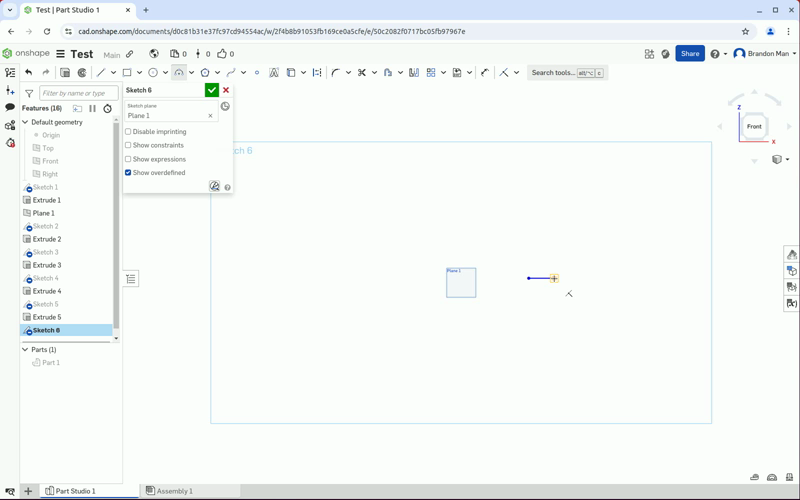
key_down(shift)
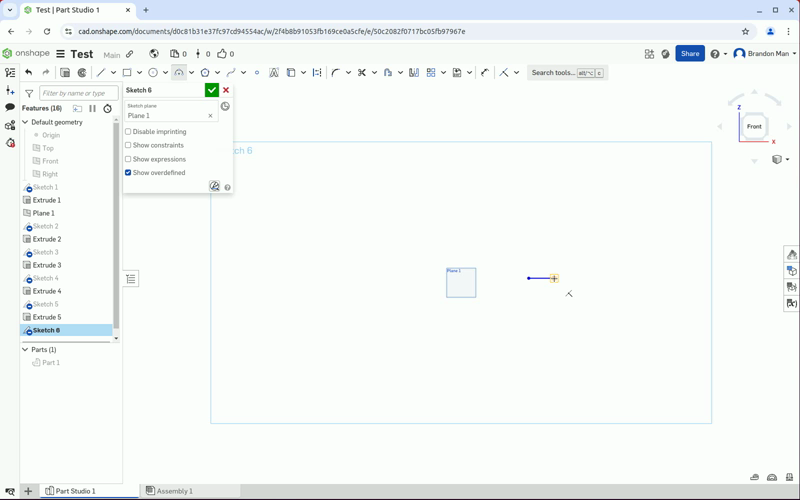
mouse_move(541, 273)
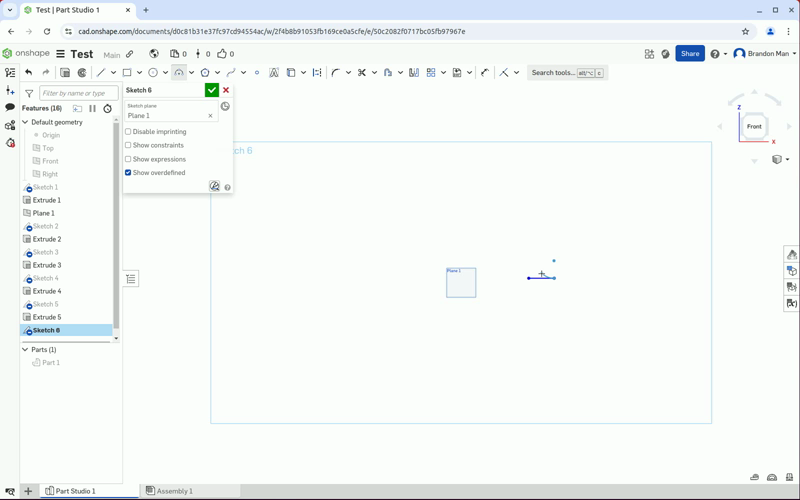
click(541, 273)
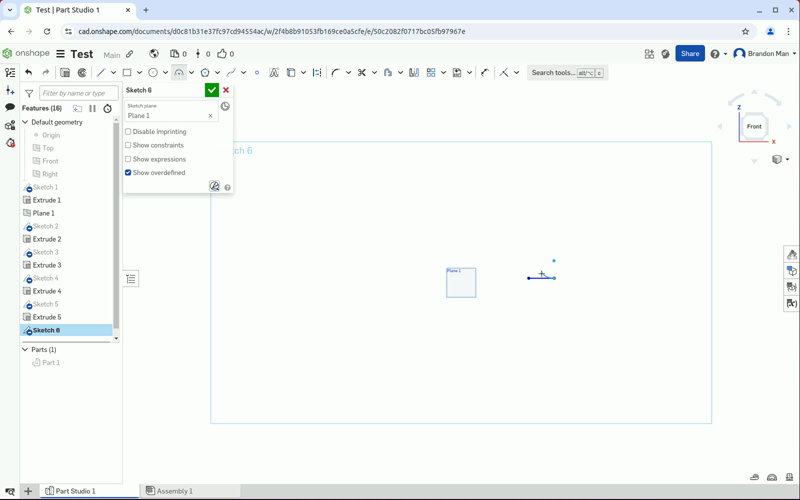
mouse_move(547, 276)
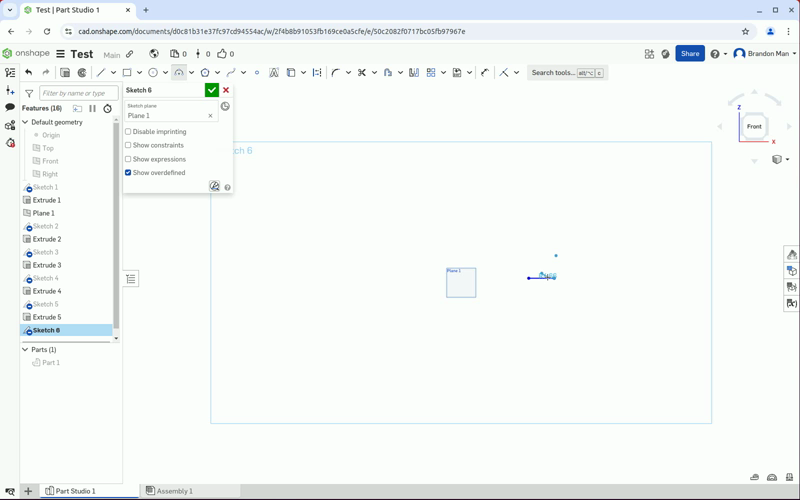
click(547, 276)
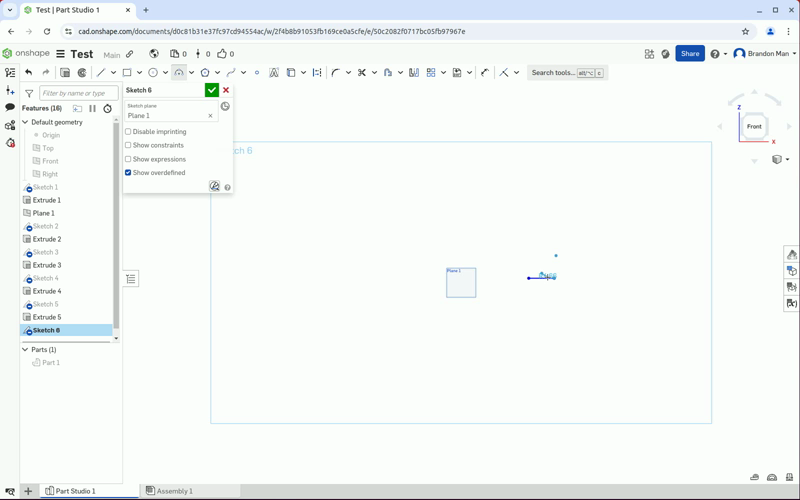
key_up(shift)
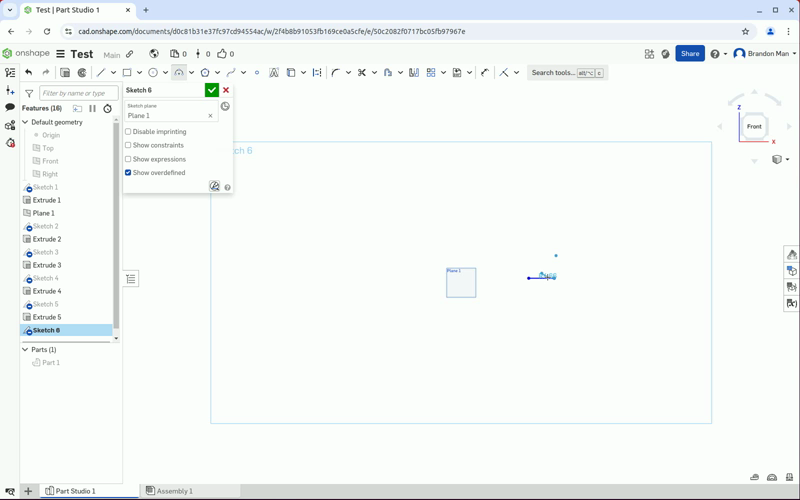
key(esc)
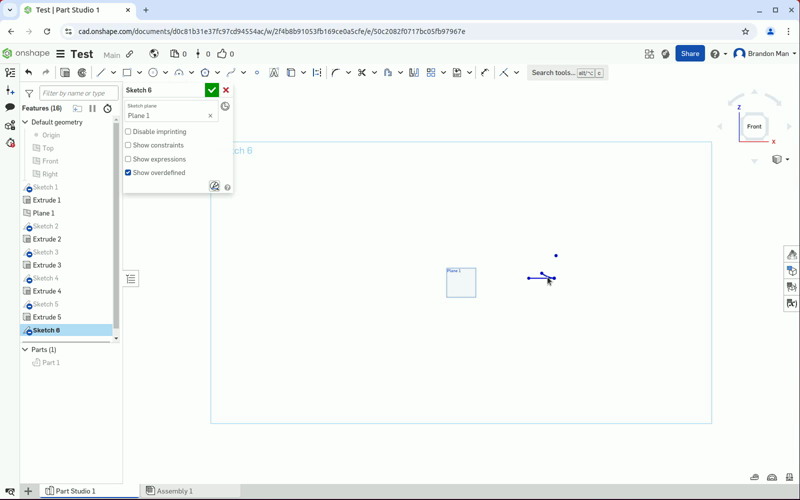
key(l)
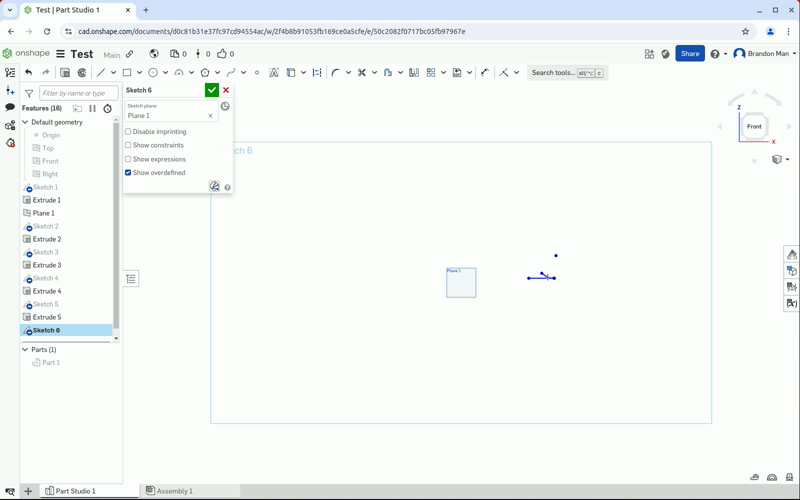
mouse_move(541, 273)
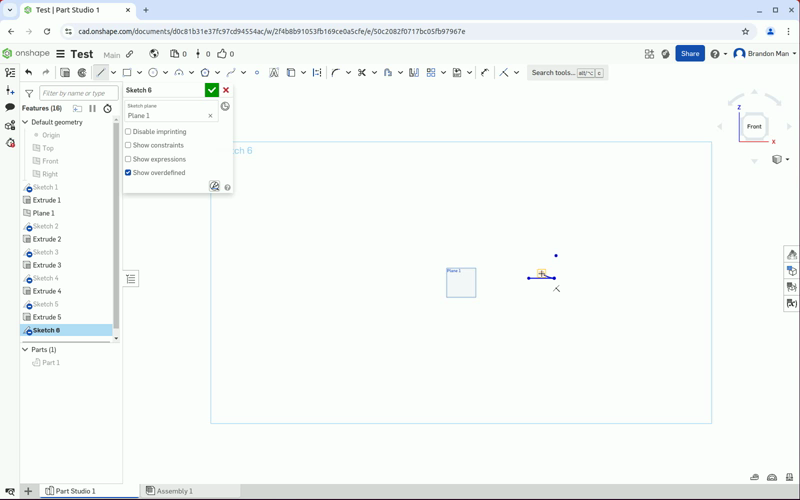
click(541, 273)
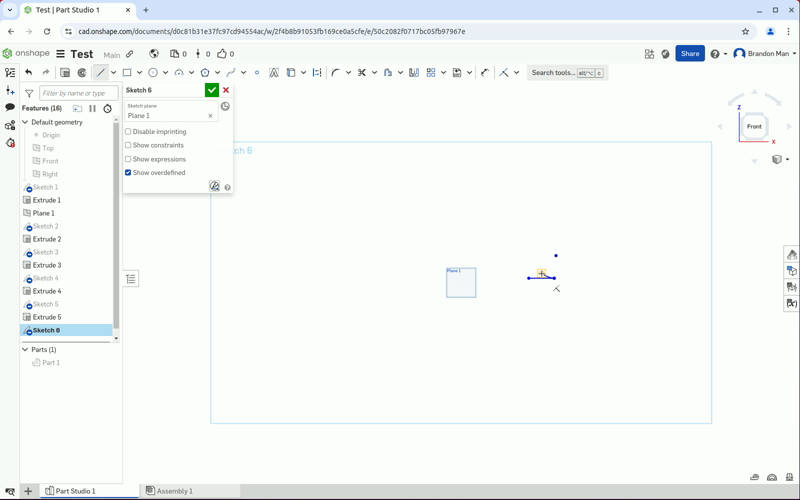
key_down(shift)
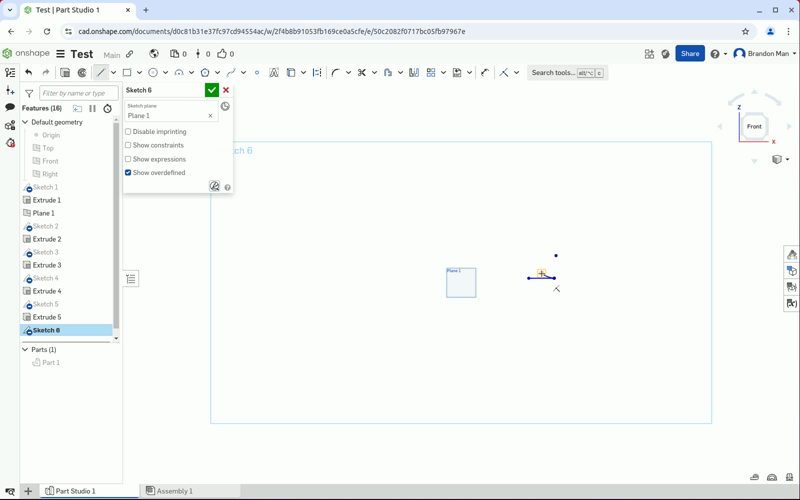
mouse_move(571, 273)
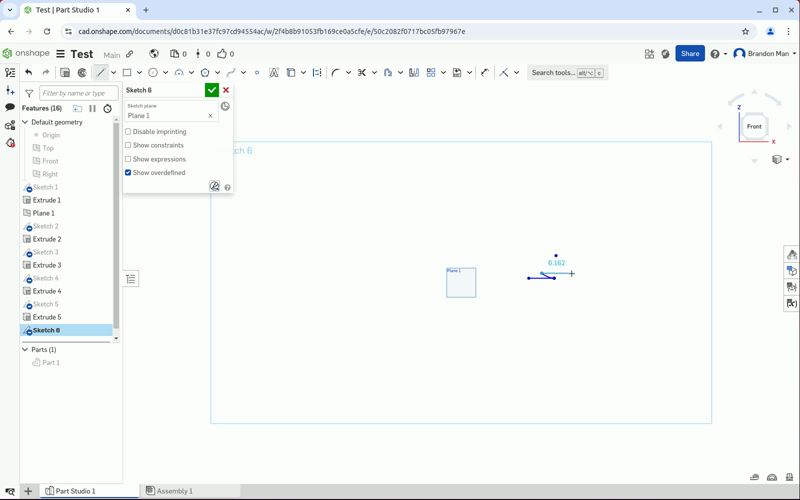
mouse_move(528, 273)
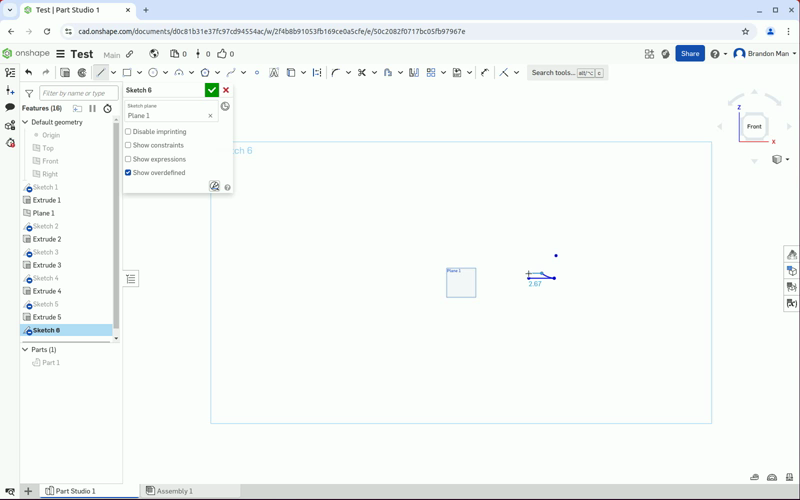
click(528, 273)
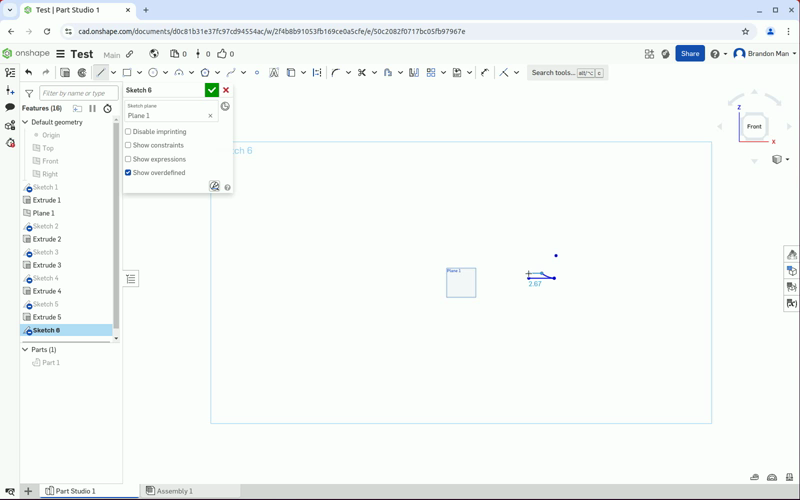
key_up(shift)
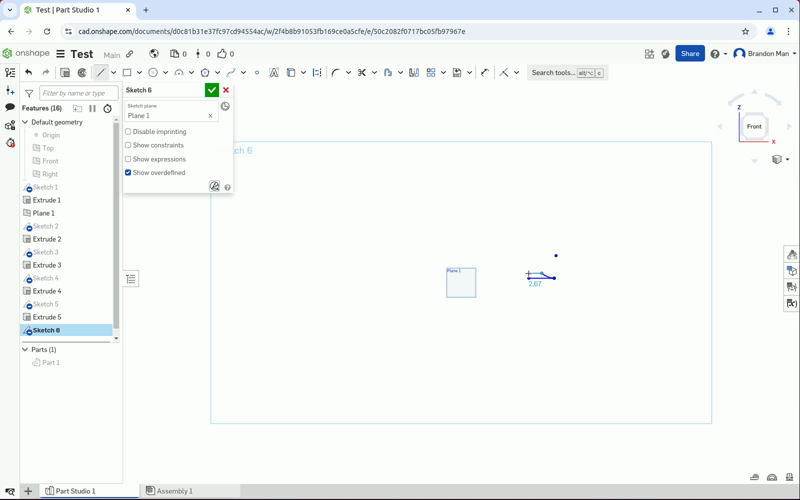
mouse_move(558, 273)
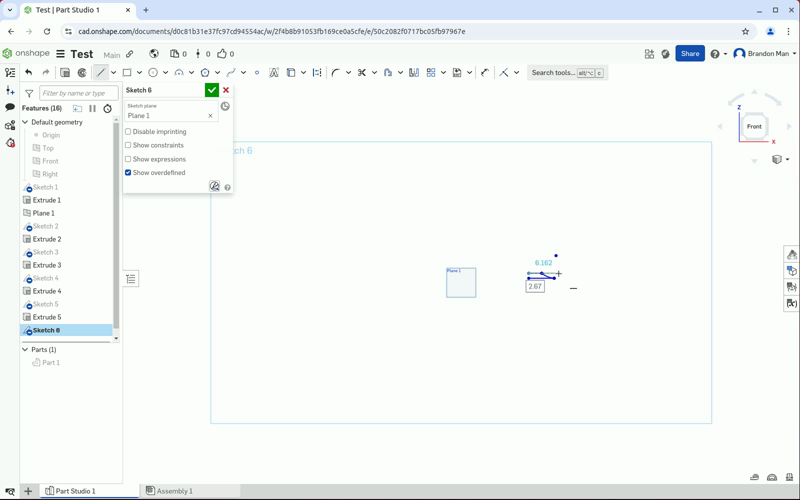
key_down(shift)
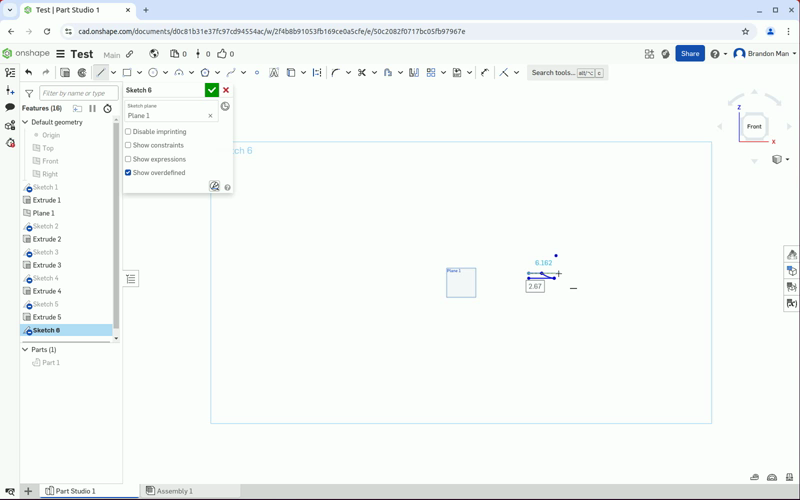
mouse_move(528, 278)
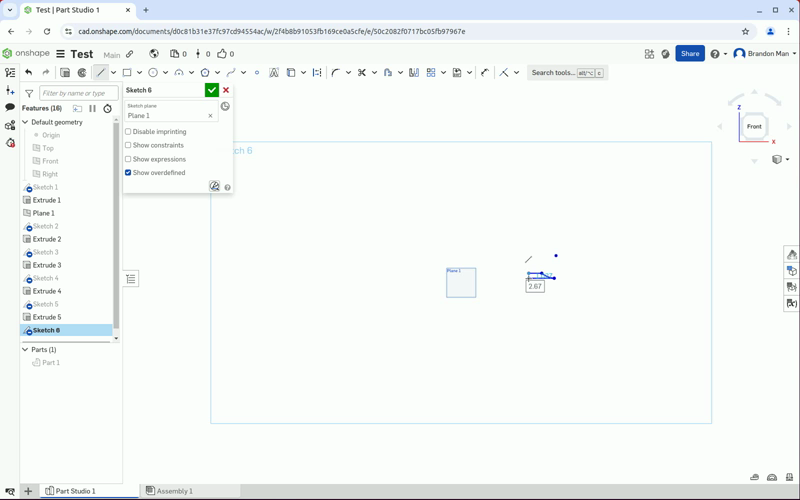
scroll(6)
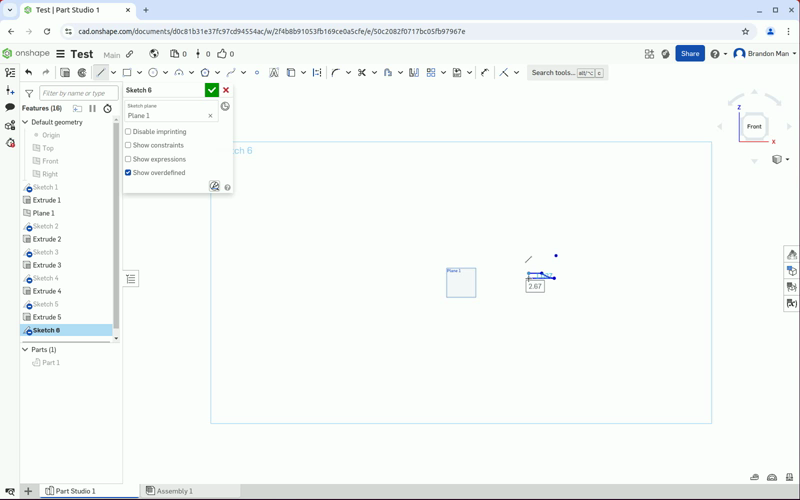
scroll(6)
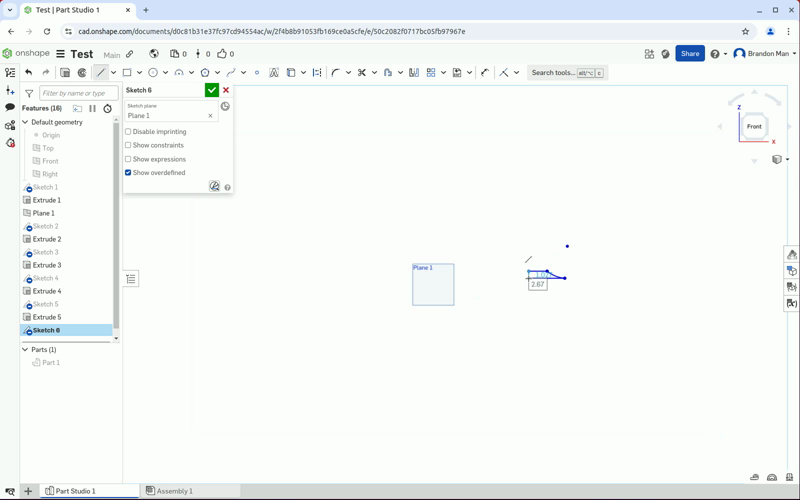
scroll(6)
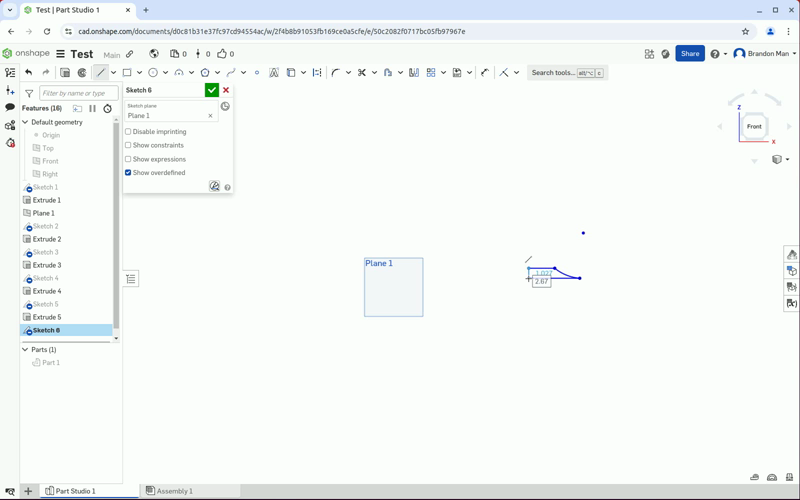
scroll(6)
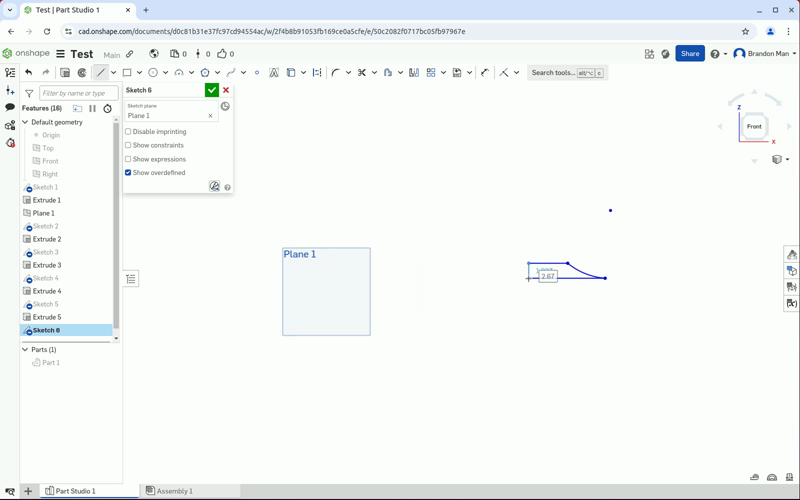
scroll(6)
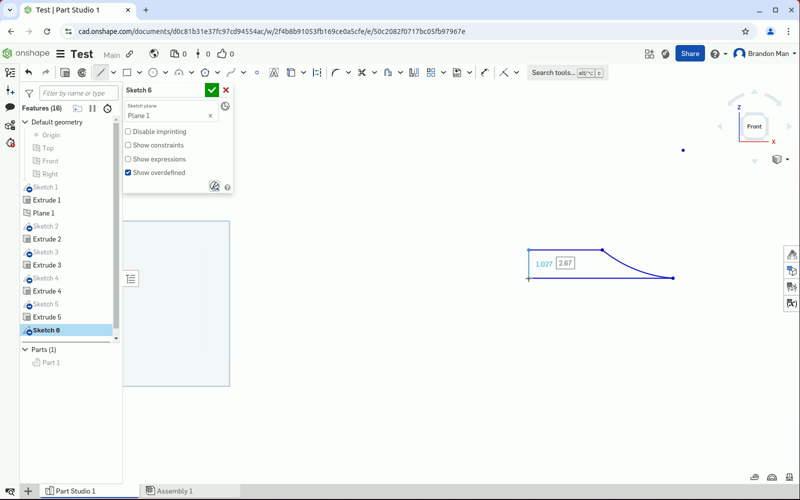
scroll(6)
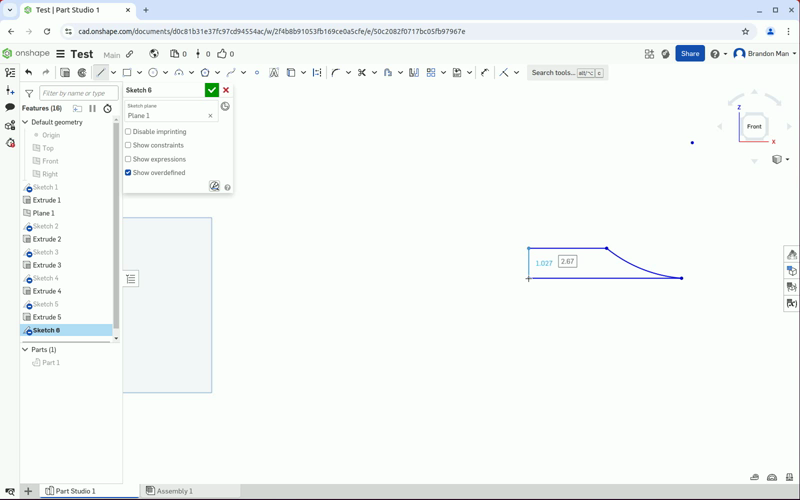
scroll(6)
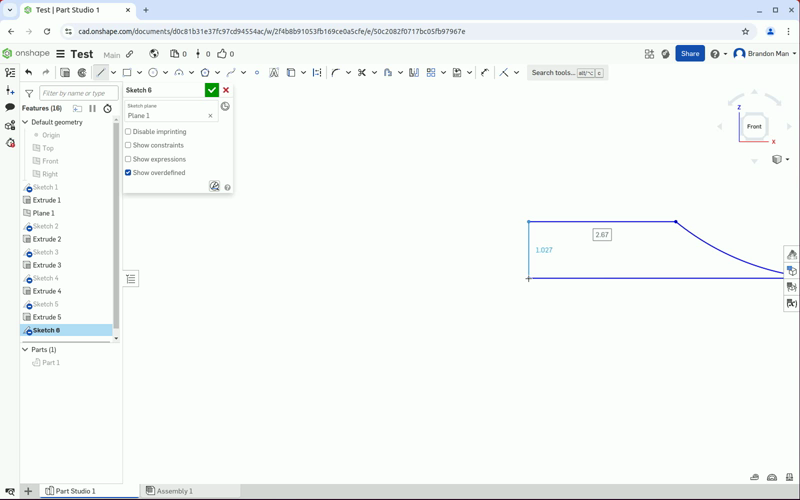
key_up(shift)
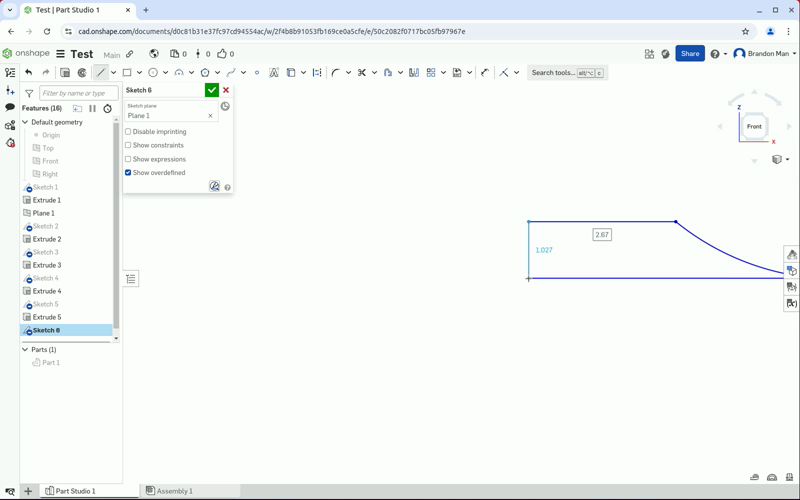
click(528, 278)
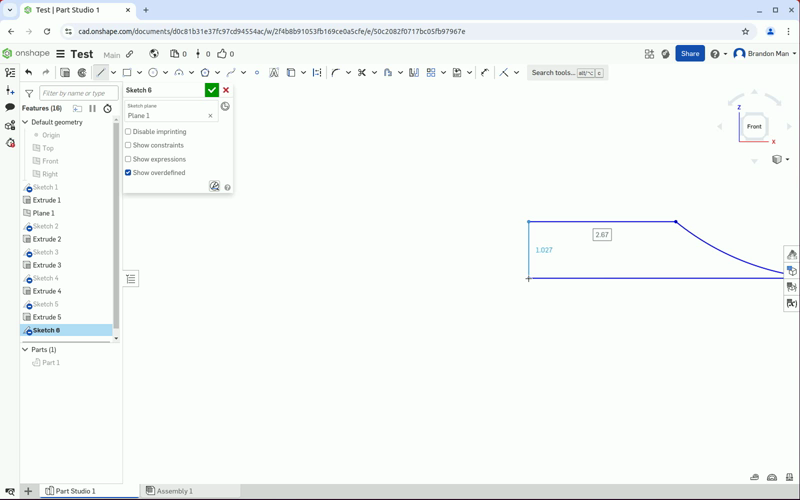
scroll(-6)
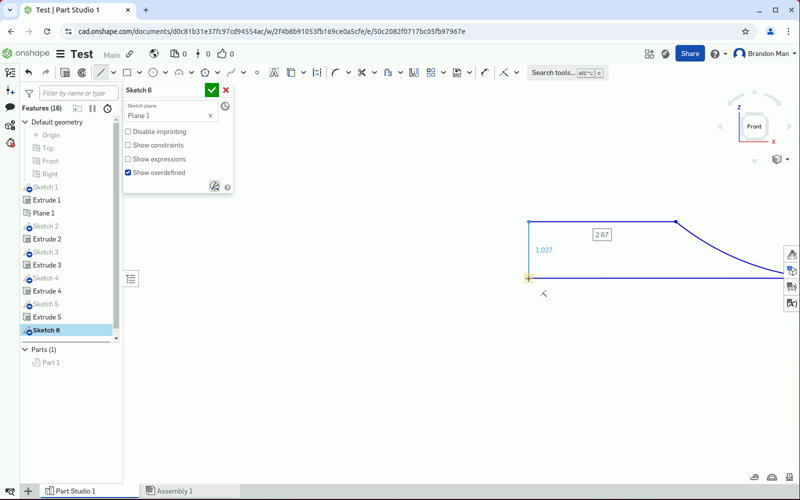
scroll(-6)
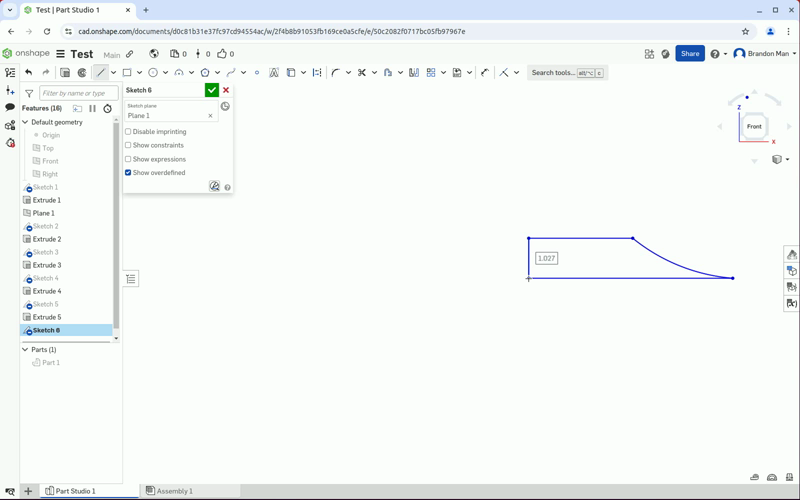
scroll(-6)
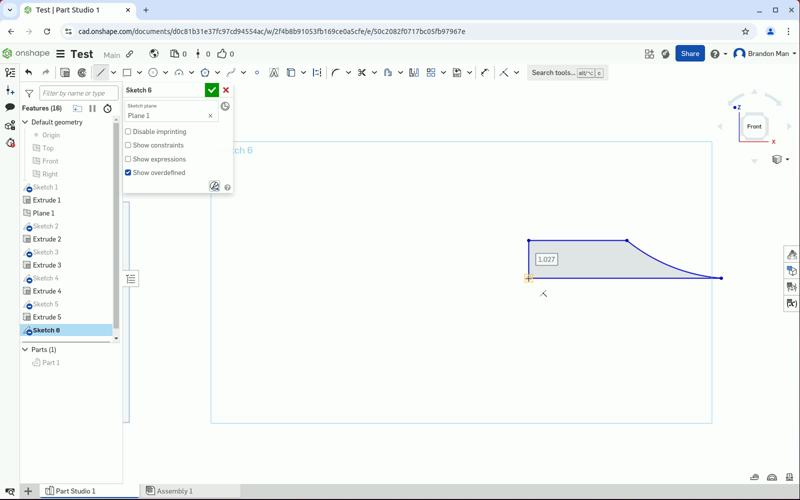
scroll(-6)
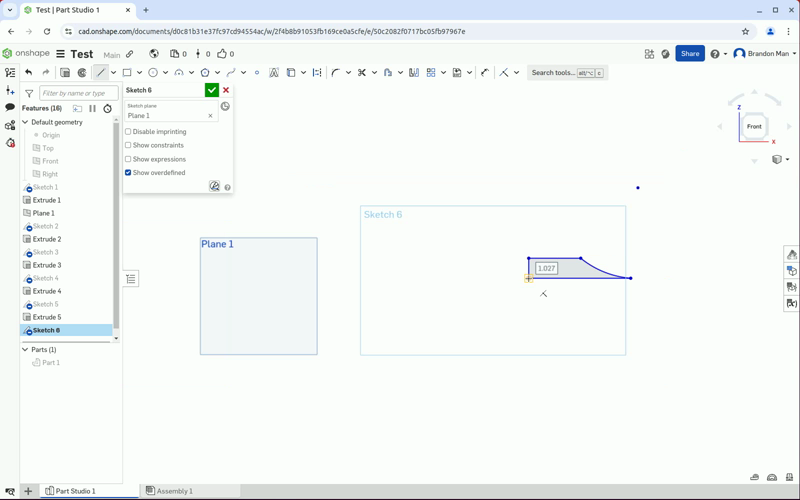
scroll(-6)
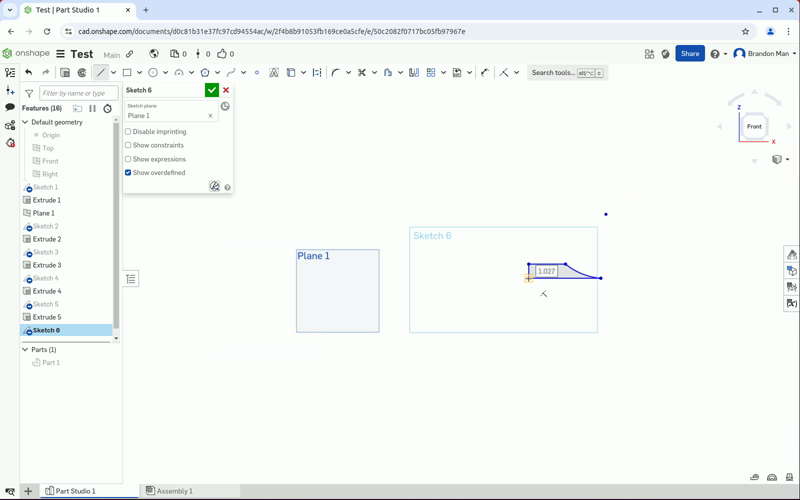
scroll(-6)
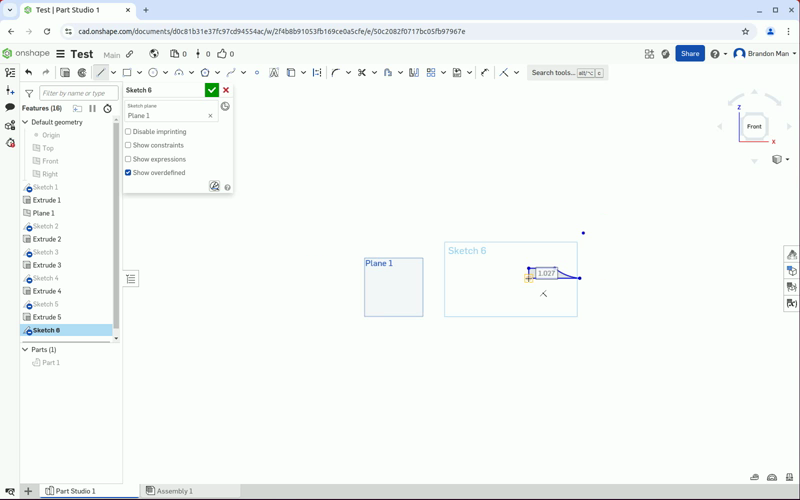
scroll(-6)
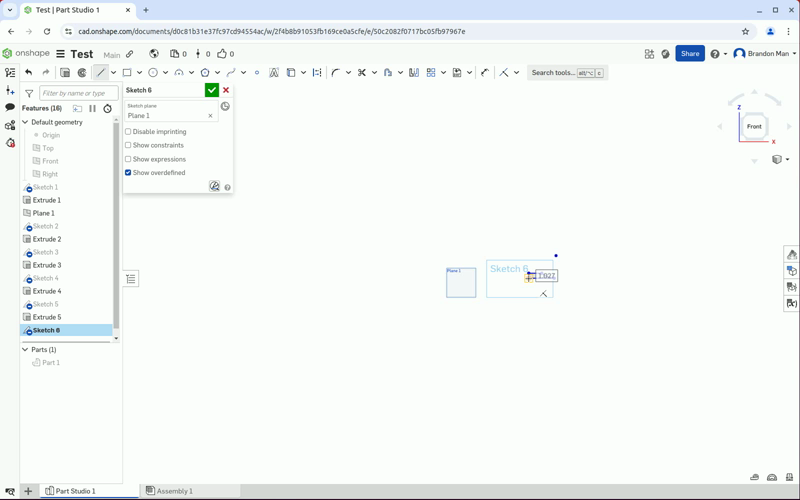
key(esc)
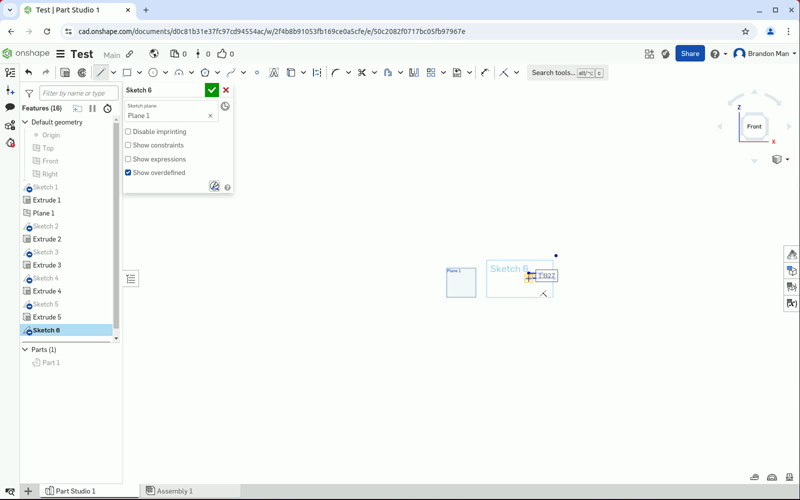
mouse_move(541, 274)
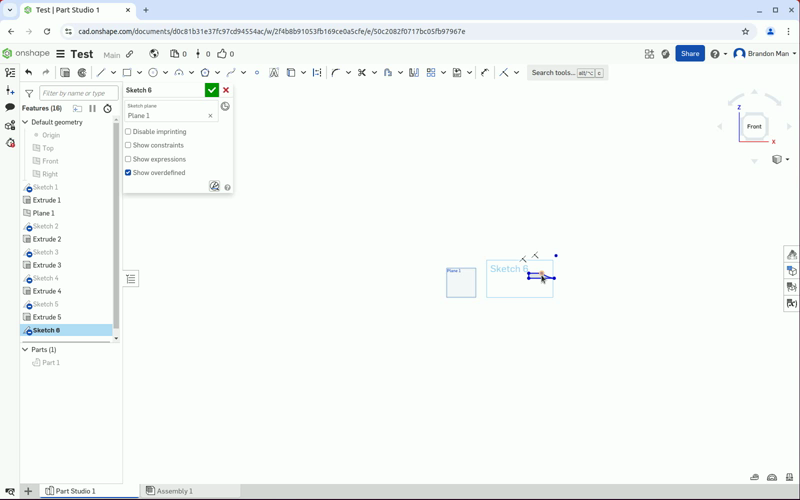
scroll(6)
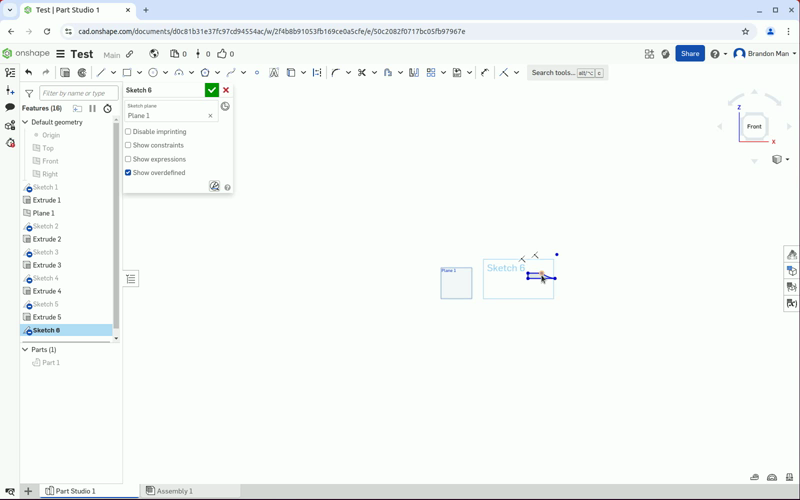
scroll(6)
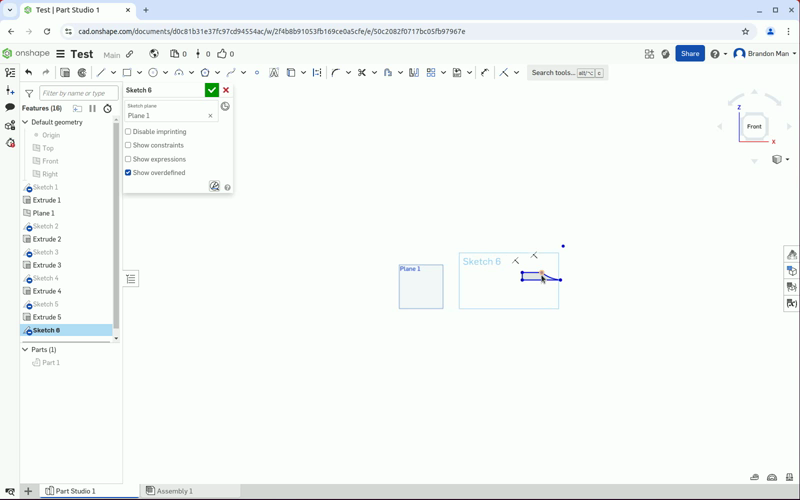
scroll(6)
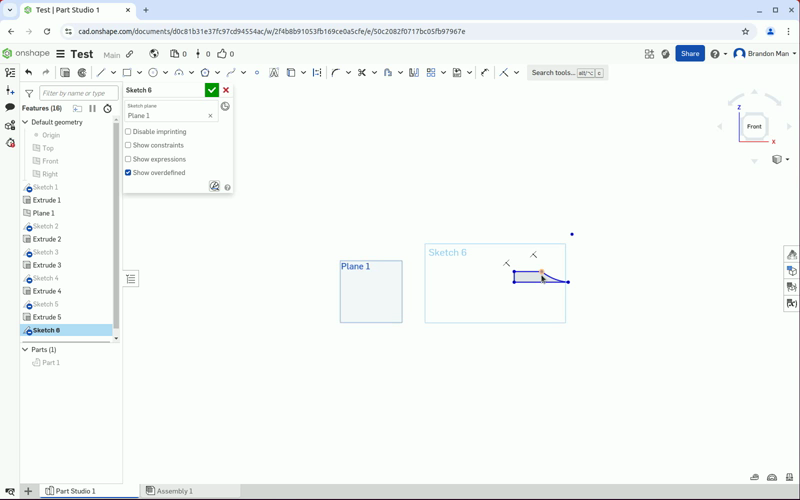
scroll(6)
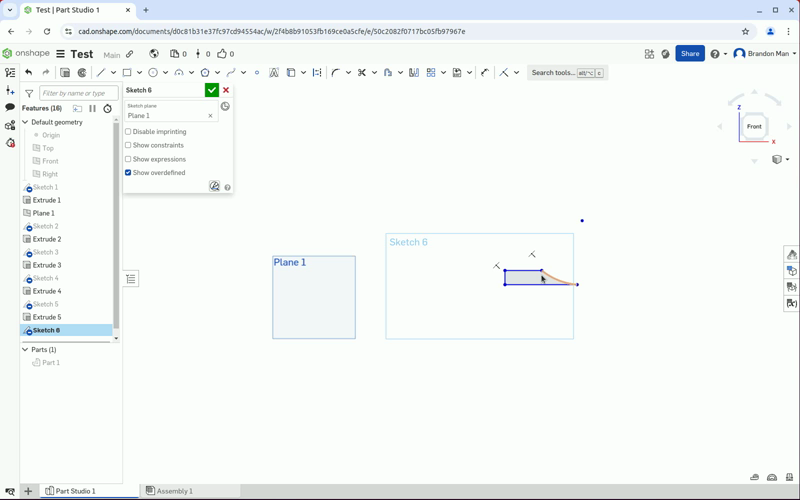
scroll(6)
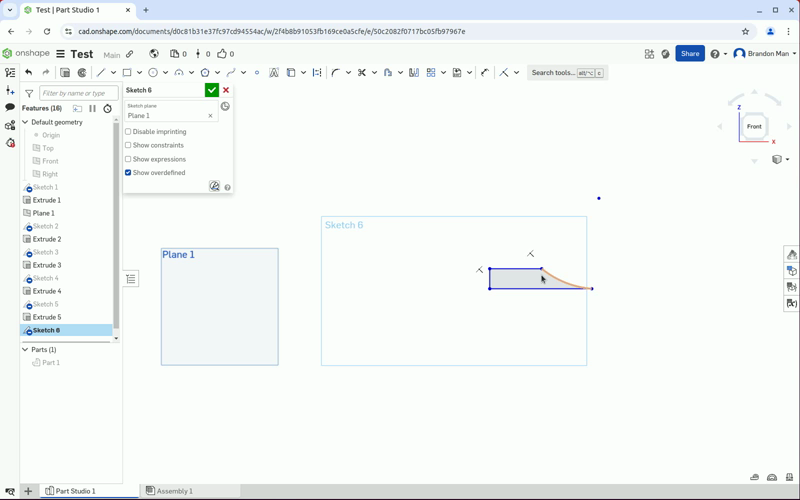
scroll(6)
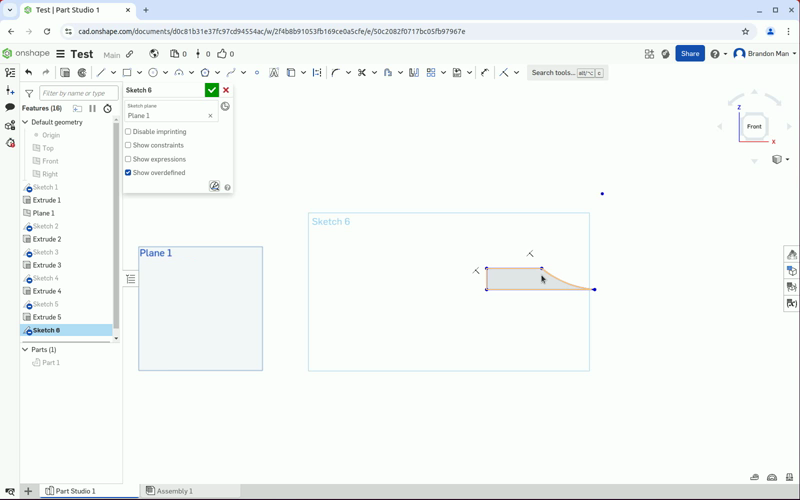
scroll(6)
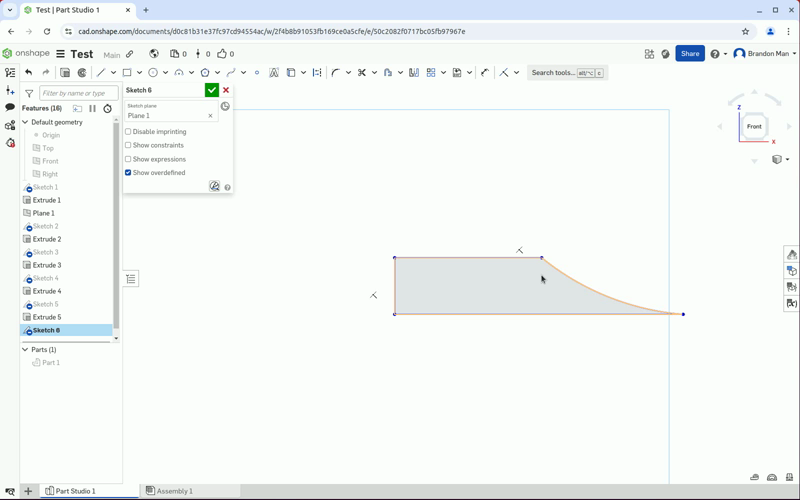
click(541, 274)
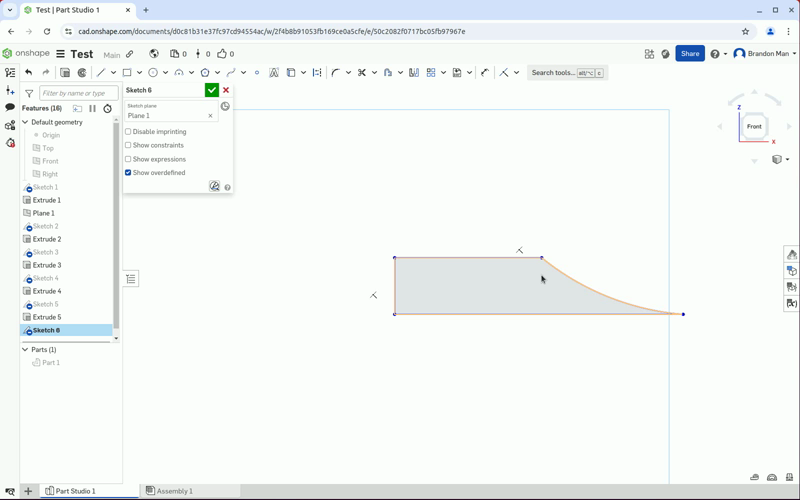
scroll(-6)
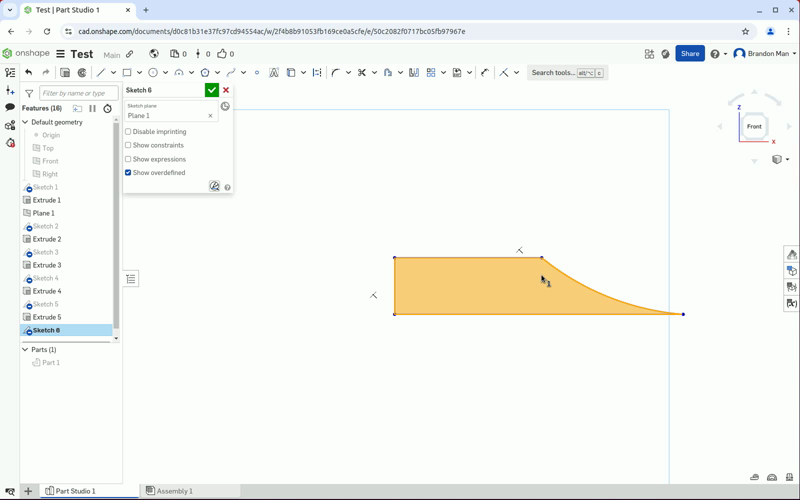
scroll(-6)
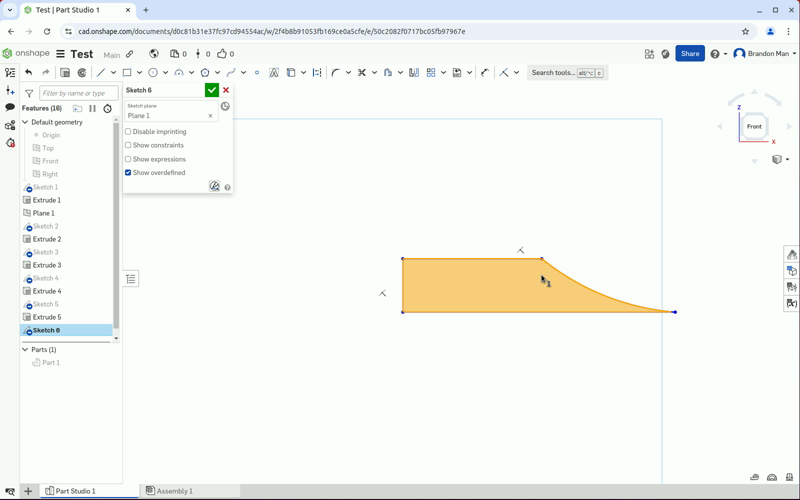
scroll(-6)
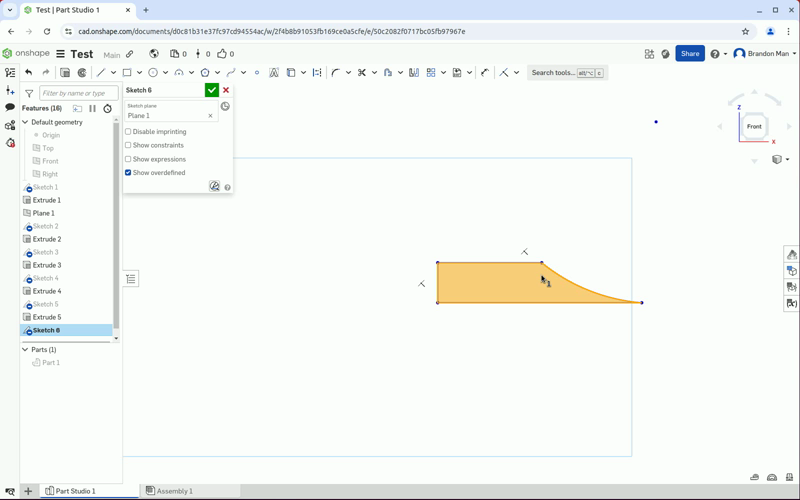
scroll(-6)
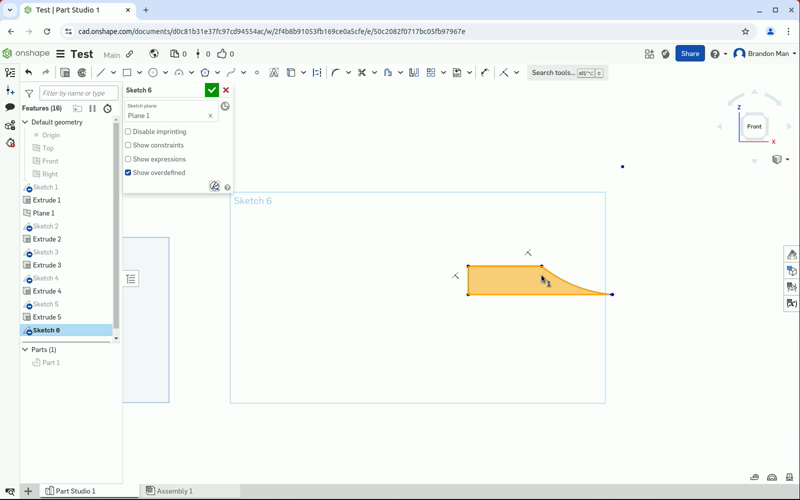
scroll(-6)
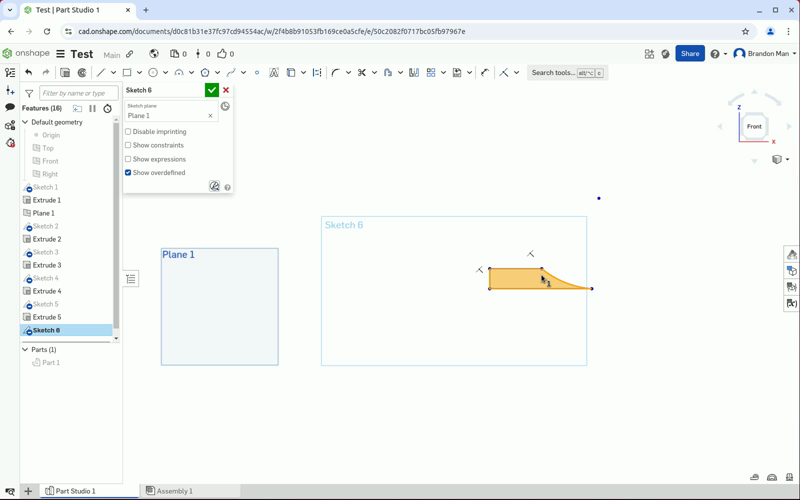
scroll(-6)
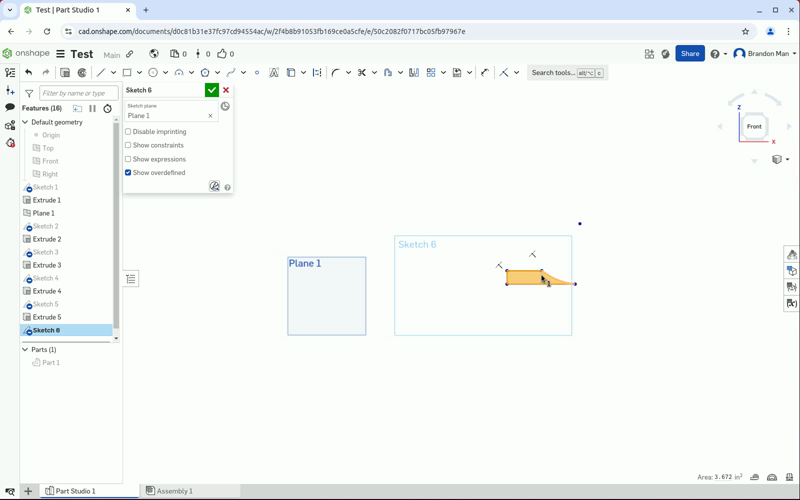
scroll(-6)
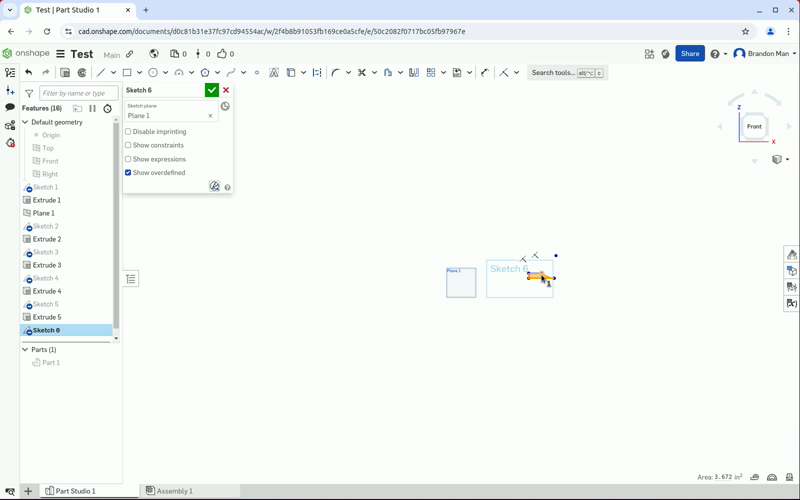
mouse_move(73, 352)
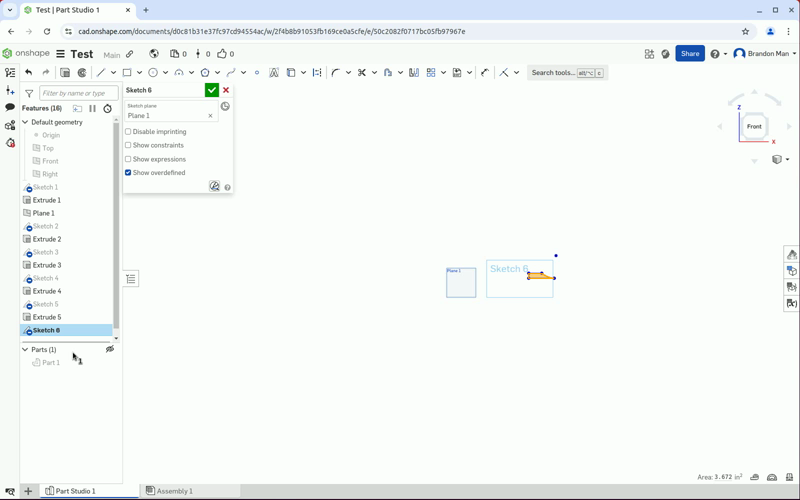
key(shift+y)
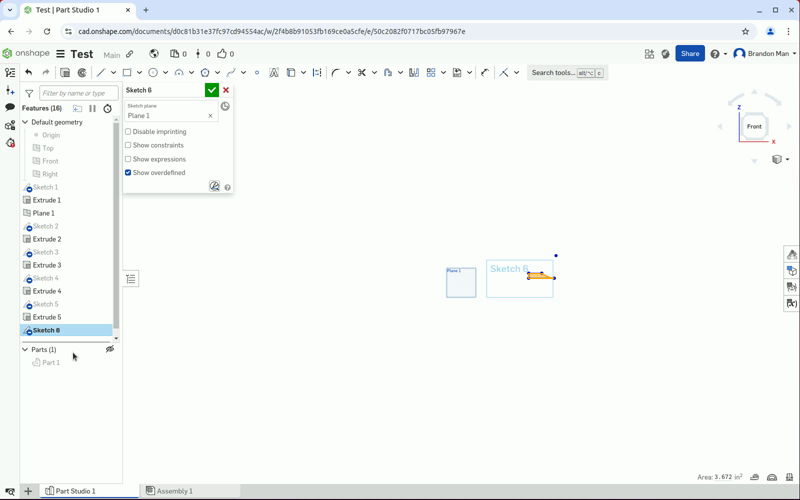
key(shift+e)
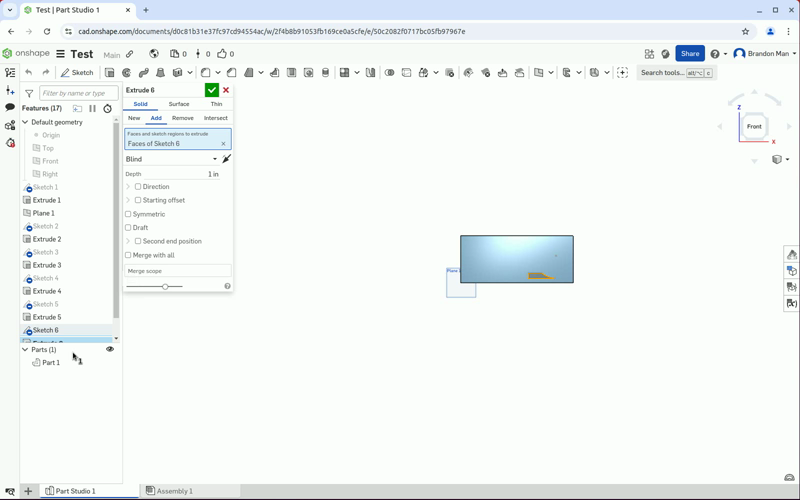
mouse_move(143, 106)
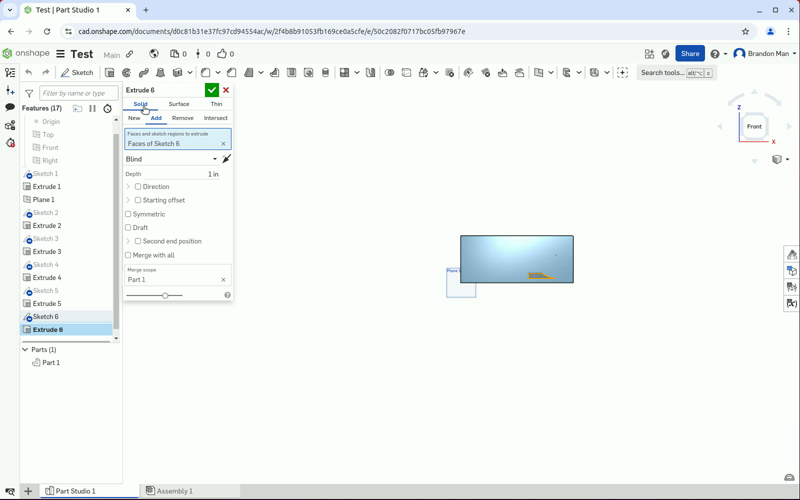
click(143, 106)
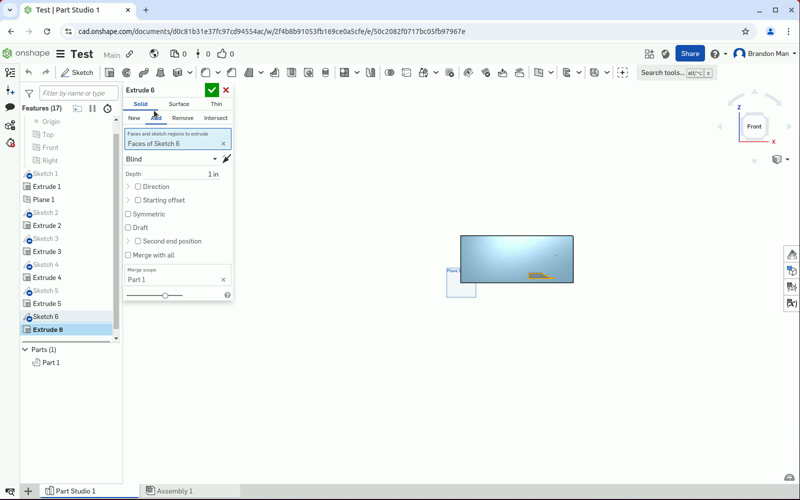
mouse_move(186, 120)
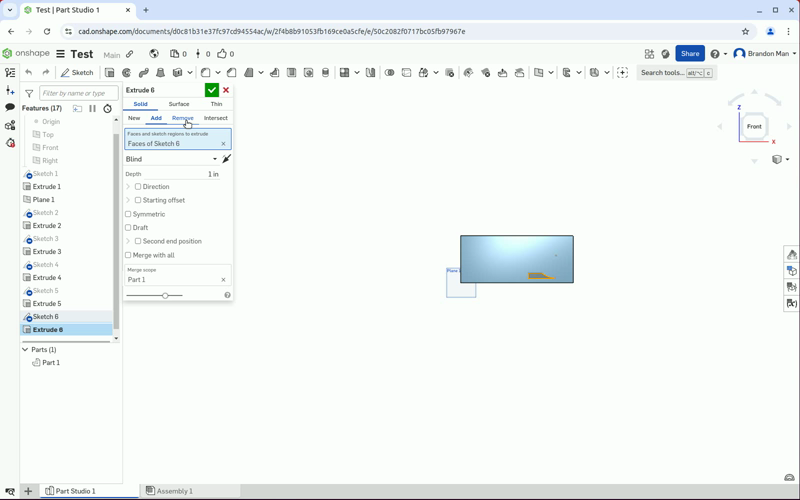
click(186, 120)
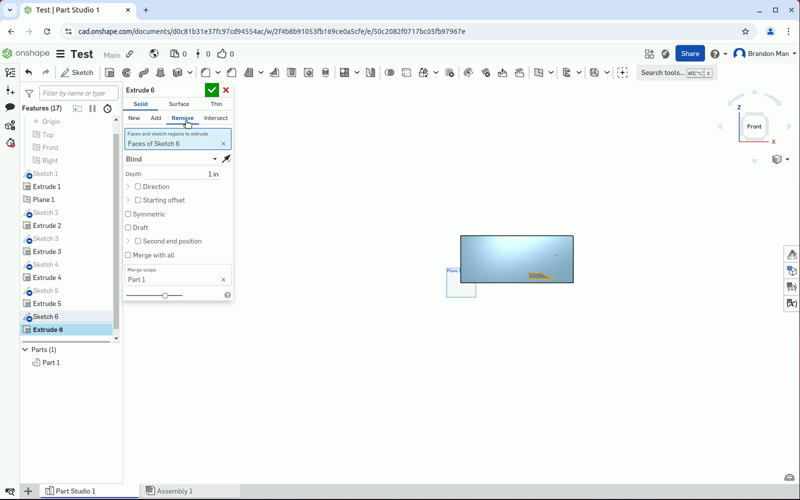
key(tab, 4)
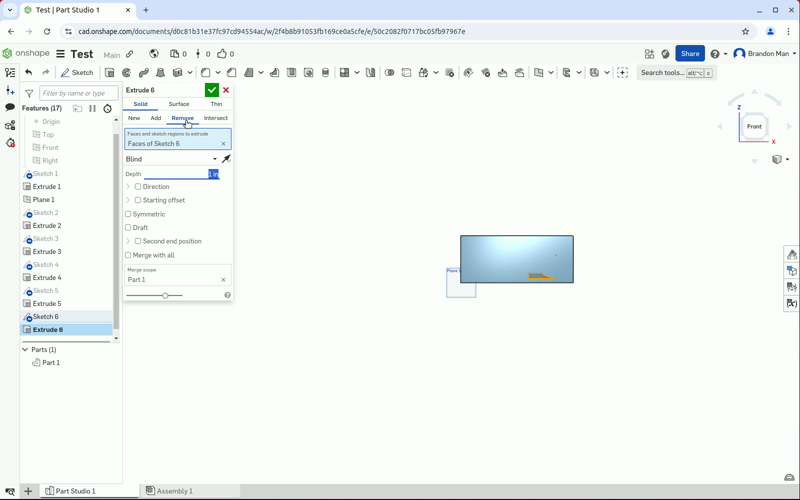
text(2.166)
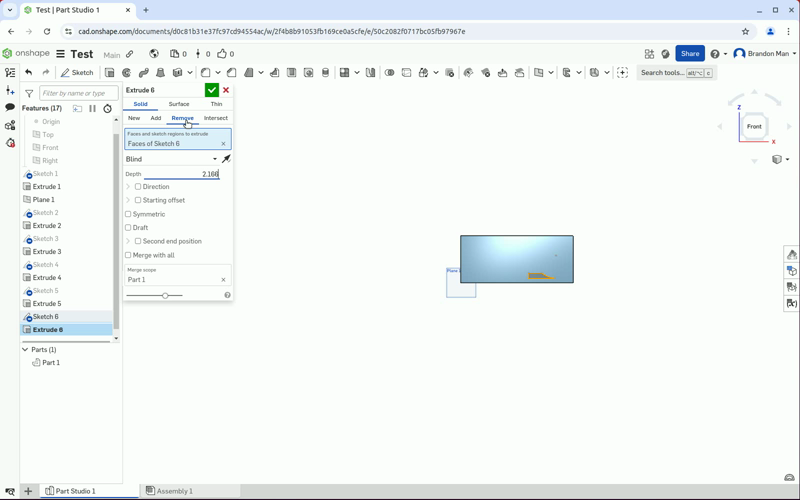
key(tab, 6)
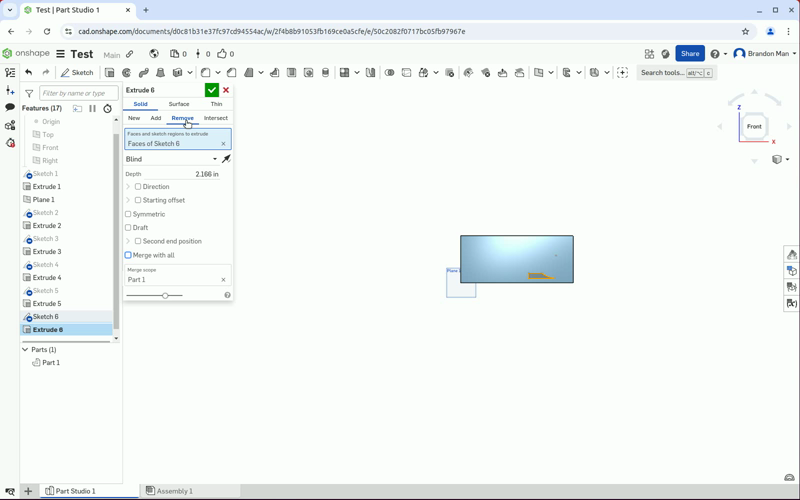
key(space)
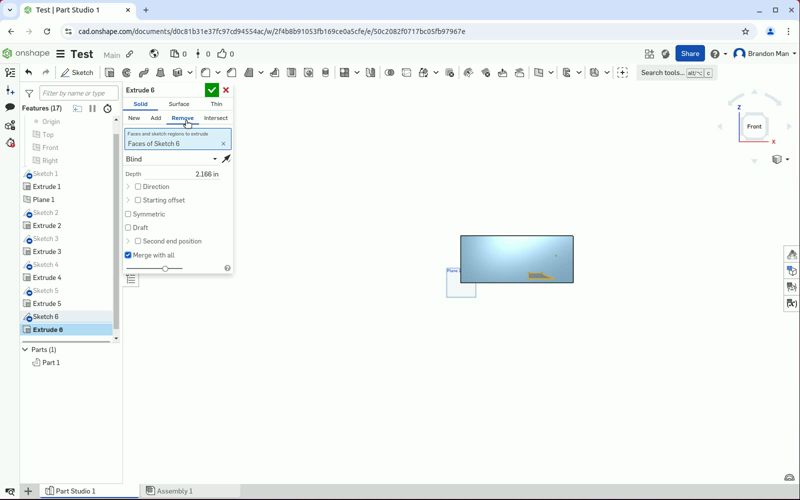
key(enter)
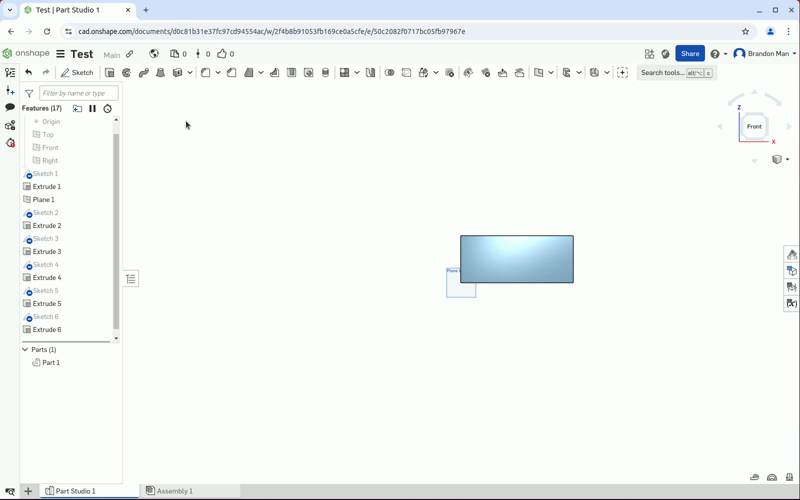
key(shift+h)
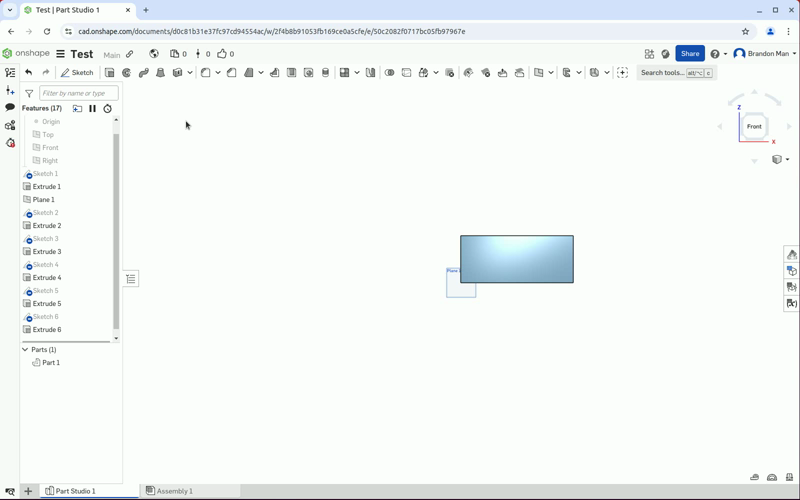
key(shift+h)
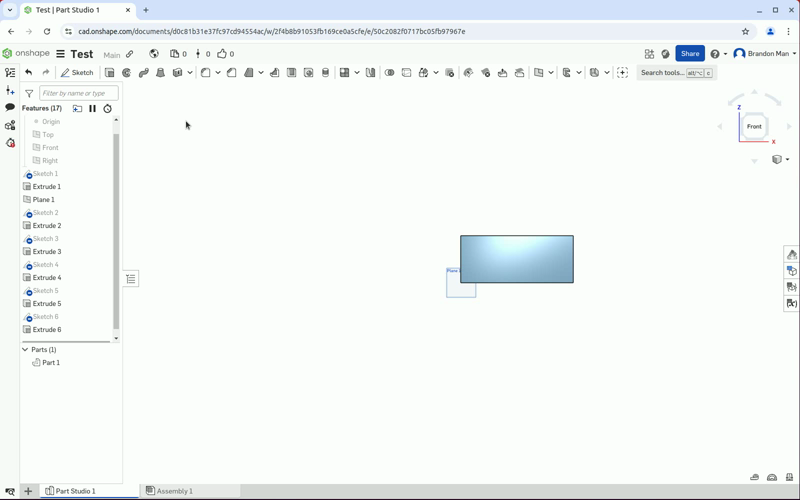
mouse_move(69, 176)
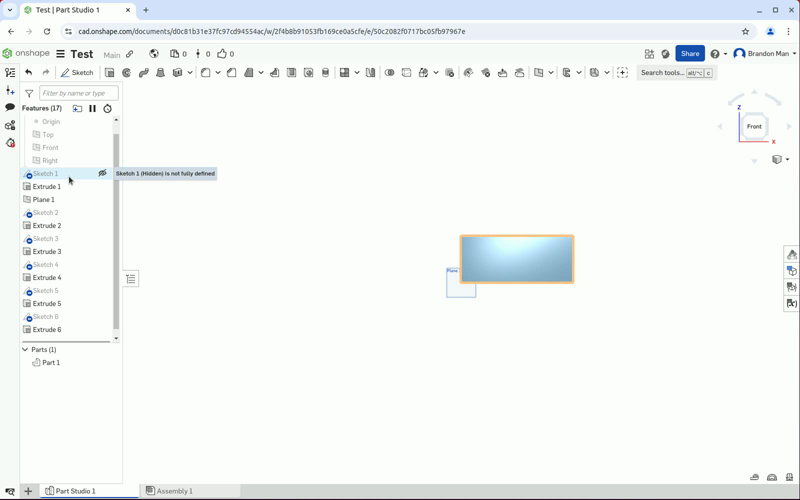
click(69, 176)
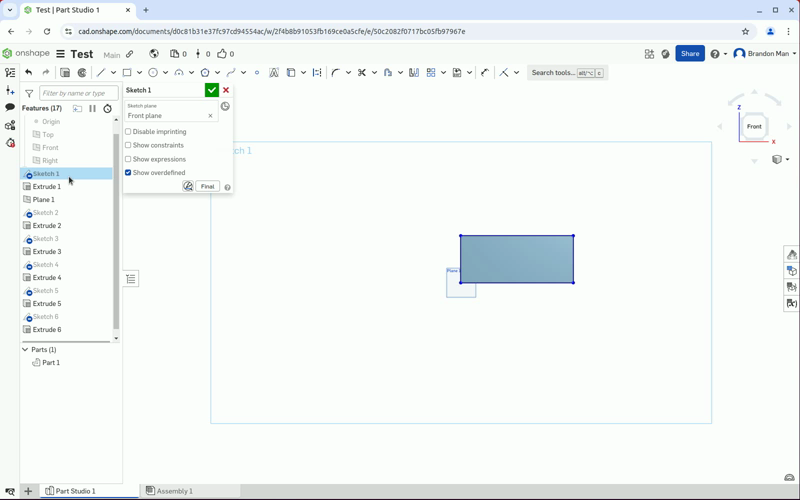
mouse_move(229, 92)
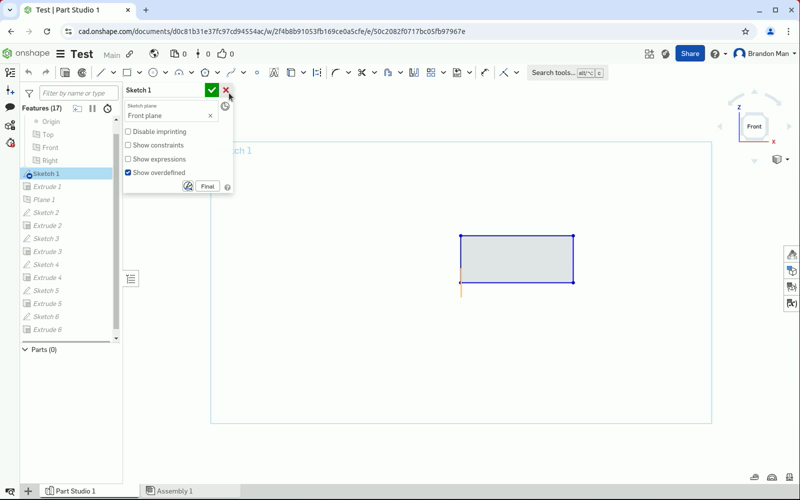
click(229, 92)
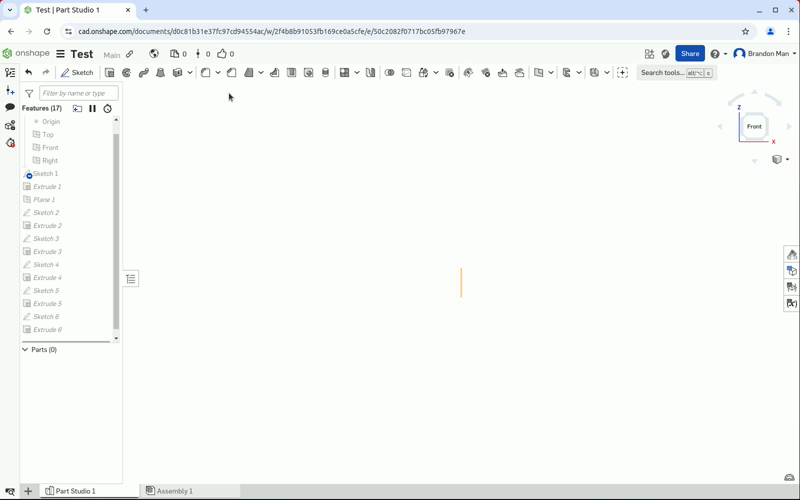
key(shift+s)
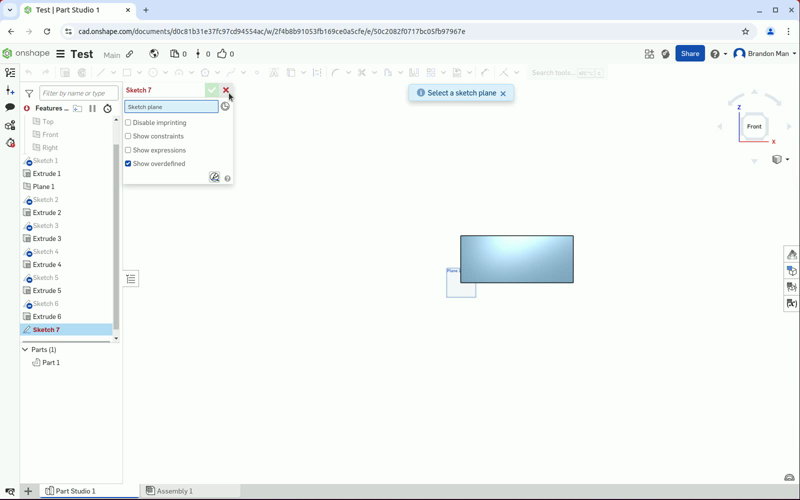
mouse_move(69, 189)
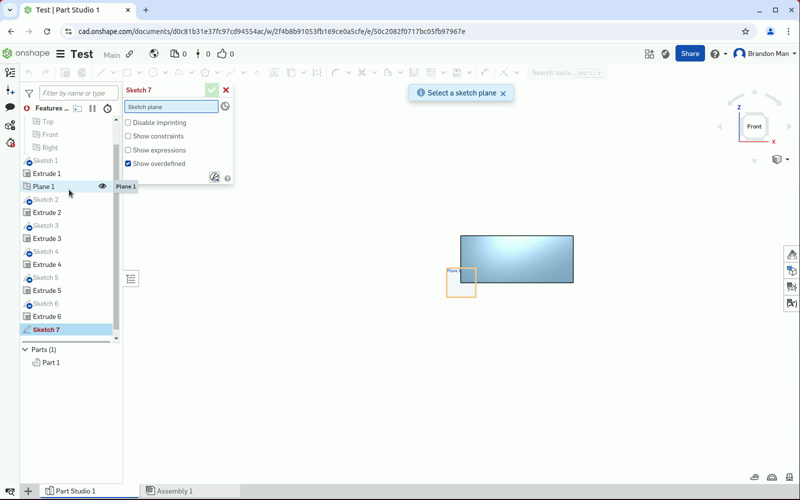
click(69, 189)
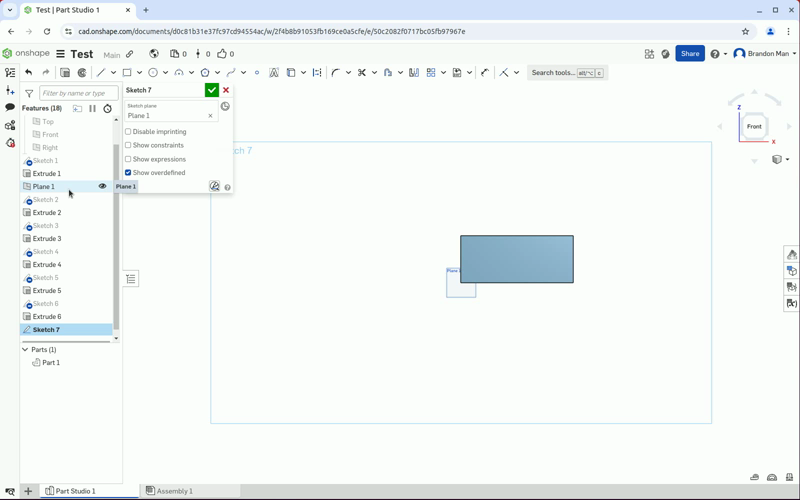
mouse_move(73, 352)
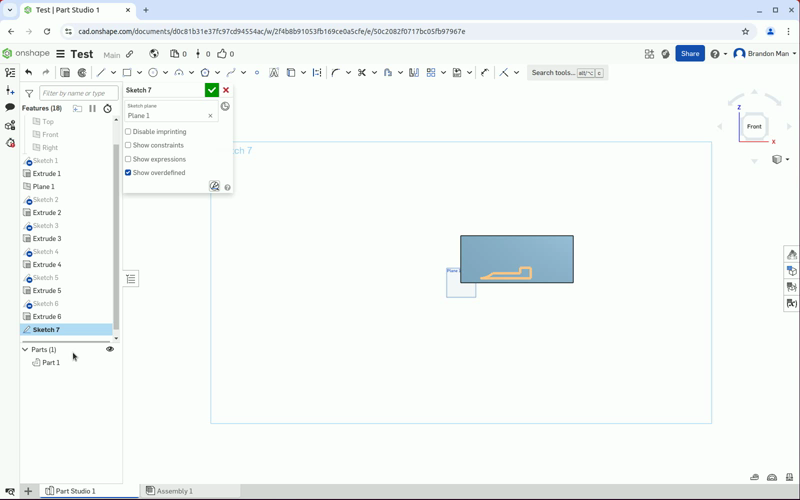
key(y)
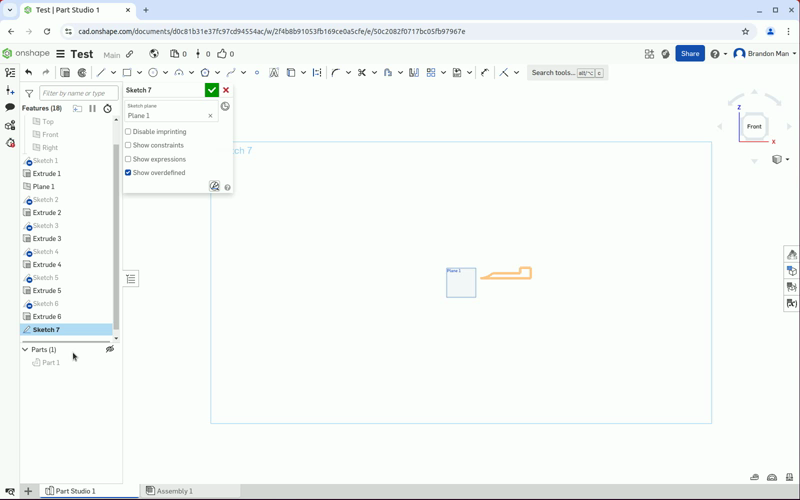
key(a)
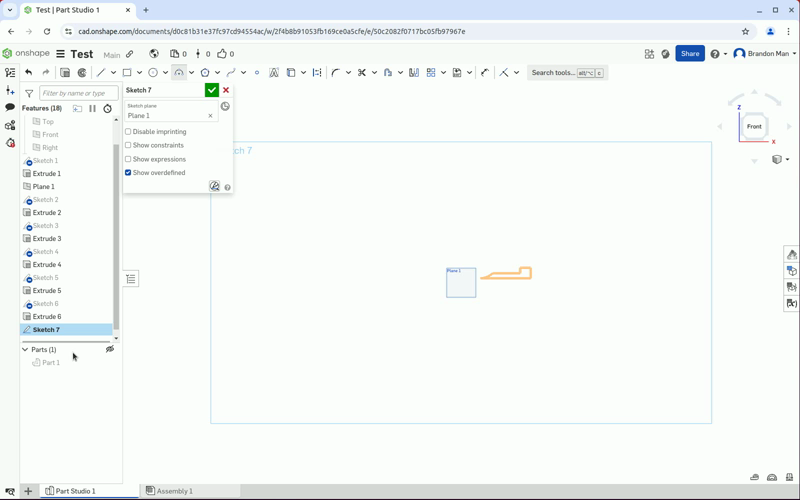
key_down(shift)
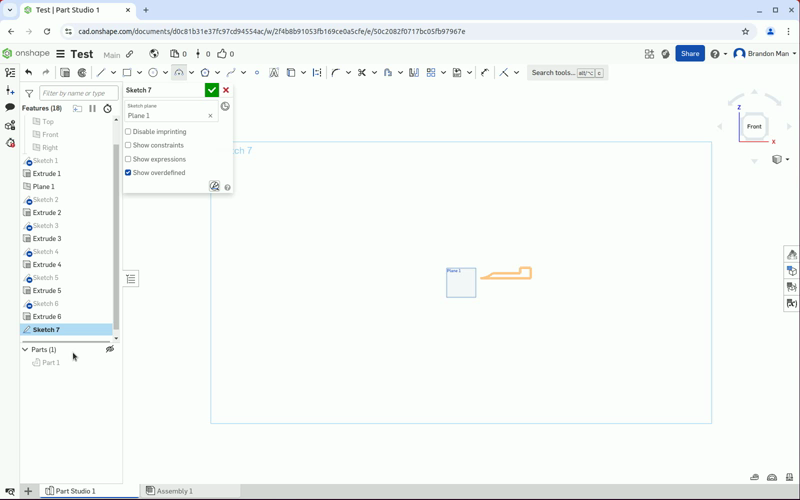
mouse_move(541, 272)
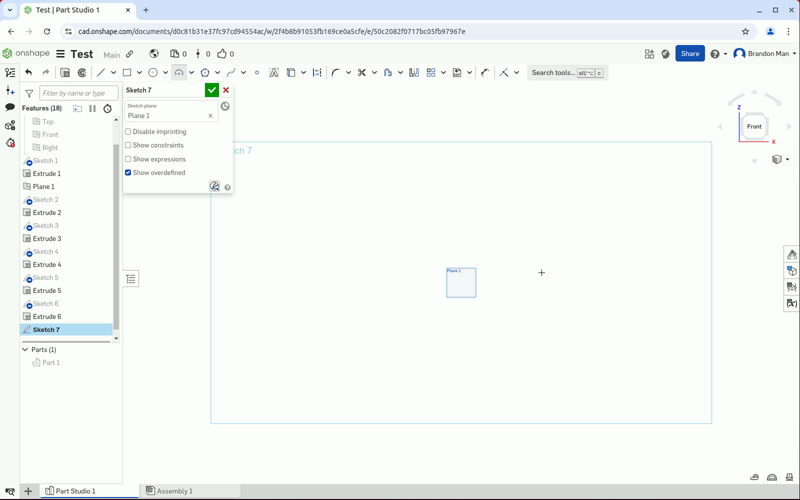
click(541, 272)
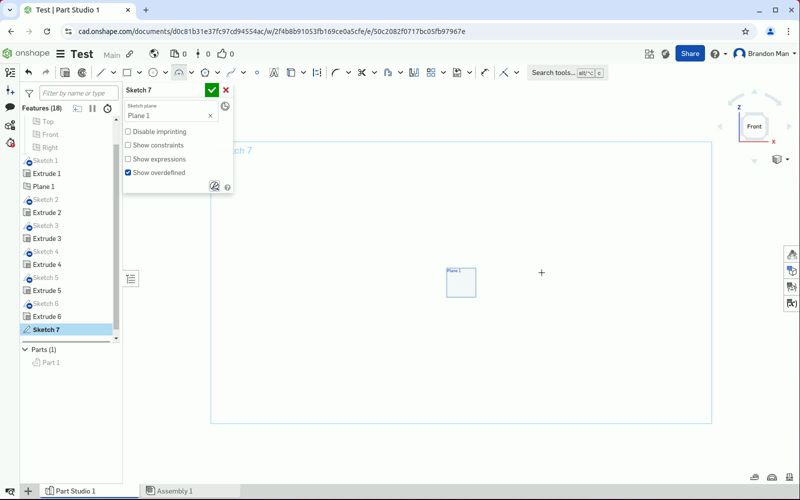
key_up(shift)
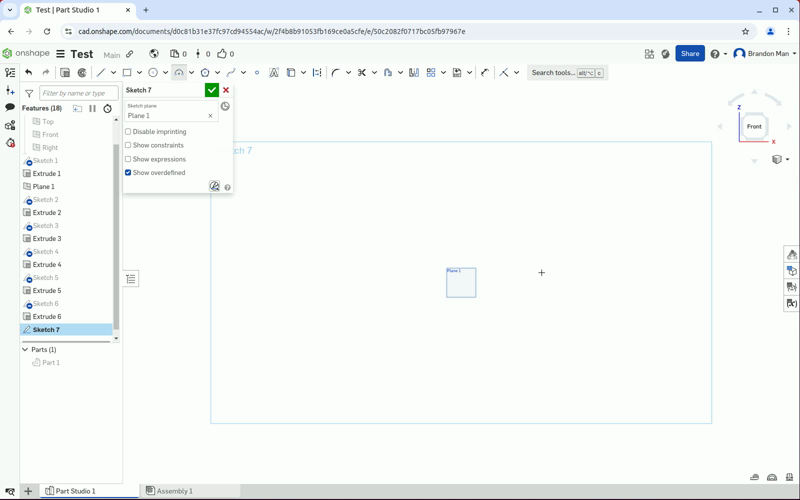
key_down(shift)
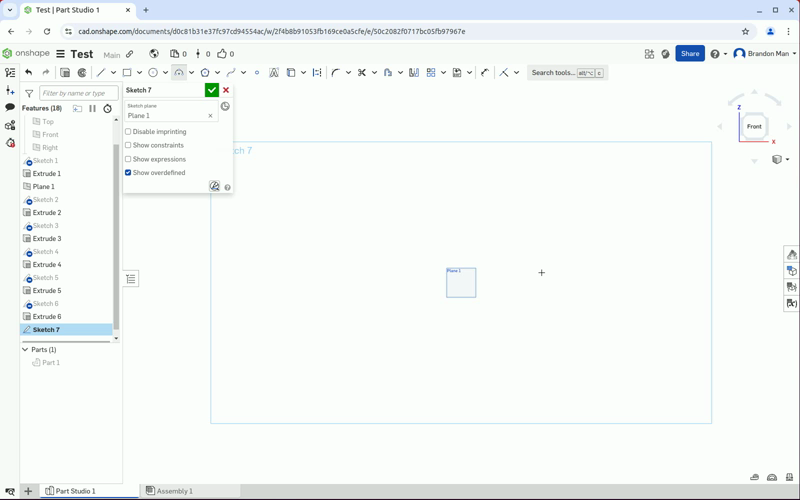
mouse_move(554, 278)
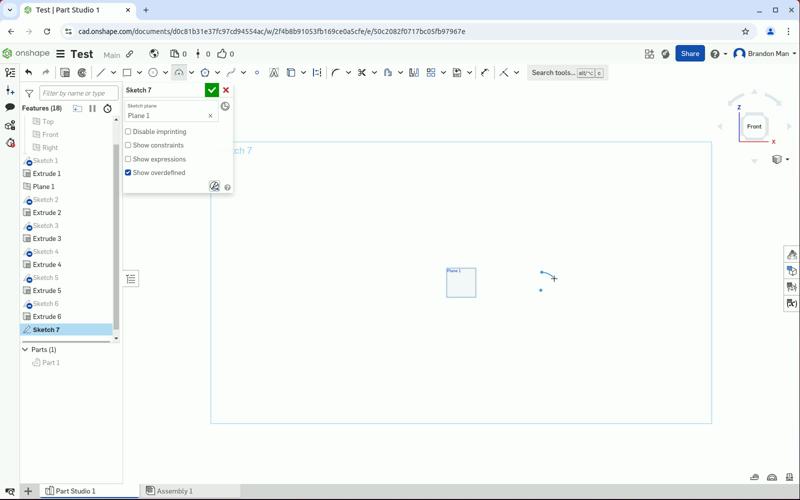
click(554, 278)
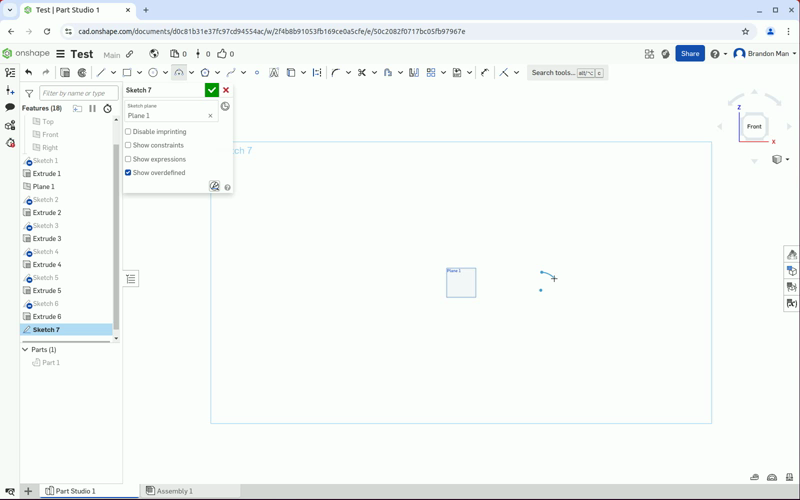
mouse_move(547, 276)
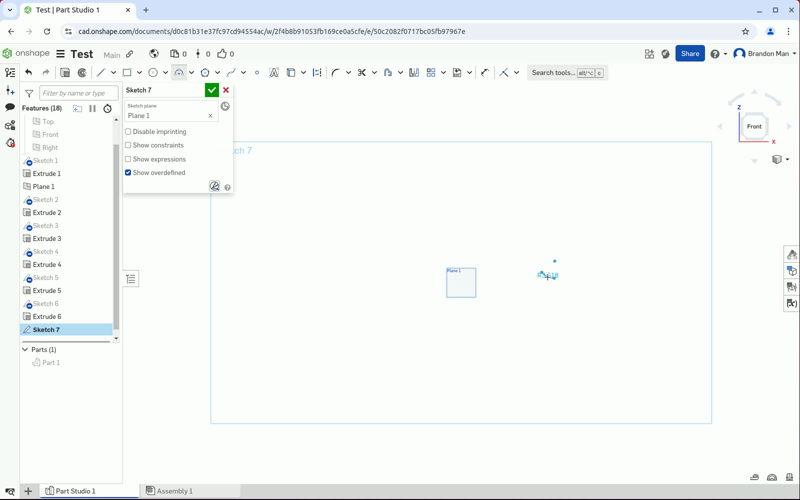
click(547, 276)
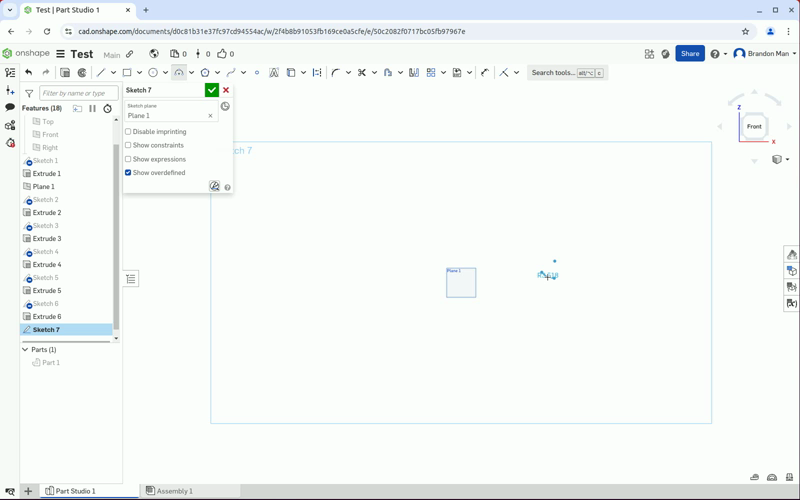
key_up(shift)
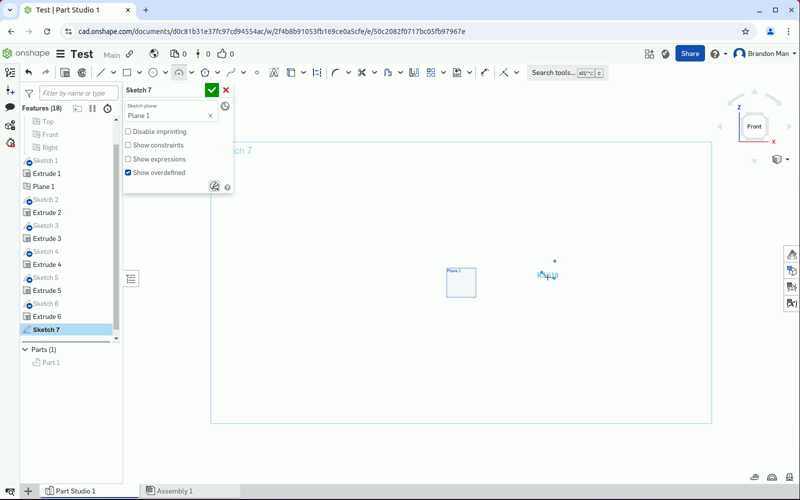
key(esc)
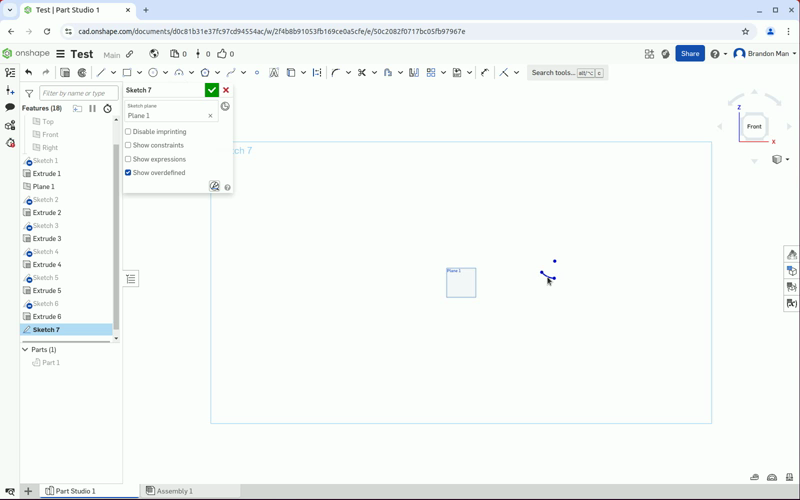
key(l)
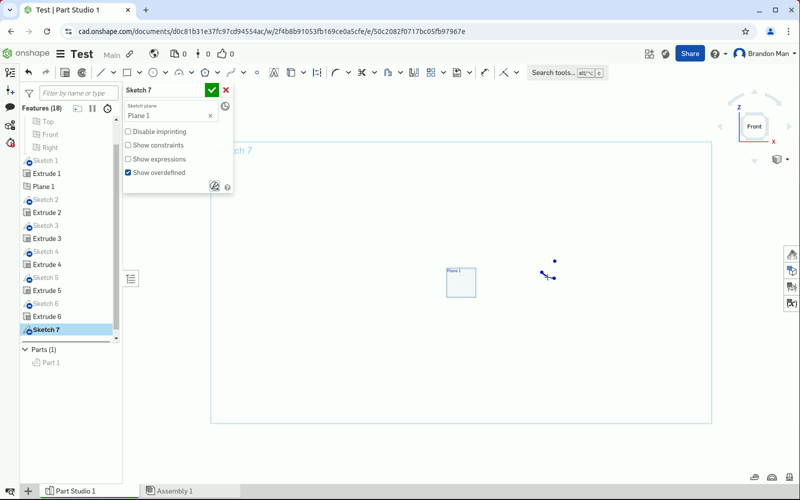
mouse_move(554, 278)
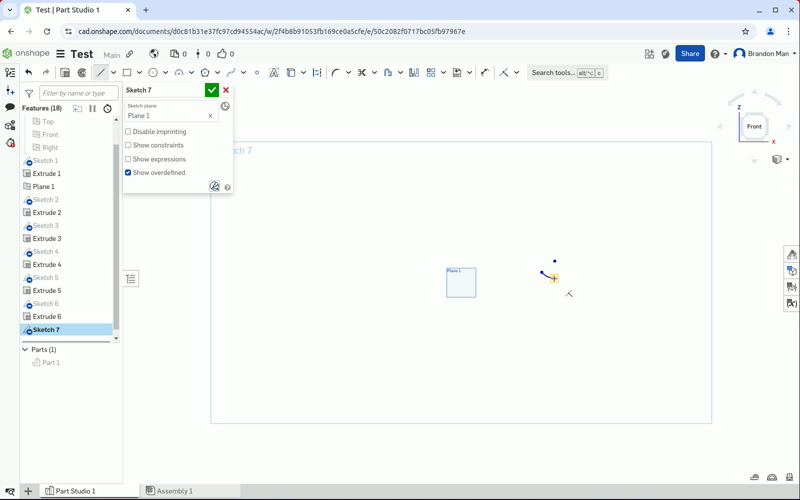
click(554, 278)
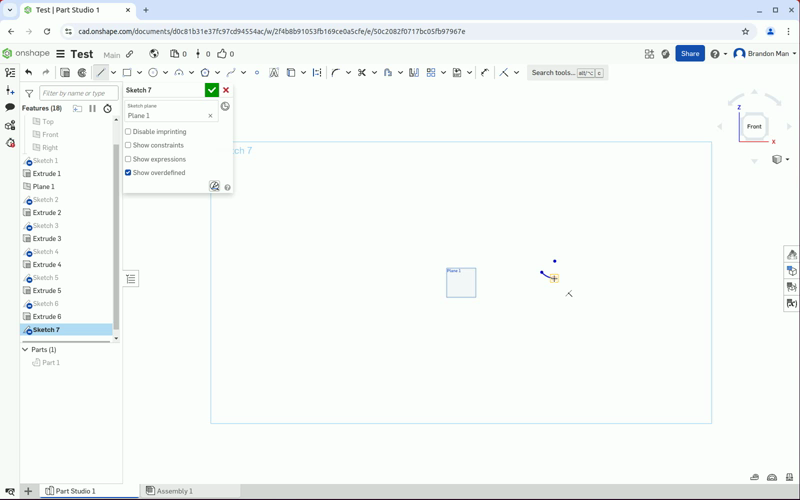
mouse_move(584, 278)
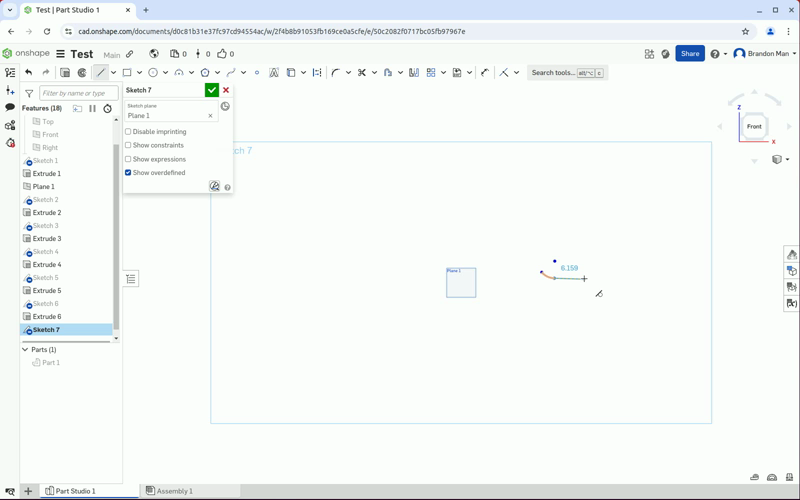
key_down(shift)
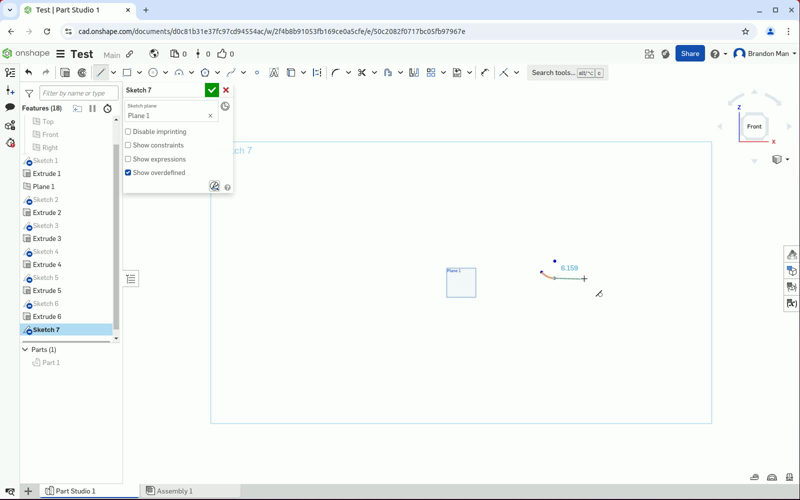
mouse_move(541, 272)
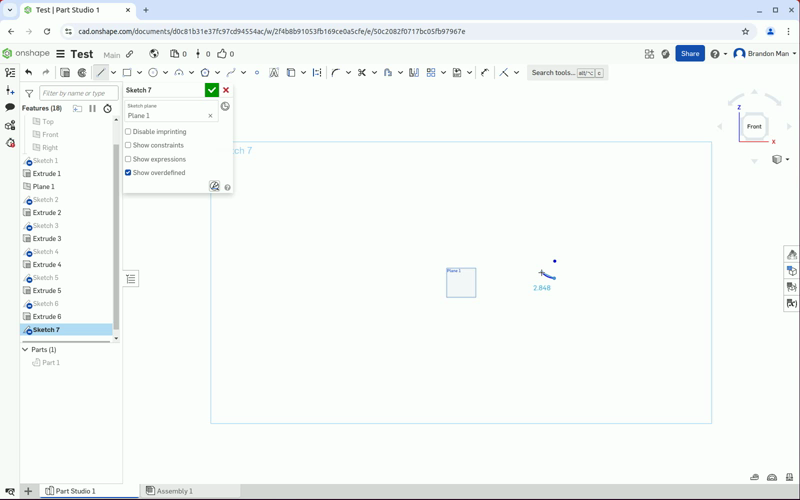
key_up(shift)
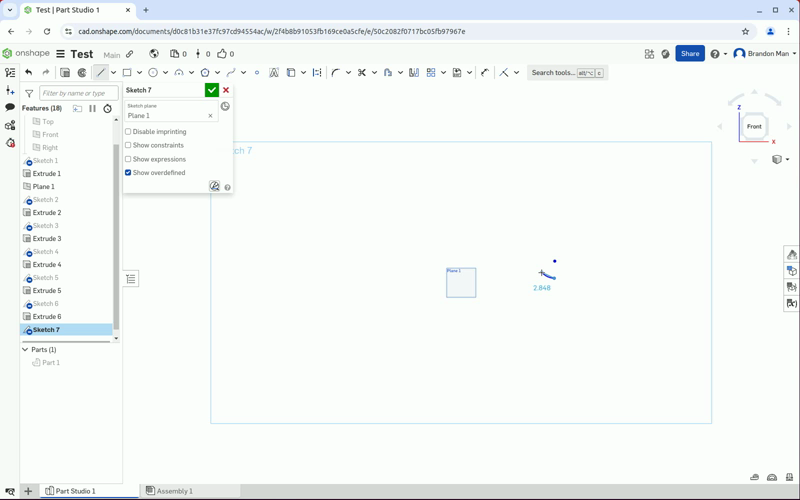
click(541, 272)
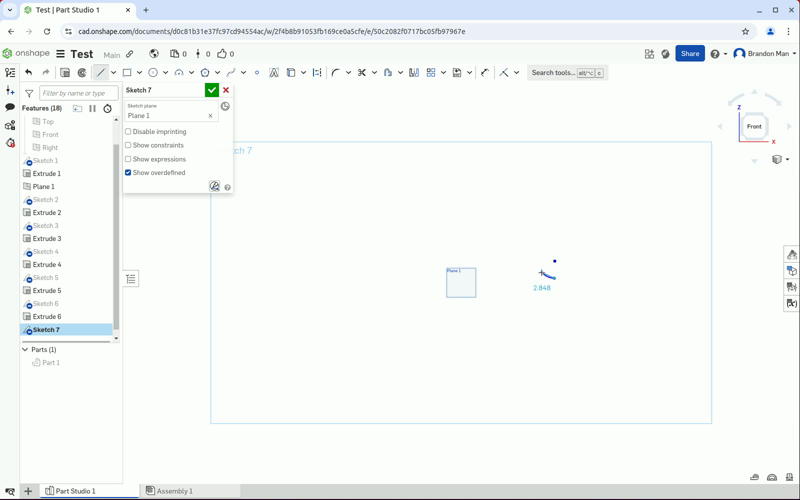
key(esc)
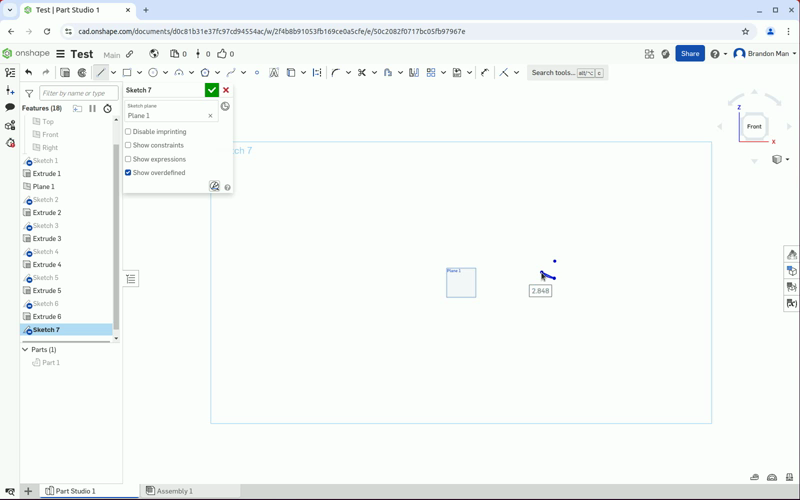
mouse_move(552, 277)
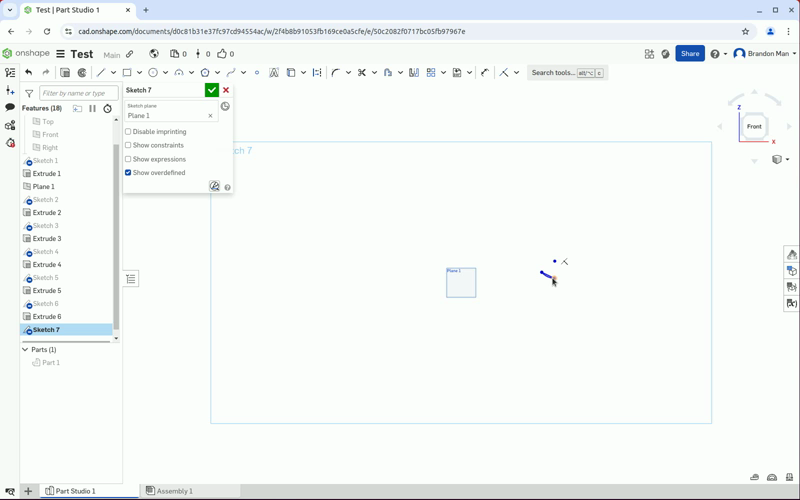
scroll(6)
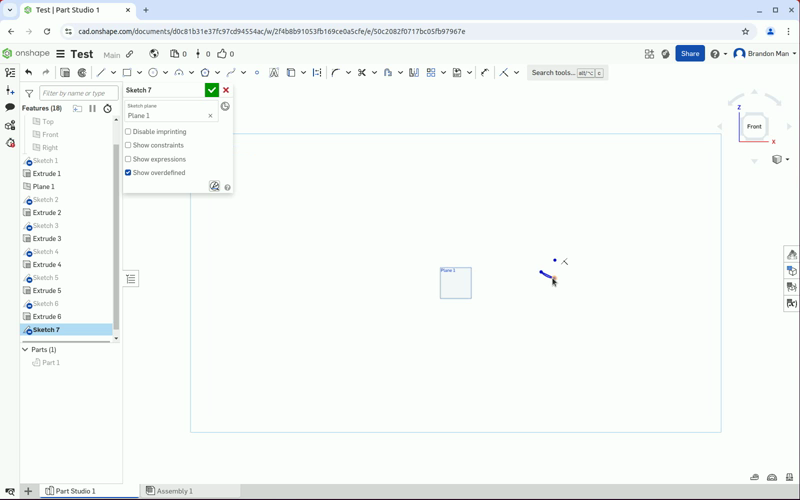
scroll(6)
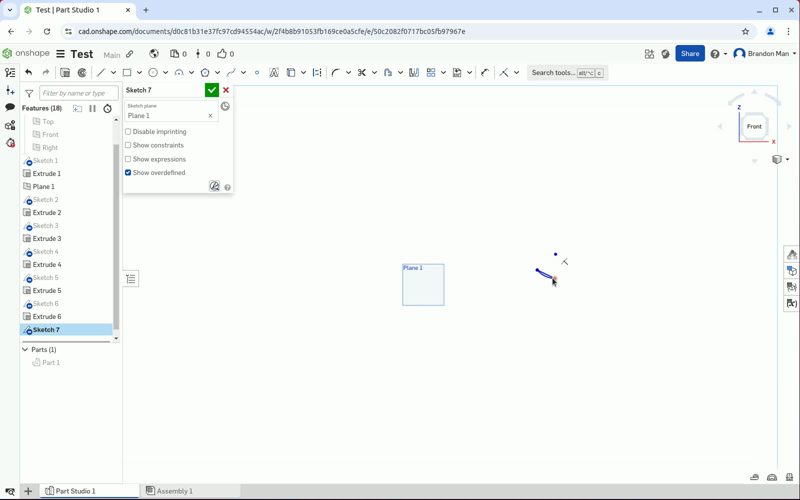
scroll(6)
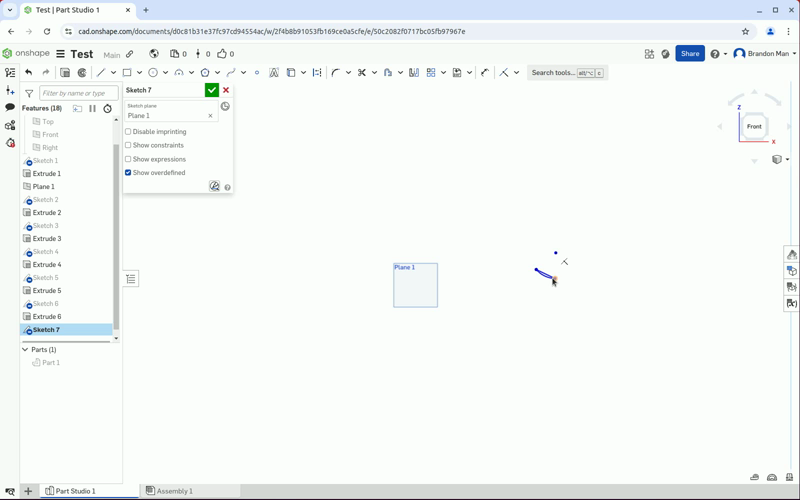
scroll(6)
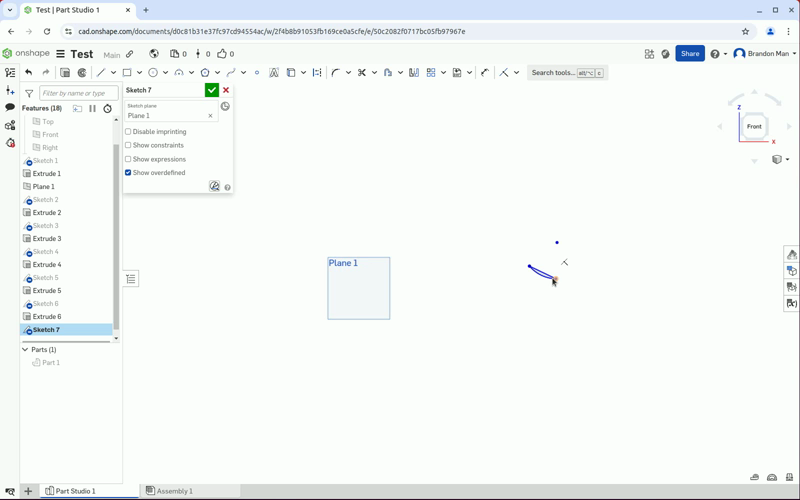
scroll(6)
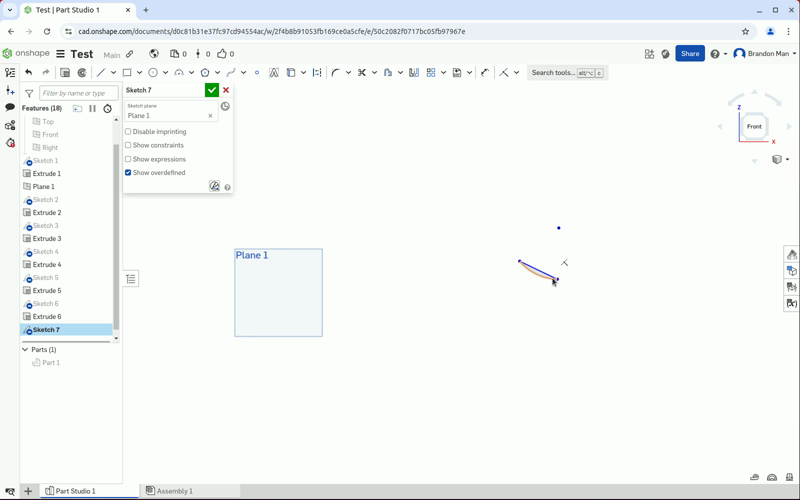
scroll(6)
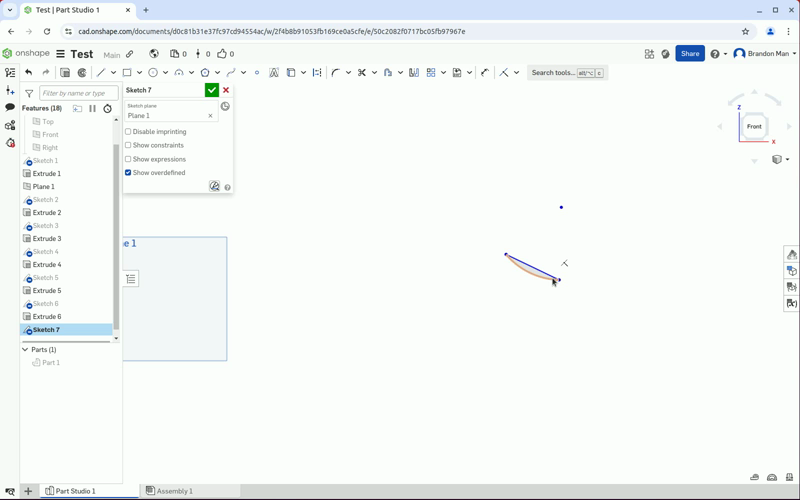
scroll(6)
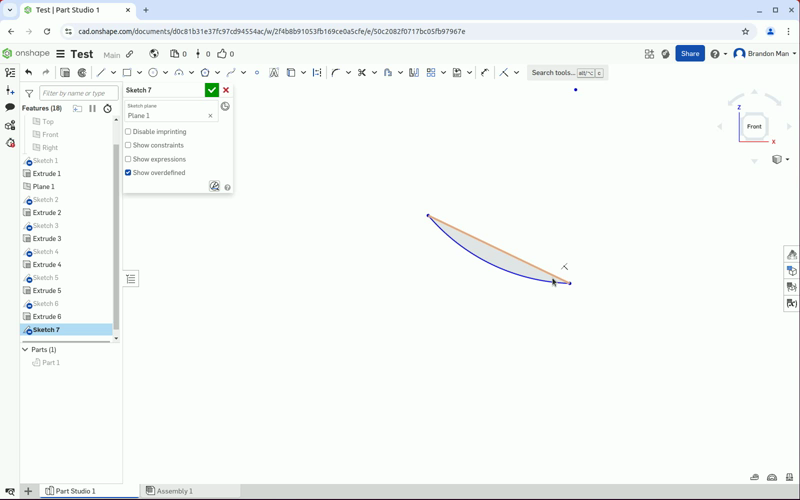
click(552, 277)
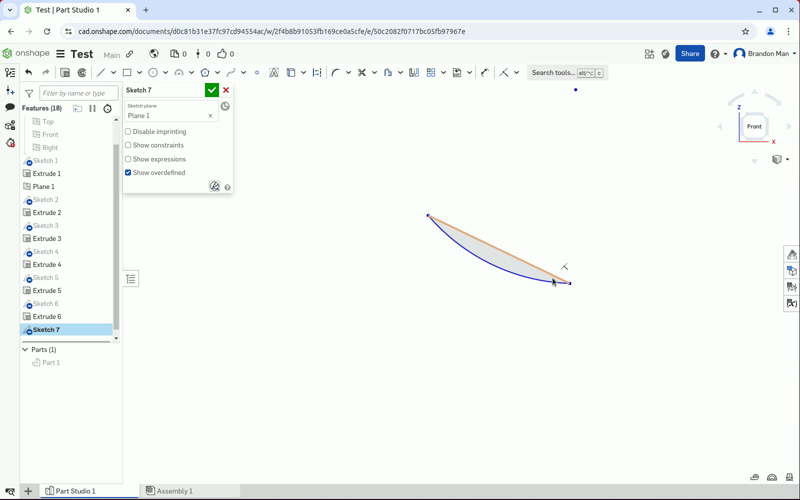
scroll(-6)
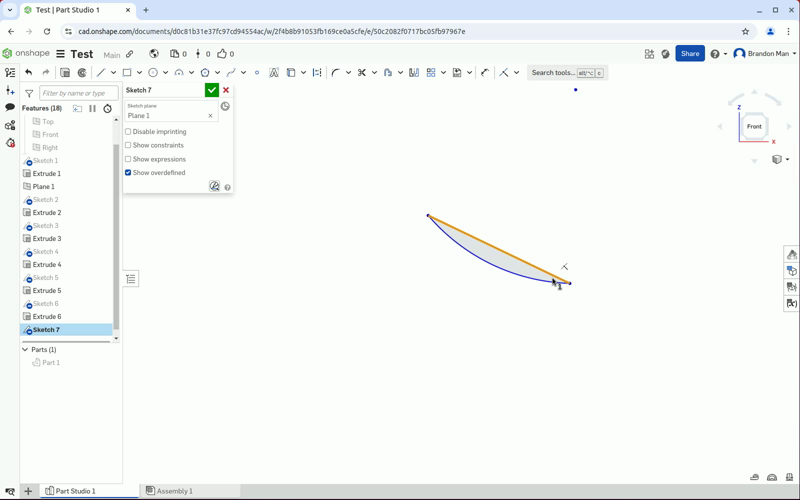
scroll(-6)
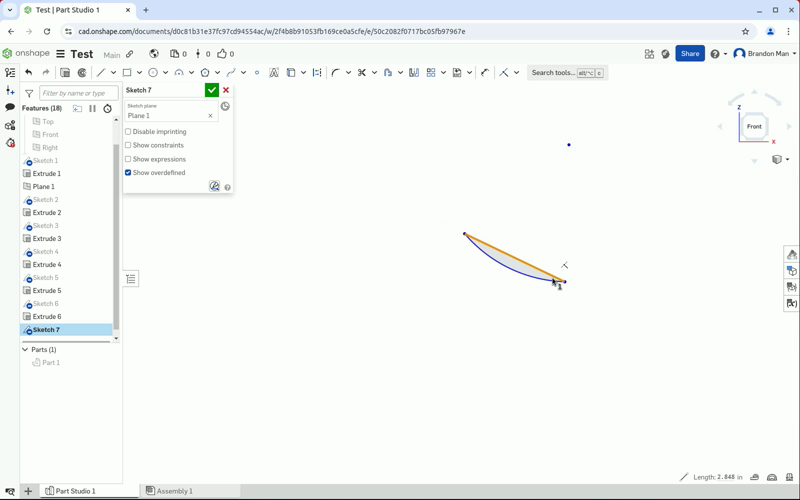
scroll(-6)
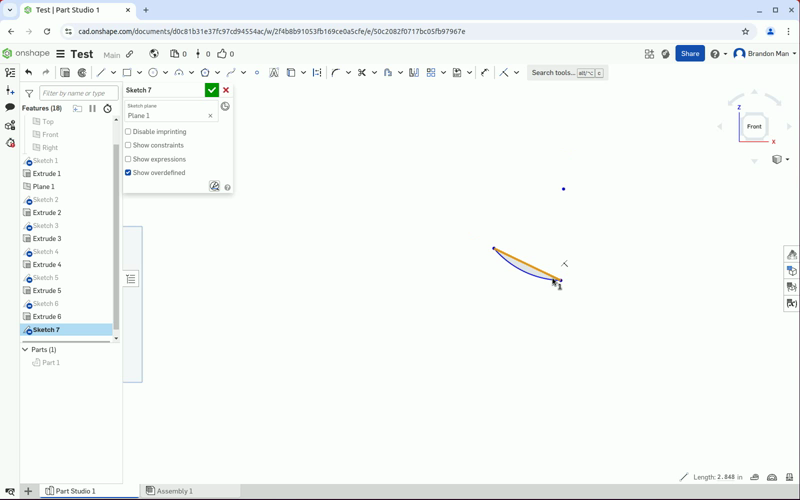
scroll(-6)
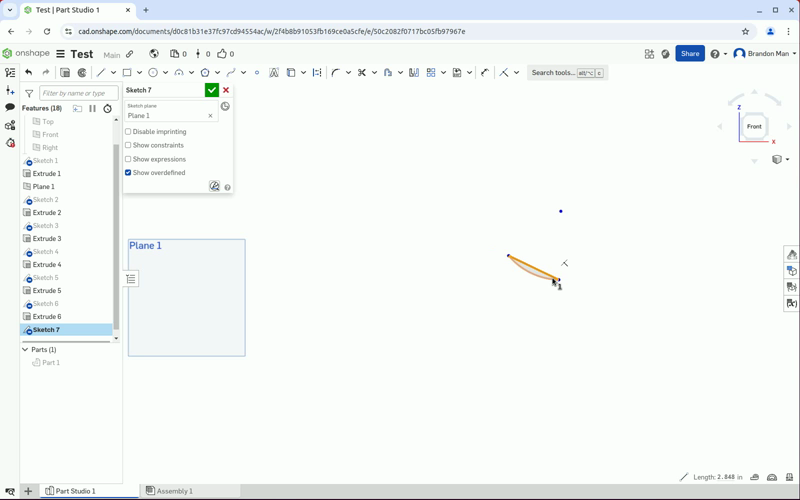
scroll(-6)
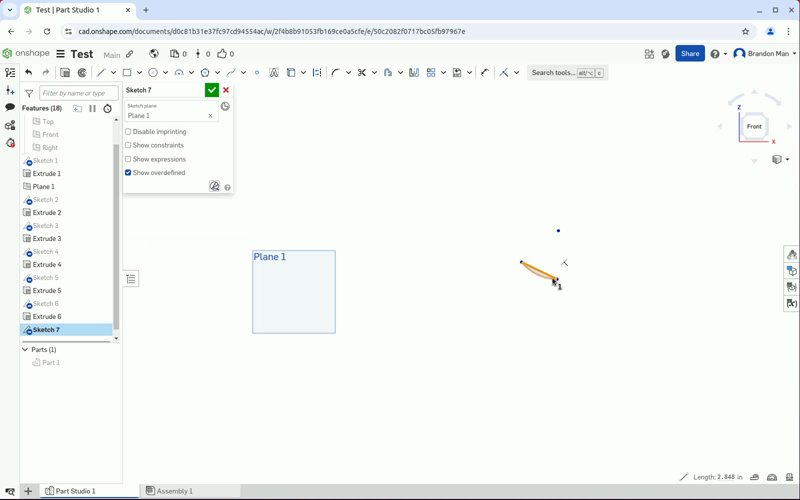
scroll(-6)
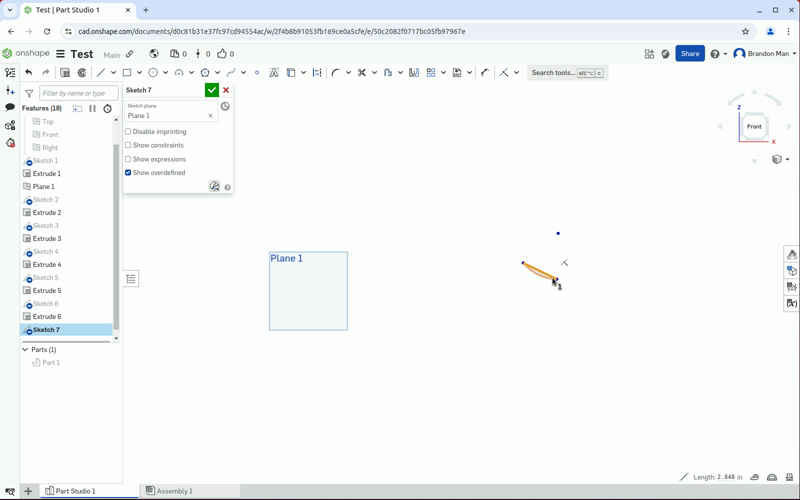
scroll(-6)
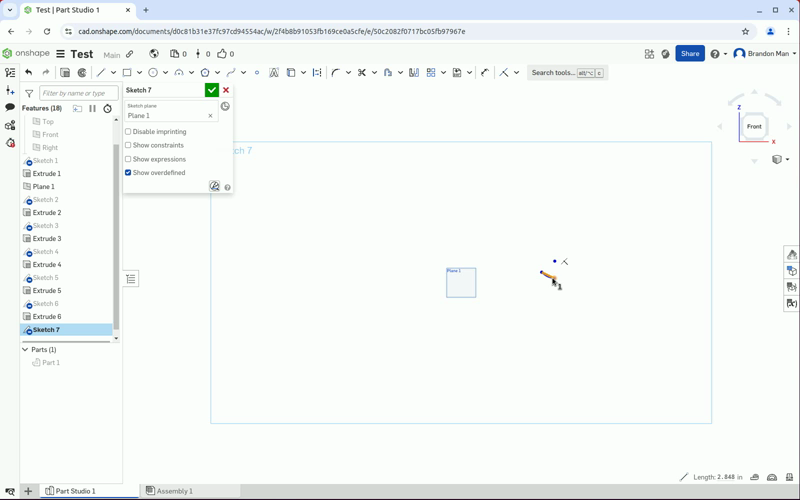
mouse_move(73, 352)
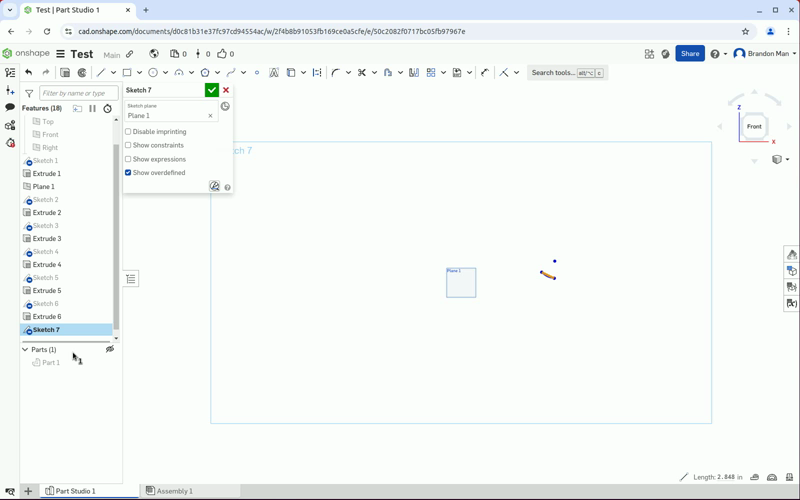
key(shift+y)
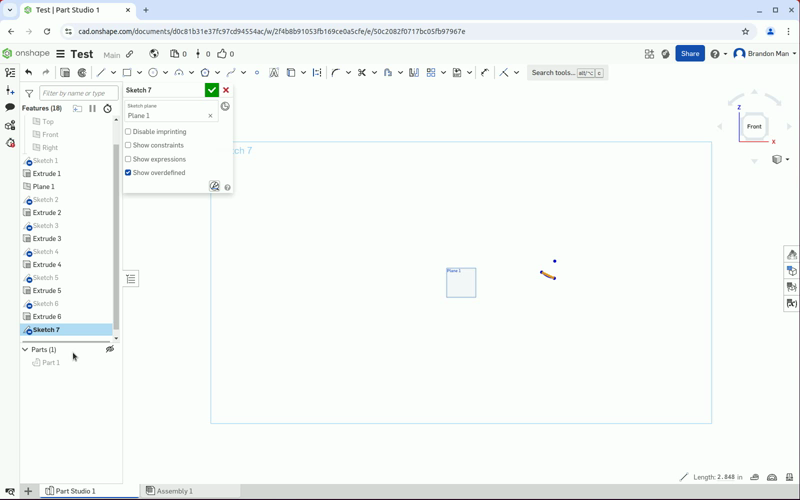
key(shift+e)
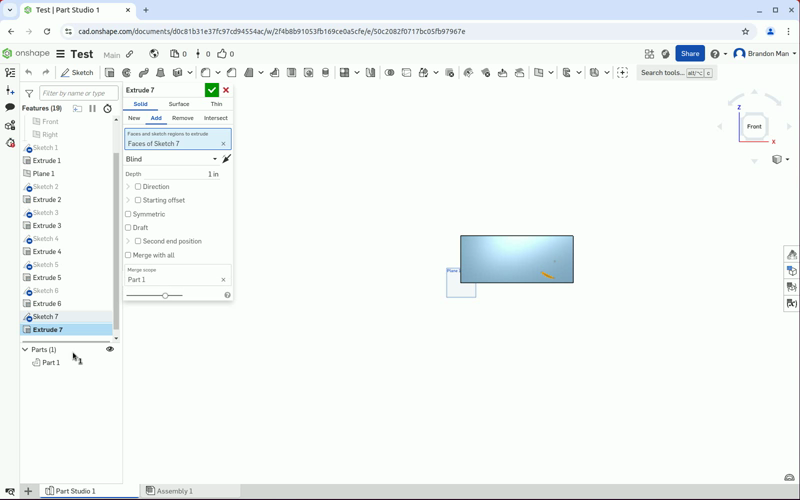
mouse_move(143, 106)
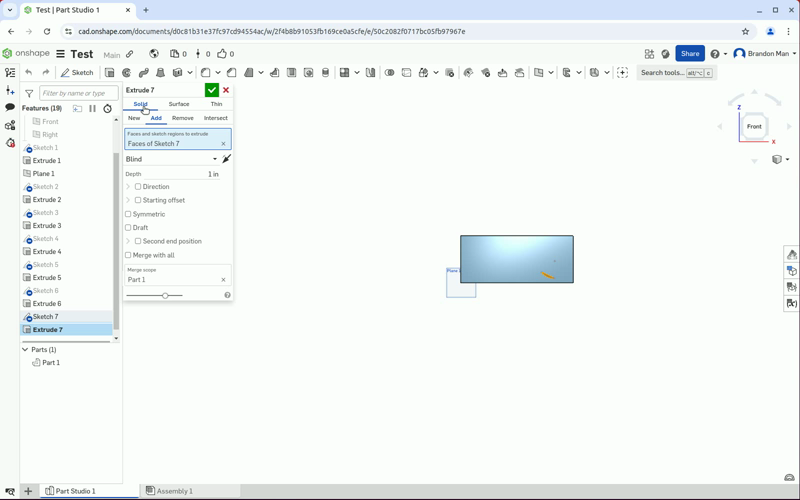
click(143, 106)
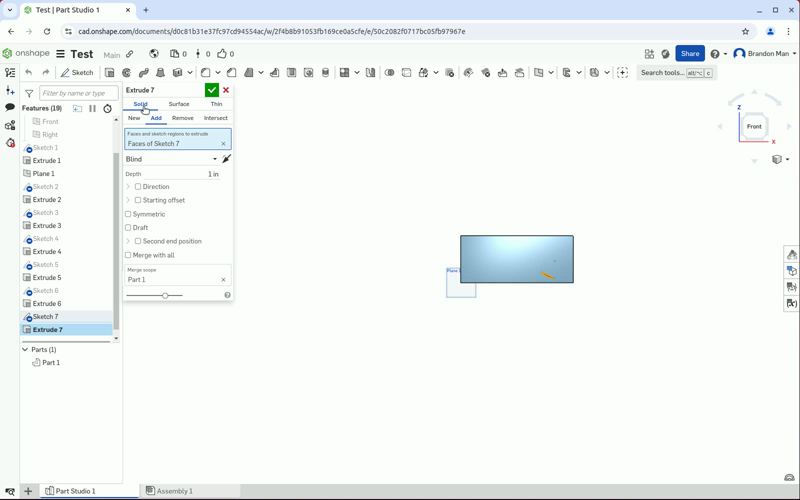
mouse_move(186, 120)
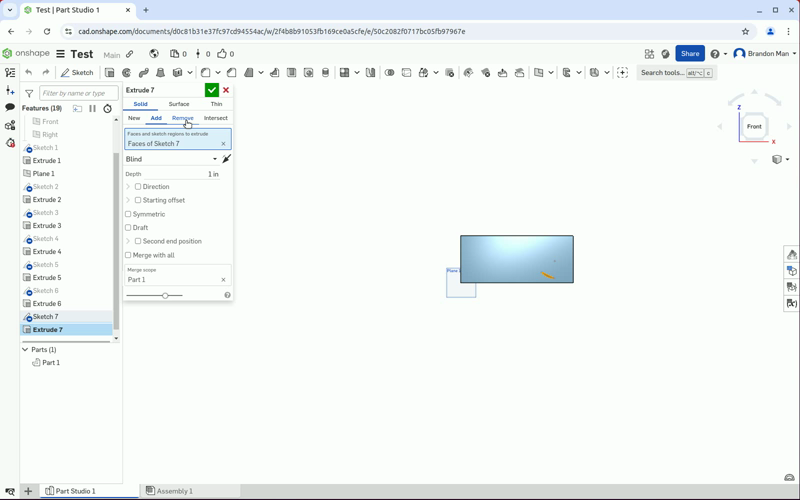
click(186, 120)
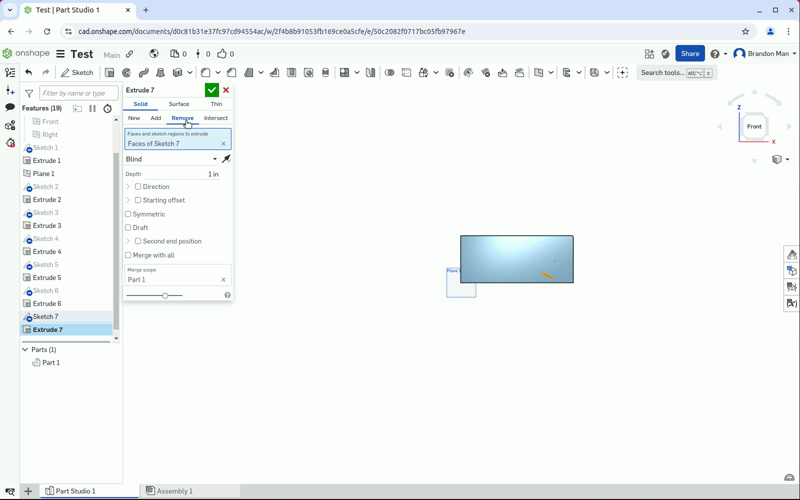
key(tab, 4)
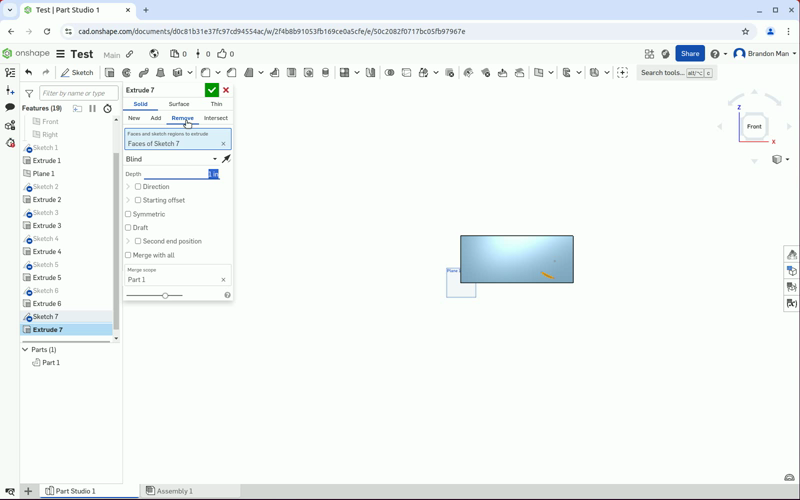
text(2.166)
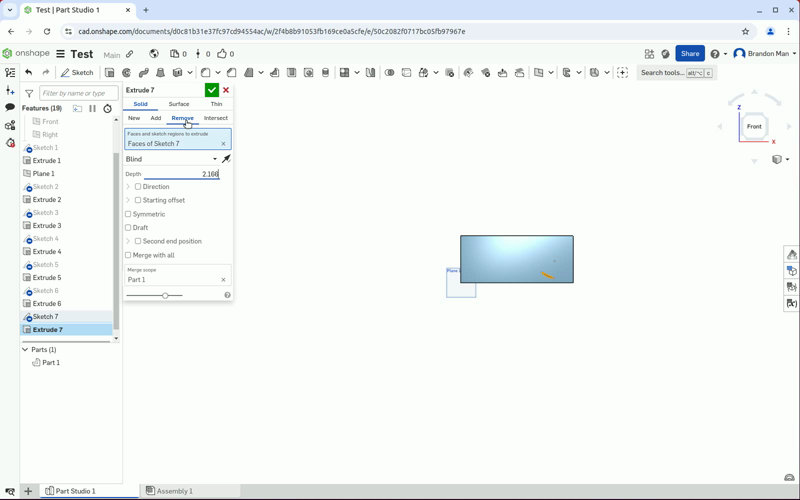
key(tab, 6)
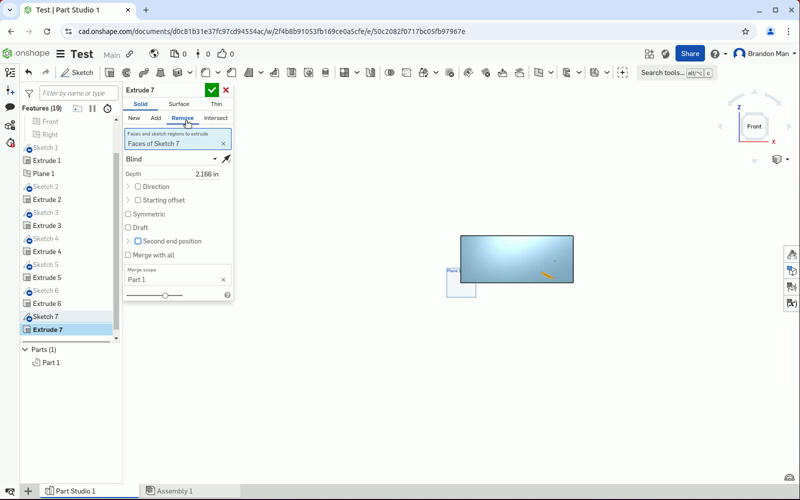
key(space)
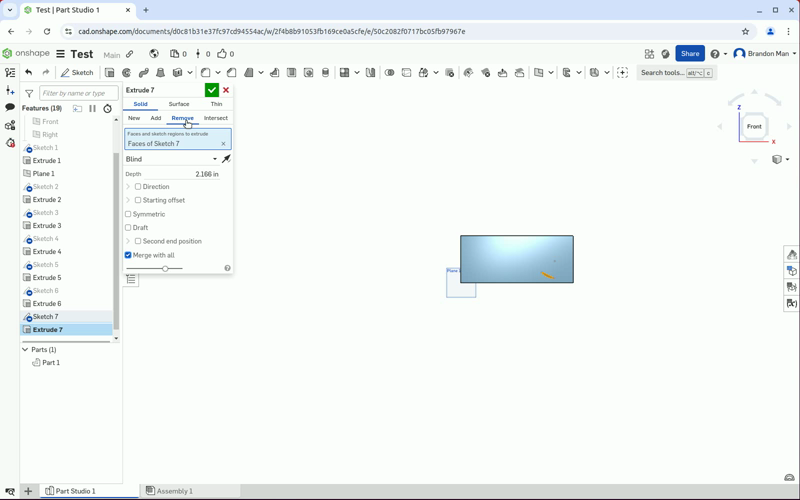
key(enter)
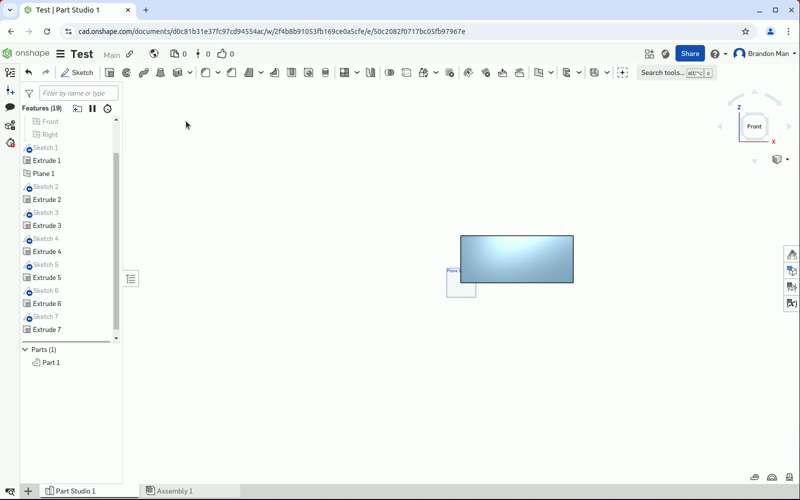
key(shift+h)
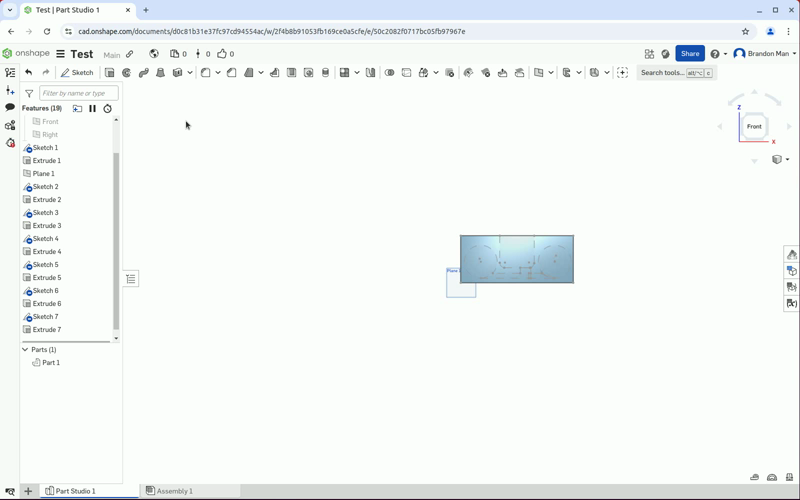
key(shift+h)
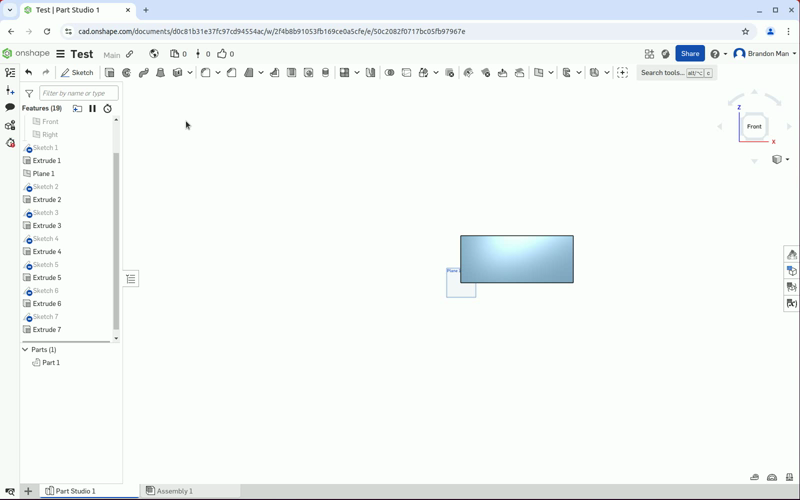
mouse_move(69, 150)
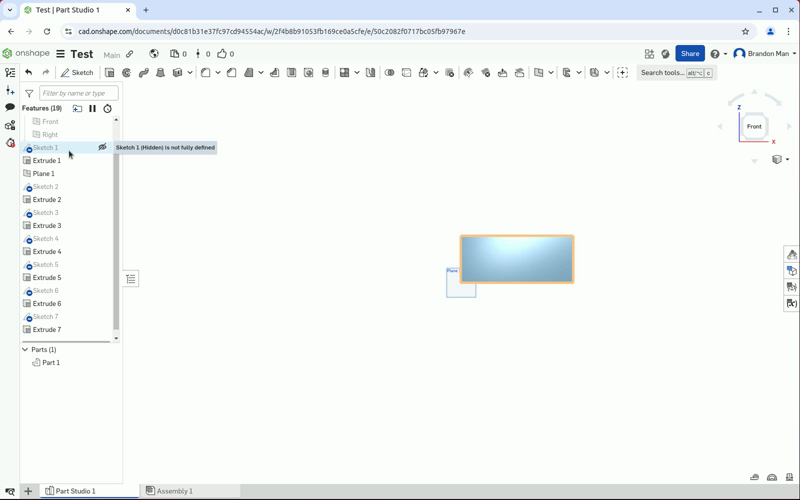
click(69, 150)
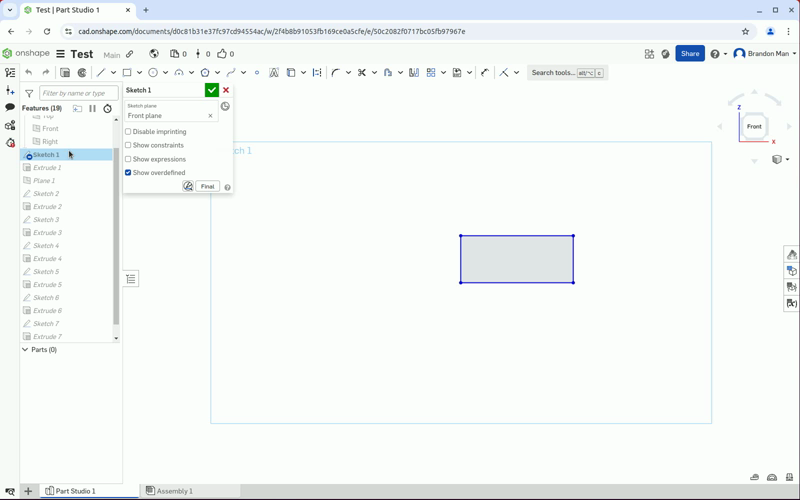
mouse_move(229, 92)
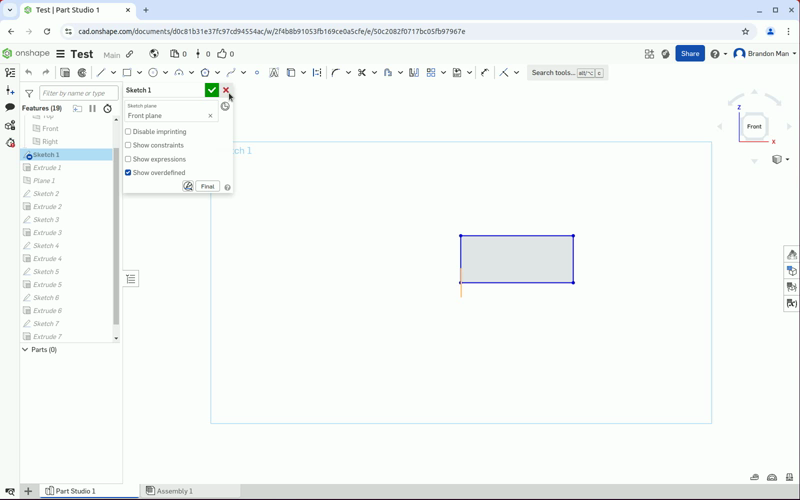
click(229, 92)
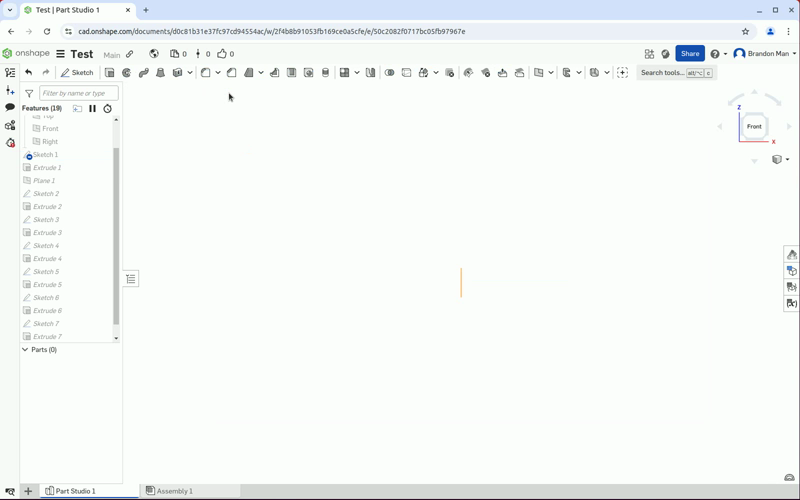
key(shift+s)
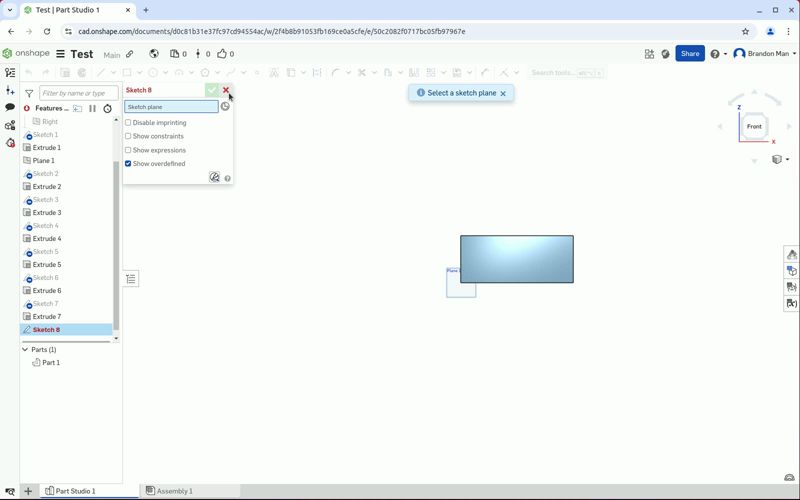
mouse_move(69, 163)
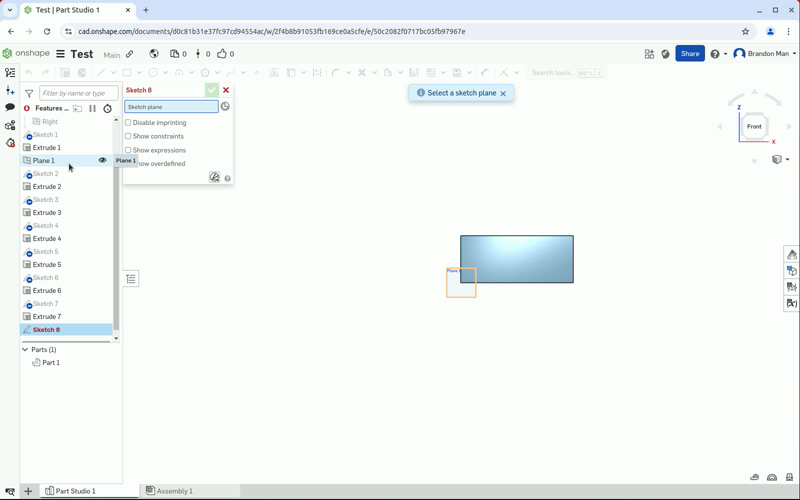
click(69, 163)
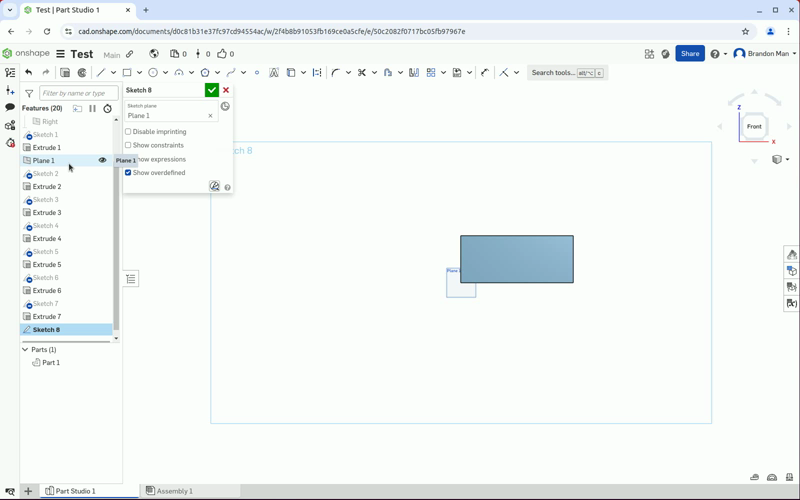
mouse_move(73, 352)
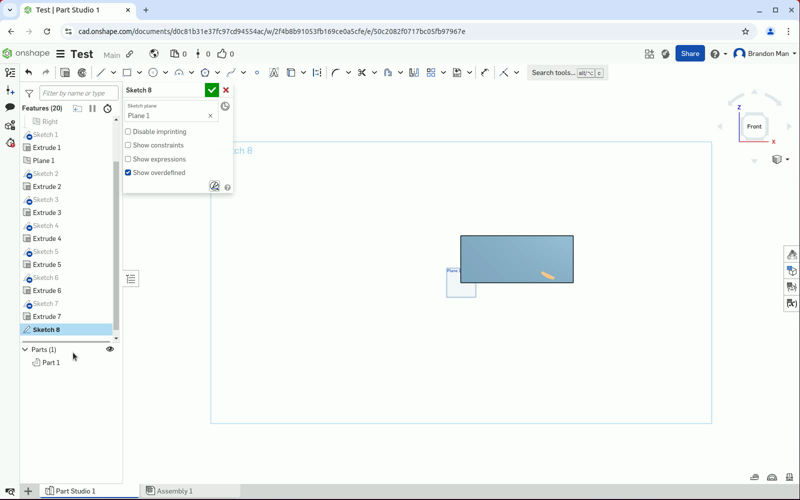
key(y)
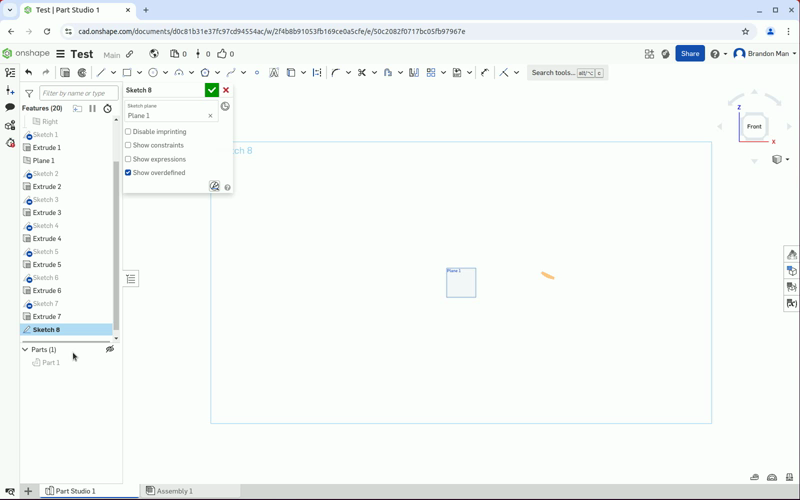
key(a)
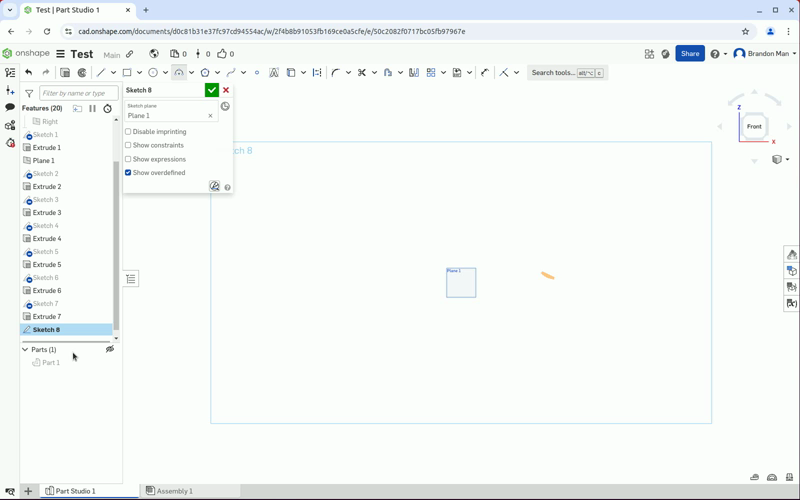
key_down(shift)
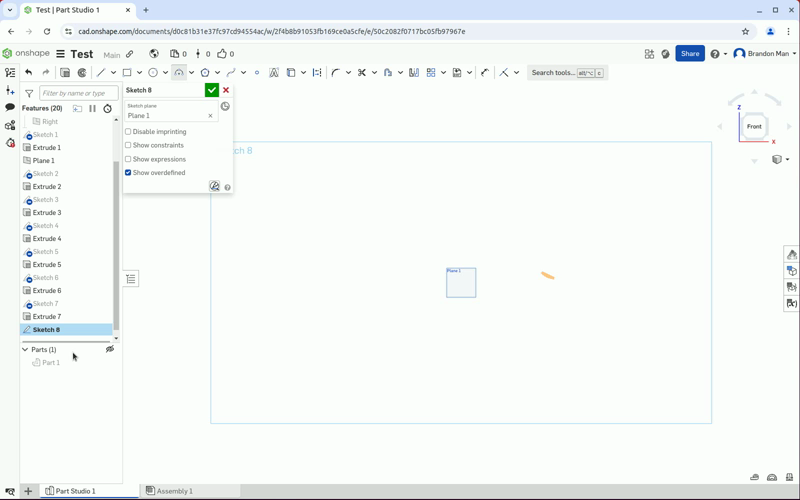
mouse_move(480, 278)
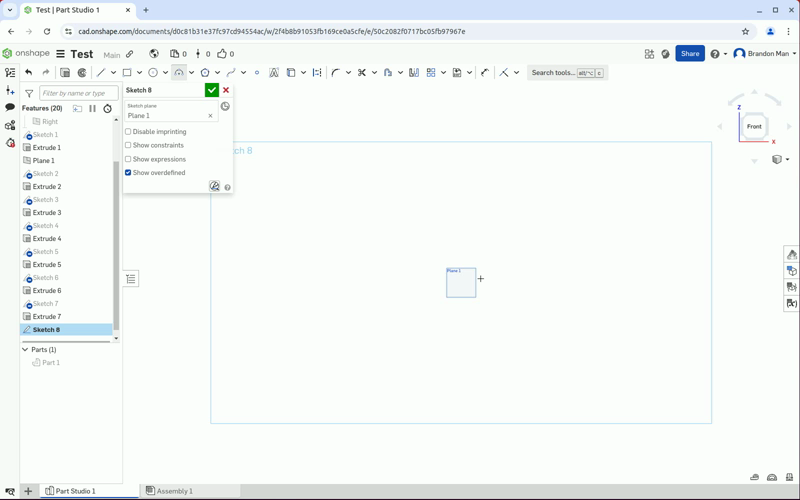
click(480, 278)
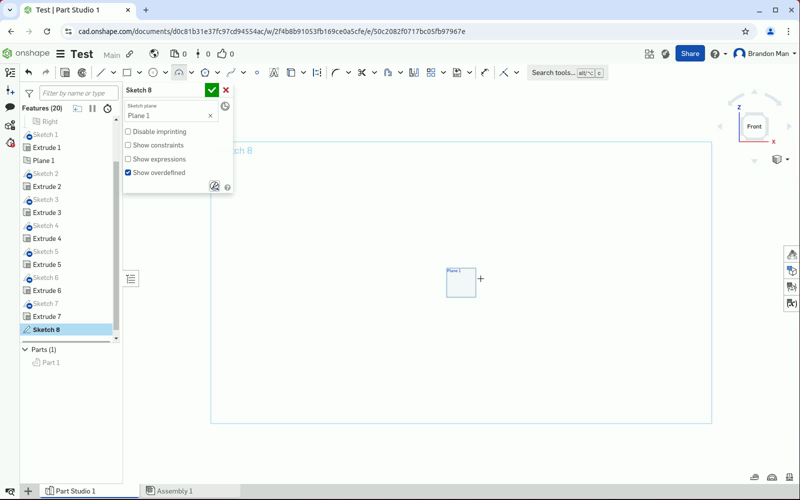
key_up(shift)
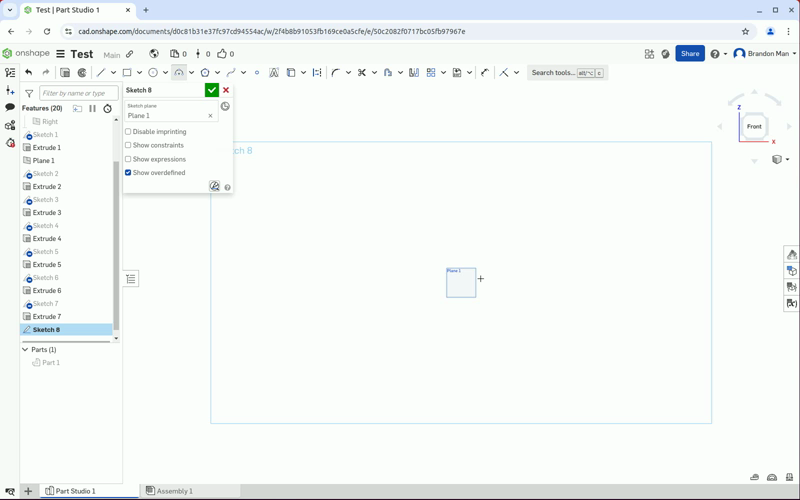
key_down(shift)
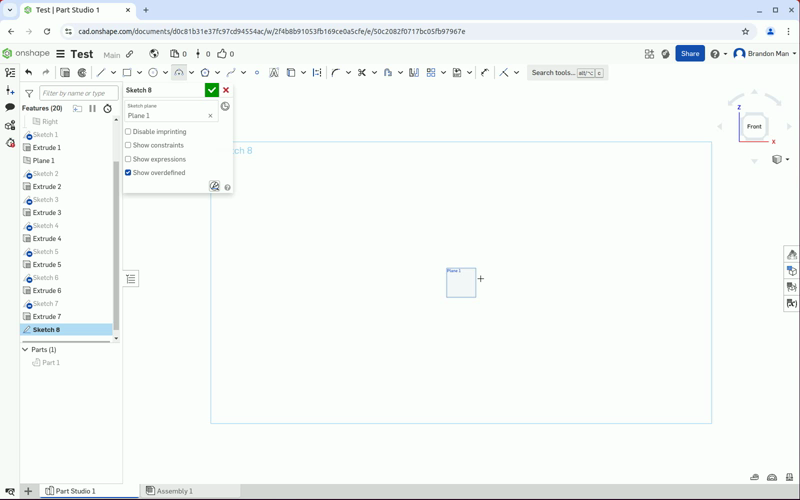
mouse_move(493, 272)
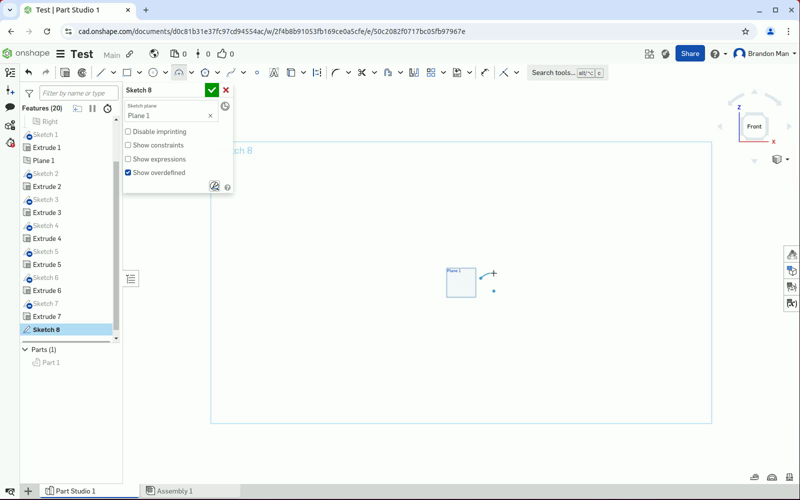
click(493, 272)
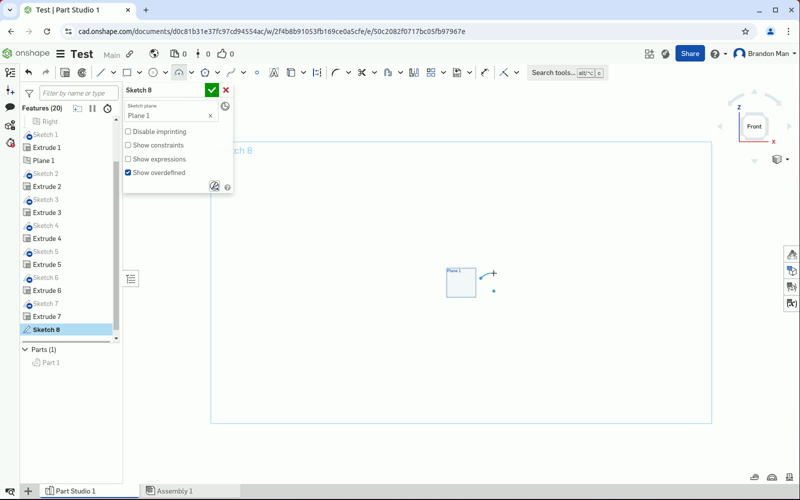
mouse_move(487, 276)
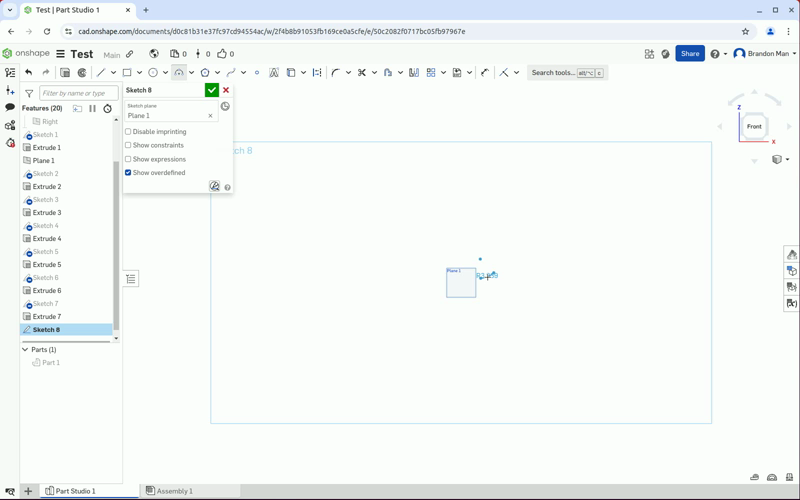
click(487, 276)
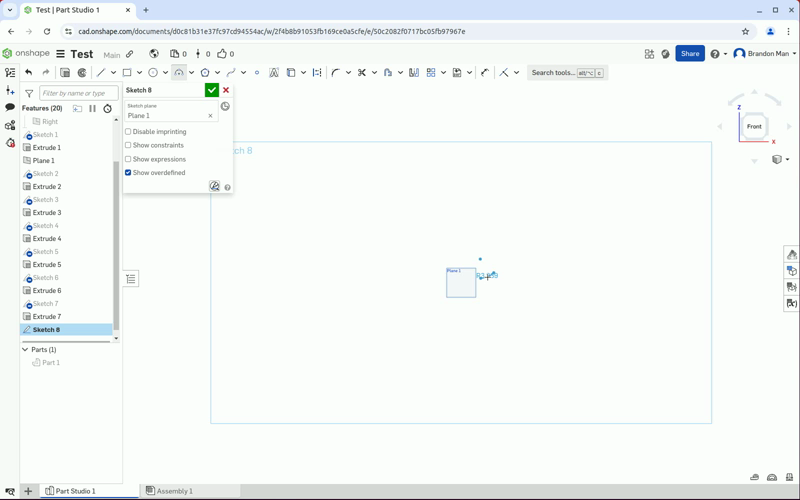
key_up(shift)
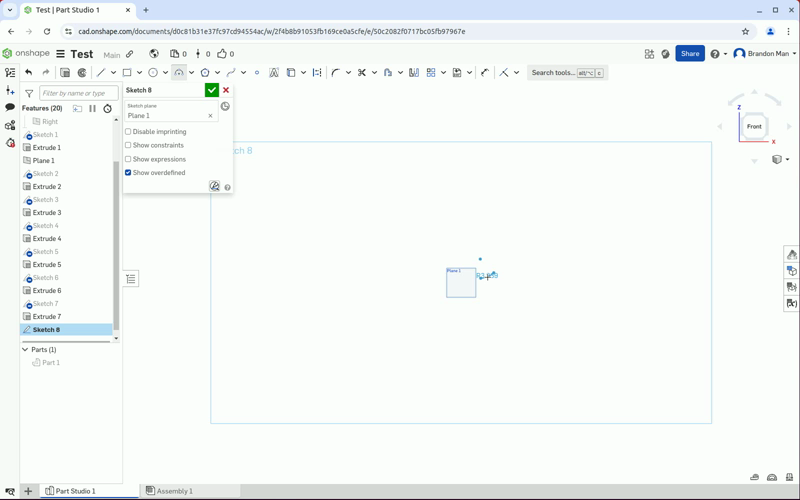
key(esc)
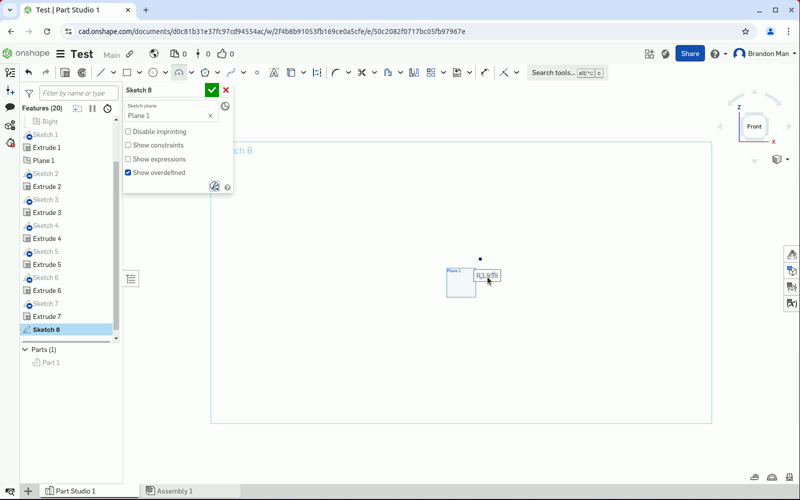
key(l)
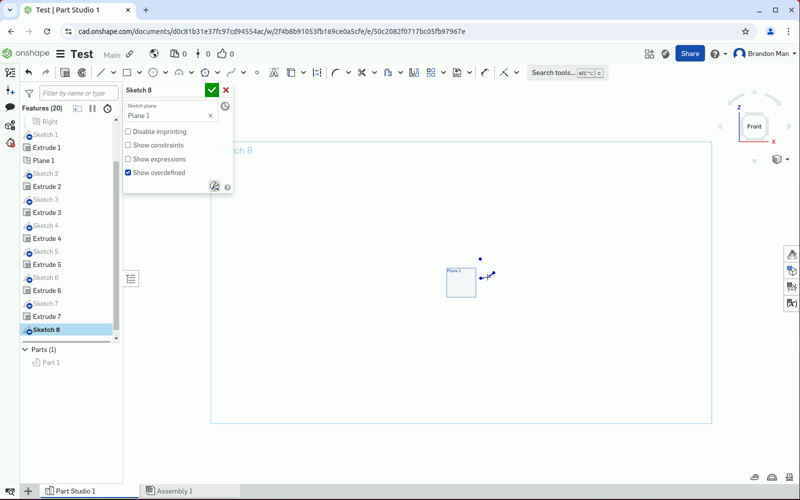
mouse_move(493, 272)
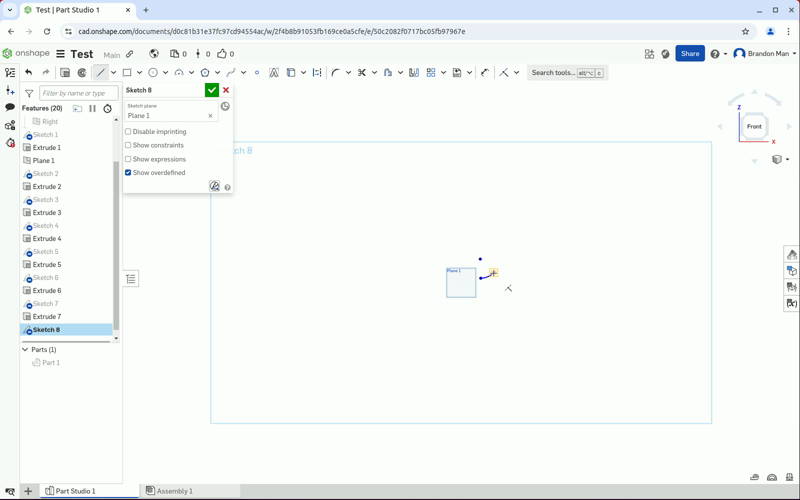
click(493, 272)
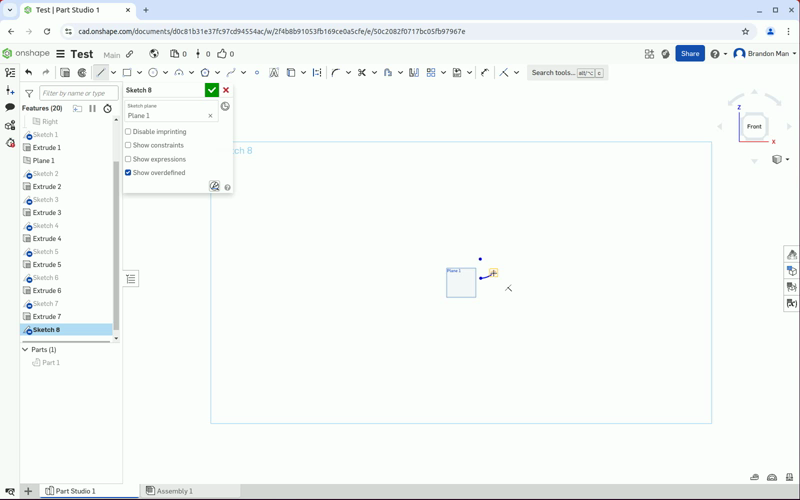
mouse_move(523, 272)
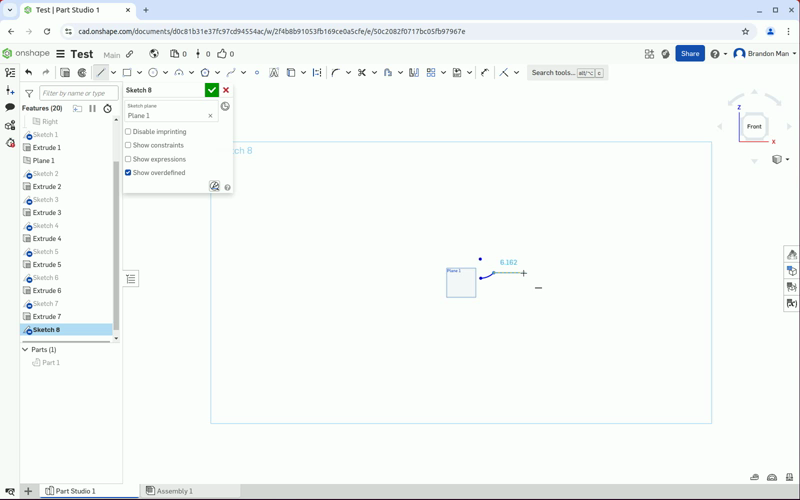
key_down(shift)
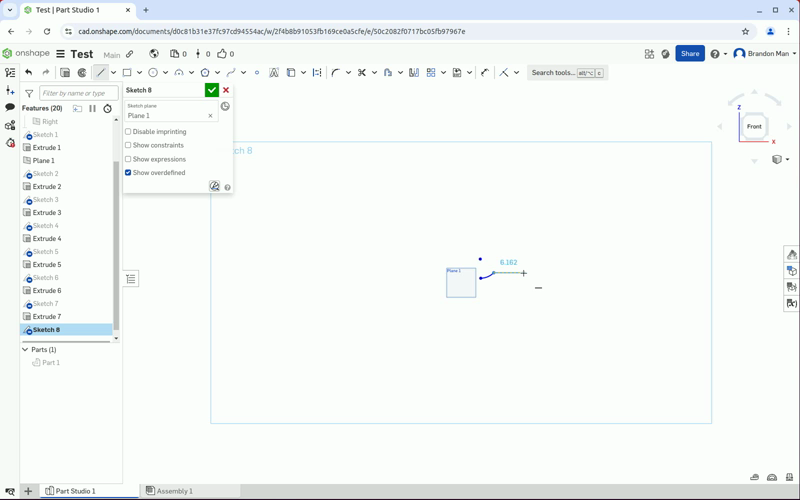
mouse_move(480, 278)
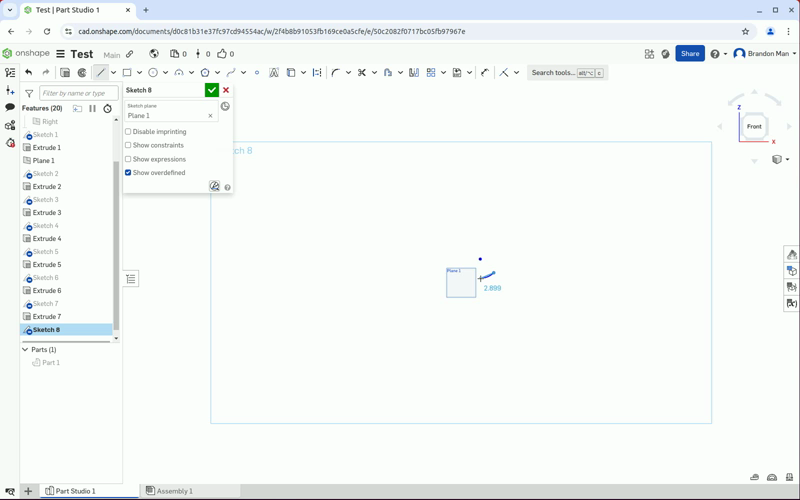
key_up(shift)
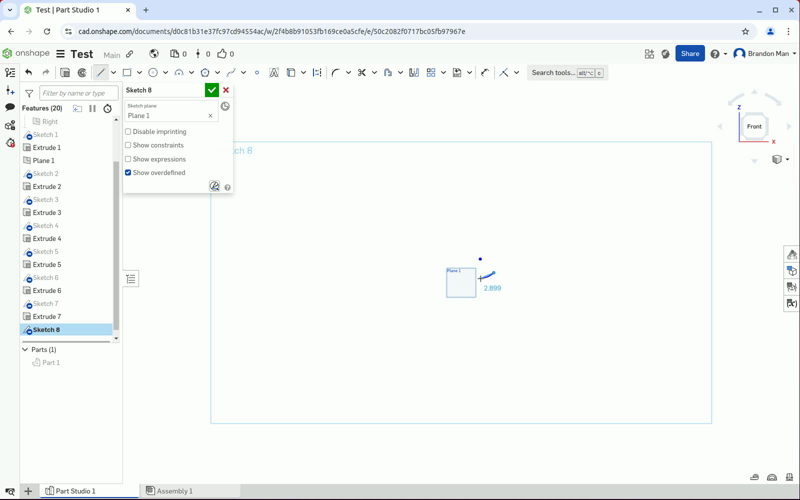
click(480, 278)
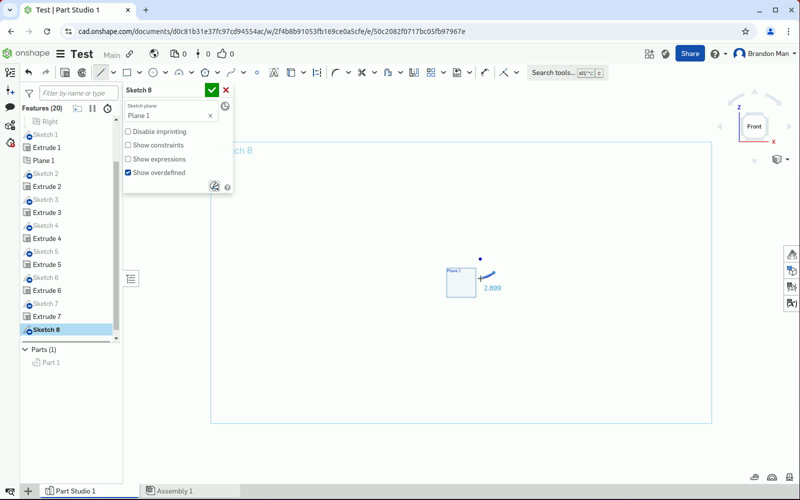
key(esc)
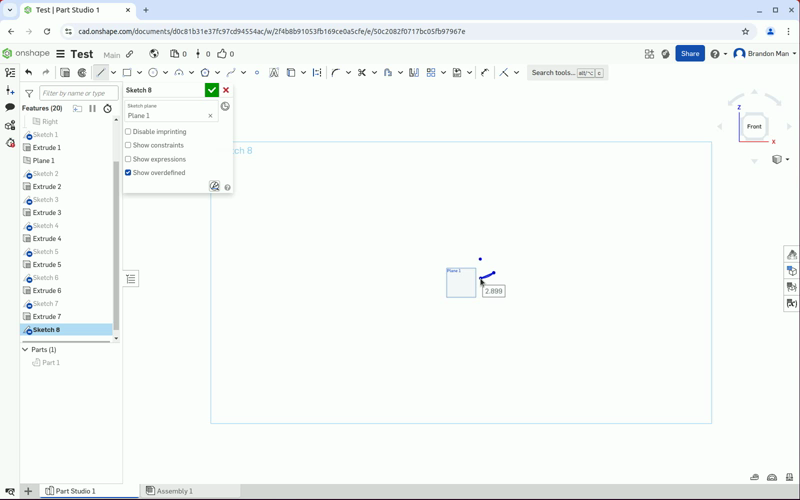
mouse_move(488, 275)
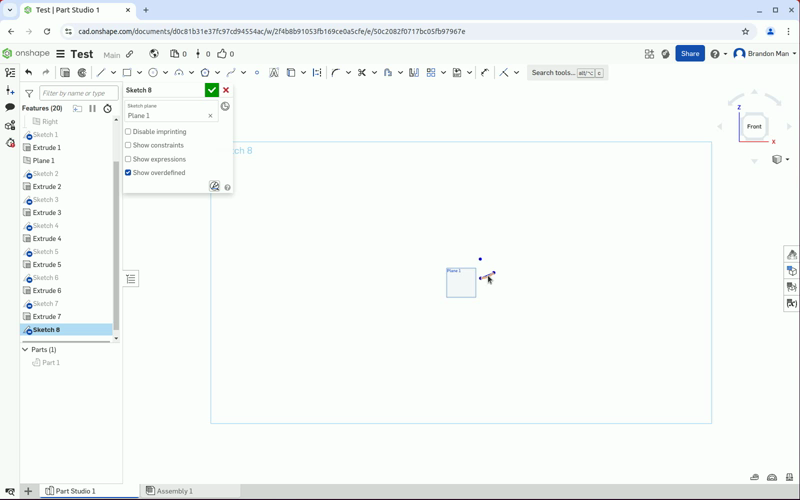
scroll(6)
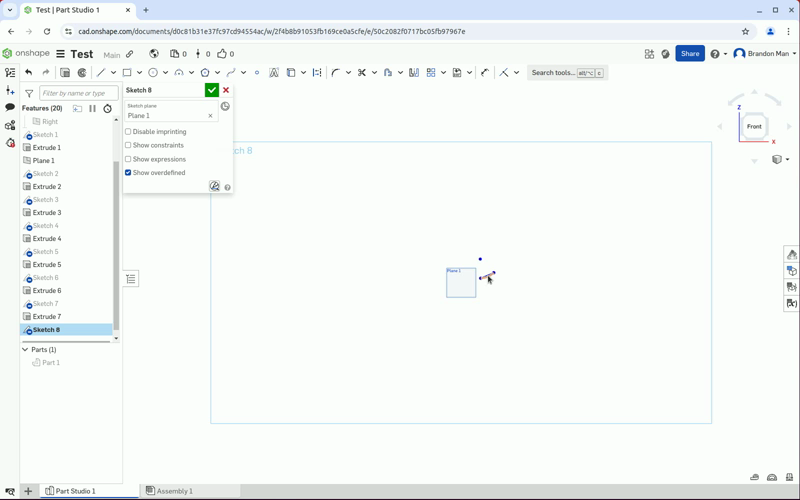
scroll(6)
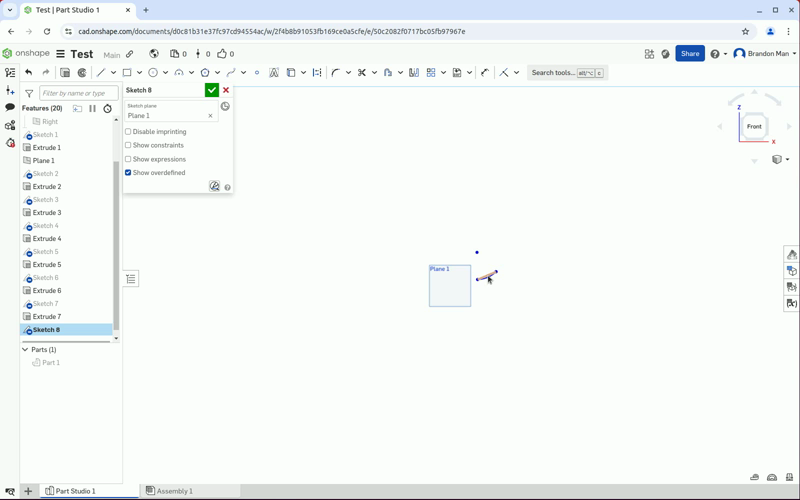
scroll(6)
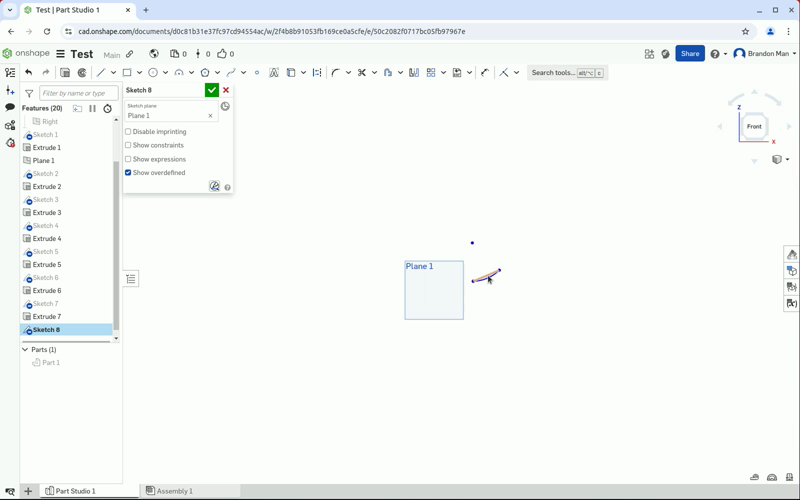
scroll(6)
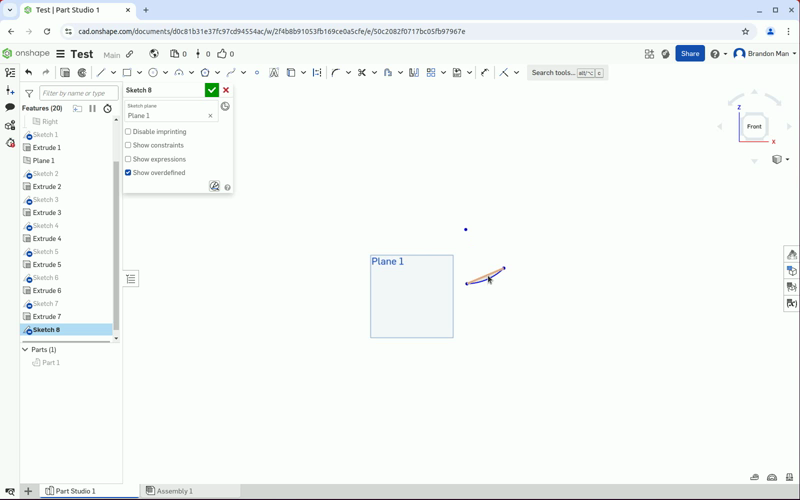
scroll(6)
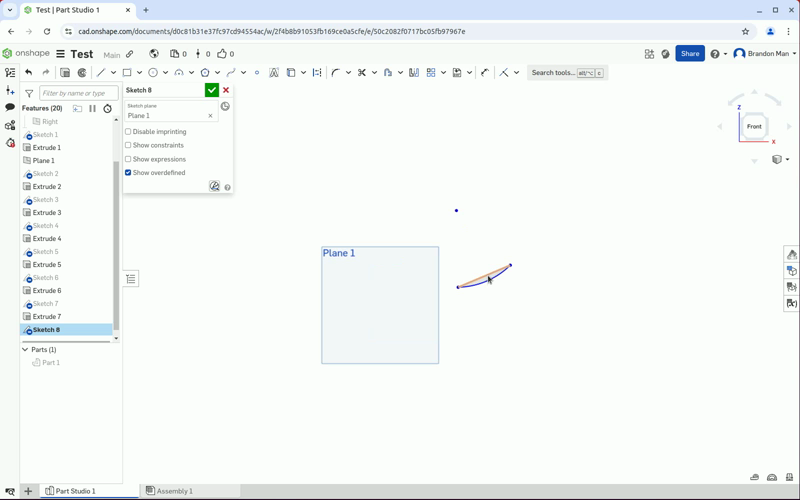
scroll(6)
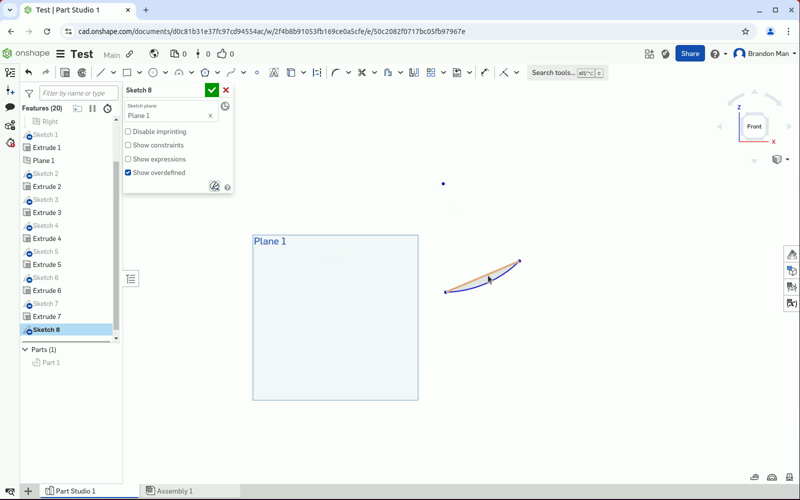
scroll(6)
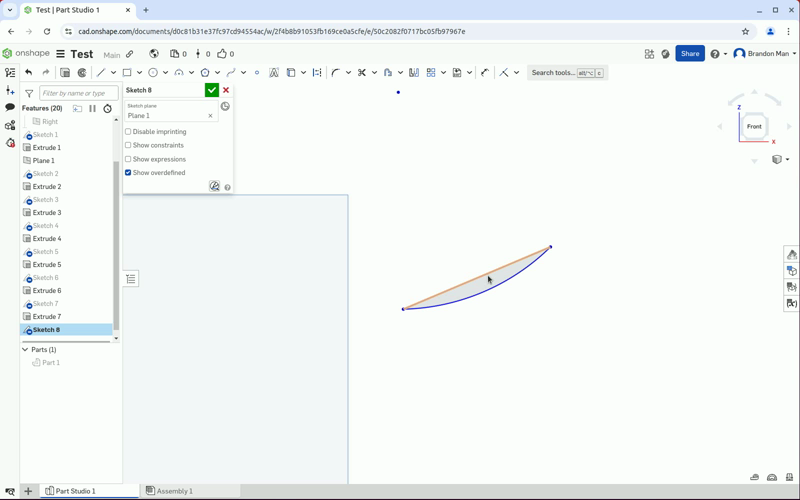
click(488, 275)
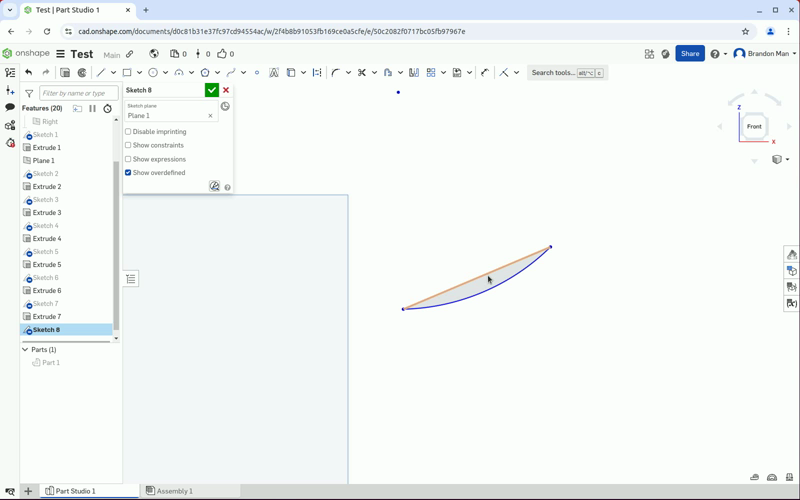
scroll(-6)
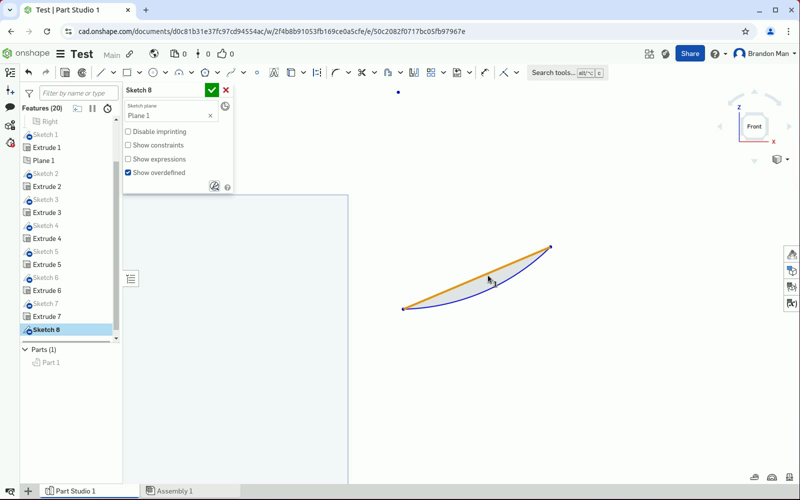
scroll(-6)
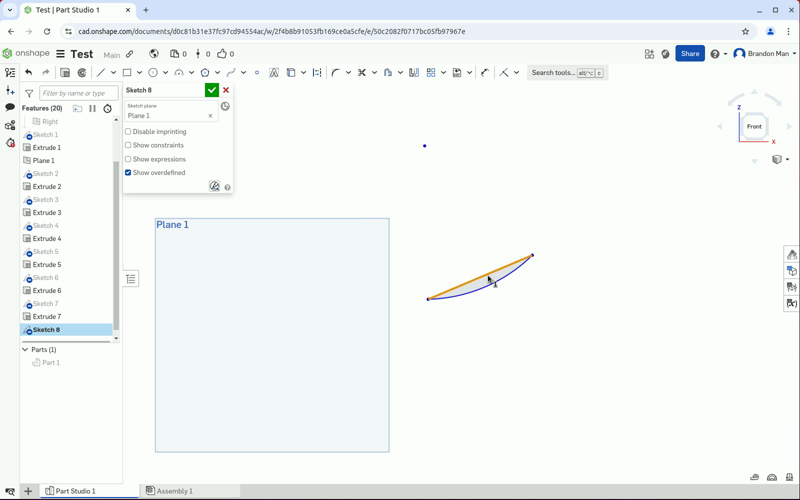
scroll(-6)
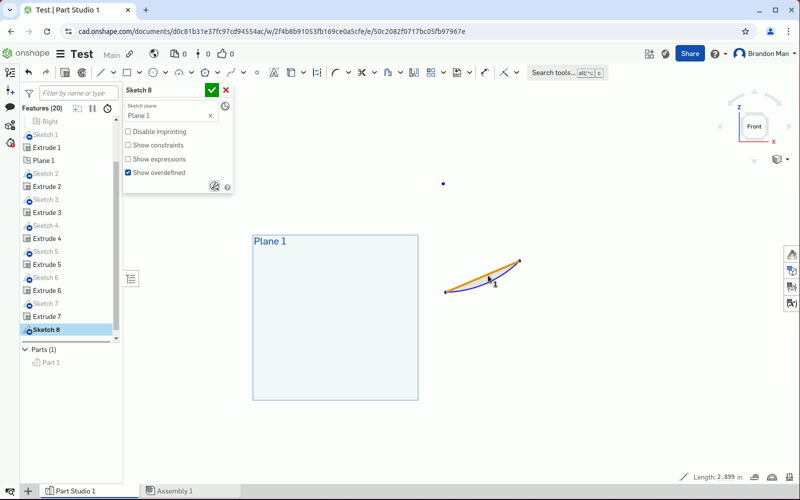
scroll(-6)
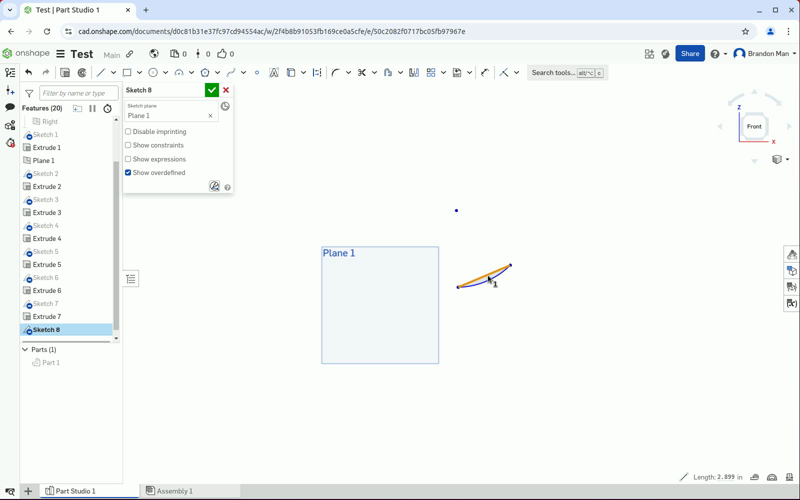
scroll(-6)
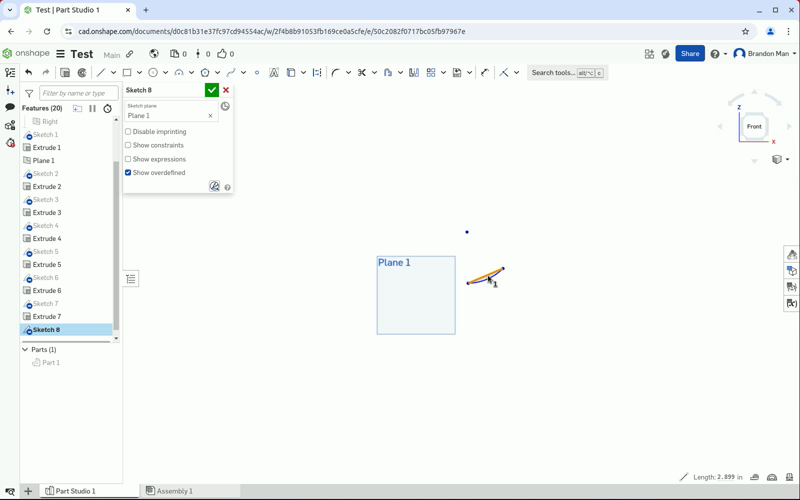
scroll(-6)
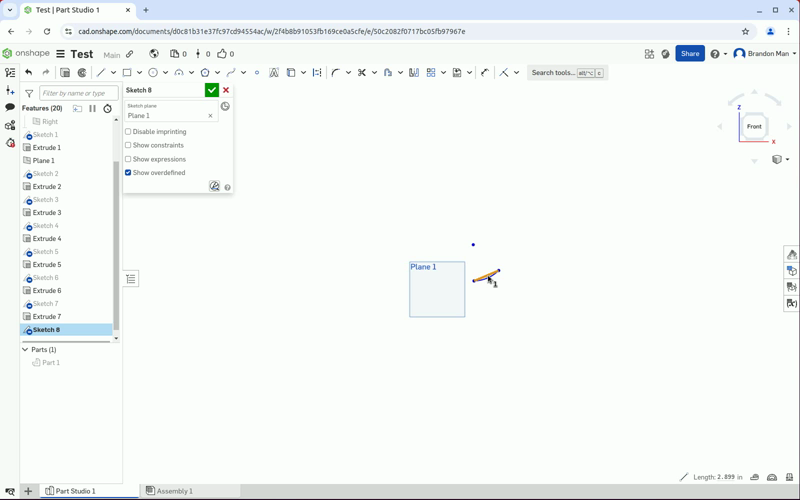
scroll(-6)
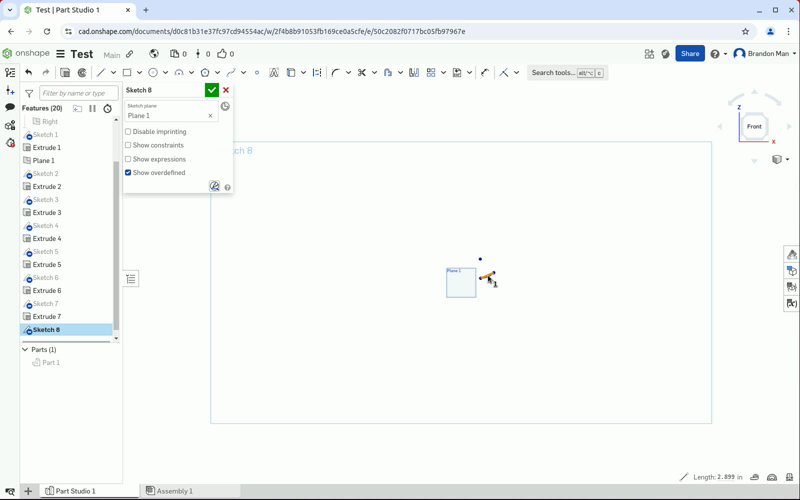
mouse_move(73, 352)
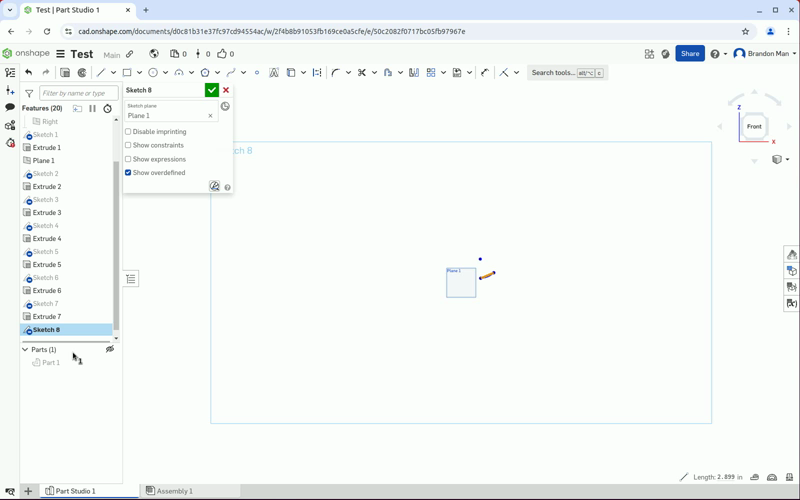
key(shift+y)
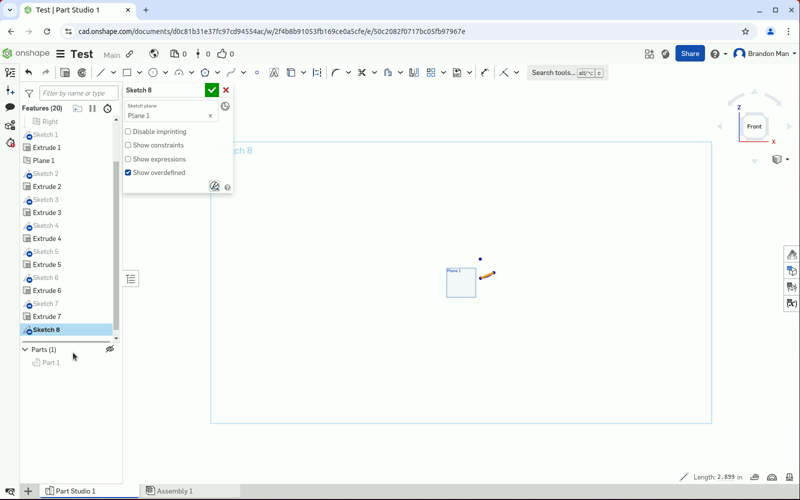
key(shift+e)
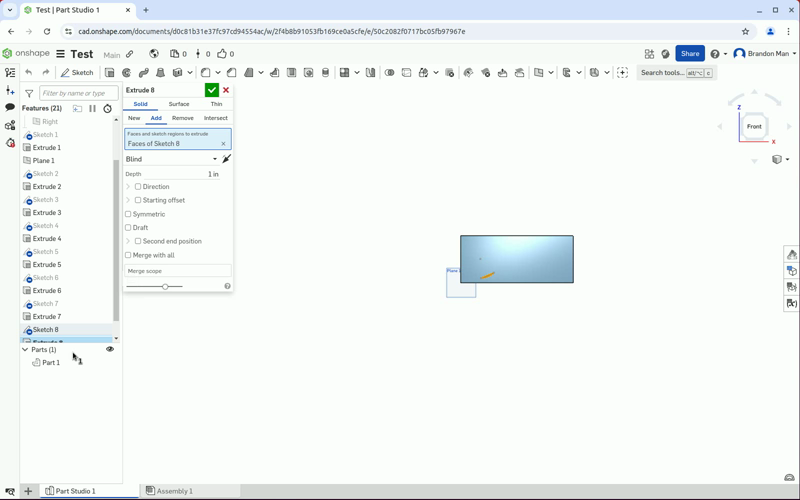
mouse_move(143, 106)
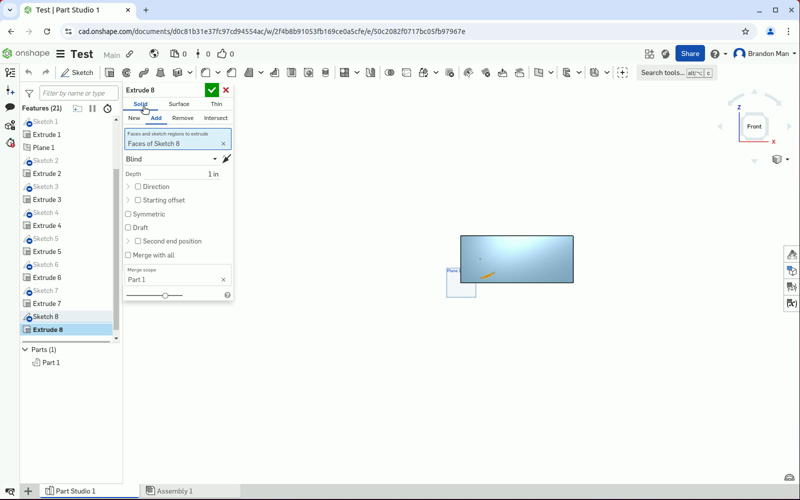
click(143, 106)
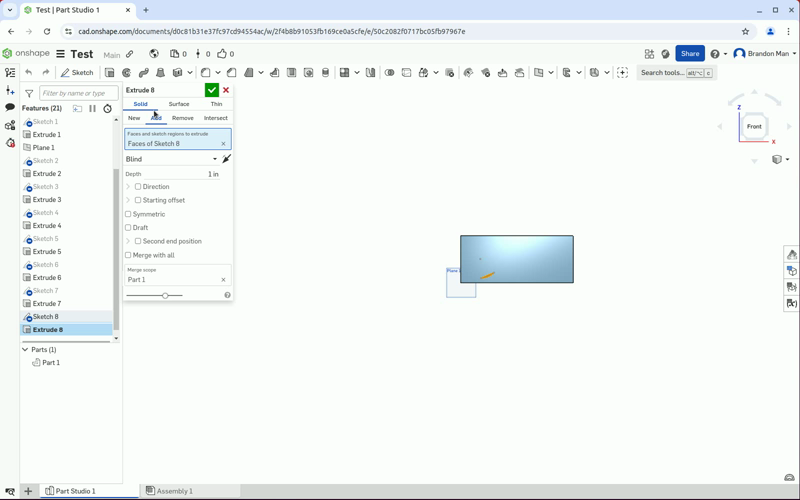
mouse_move(186, 120)
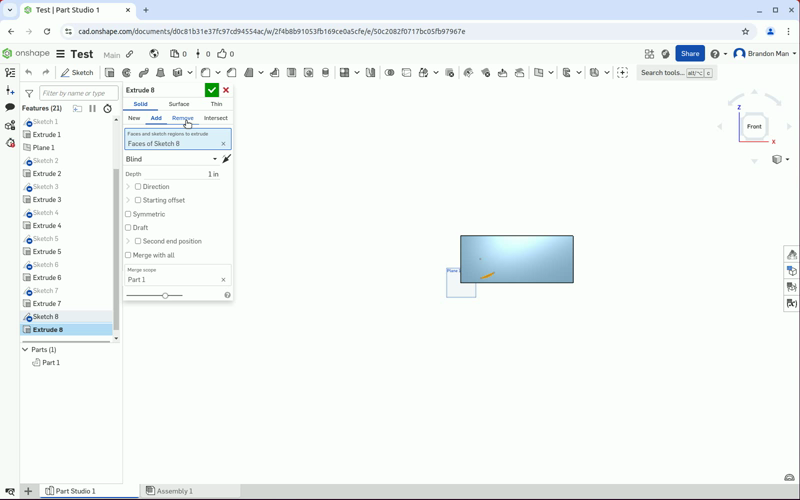
click(186, 120)
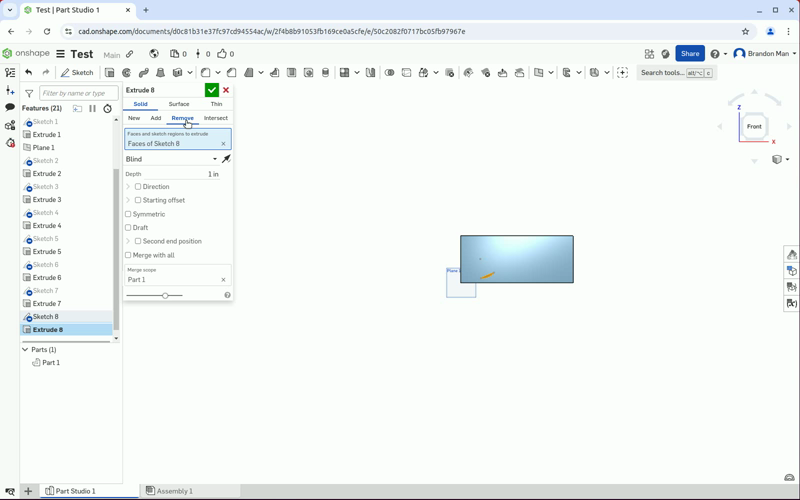
key(tab, 4)
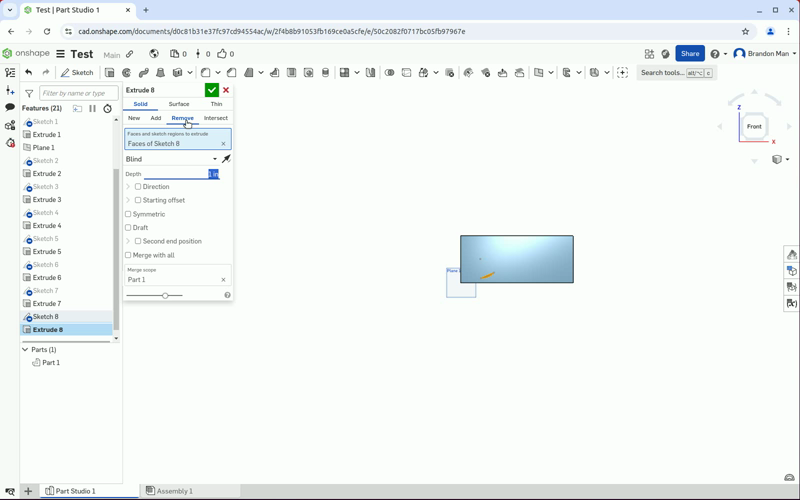
text(2.166)
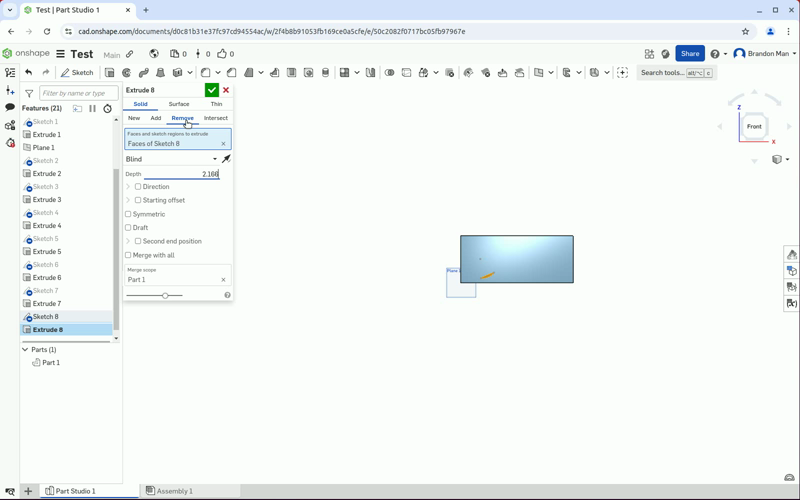
key(tab, 6)
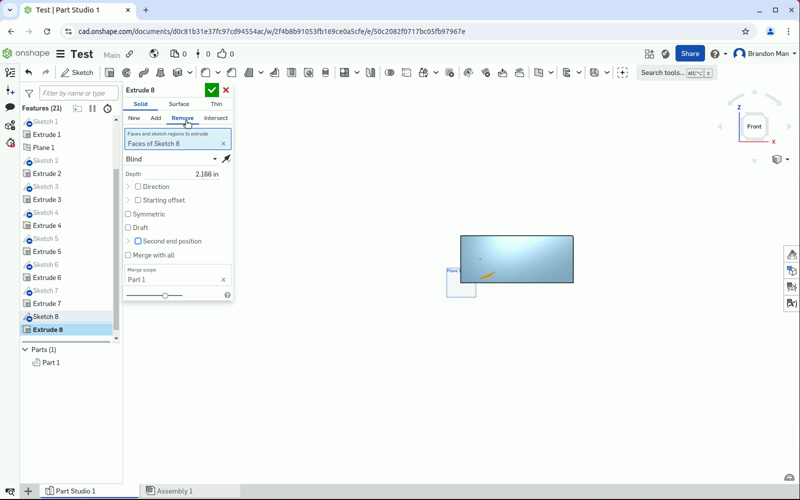
key(space)
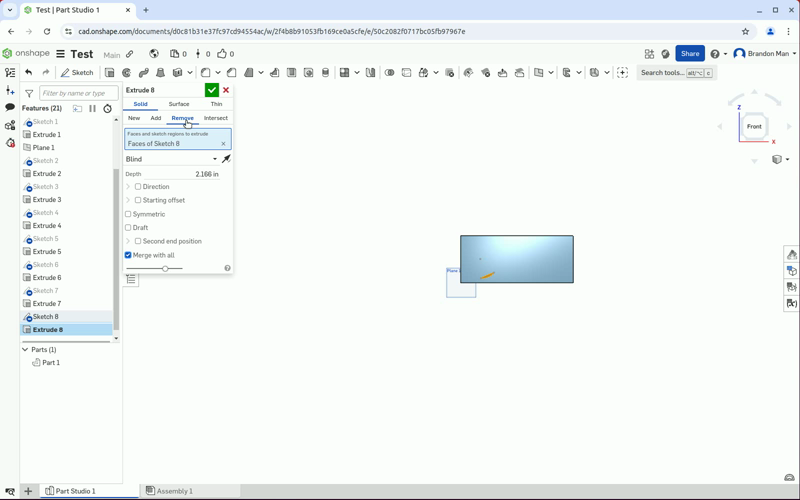
key(enter)
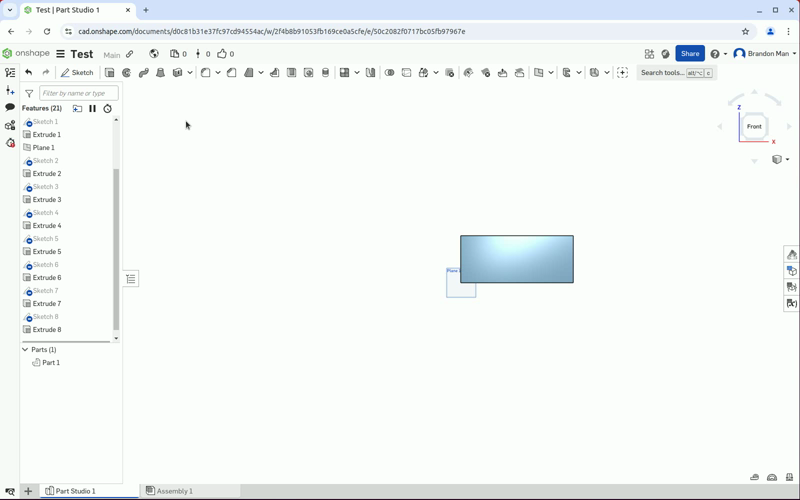
key(shift+h)
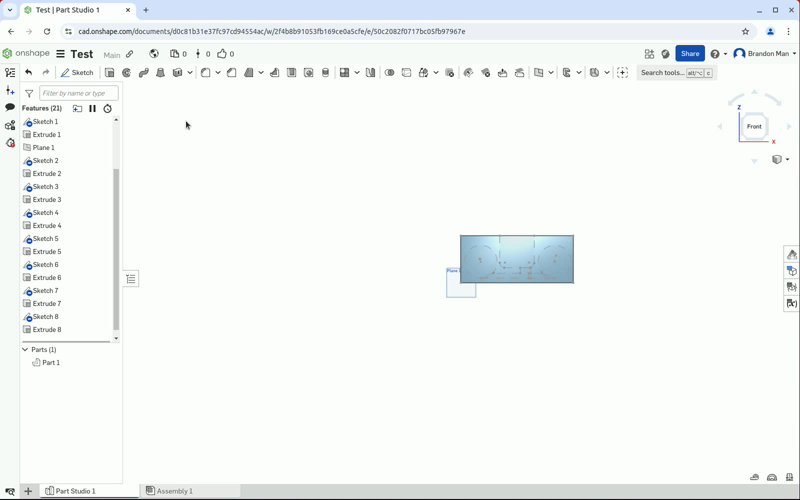
key(shift+h)
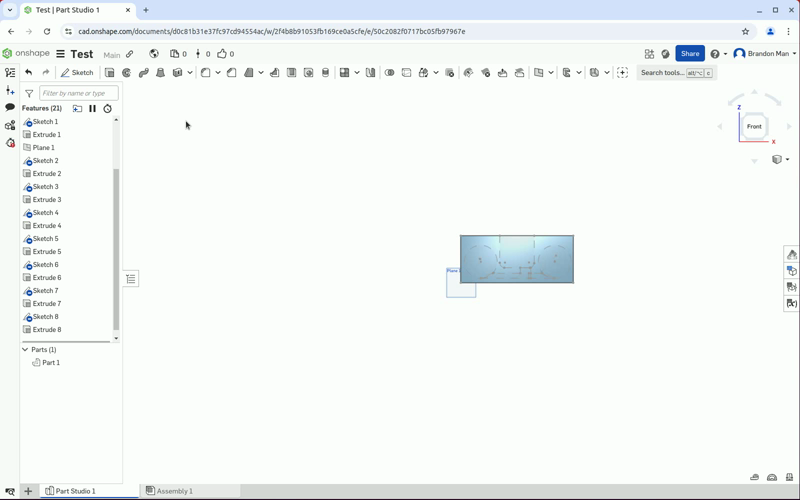
key(shift+7)
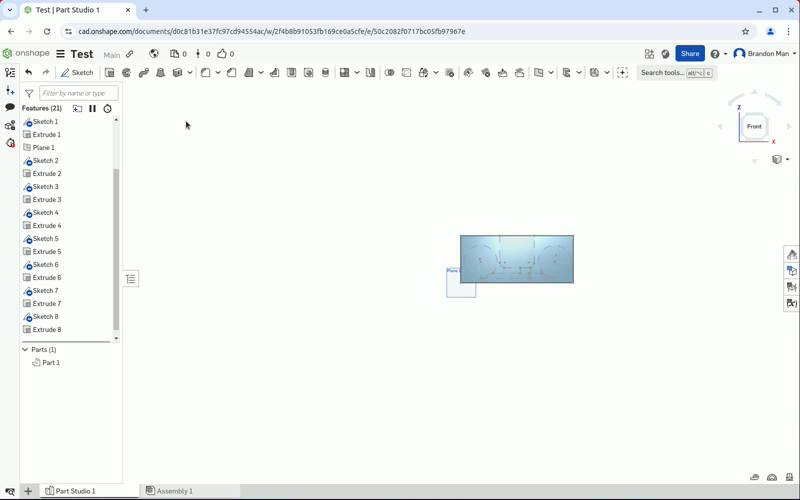
key(left, 2)
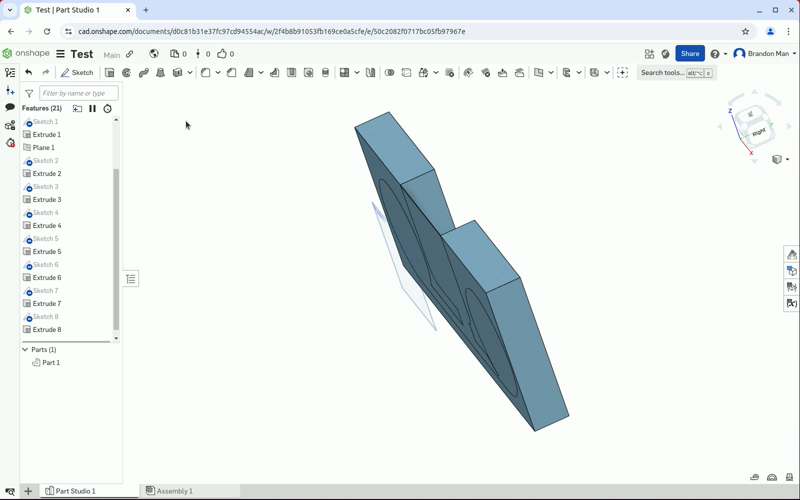
key(down, 2)
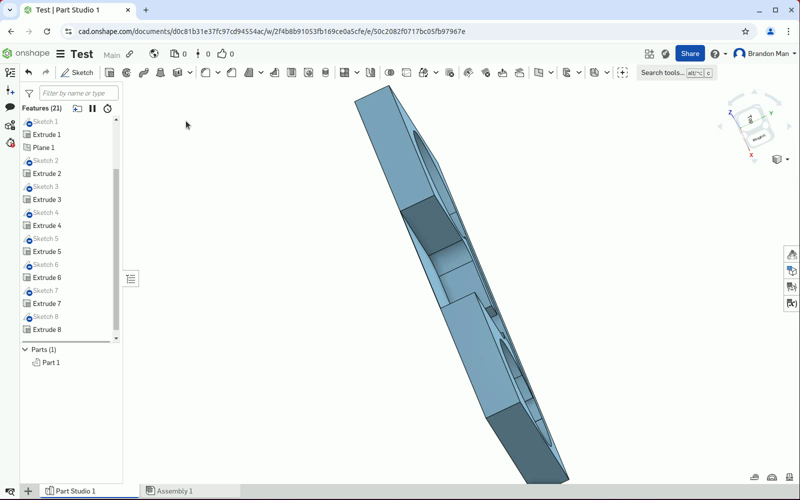
key(up, 2)
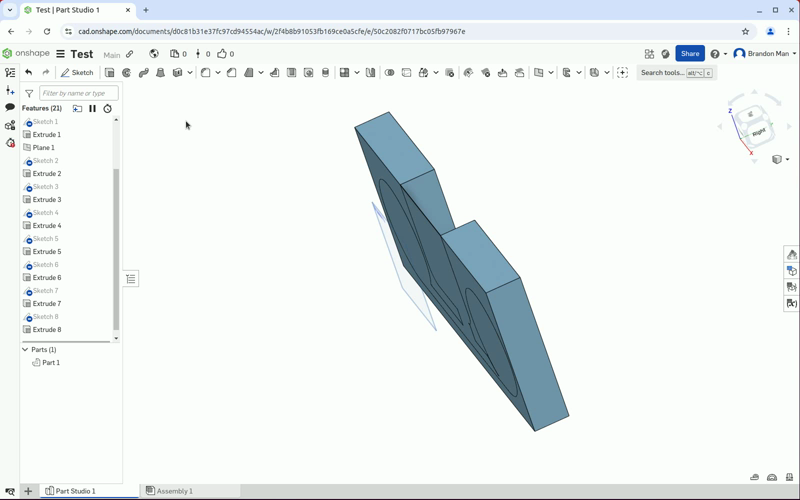
key(right, 2)
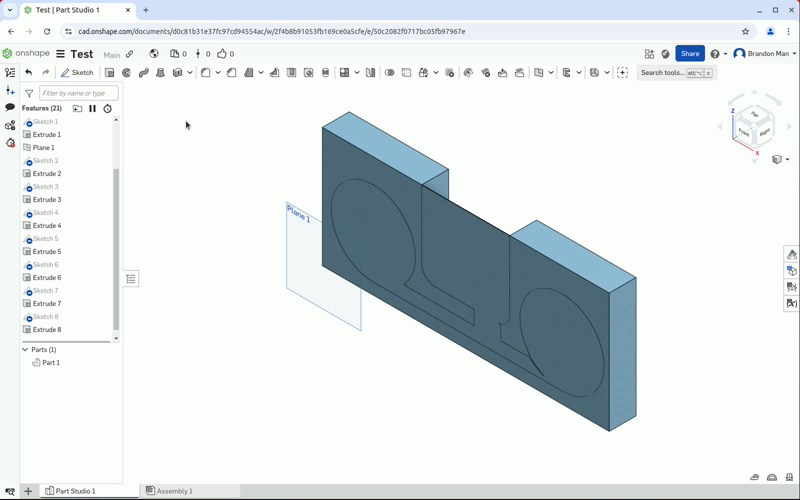
mouse_move(69, 124)
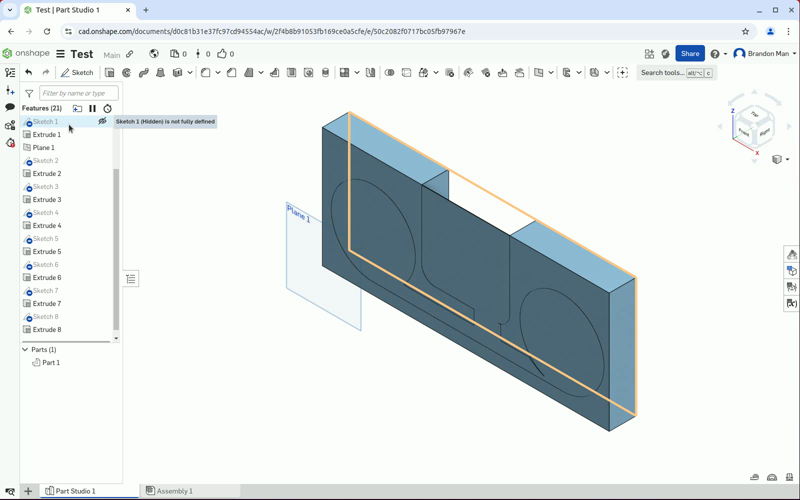
click(69, 124)